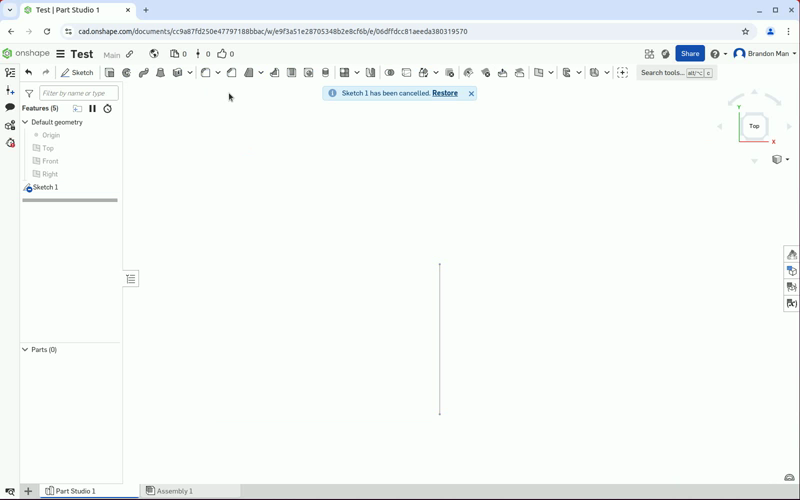
key(shift+h)
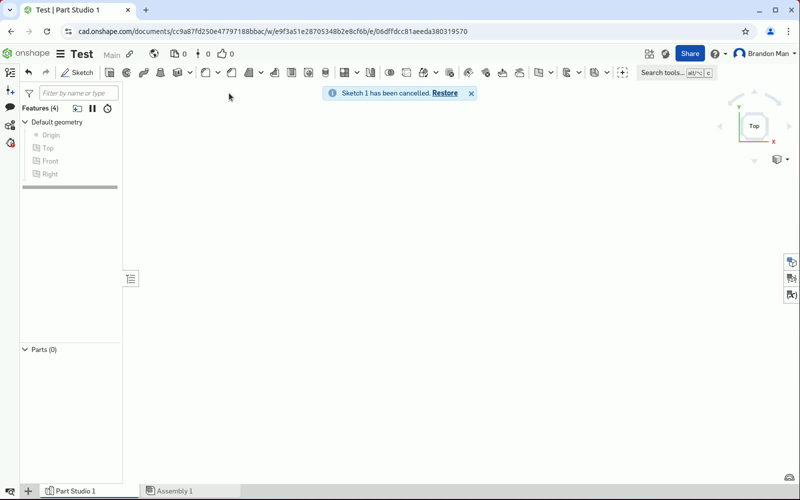
mouse_move(73, 352)
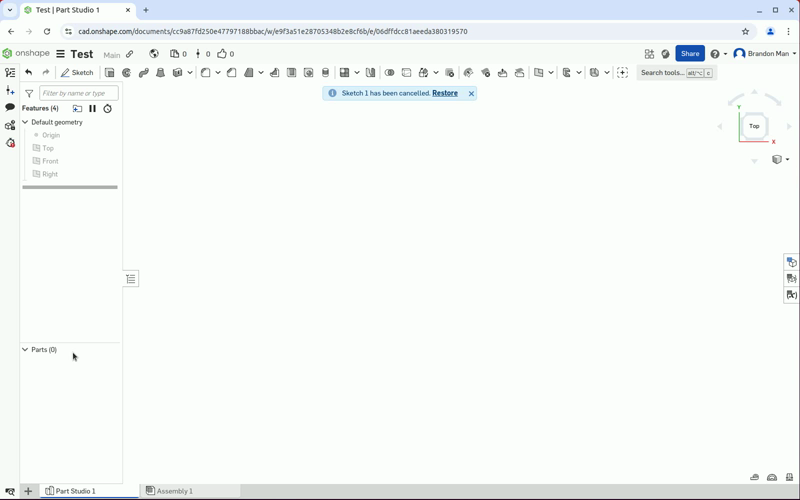
key(y)
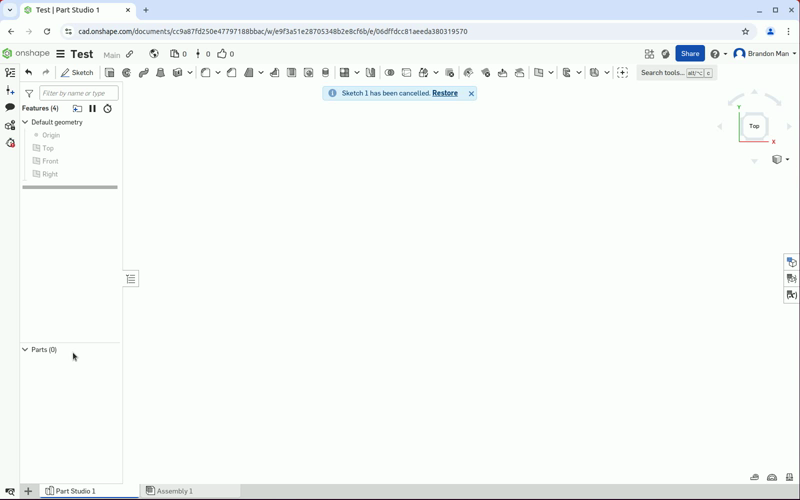
key(shift+p)
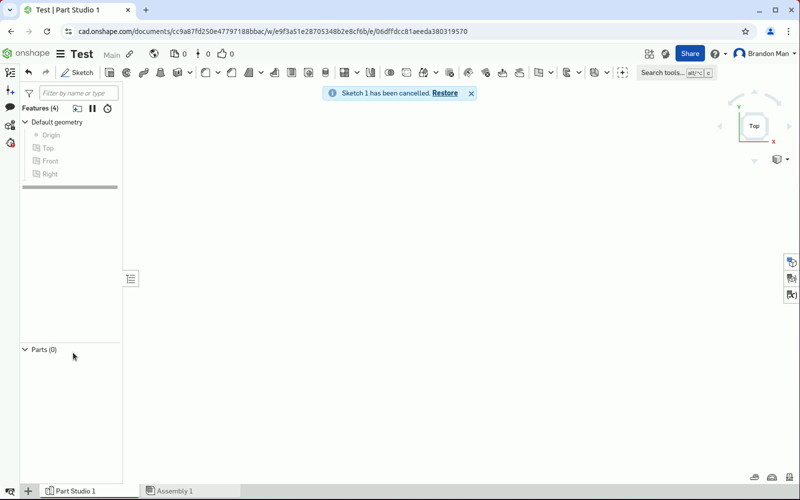
key(space)
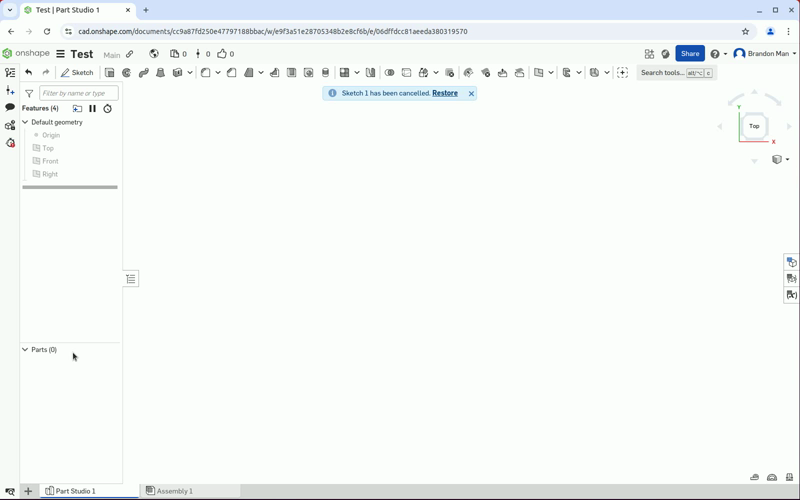
key_down(shift)
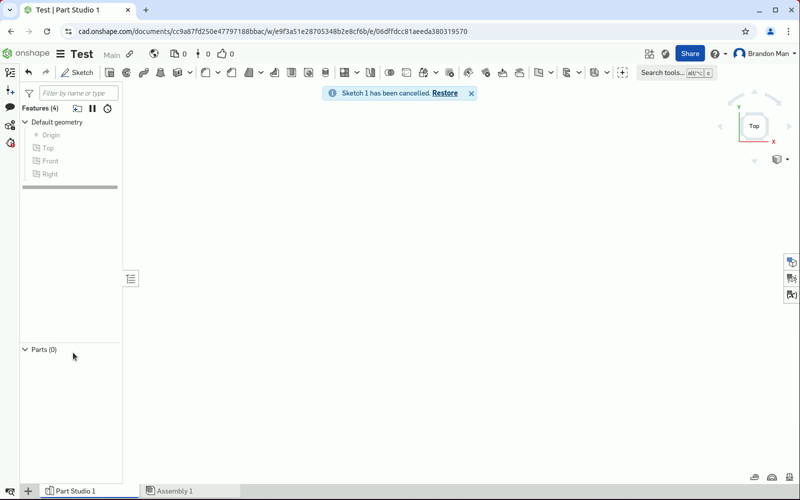
key(up)
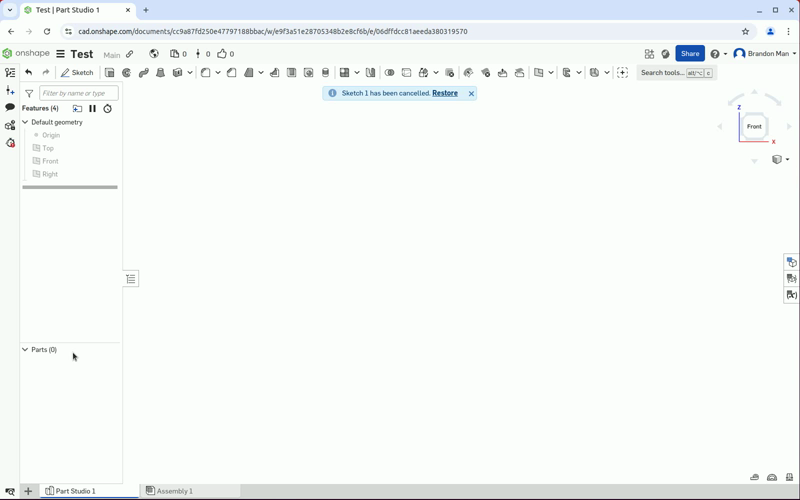
key_up(shift)
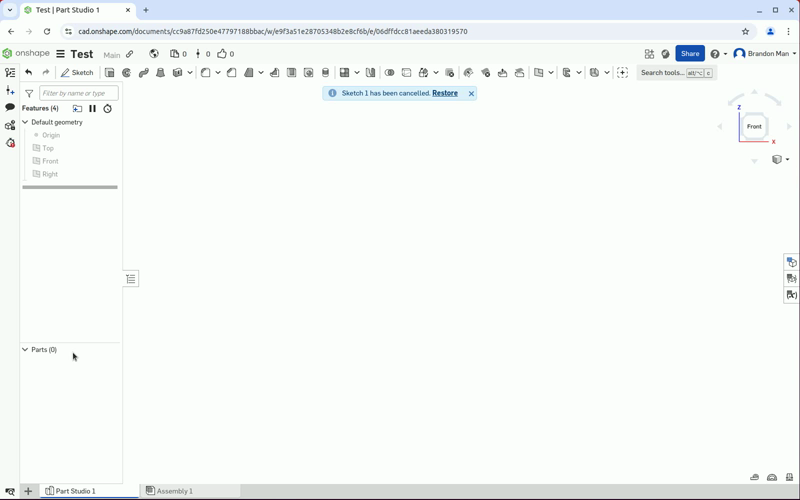
mouse_move(73, 352)
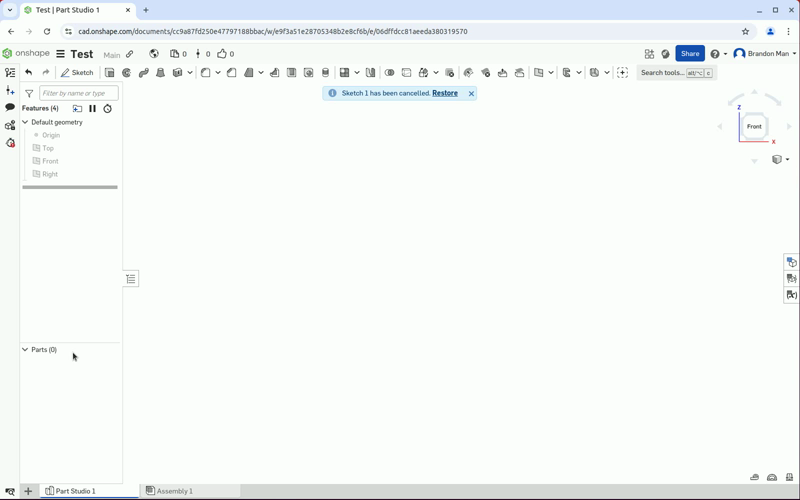
key(shift+y)
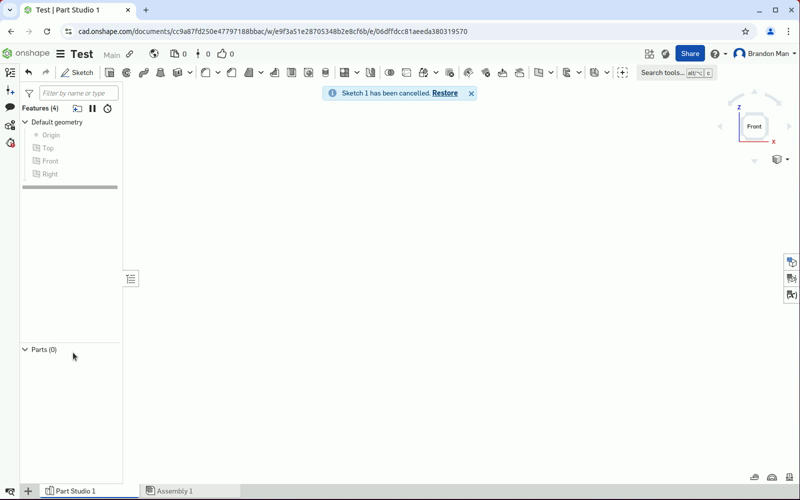
key(shift+s)
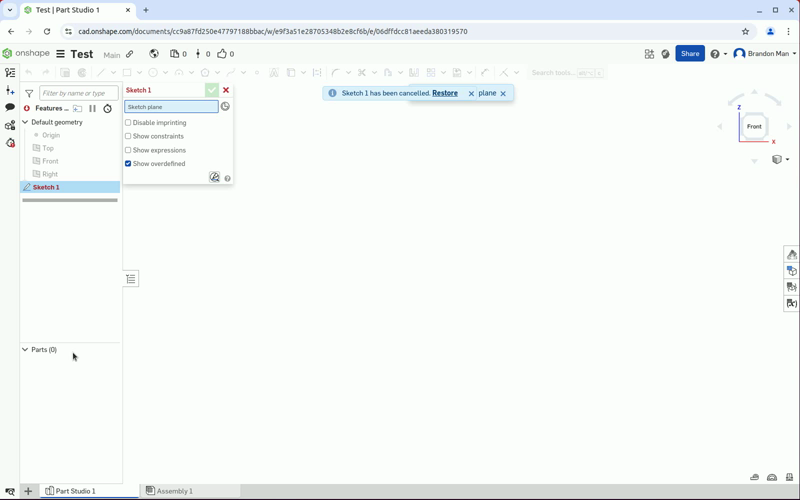
mouse_move(73, 163)
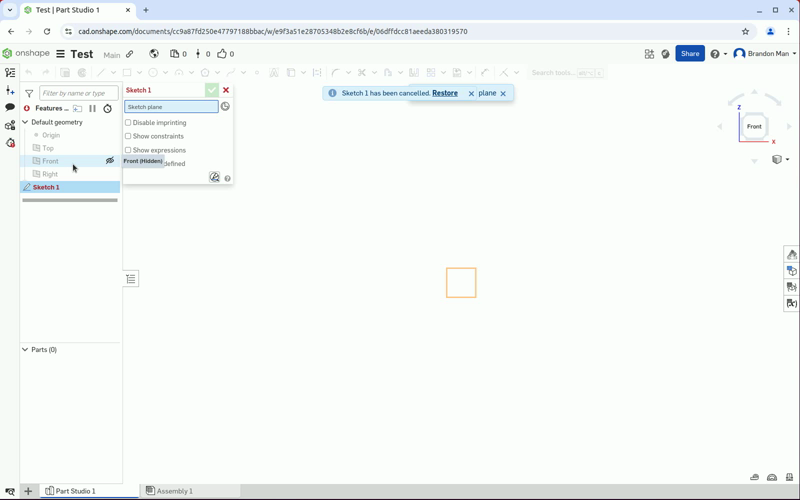
click(73, 163)
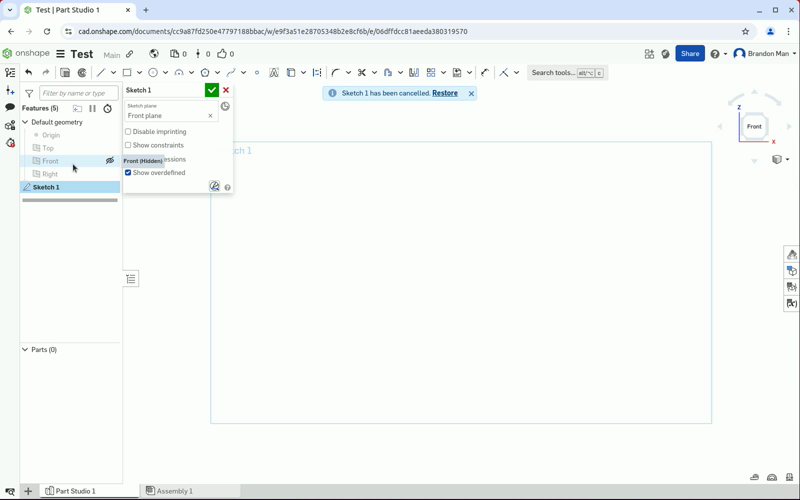
mouse_move(73, 352)
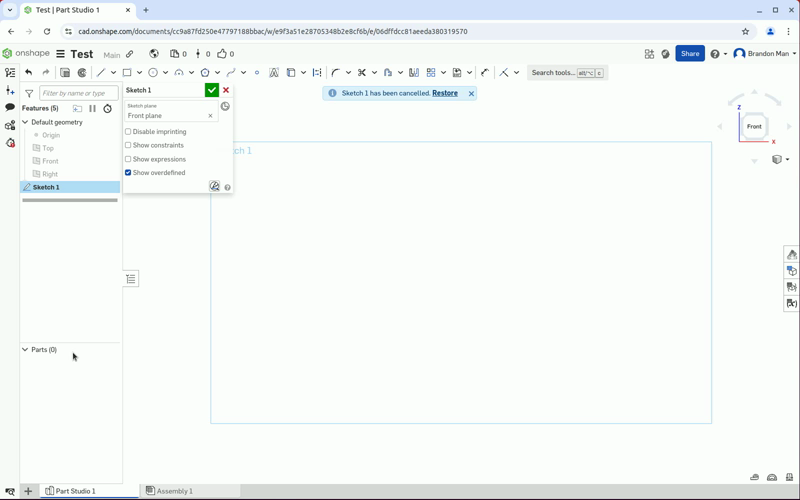
key(y)
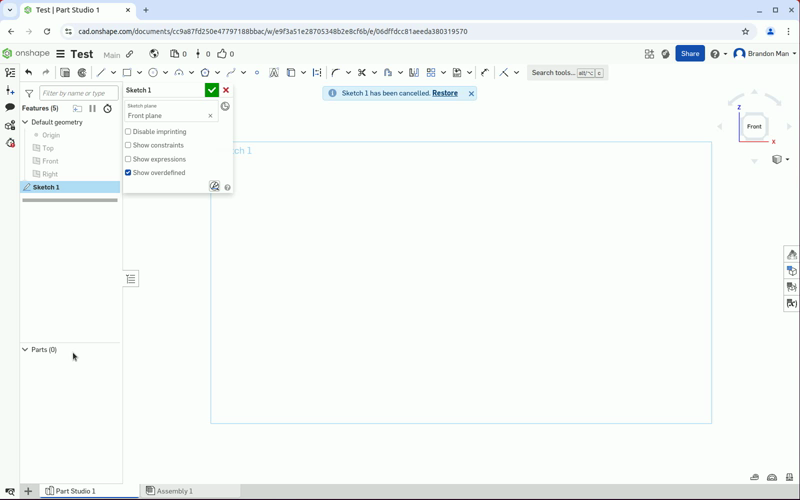
key(a)
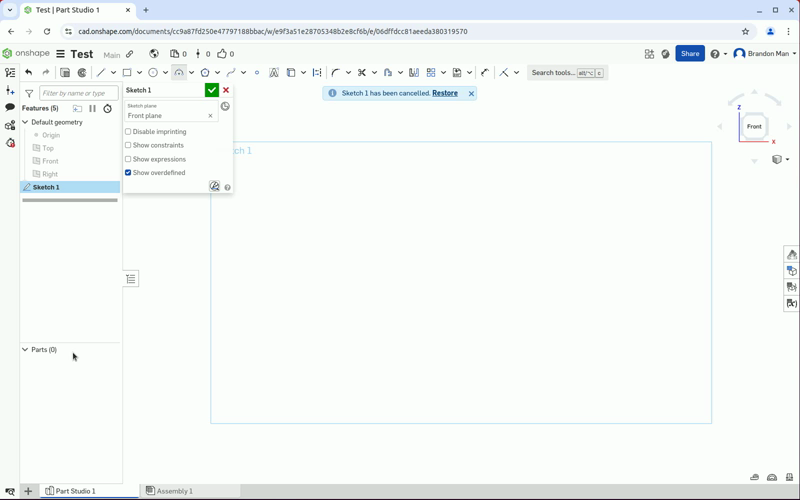
key_down(shift)
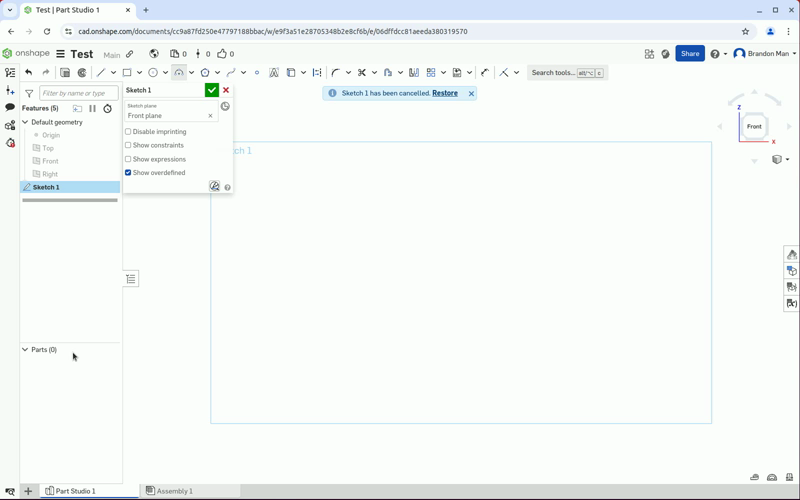
mouse_move(445, 216)
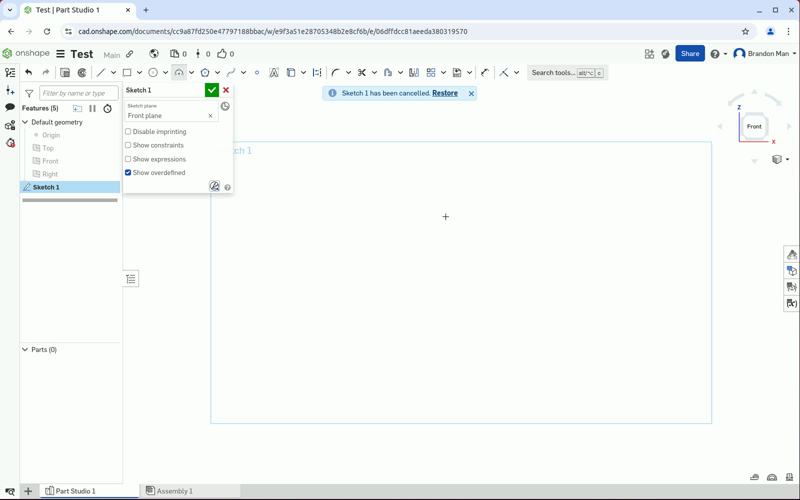
click(445, 216)
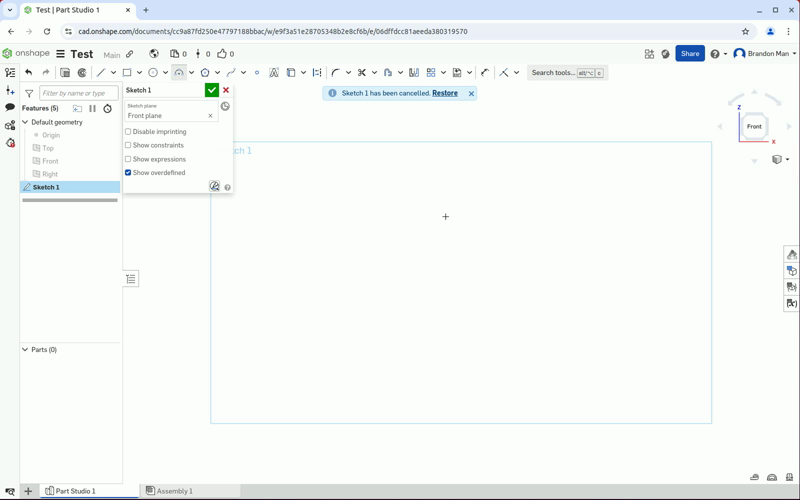
key_up(shift)
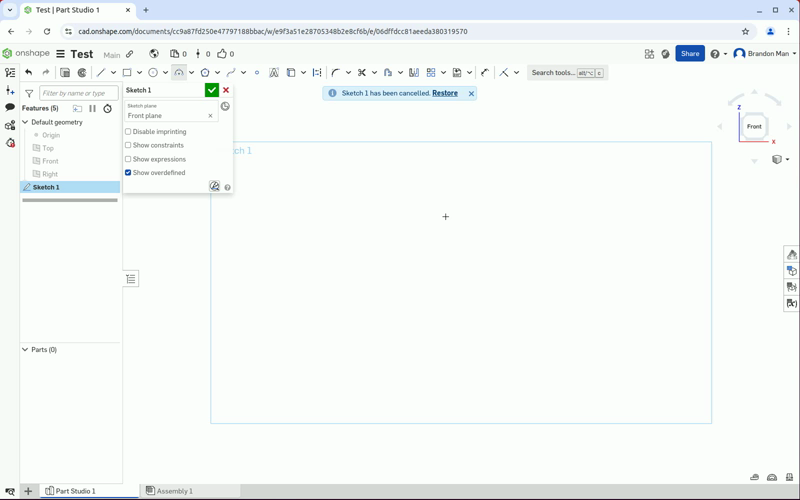
key_down(shift)
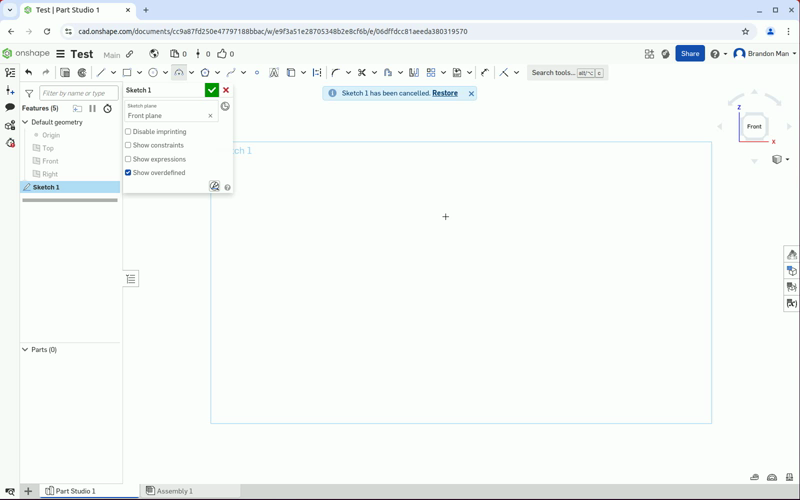
mouse_move(448, 248)
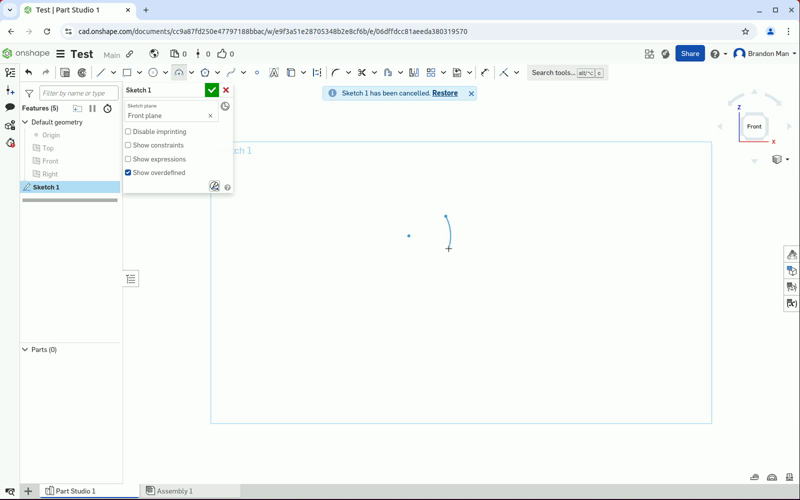
click(448, 248)
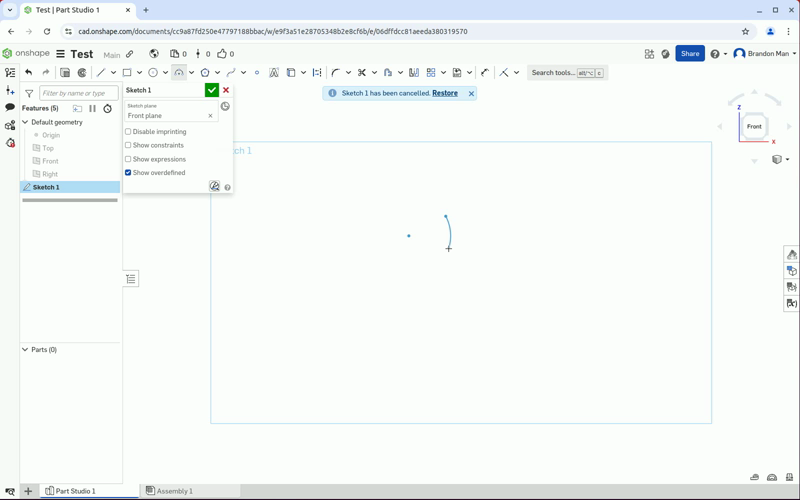
mouse_move(439, 233)
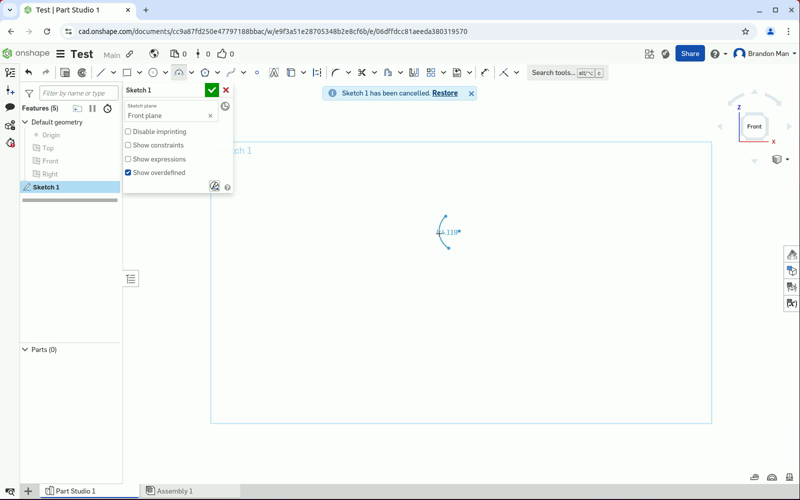
click(439, 233)
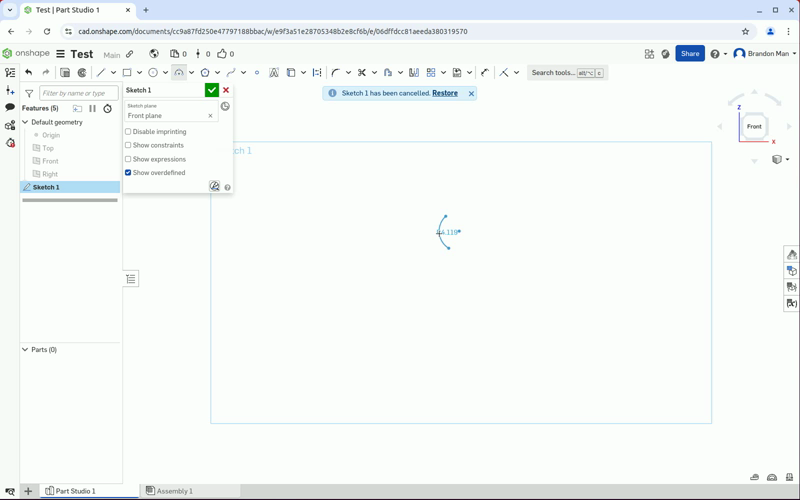
key_up(shift)
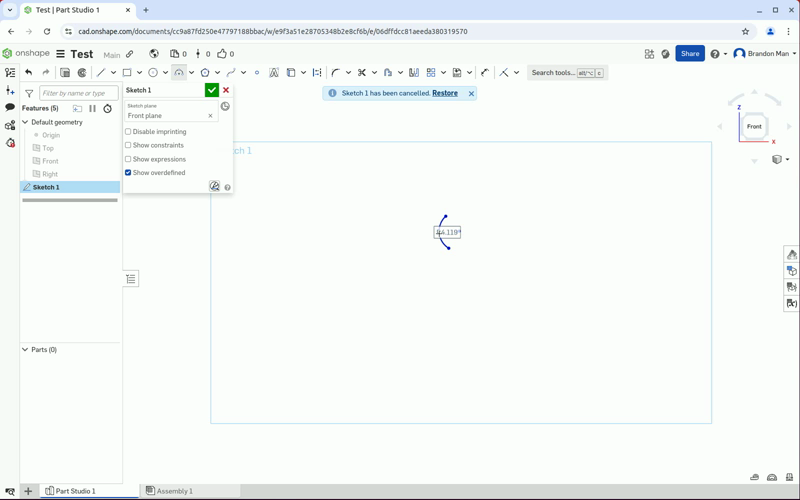
key(esc)
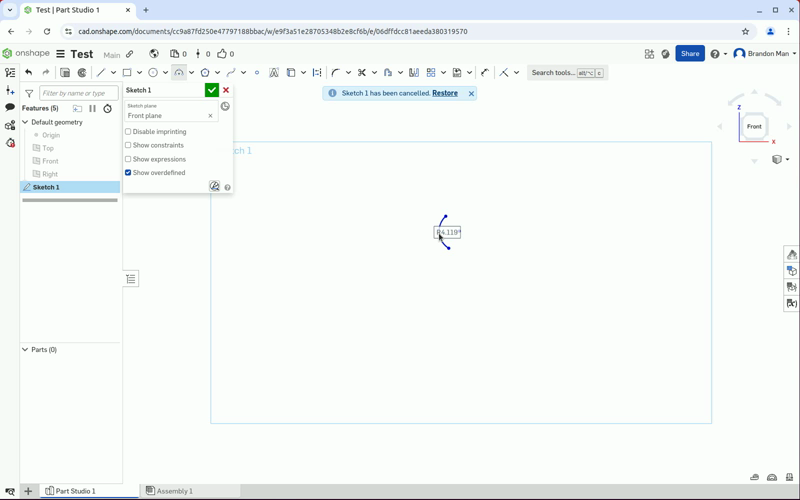
key(l)
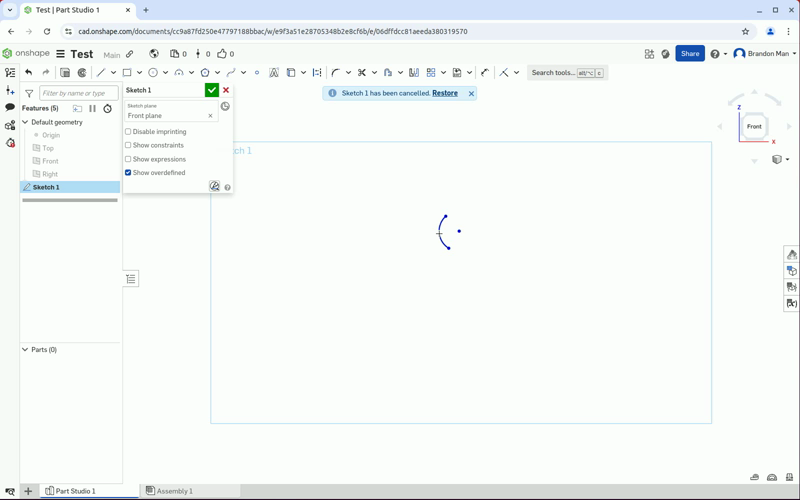
mouse_move(448, 248)
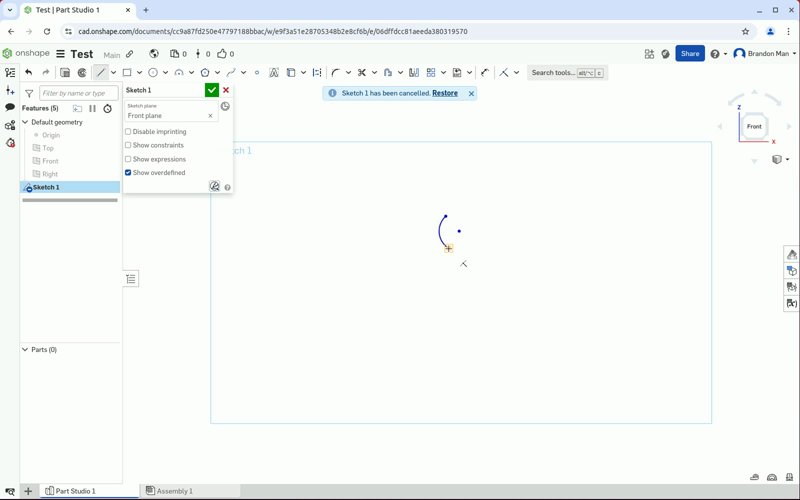
click(448, 248)
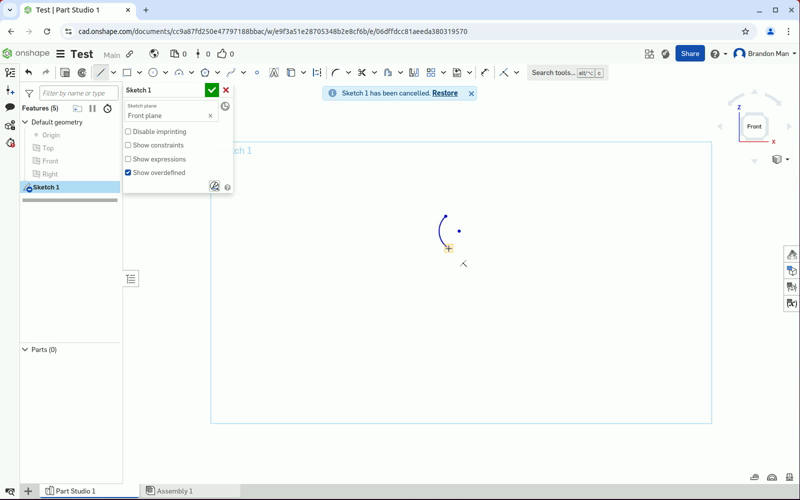
key_down(shift)
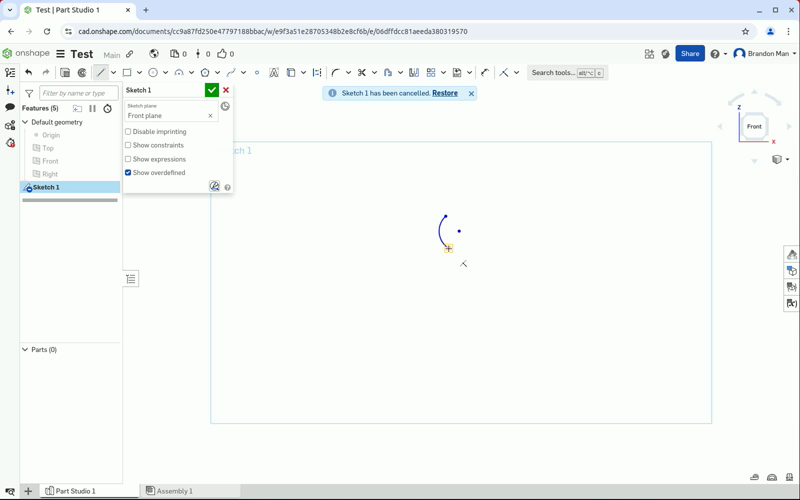
mouse_move(478, 248)
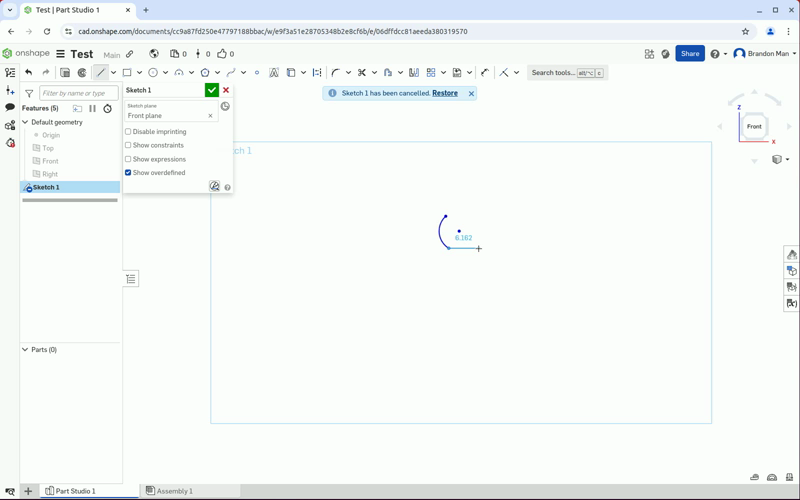
mouse_move(448, 261)
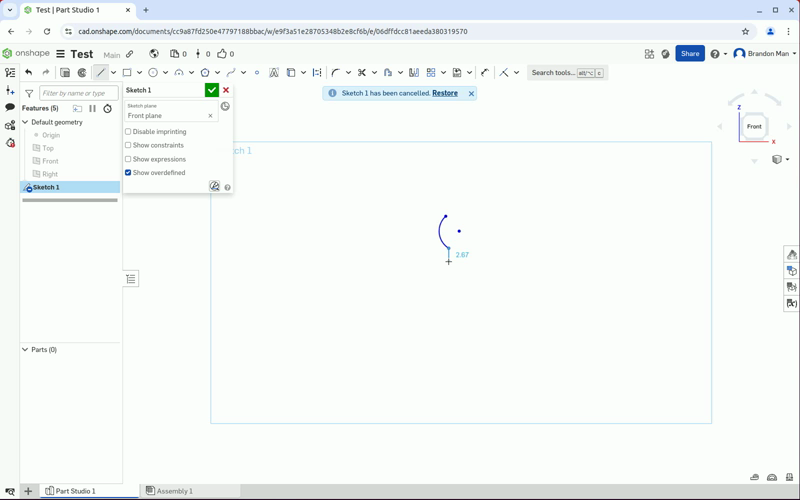
click(448, 261)
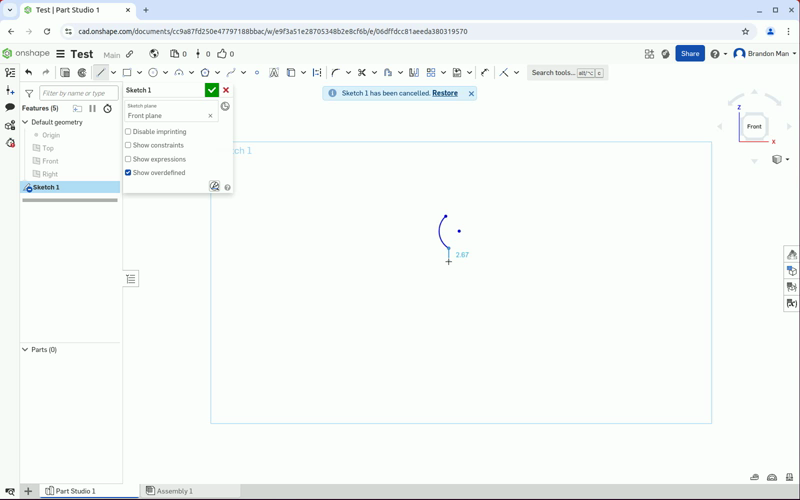
key_up(shift)
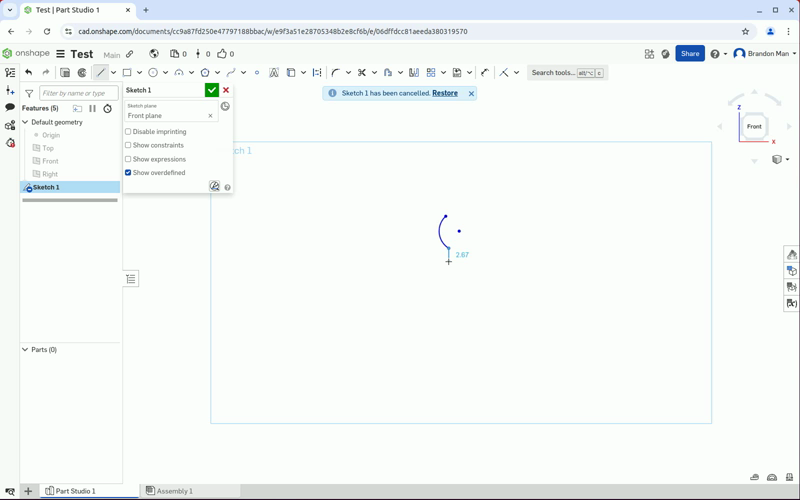
key(esc)
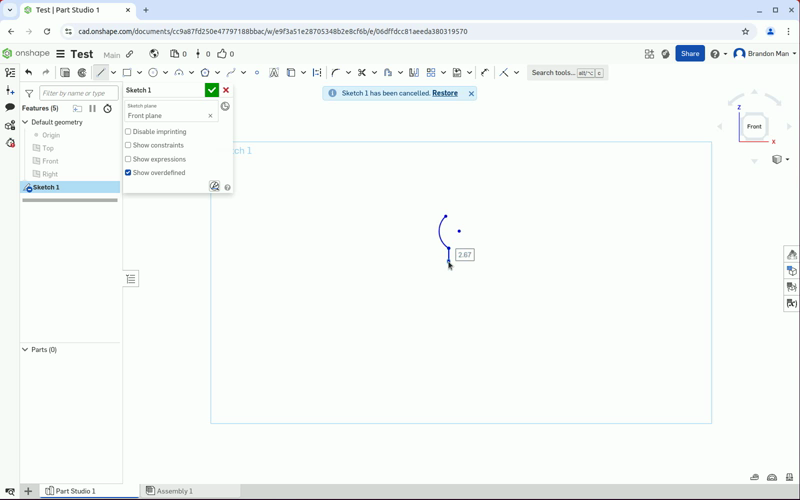
key(a)
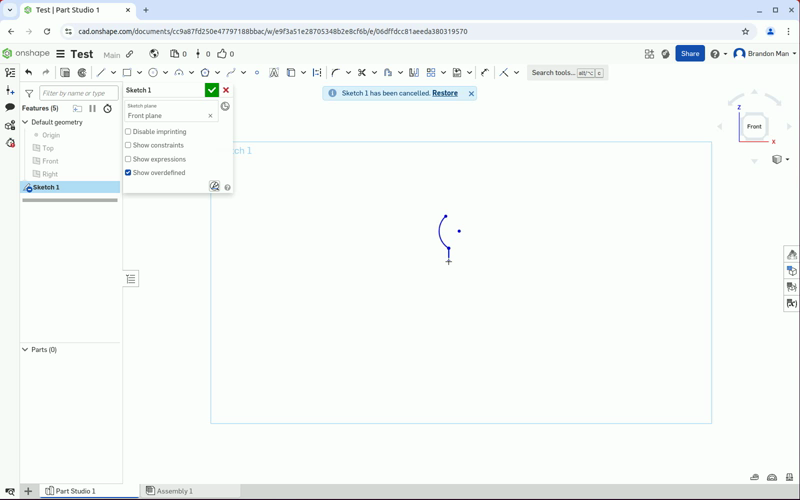
mouse_move(448, 261)
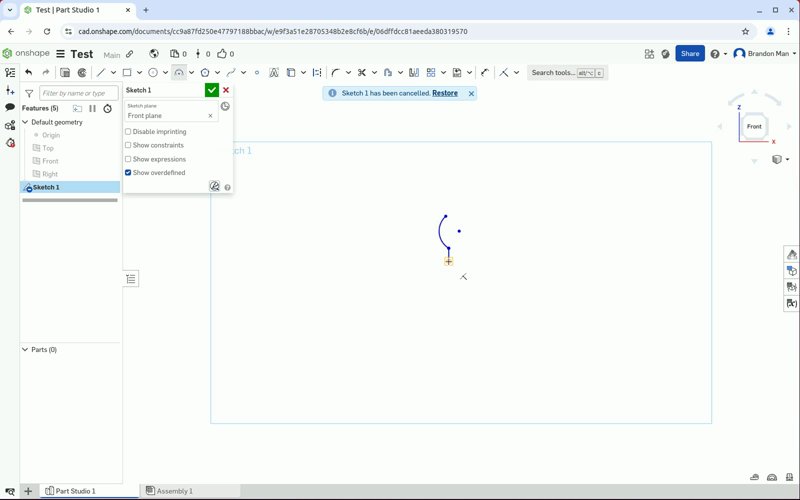
click(448, 261)
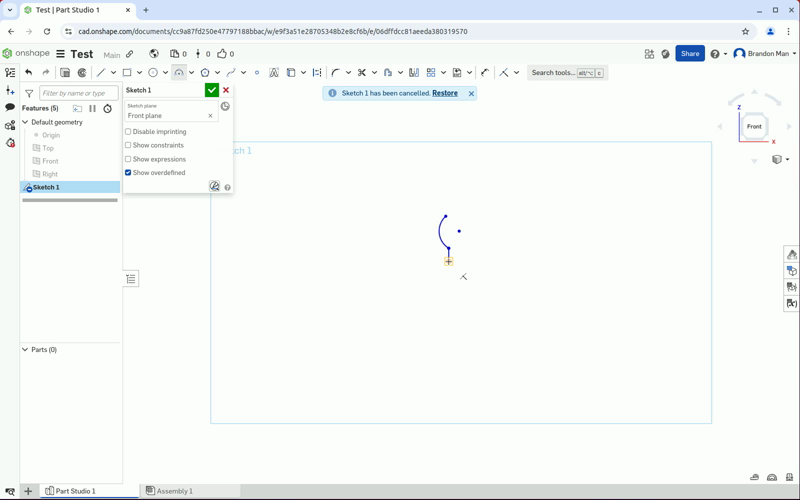
key_down(shift)
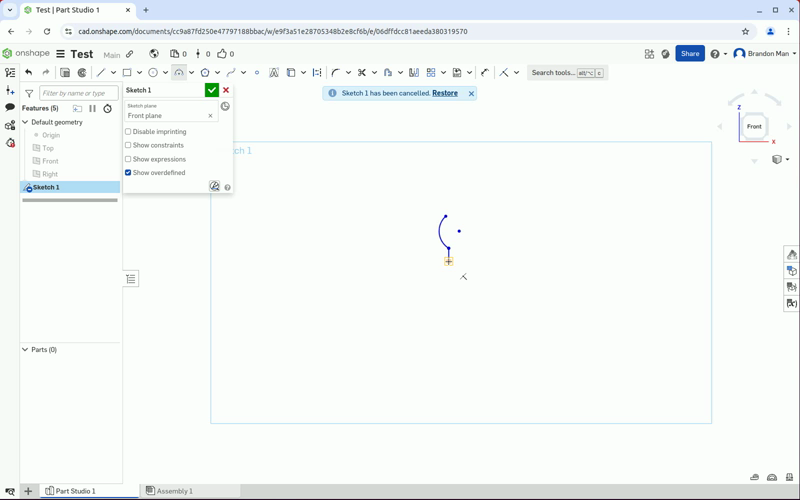
mouse_move(451, 259)
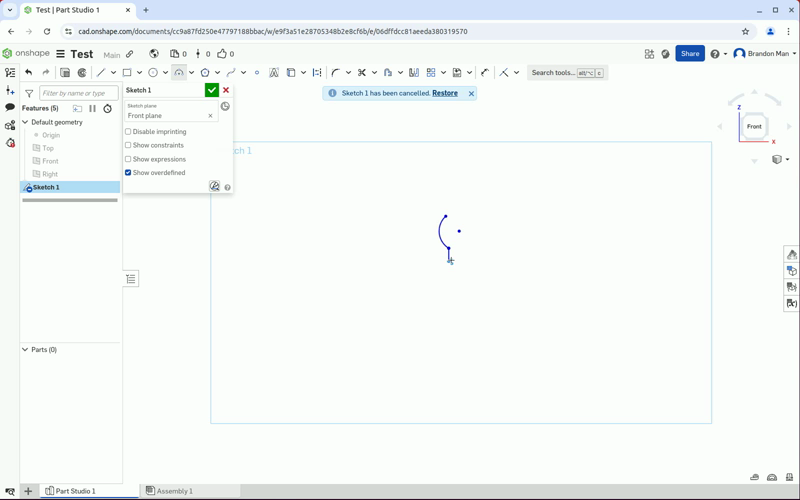
scroll(6)
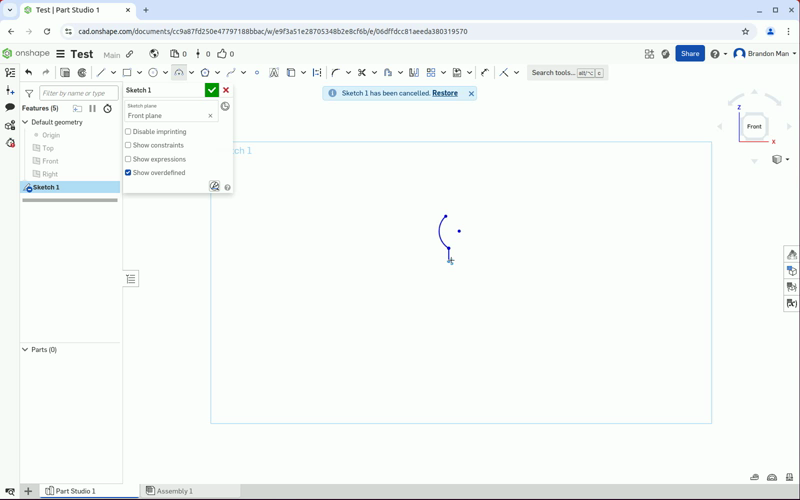
scroll(6)
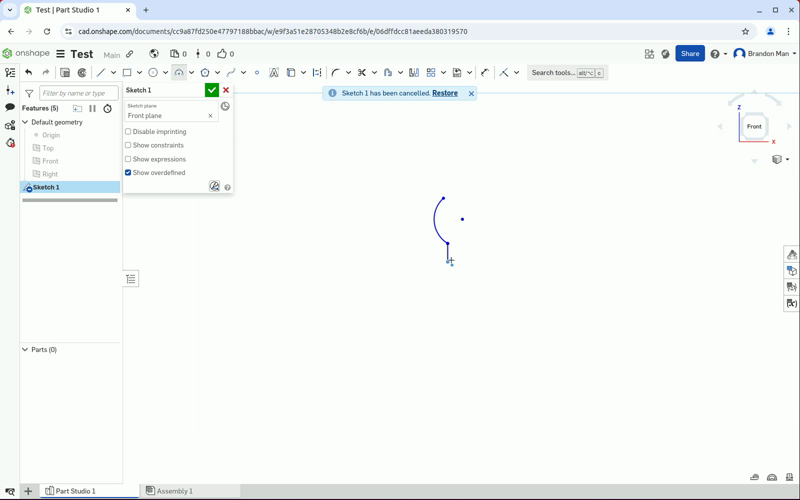
scroll(6)
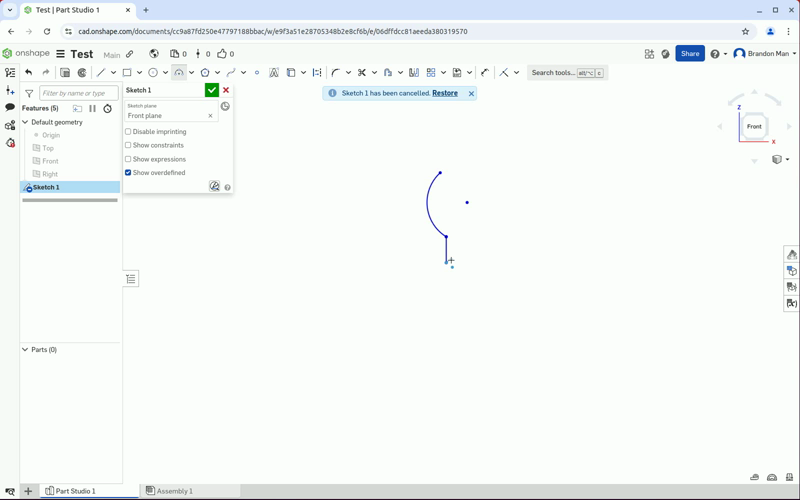
scroll(6)
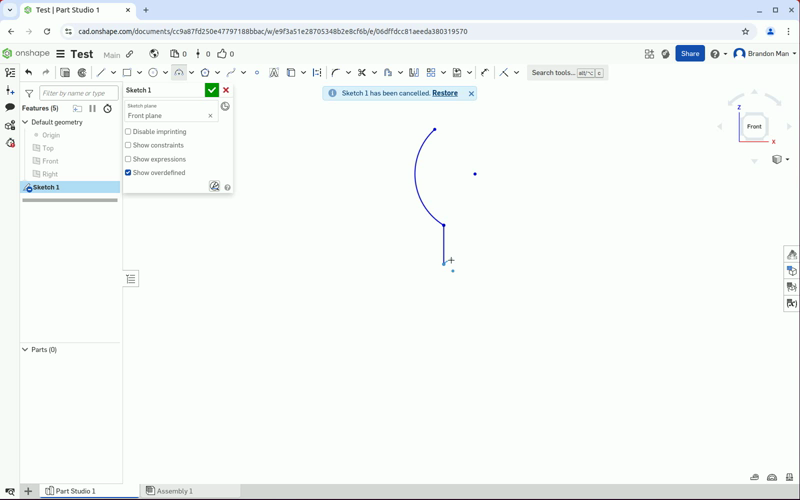
scroll(6)
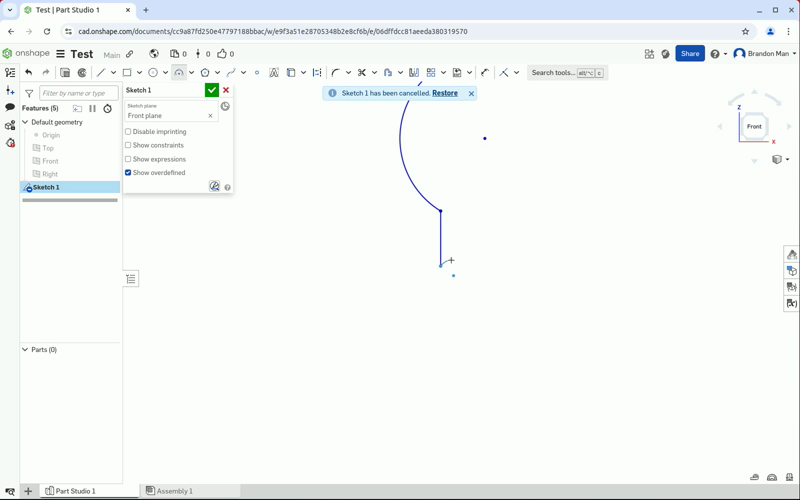
scroll(6)
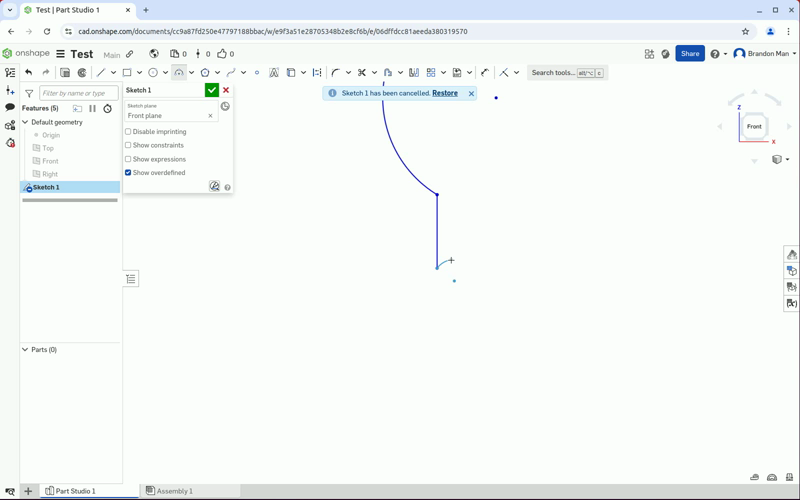
scroll(6)
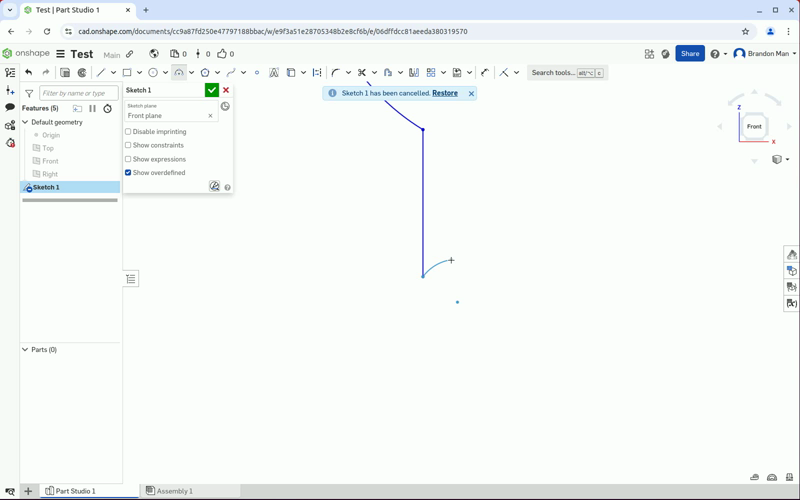
click(451, 259)
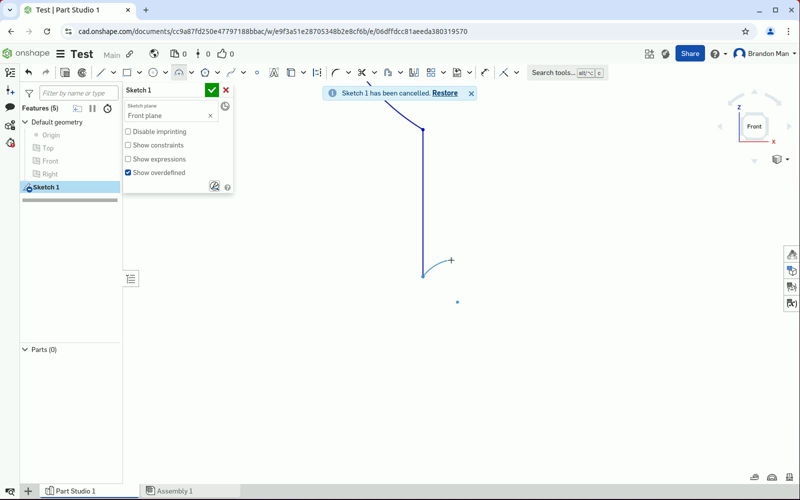
scroll(-6)
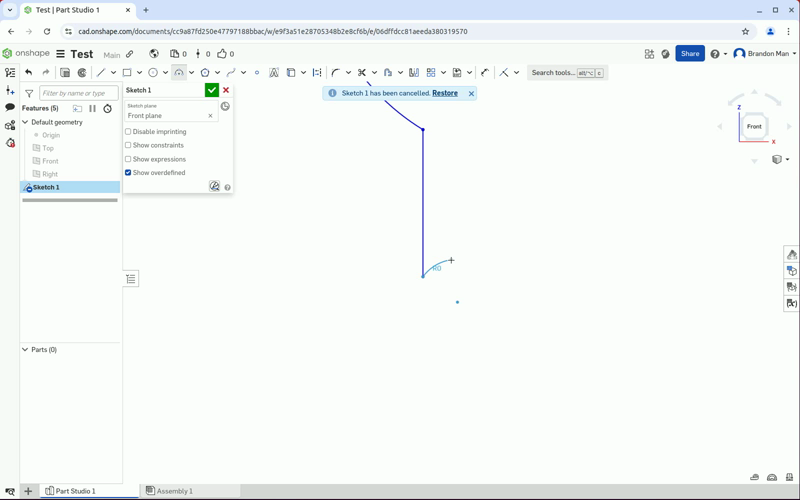
scroll(-6)
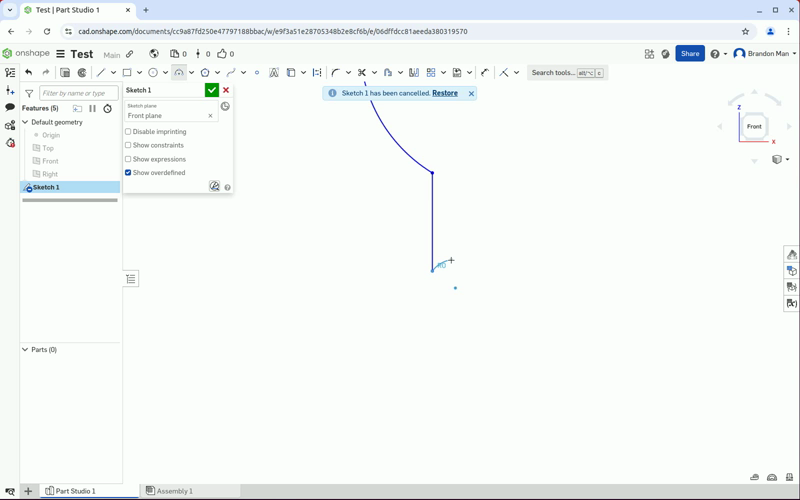
scroll(-6)
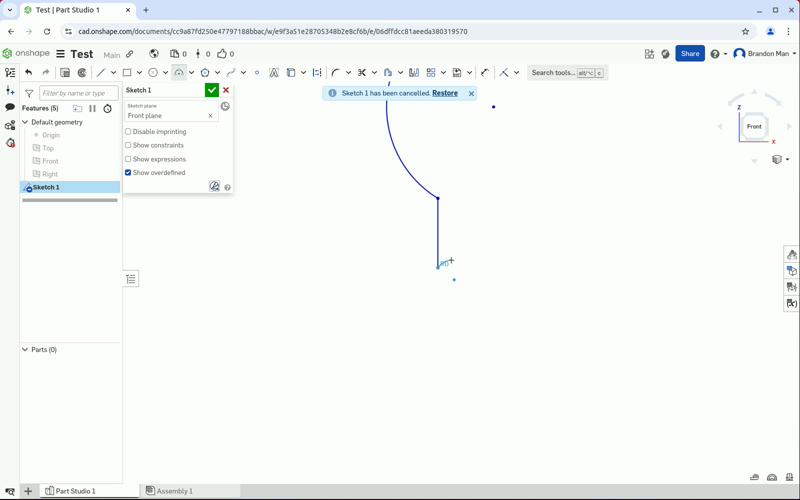
scroll(-6)
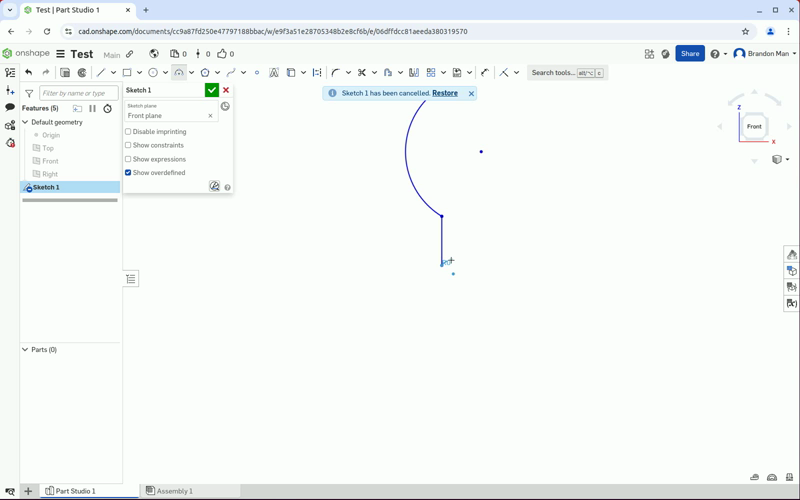
scroll(-6)
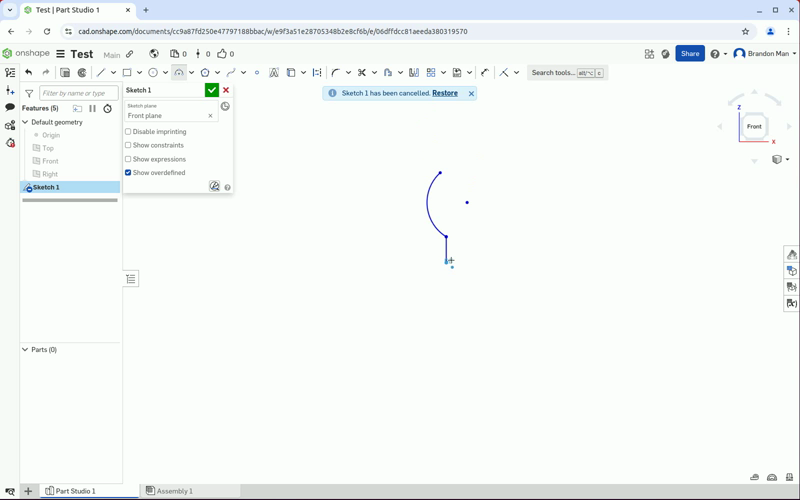
scroll(-6)
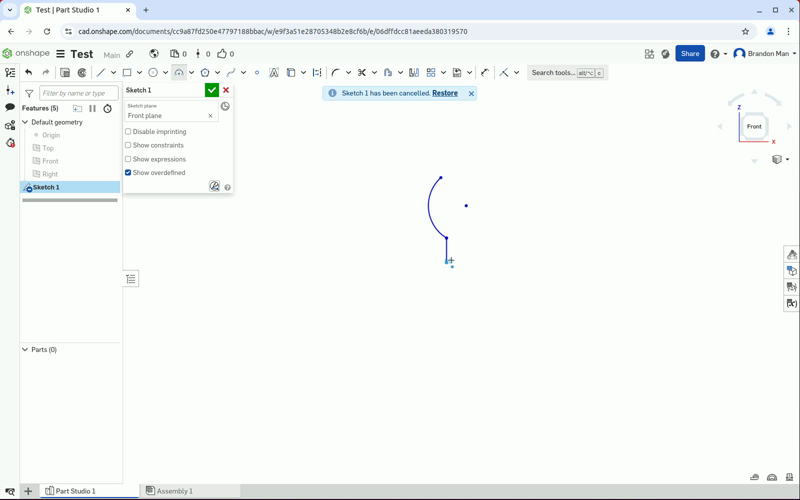
scroll(-6)
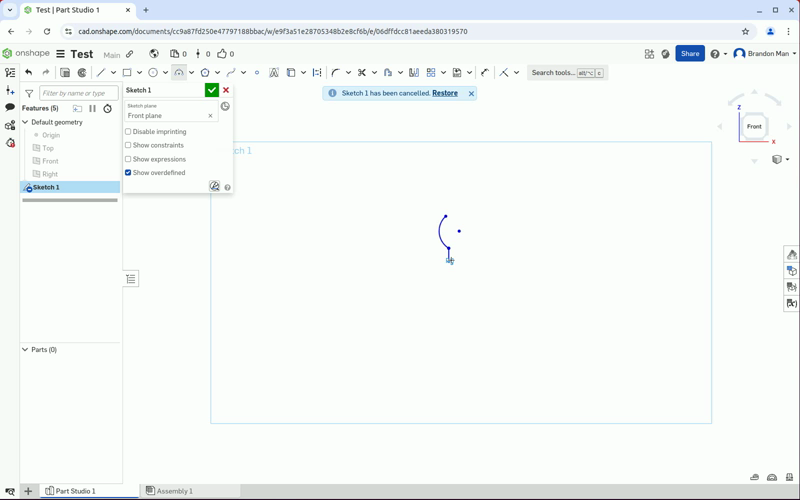
mouse_move(449, 260)
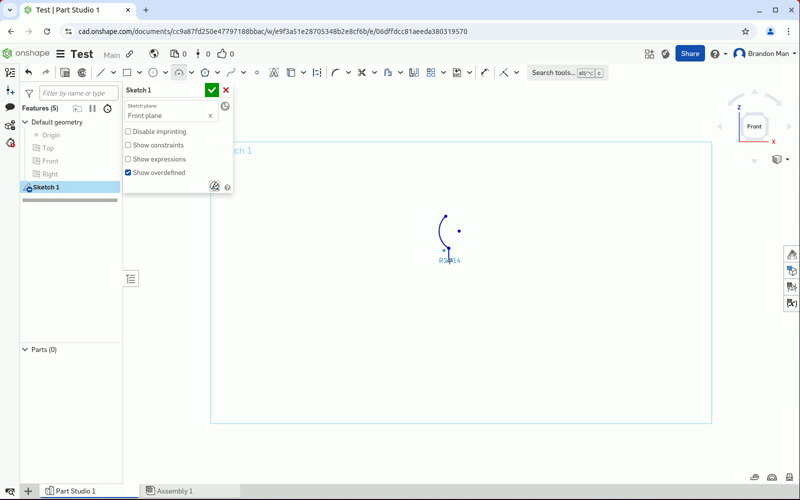
scroll(6)
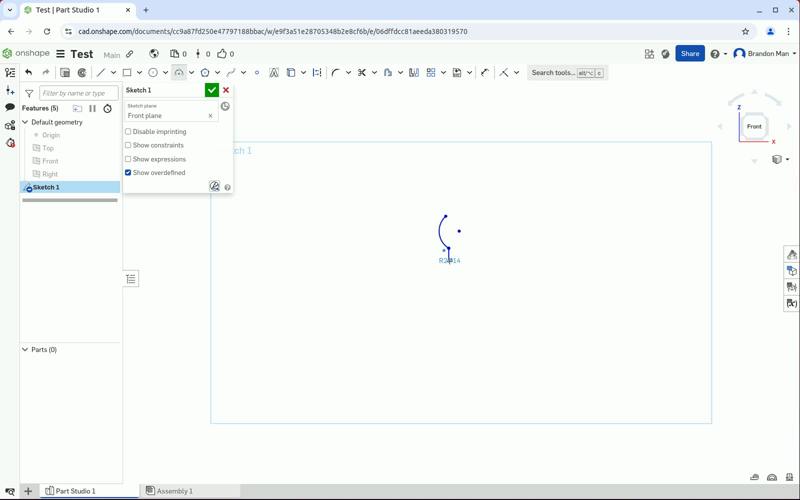
scroll(6)
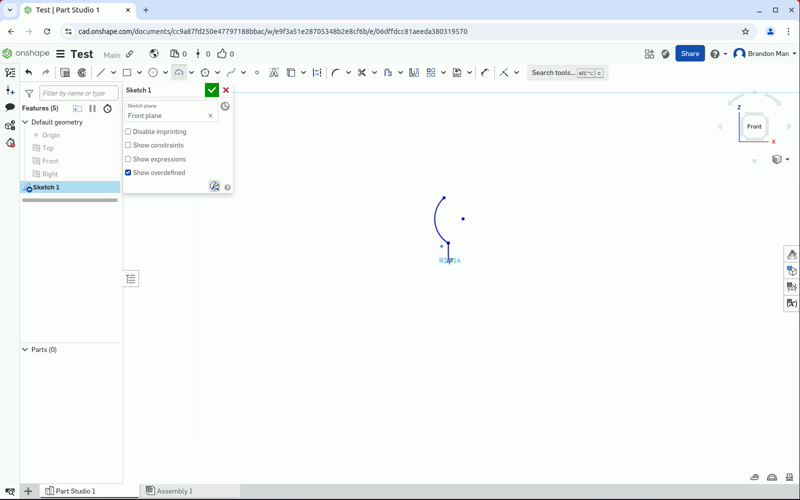
scroll(6)
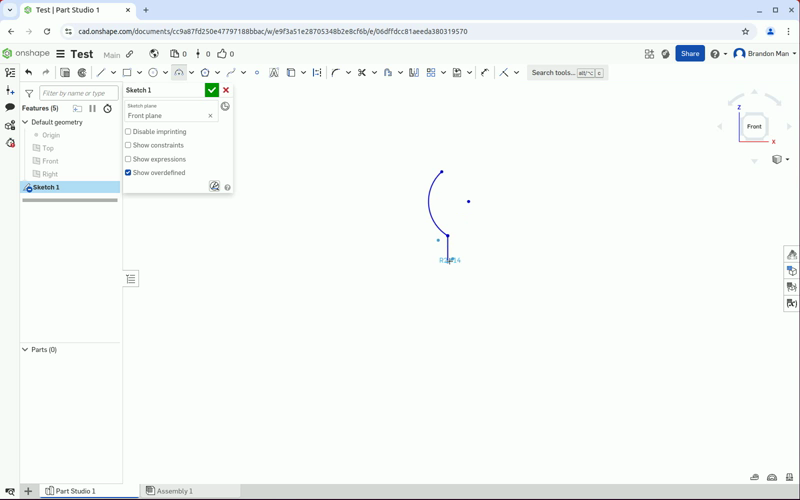
scroll(6)
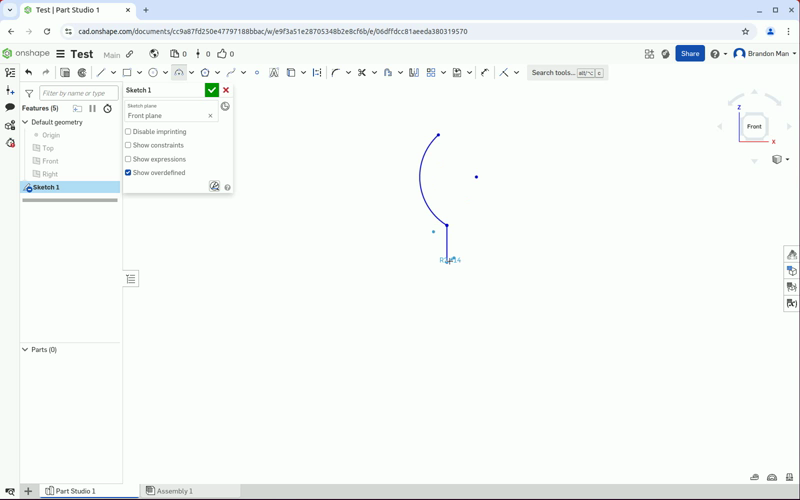
scroll(6)
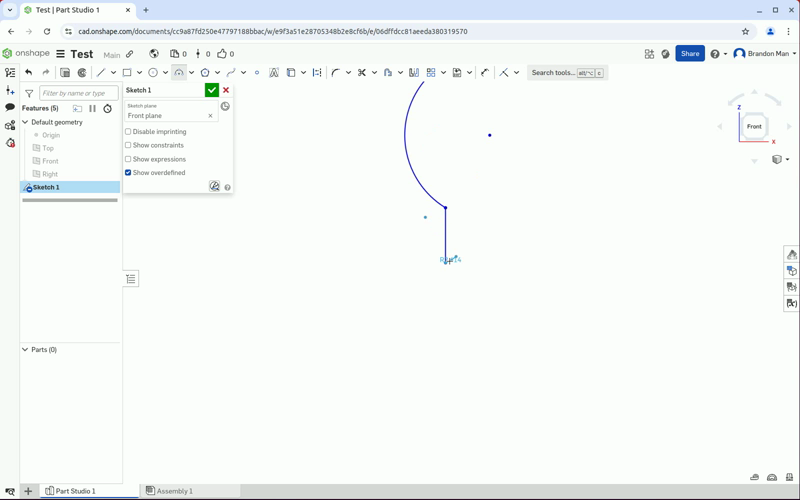
scroll(6)
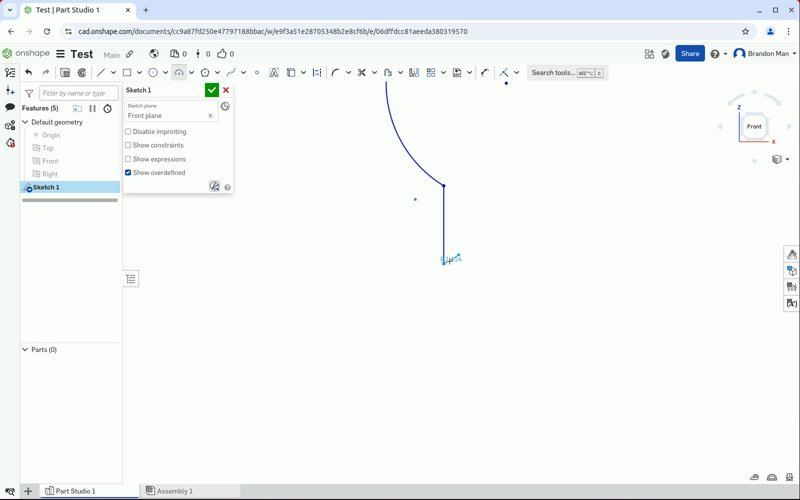
scroll(6)
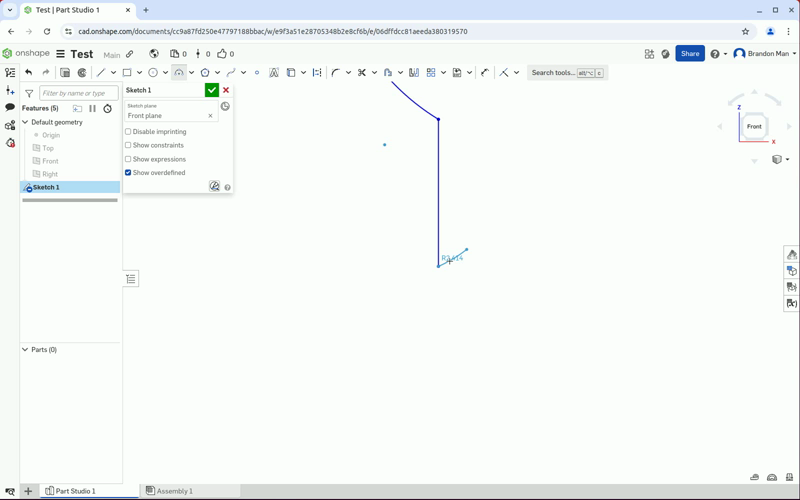
click(449, 260)
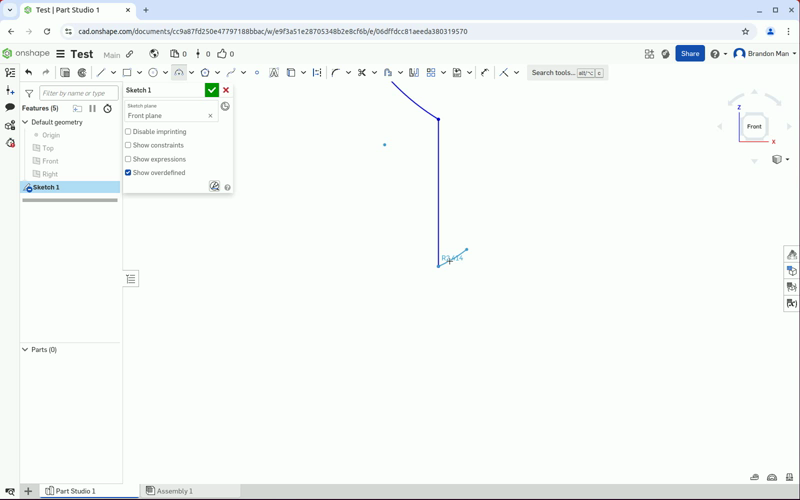
scroll(-6)
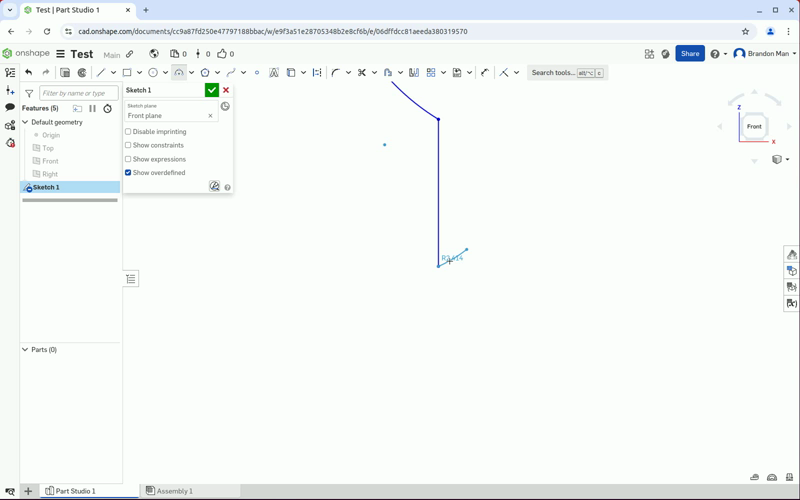
scroll(-6)
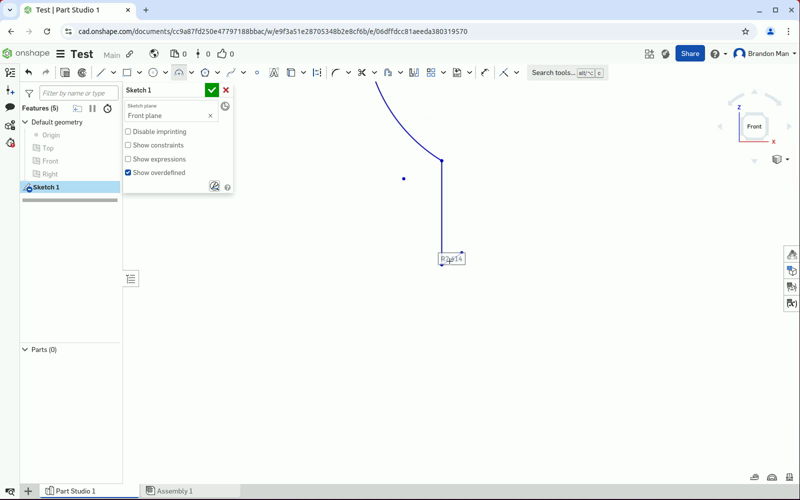
scroll(-6)
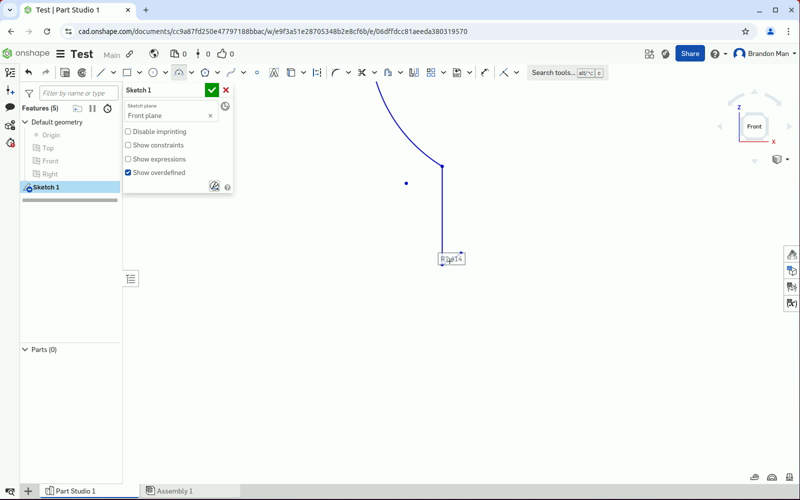
scroll(-6)
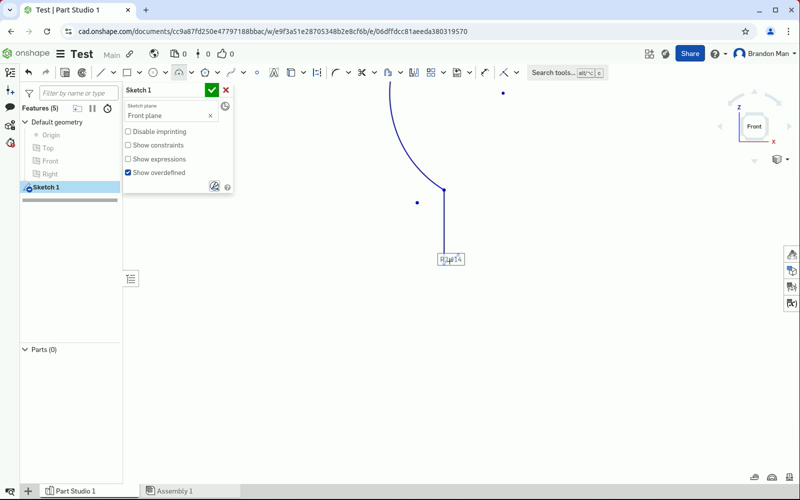
scroll(-6)
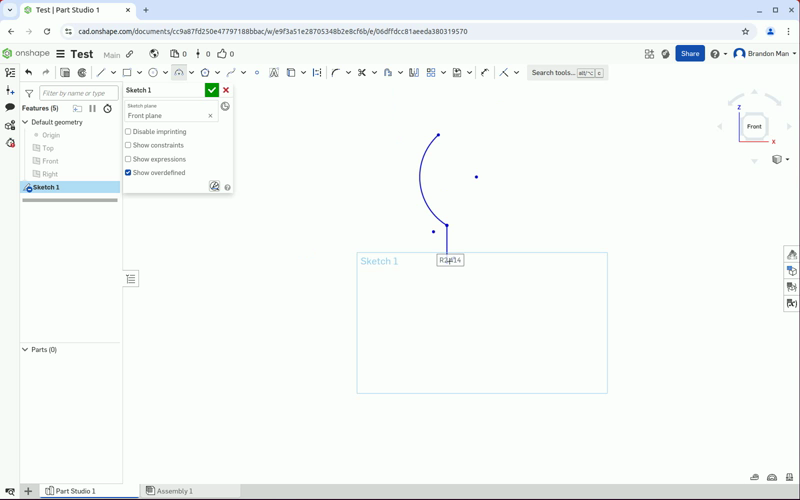
scroll(-6)
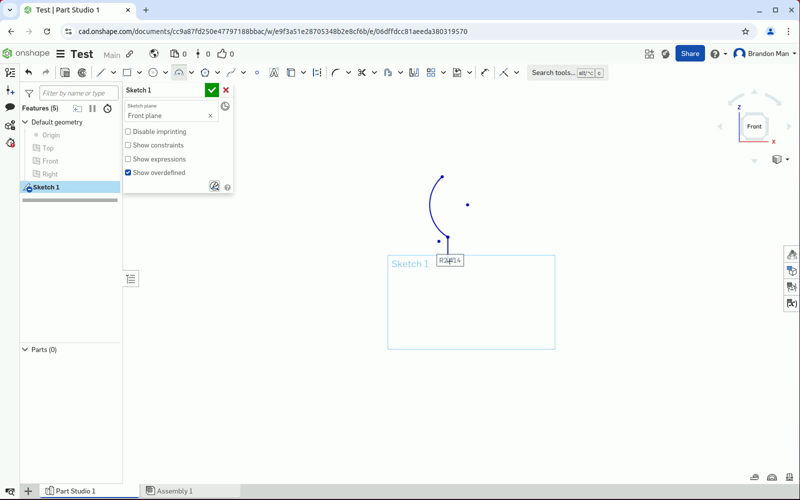
scroll(-6)
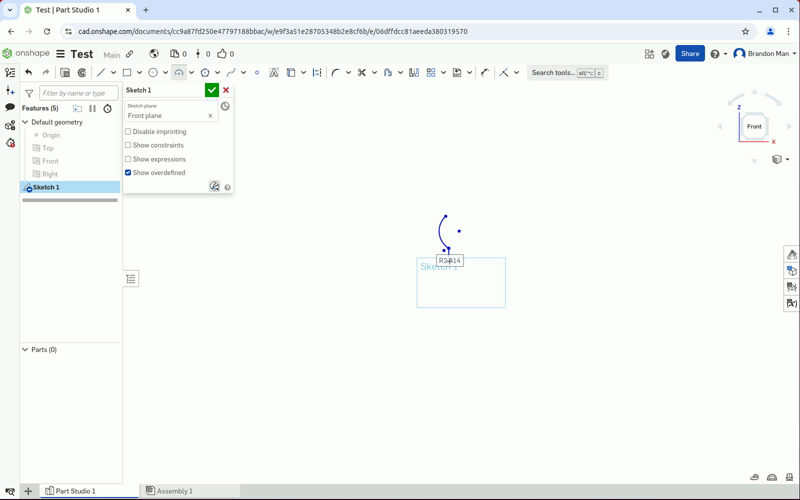
key_up(shift)
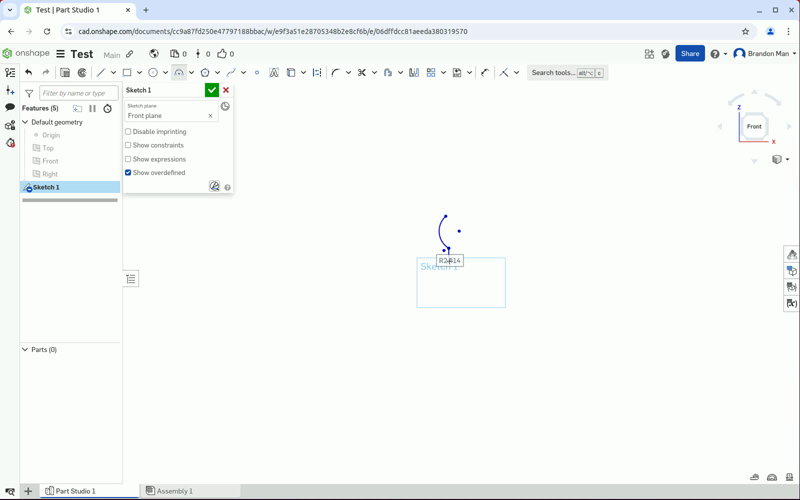
key(esc)
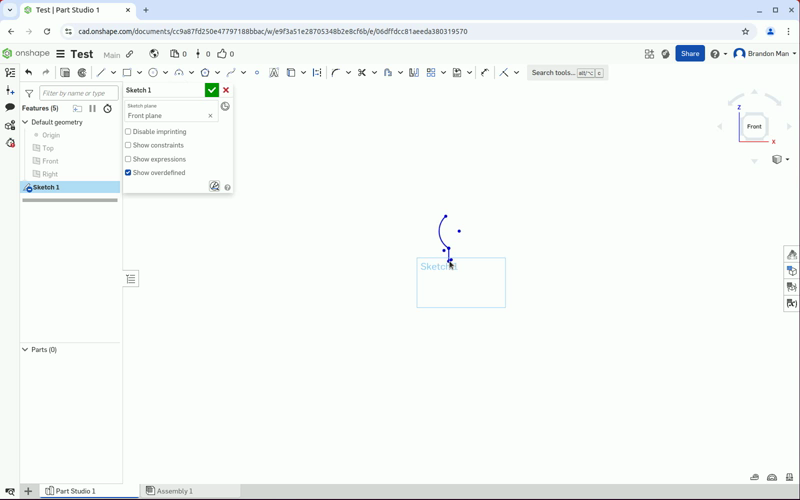
key(l)
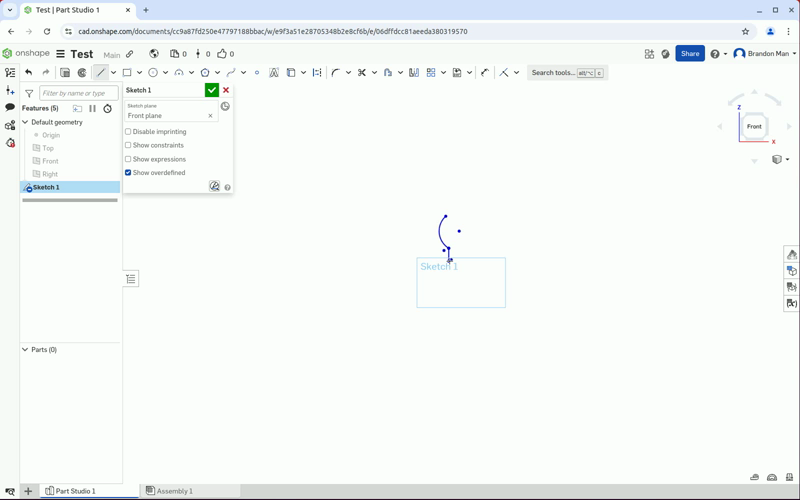
mouse_move(451, 259)
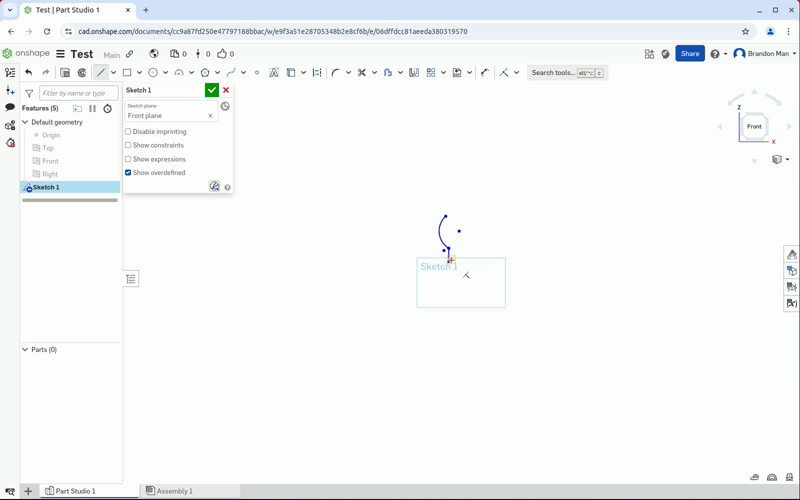
scroll(6)
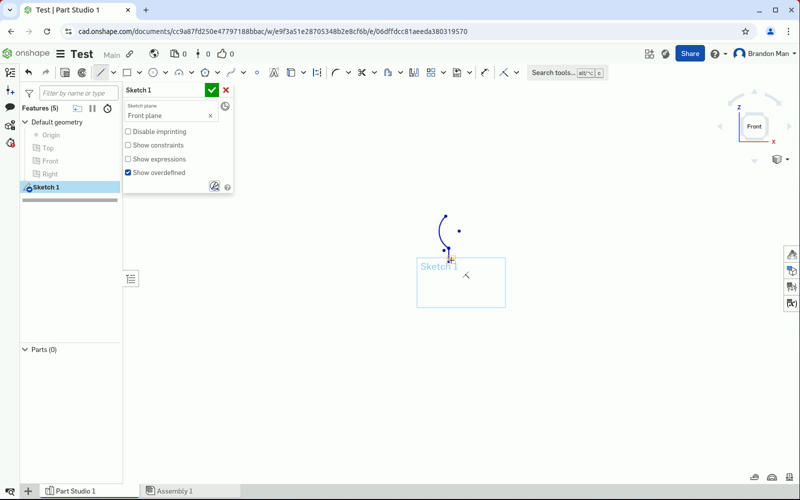
scroll(6)
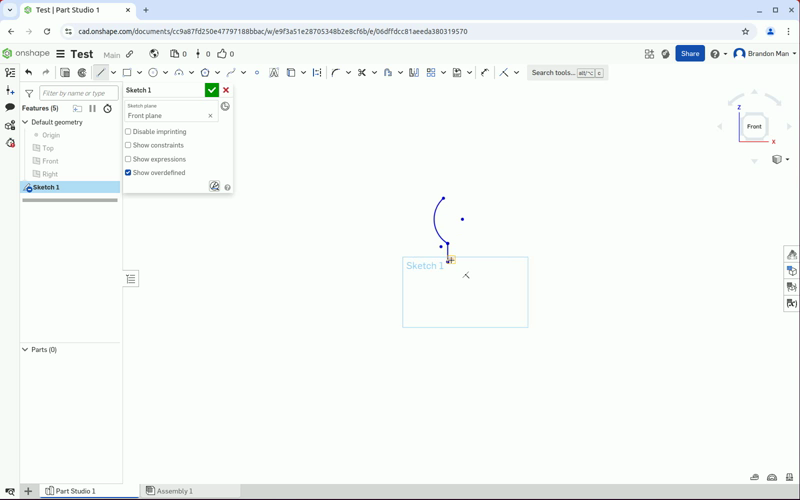
scroll(6)
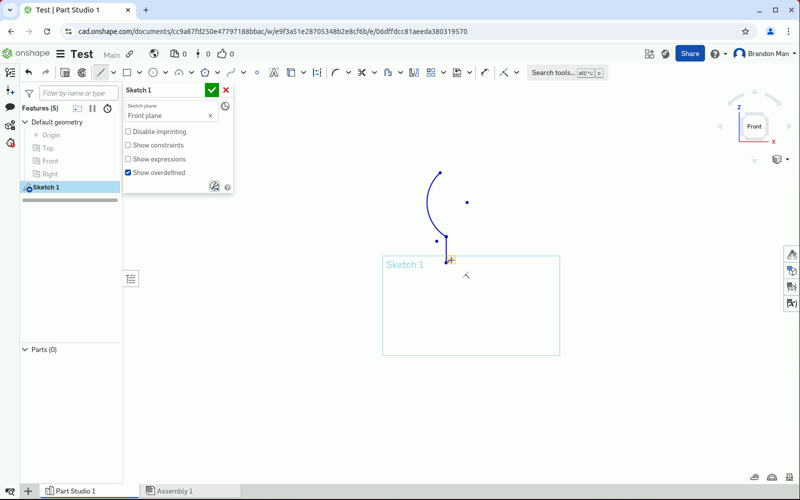
scroll(6)
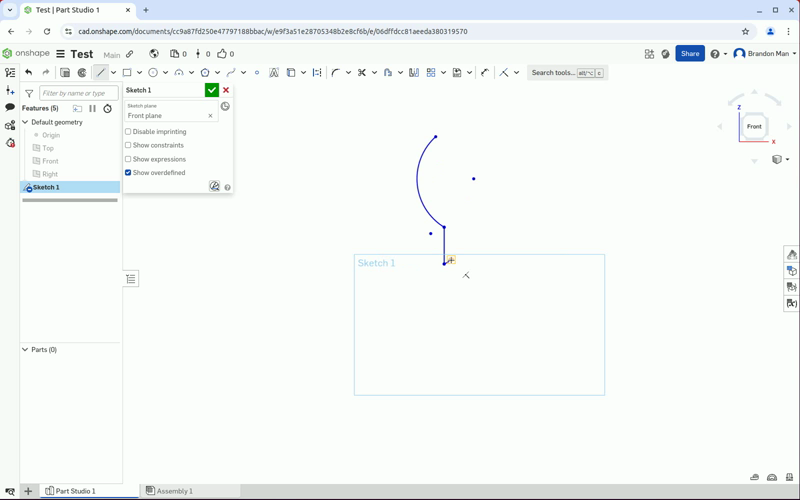
scroll(6)
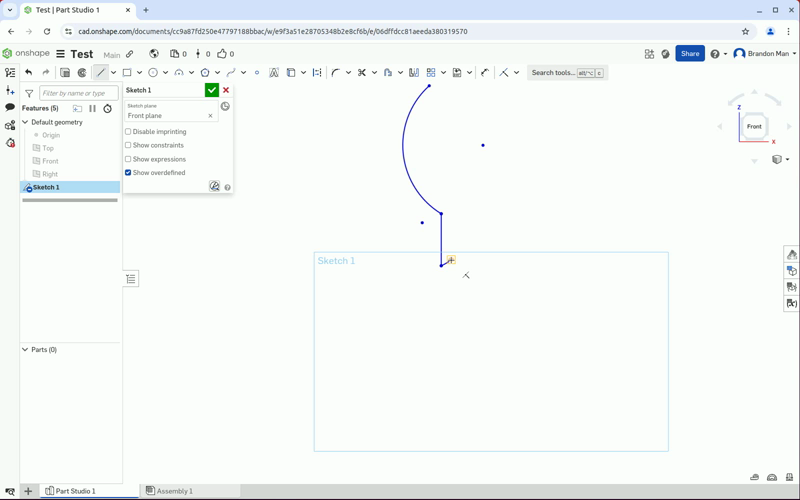
scroll(6)
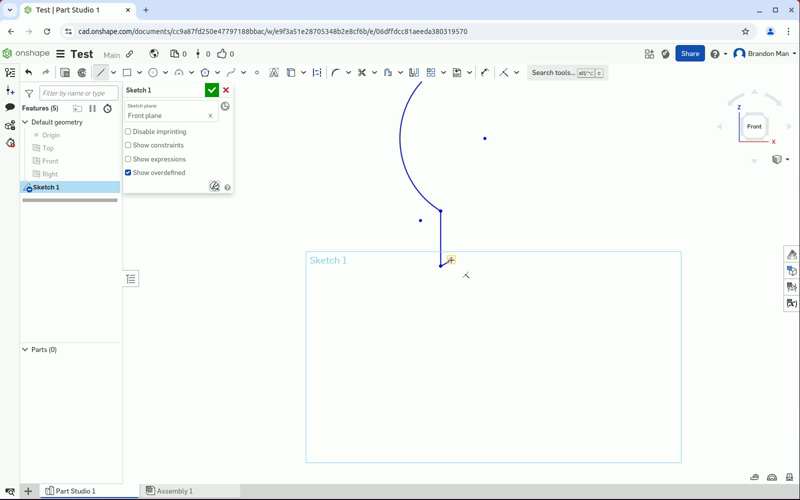
scroll(6)
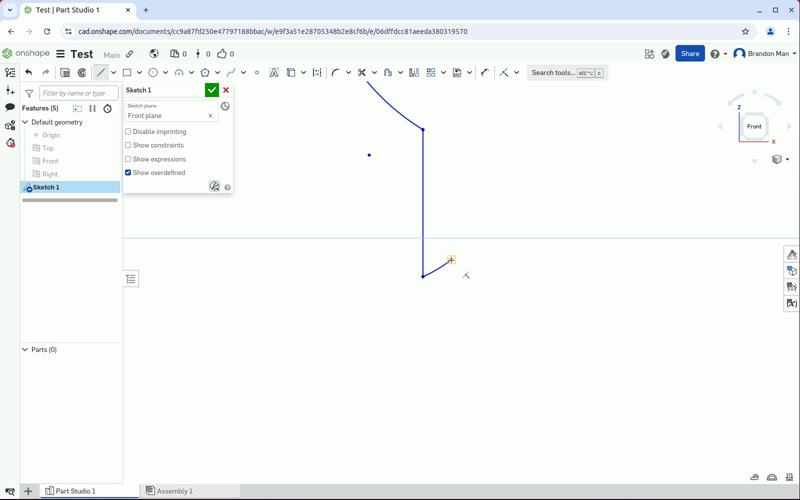
click(451, 259)
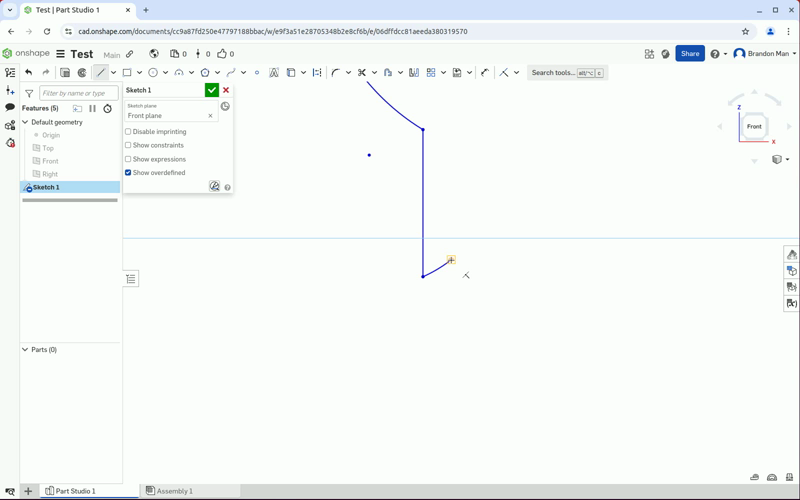
scroll(-6)
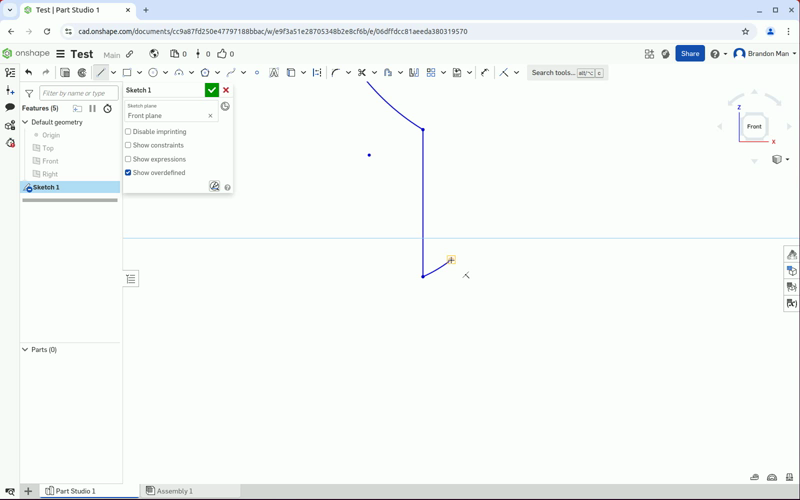
scroll(-6)
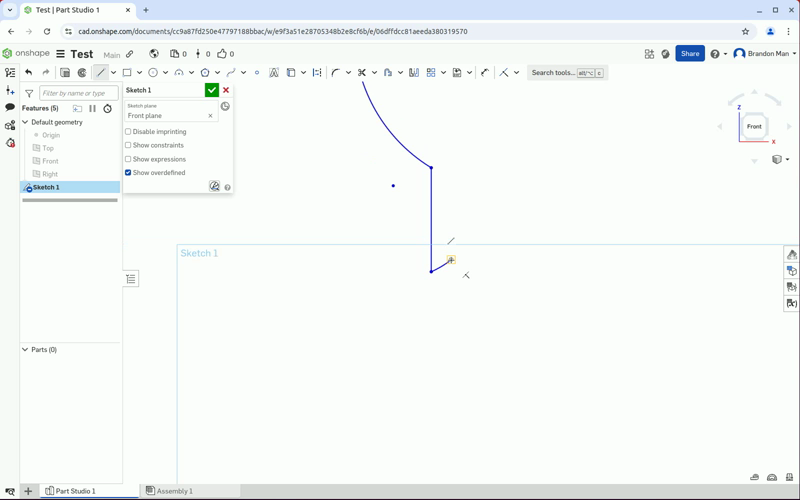
scroll(-6)
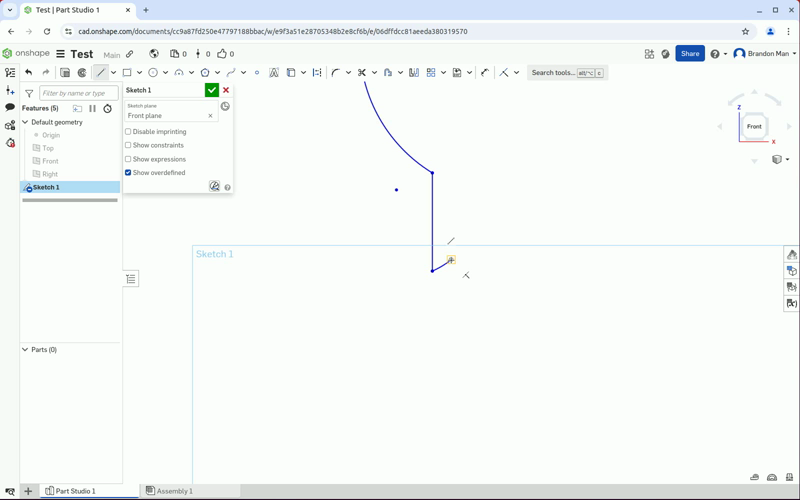
scroll(-6)
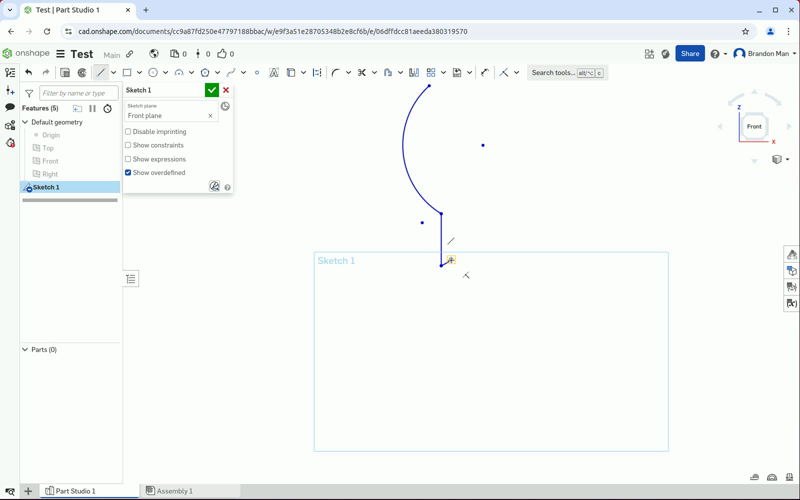
scroll(-6)
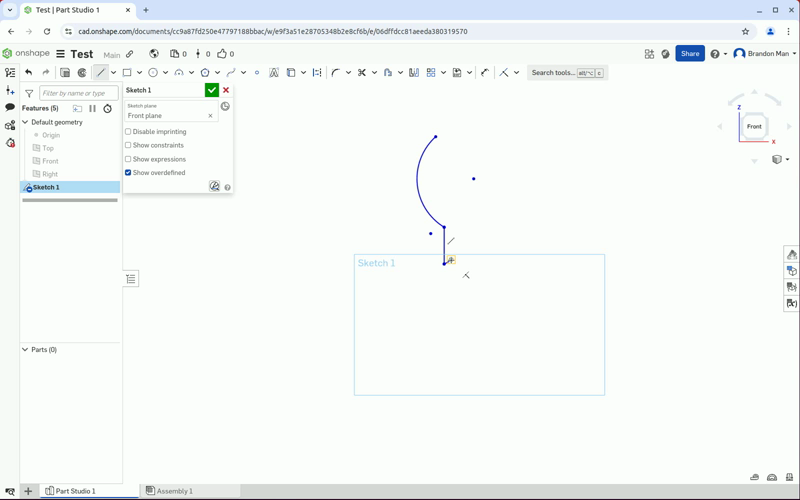
scroll(-6)
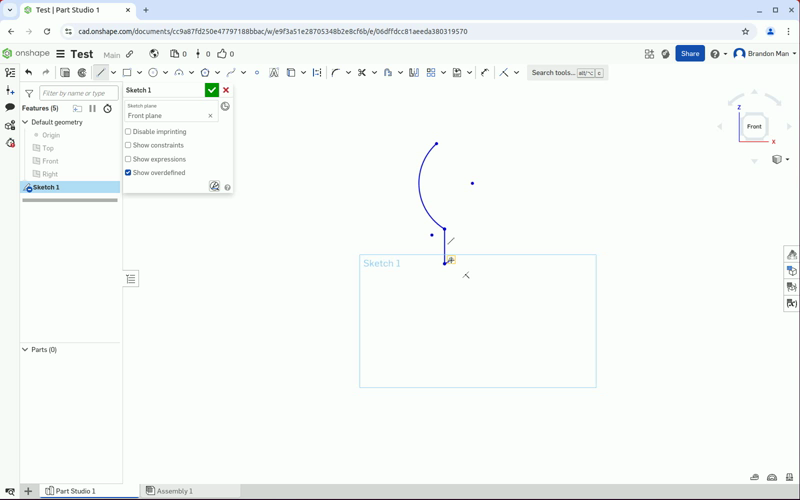
scroll(-6)
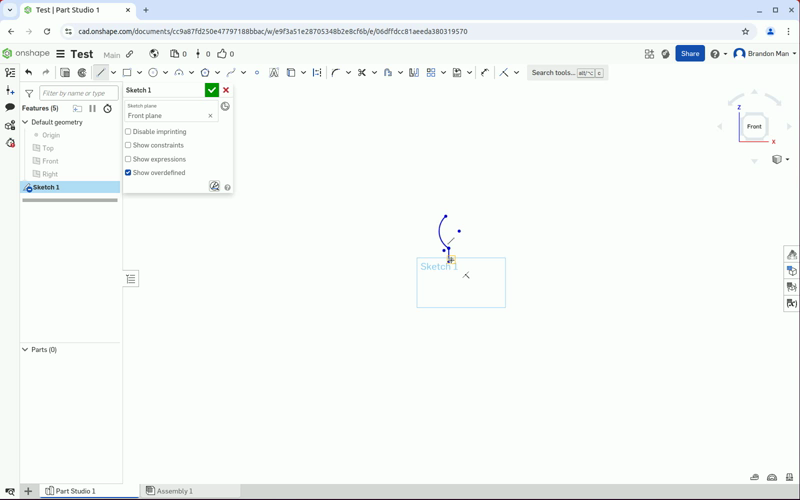
key_down(shift)
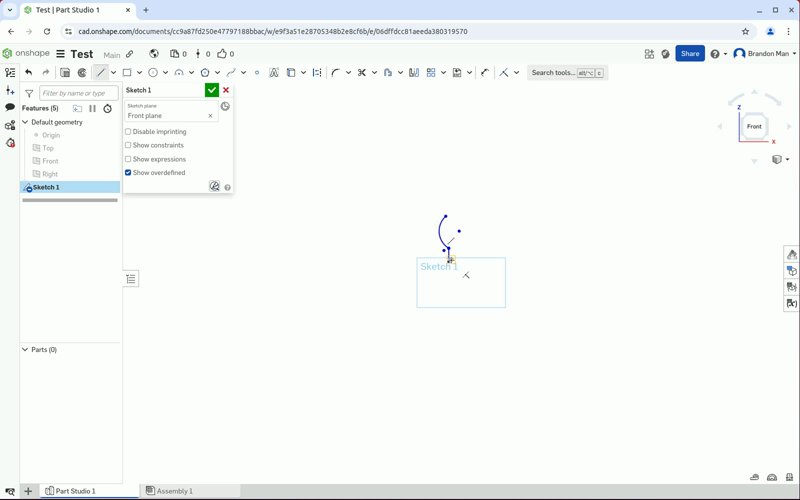
mouse_move(481, 259)
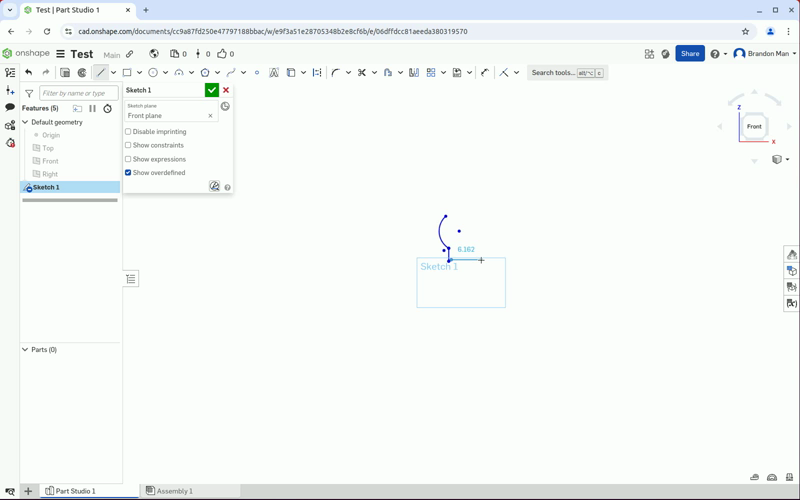
mouse_move(451, 250)
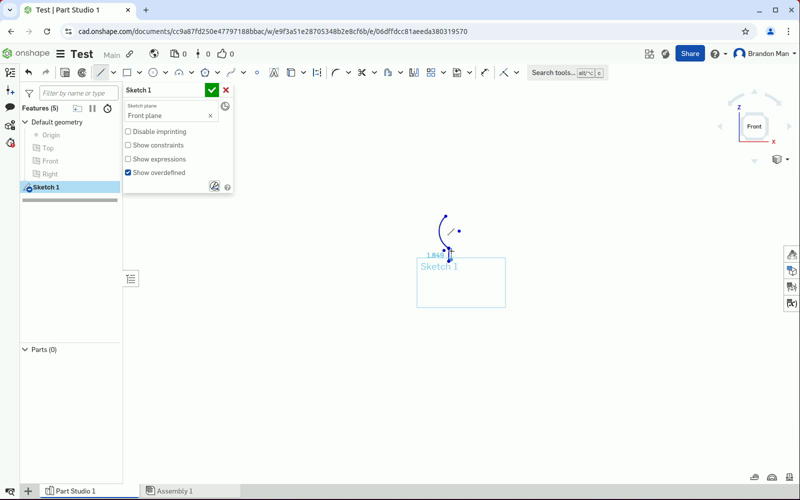
scroll(6)
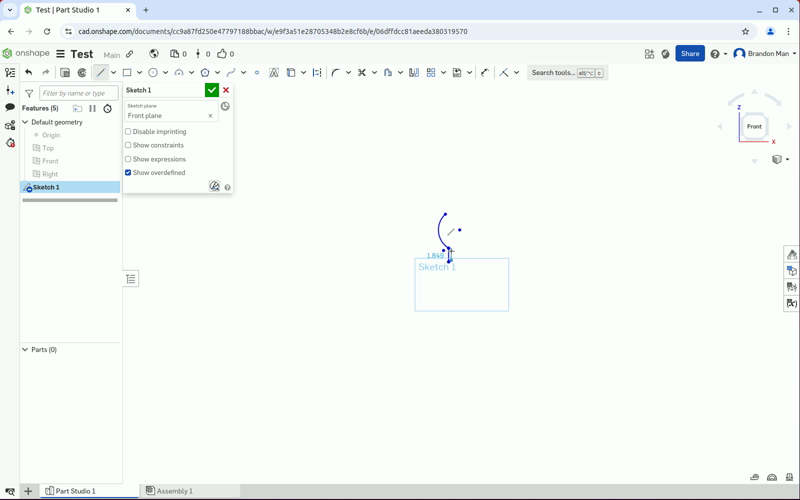
scroll(6)
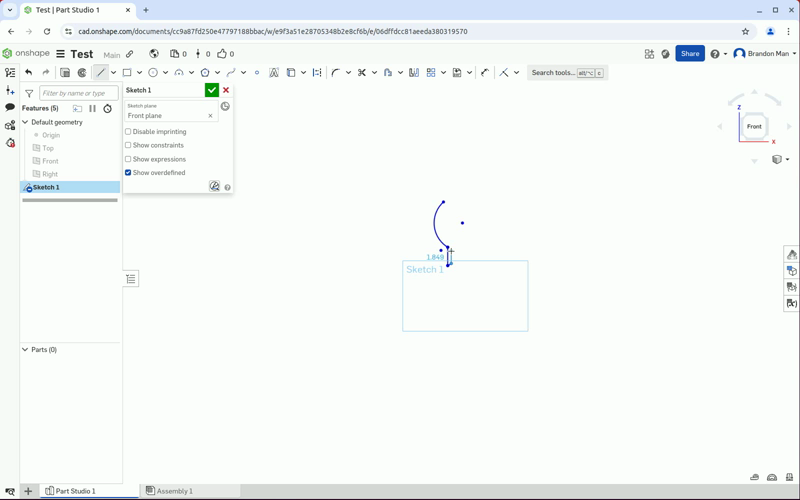
scroll(6)
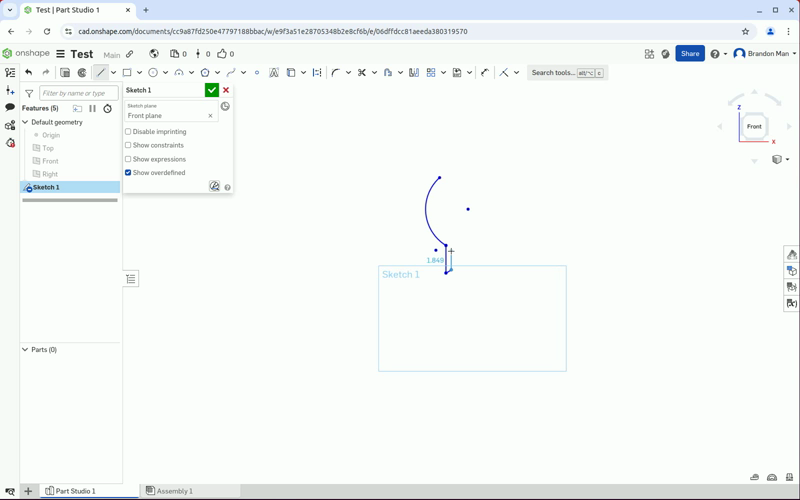
scroll(6)
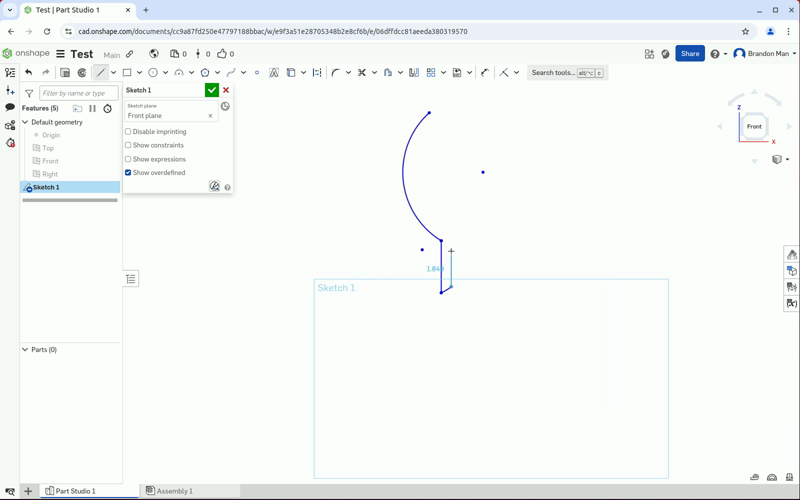
scroll(6)
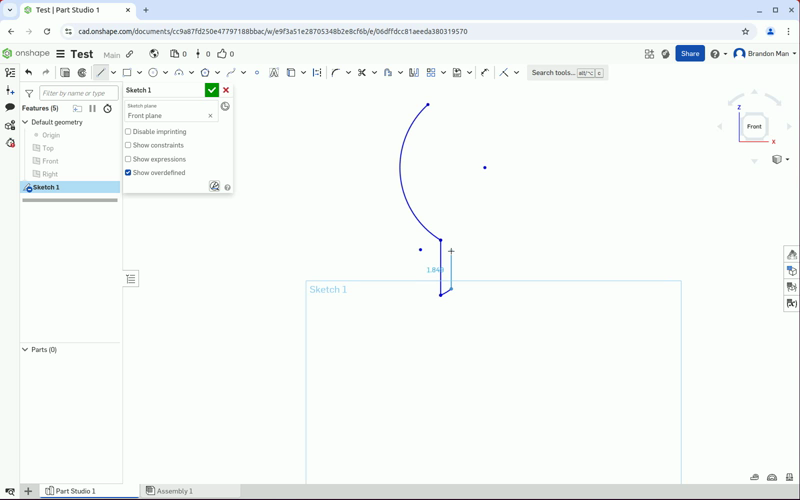
scroll(6)
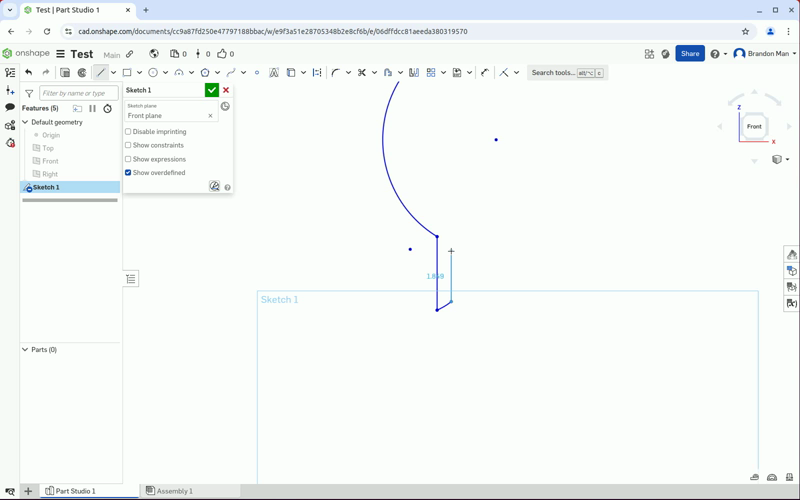
scroll(6)
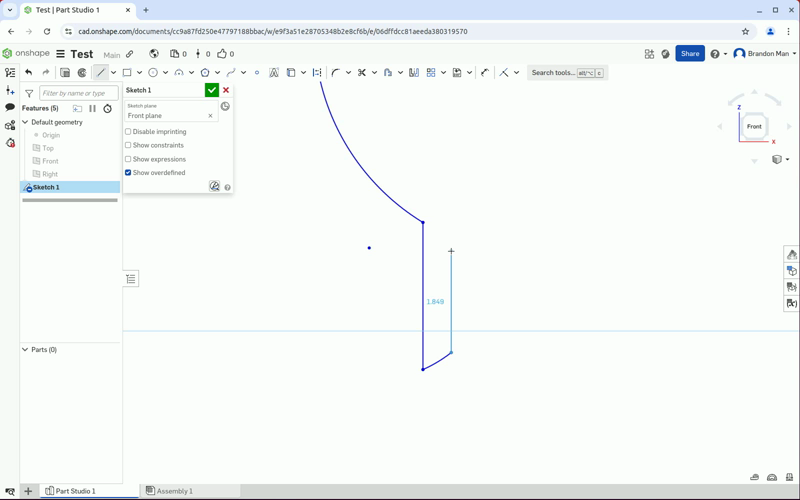
click(451, 250)
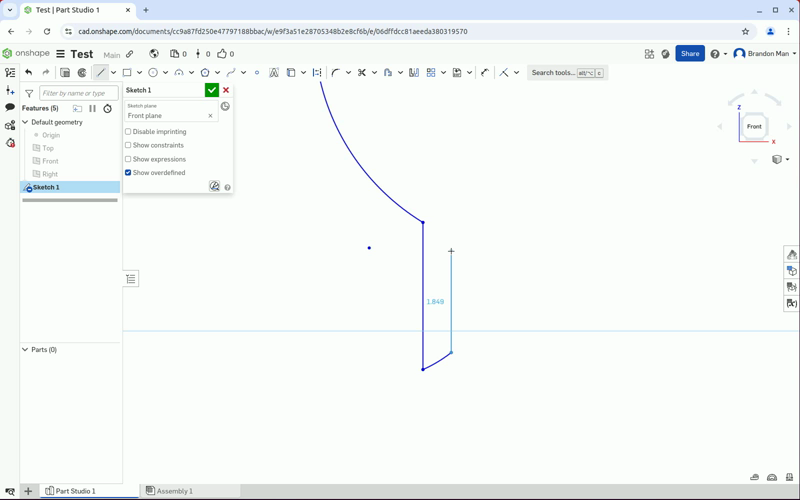
scroll(-6)
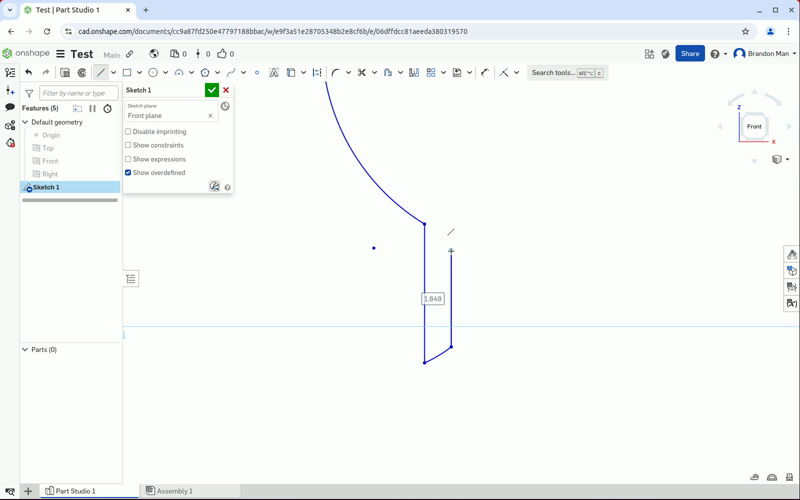
scroll(-6)
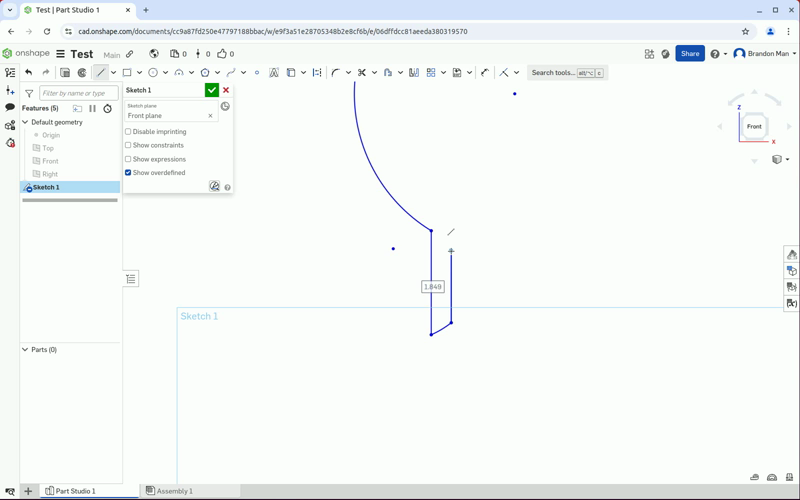
scroll(-6)
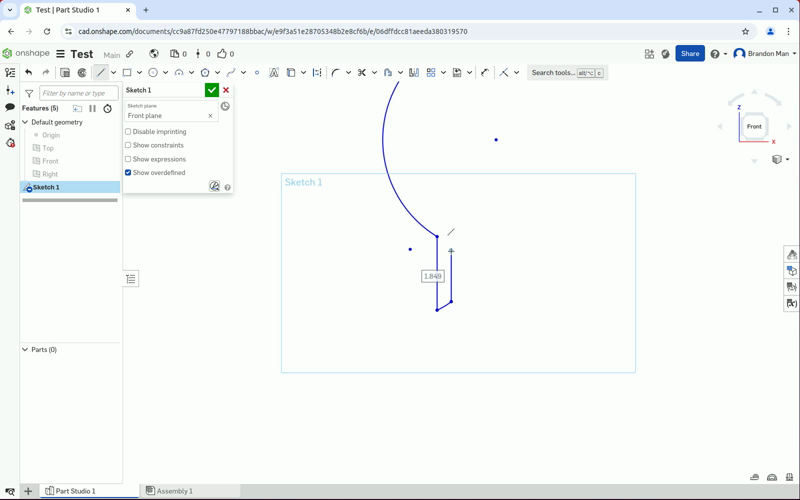
scroll(-6)
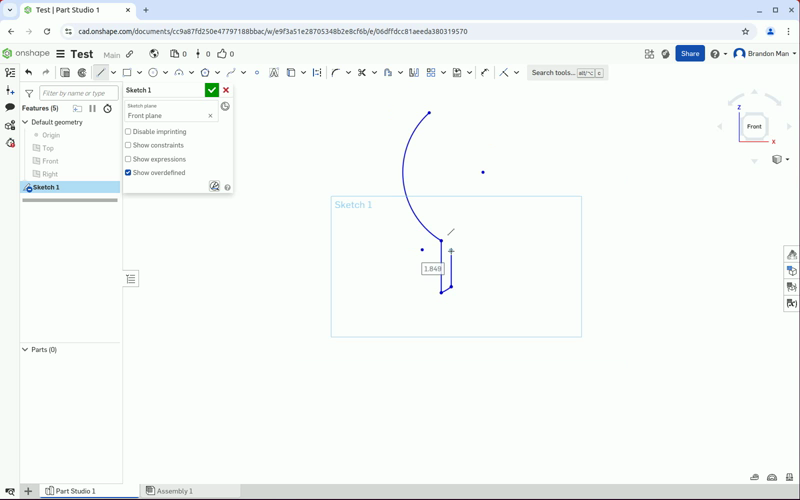
scroll(-6)
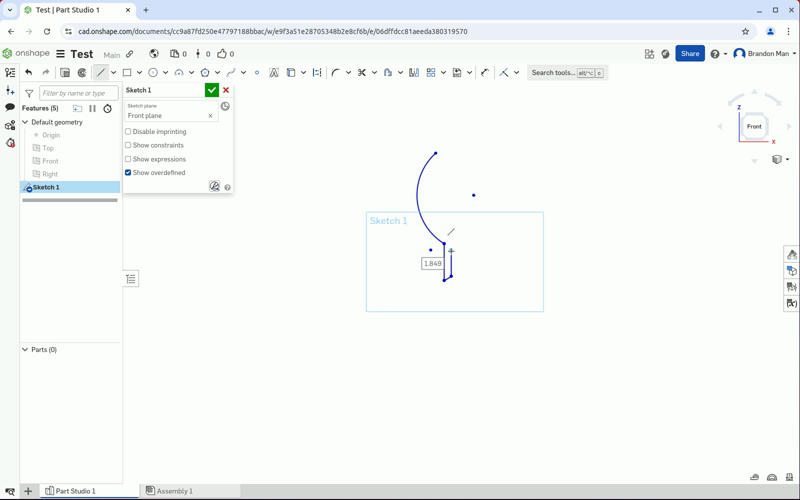
scroll(-6)
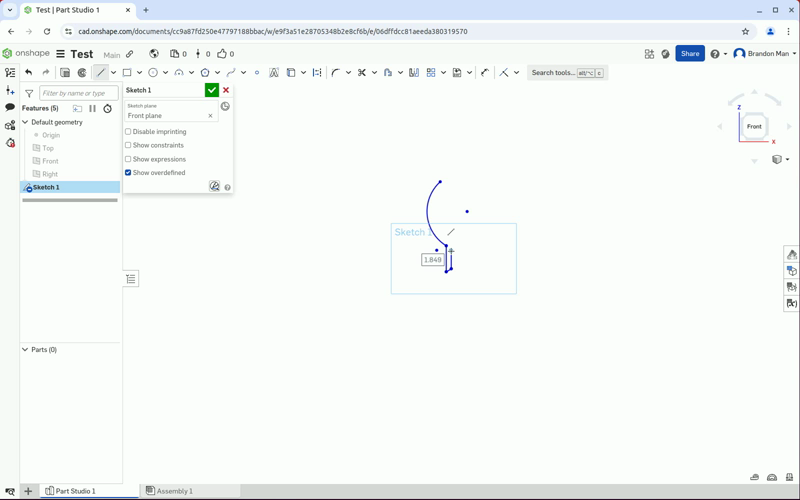
scroll(-6)
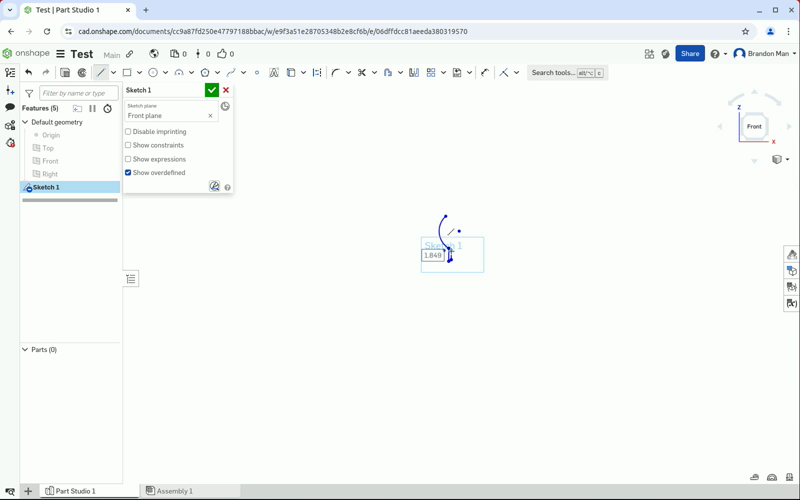
key_up(shift)
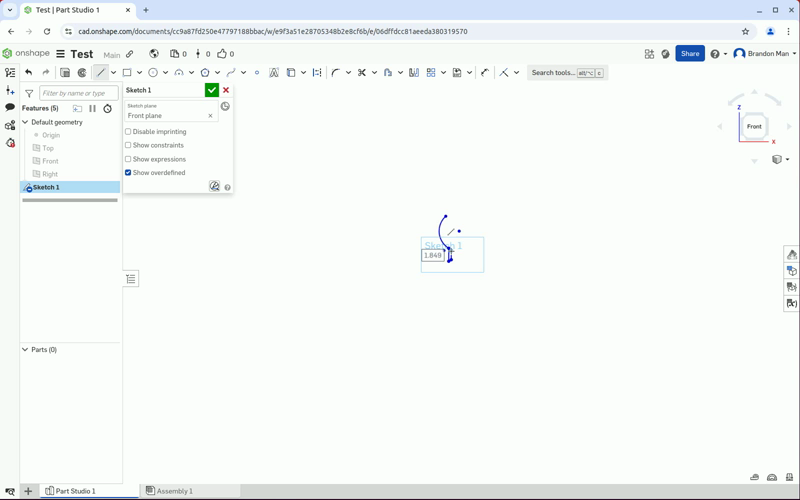
key_down(shift)
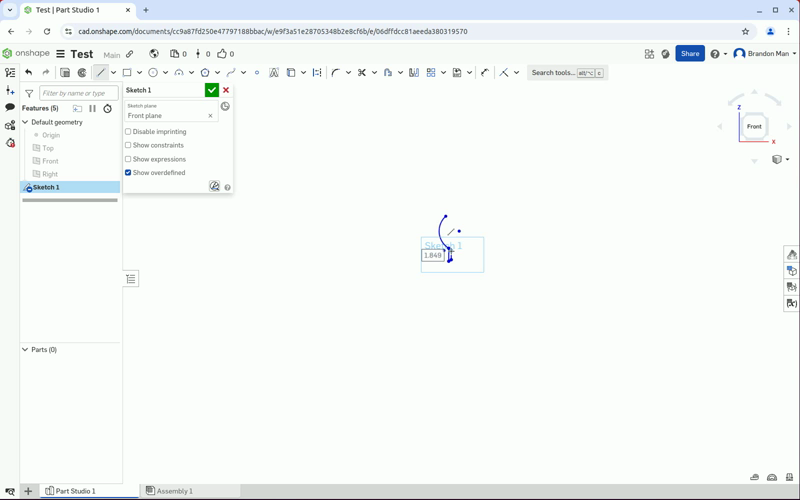
mouse_move(481, 250)
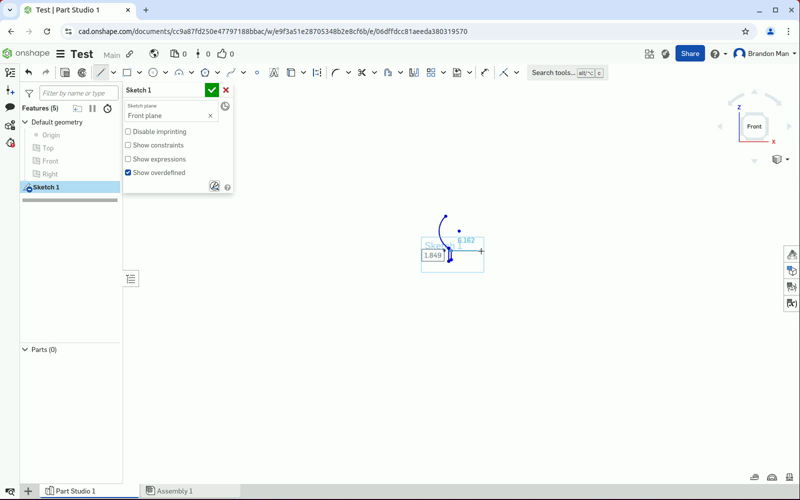
mouse_move(460, 250)
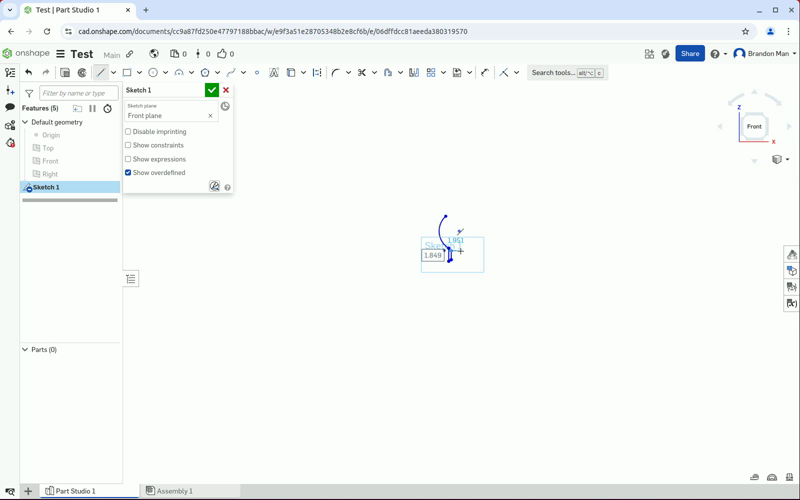
click(460, 250)
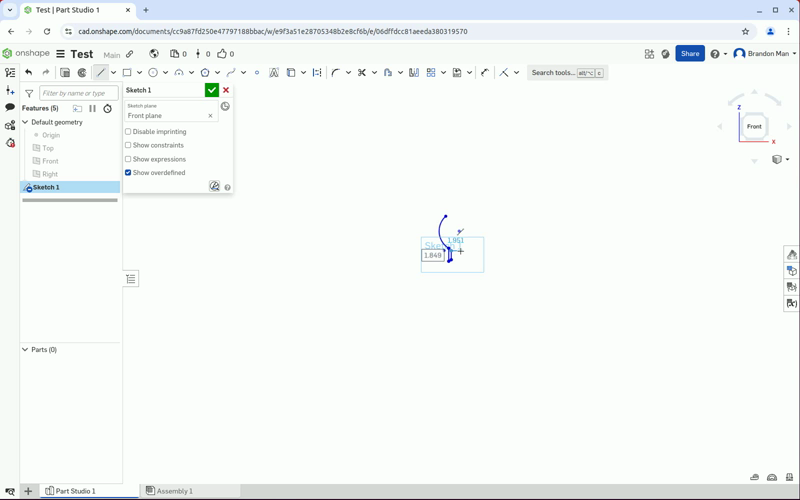
key_up(shift)
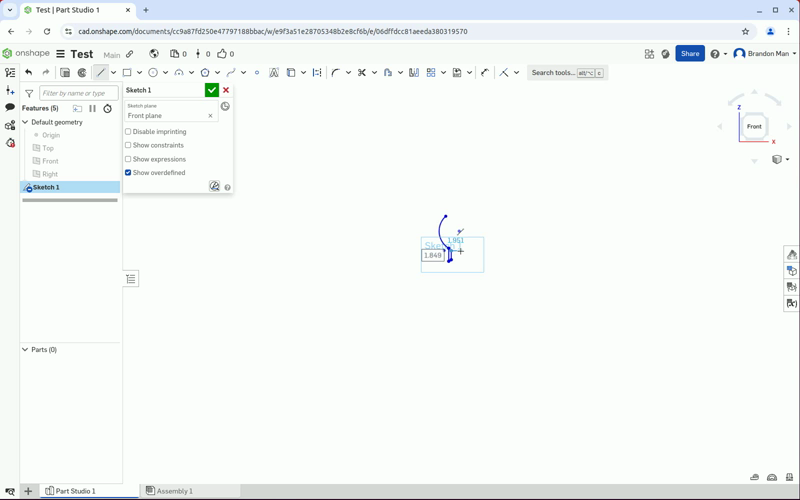
key_down(shift)
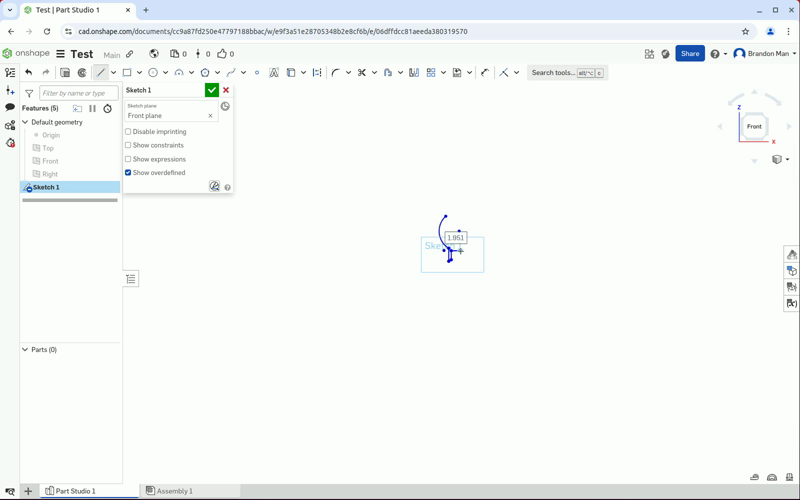
mouse_move(490, 250)
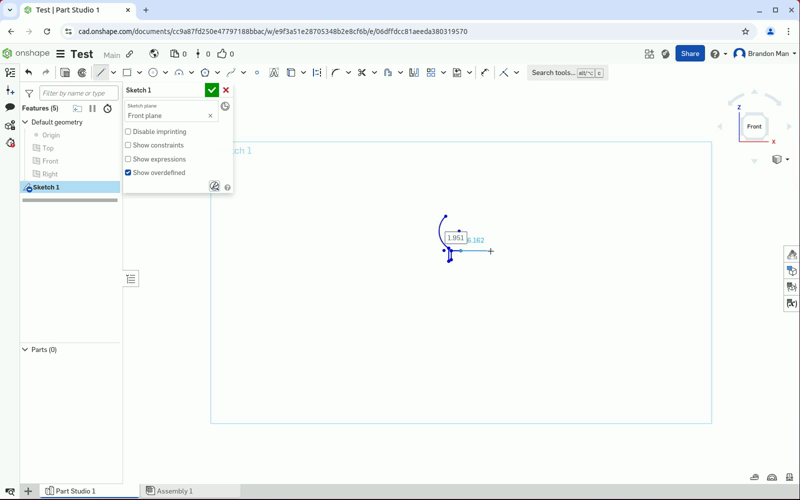
mouse_move(460, 248)
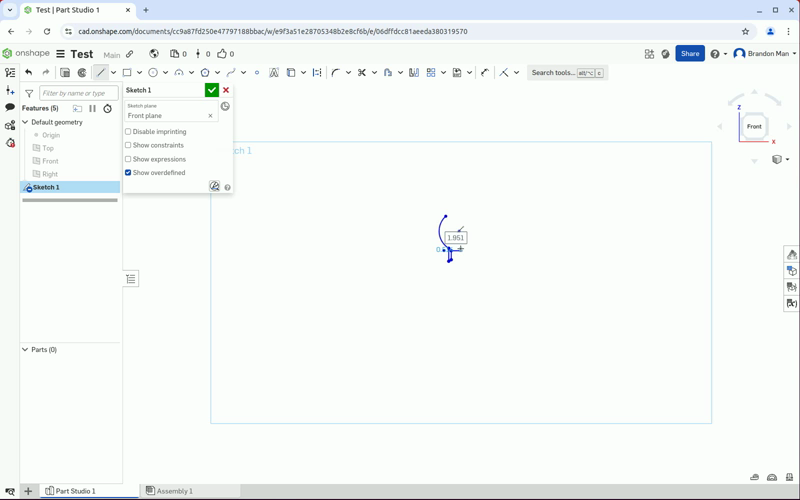
scroll(6)
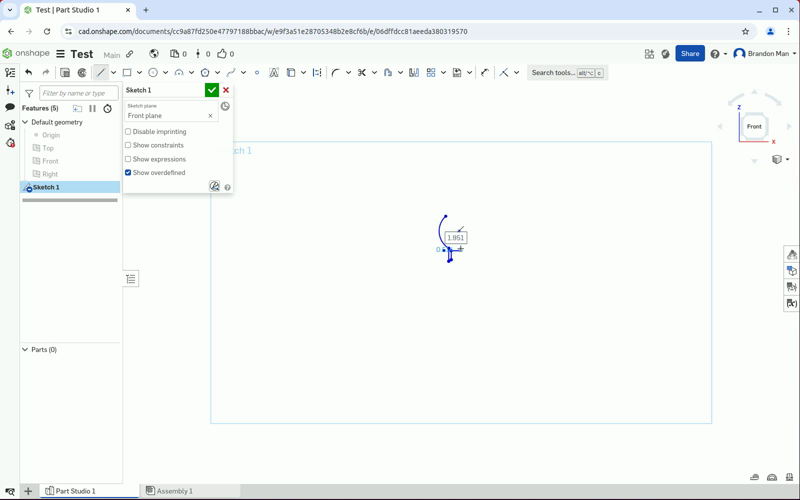
scroll(6)
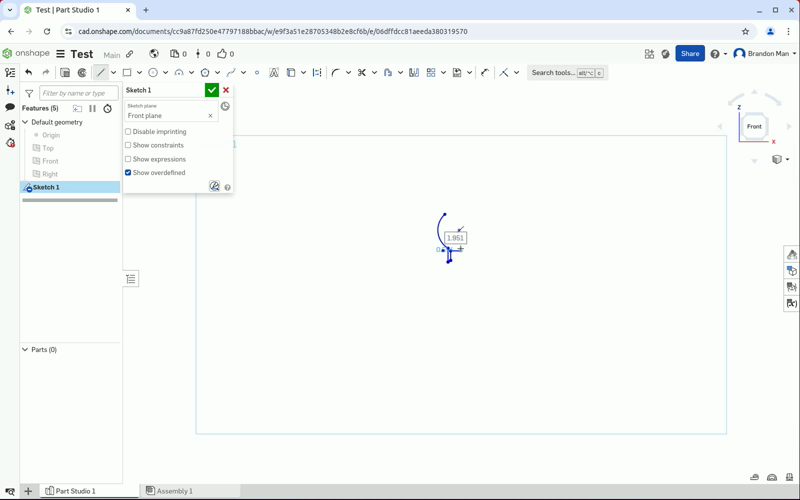
scroll(6)
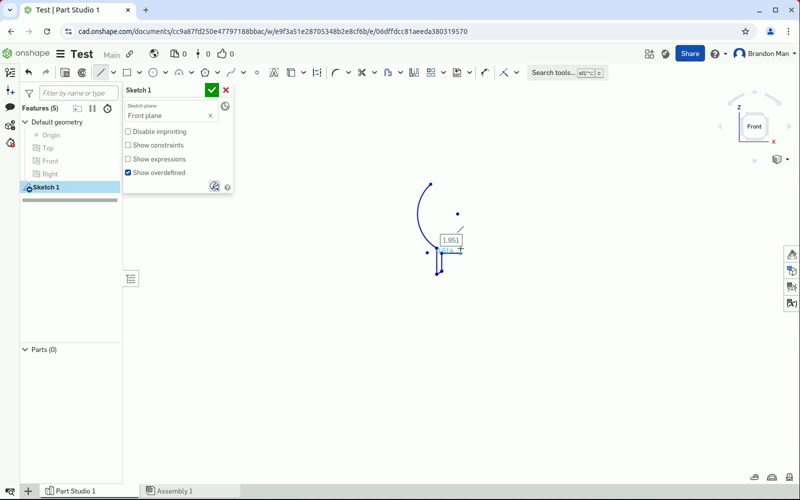
scroll(6)
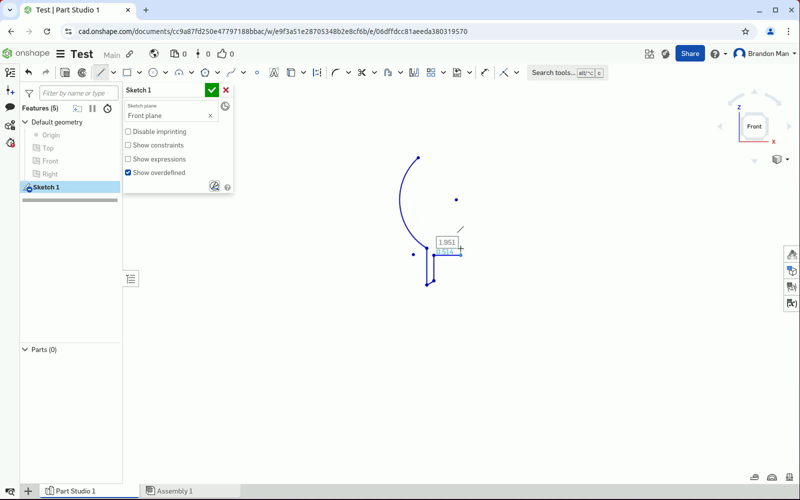
scroll(6)
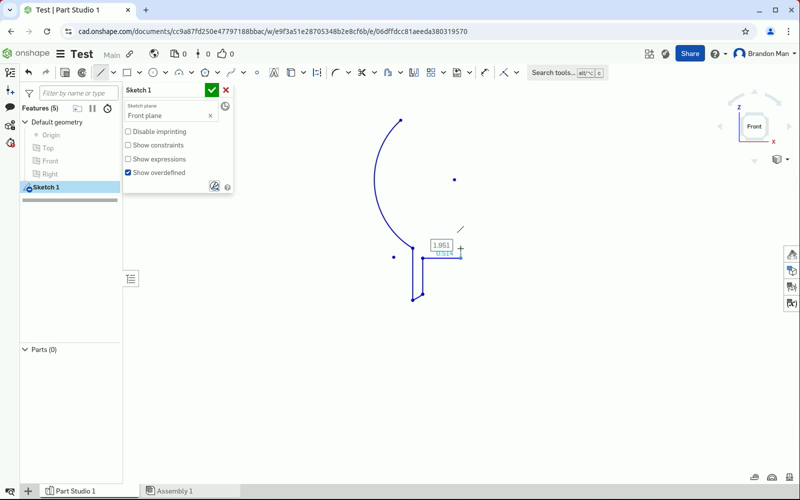
scroll(6)
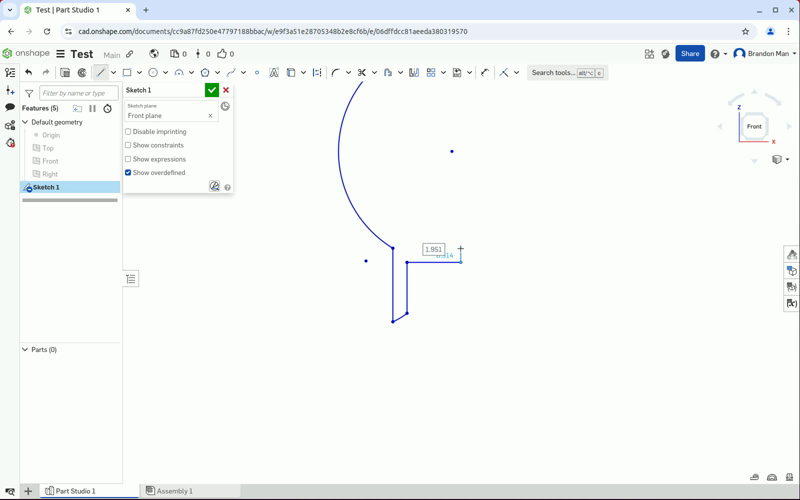
scroll(6)
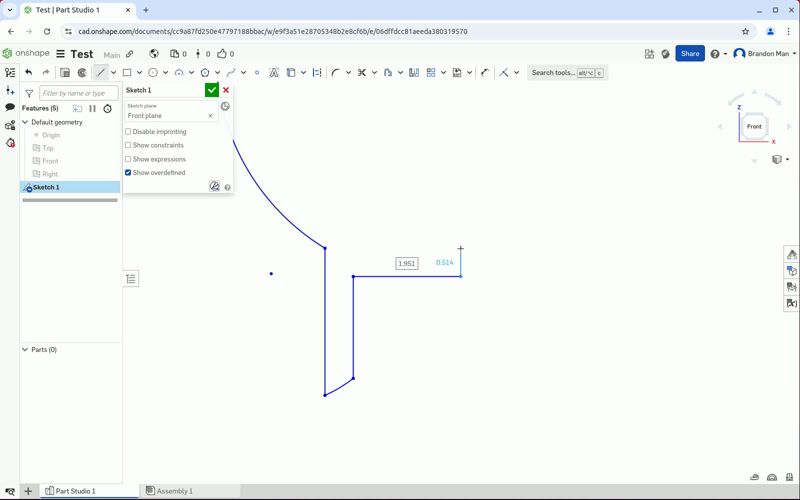
click(460, 248)
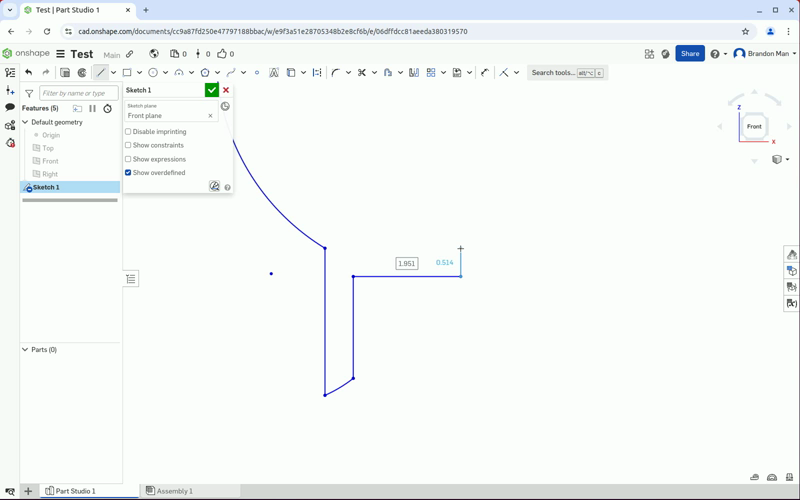
scroll(-6)
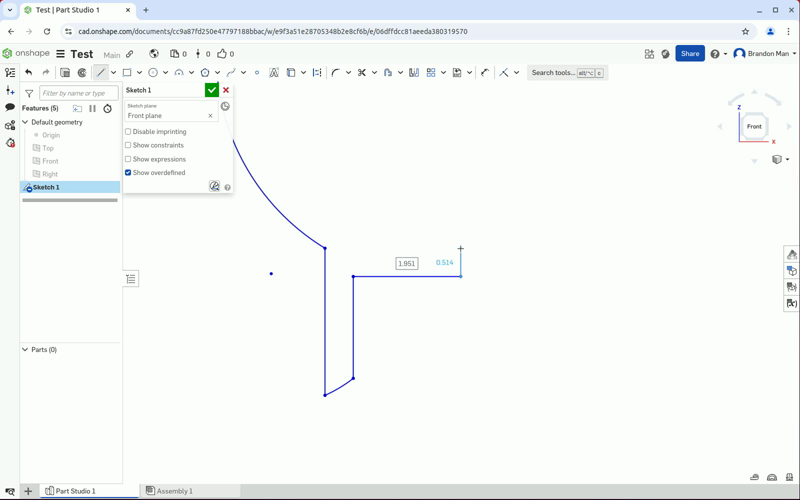
scroll(-6)
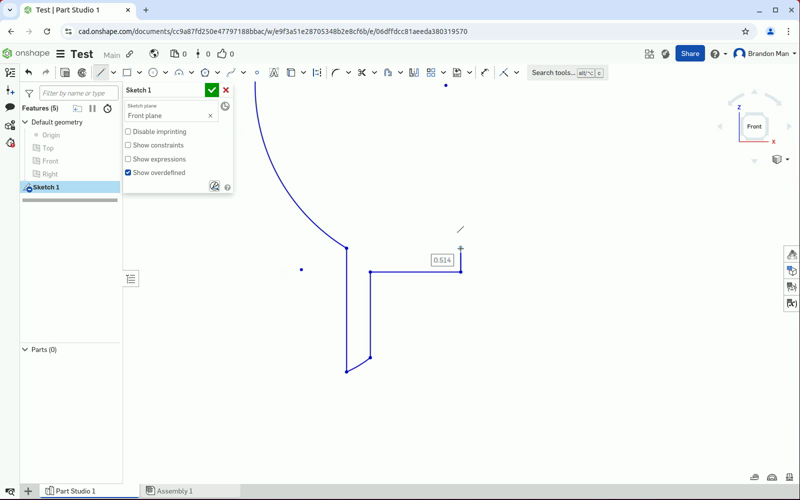
scroll(-6)
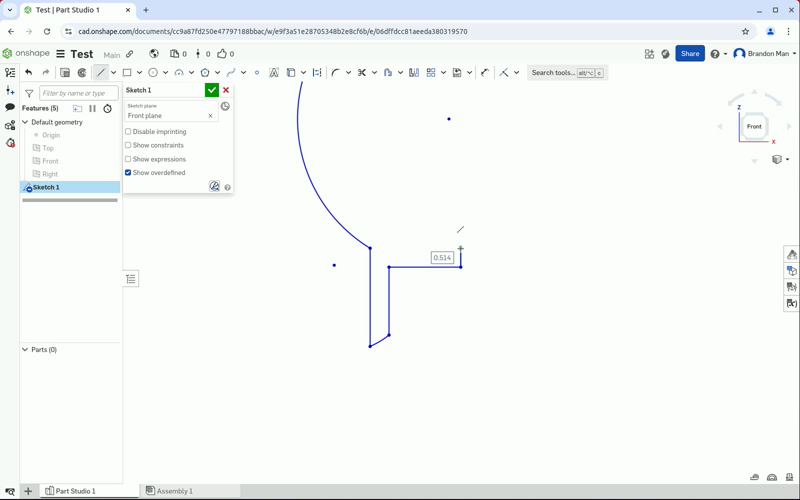
scroll(-6)
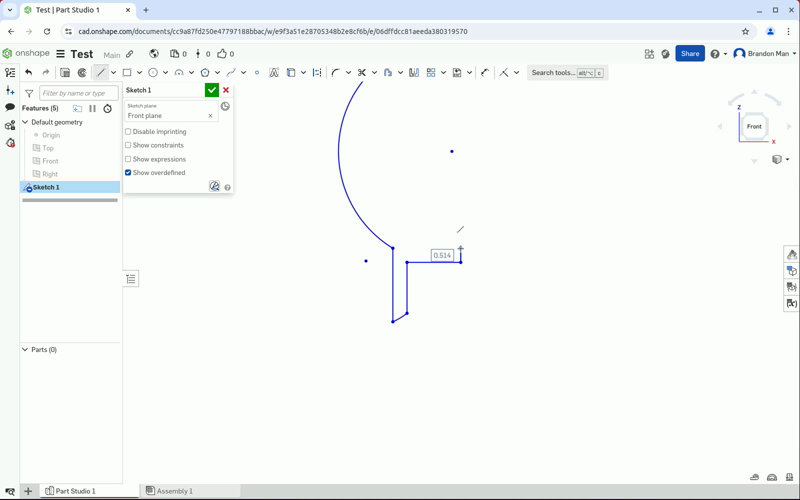
scroll(-6)
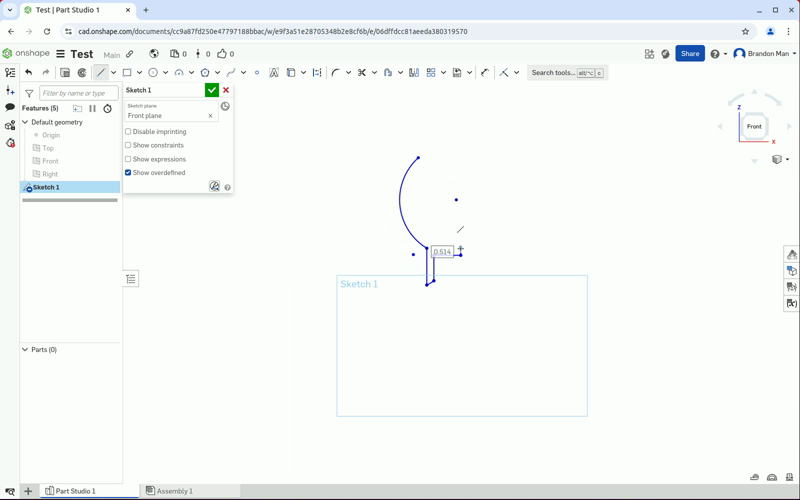
scroll(-6)
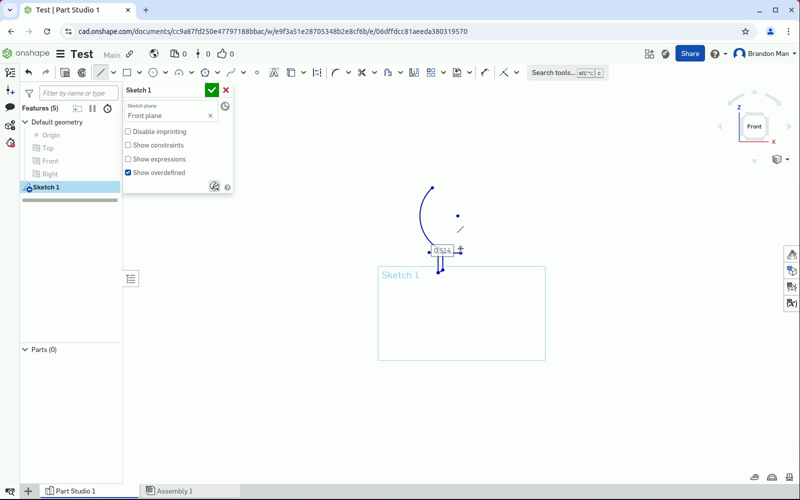
scroll(-6)
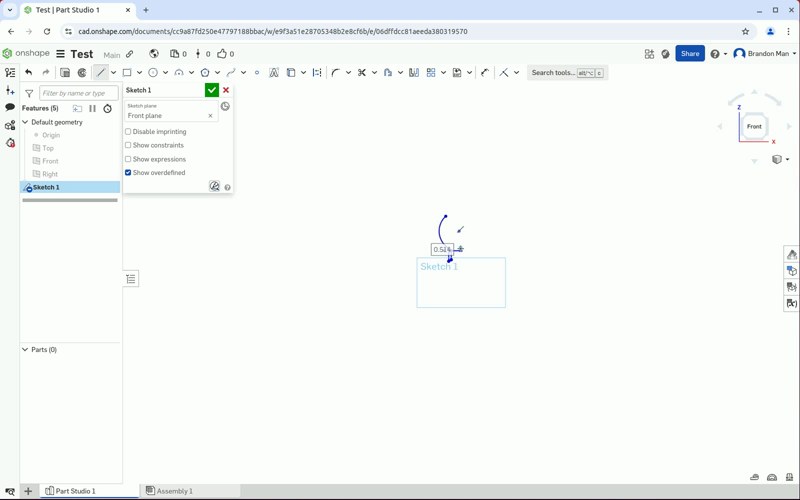
key_up(shift)
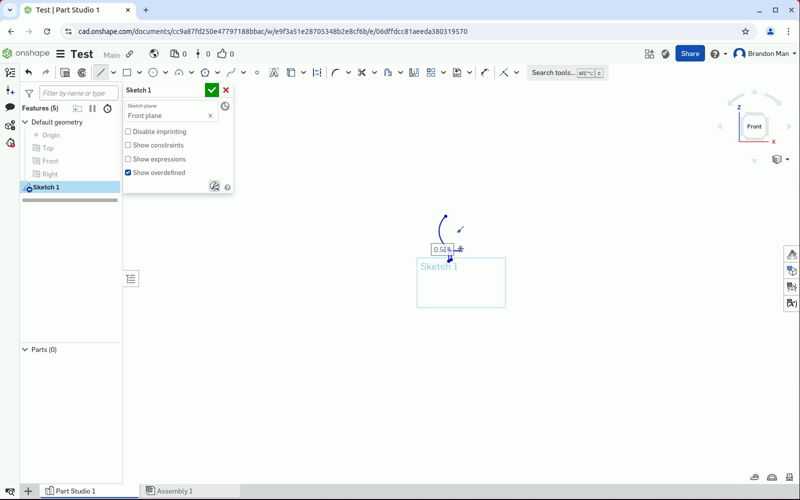
key(esc)
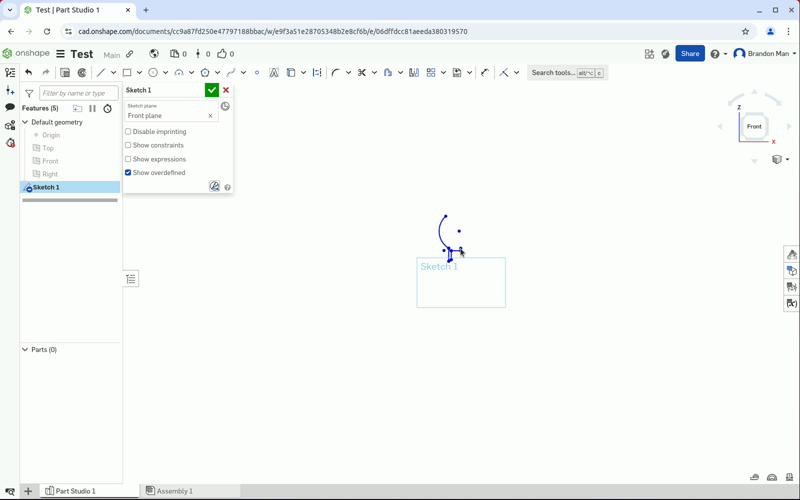
key(a)
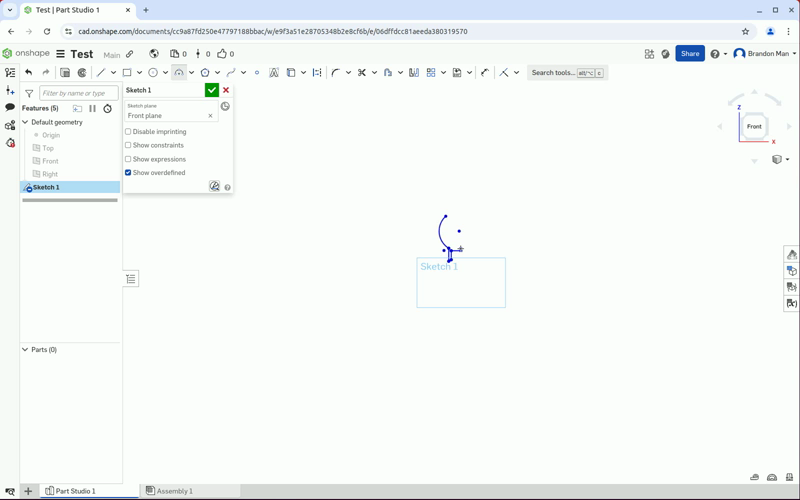
mouse_move(460, 248)
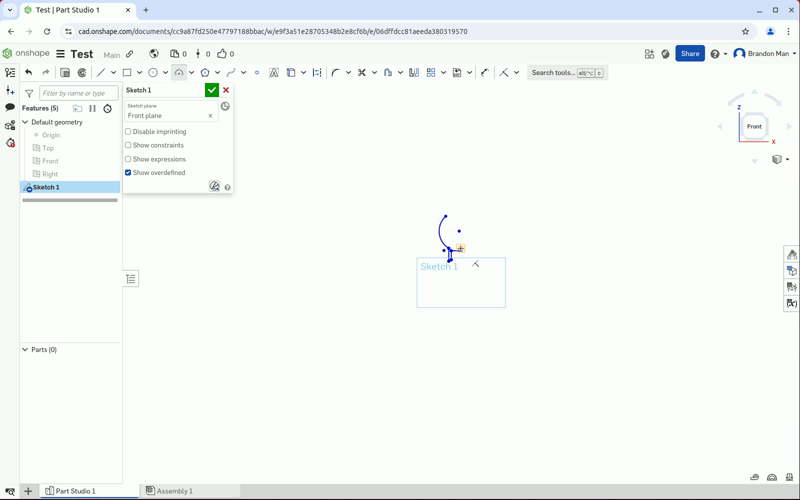
scroll(6)
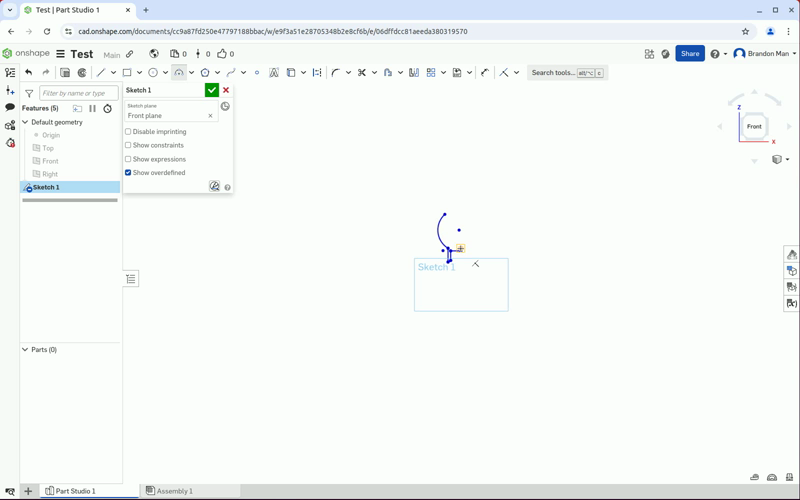
scroll(6)
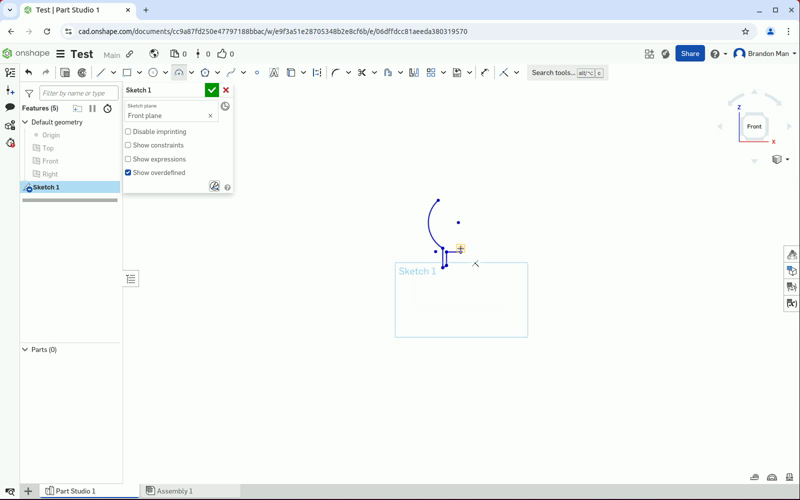
scroll(6)
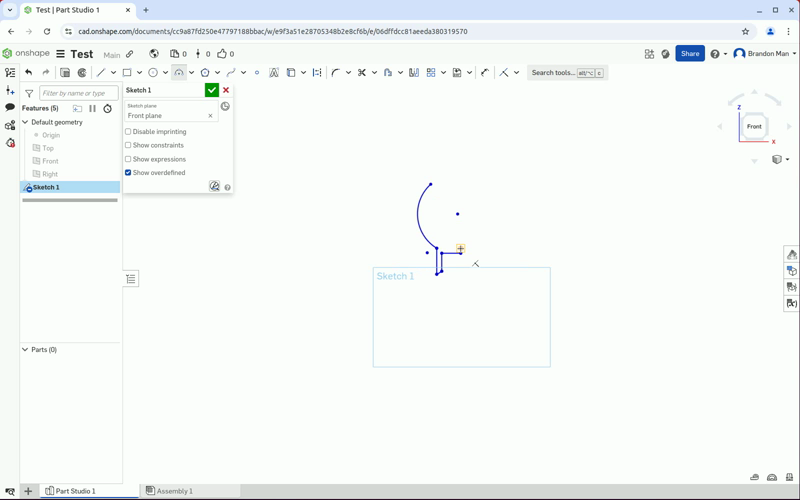
scroll(6)
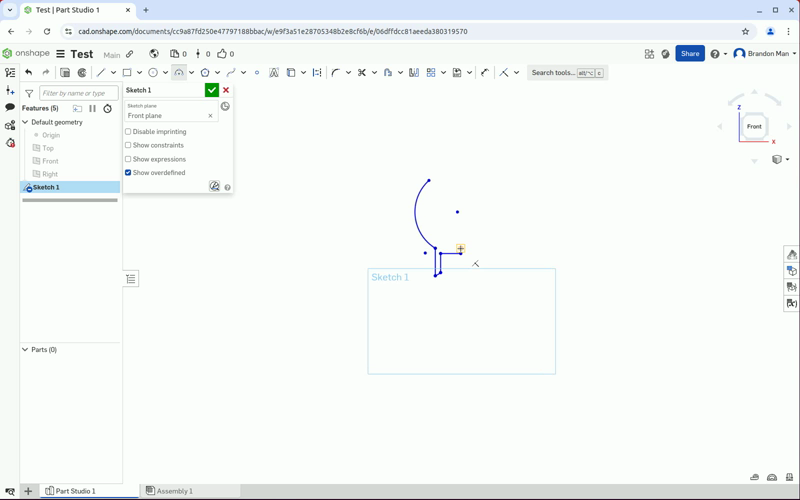
scroll(6)
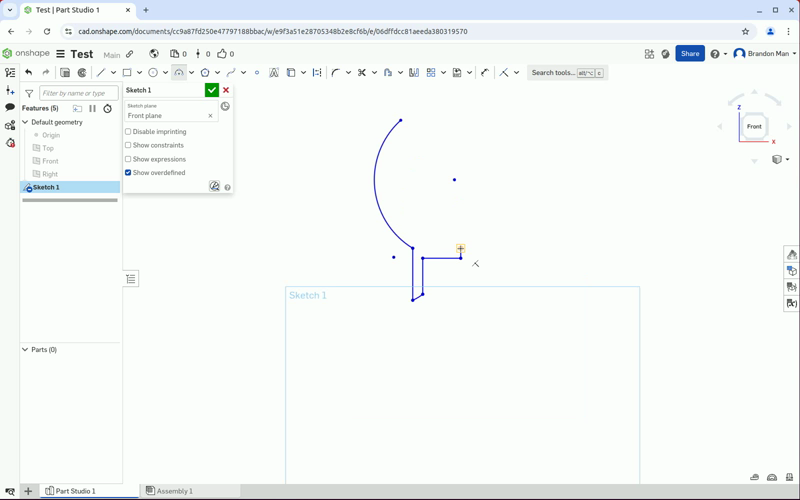
scroll(6)
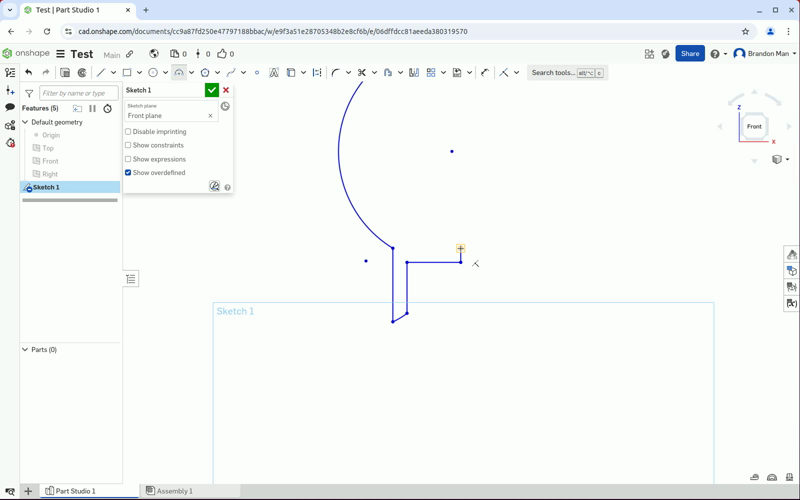
scroll(6)
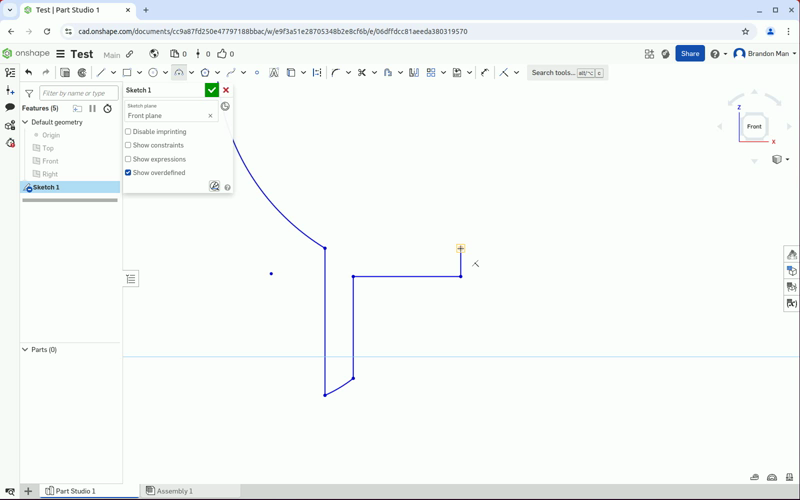
click(460, 248)
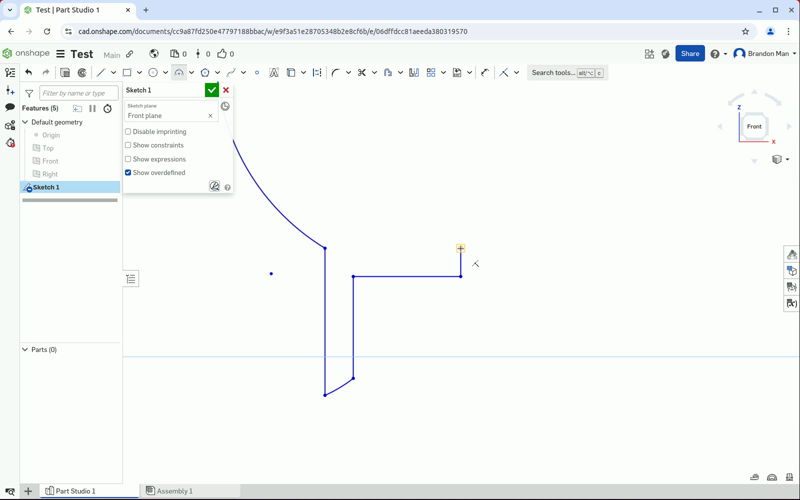
scroll(-6)
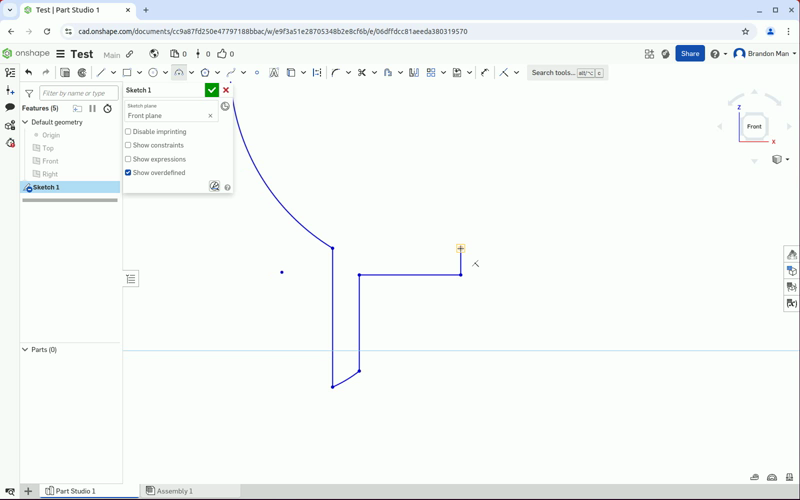
scroll(-6)
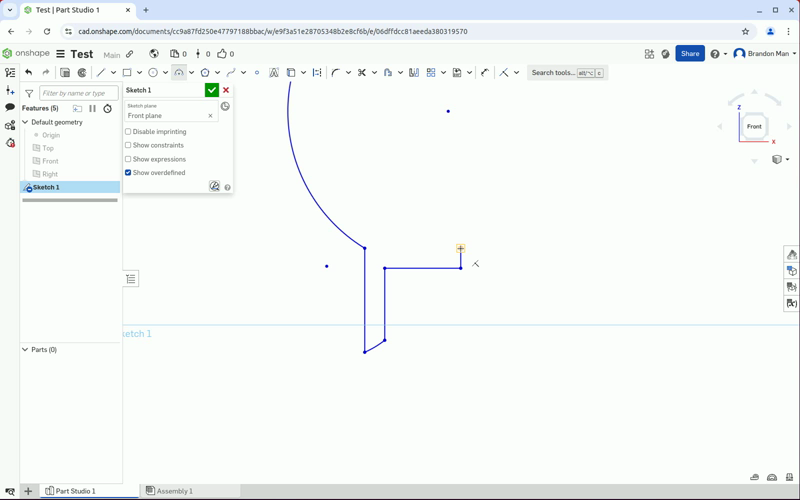
scroll(-6)
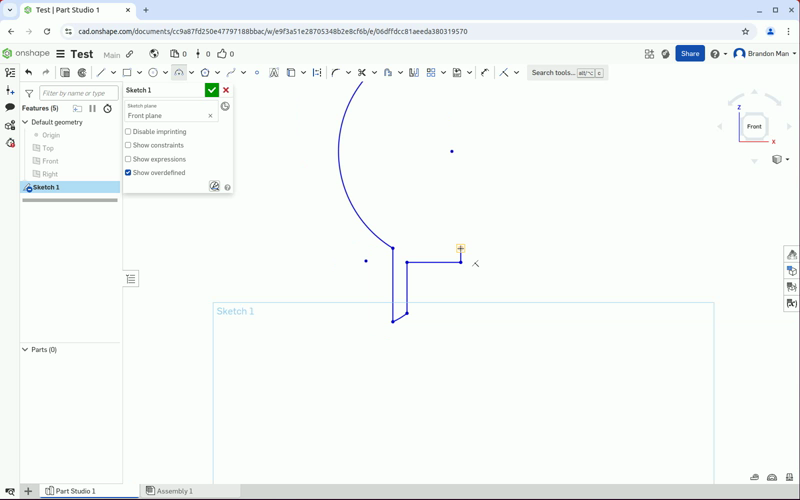
scroll(-6)
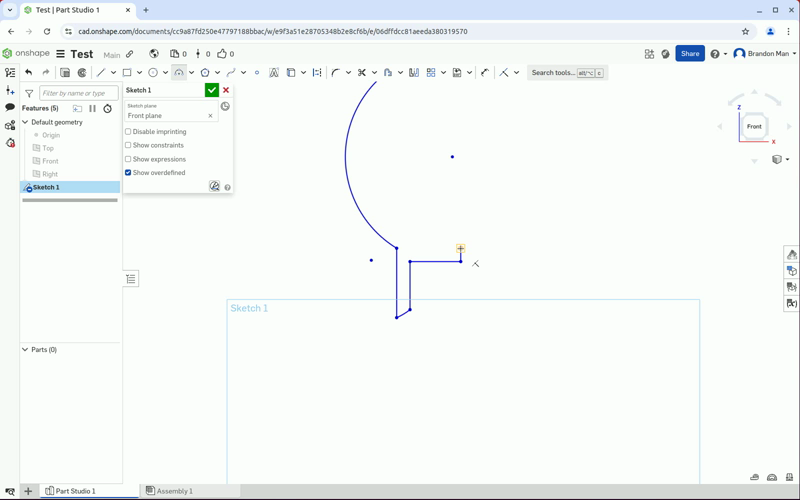
scroll(-6)
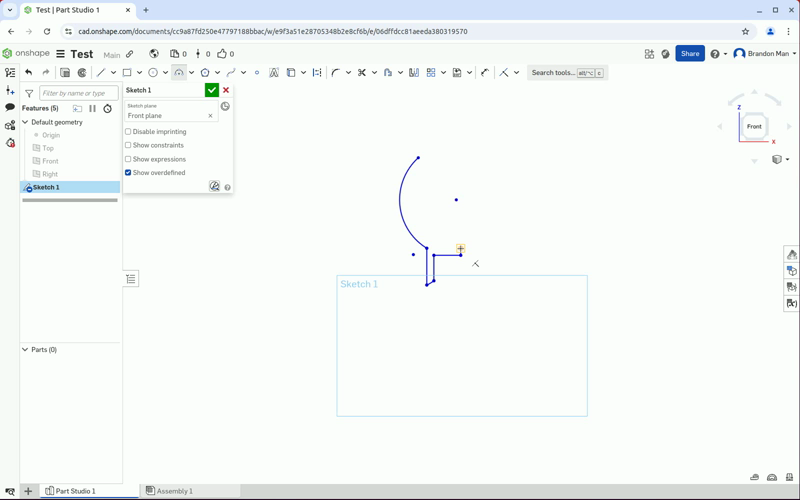
scroll(-6)
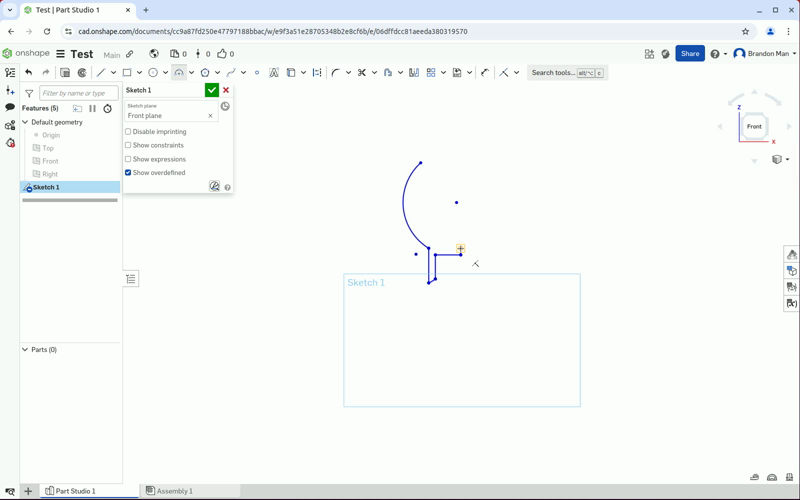
scroll(-6)
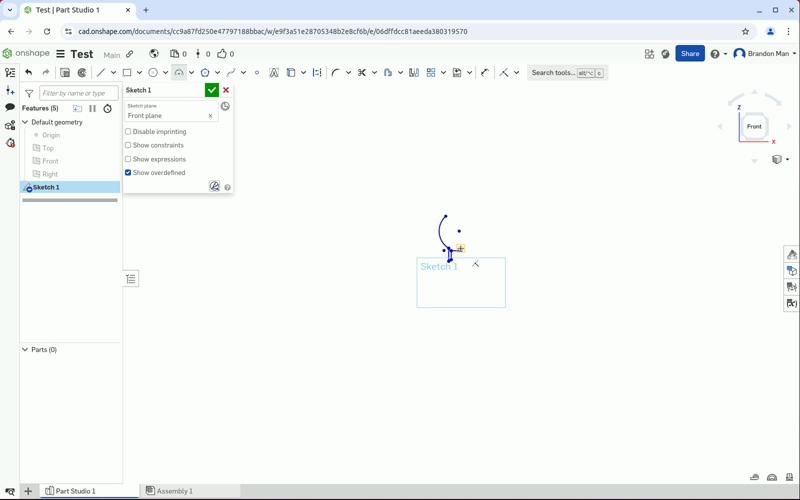
key_down(shift)
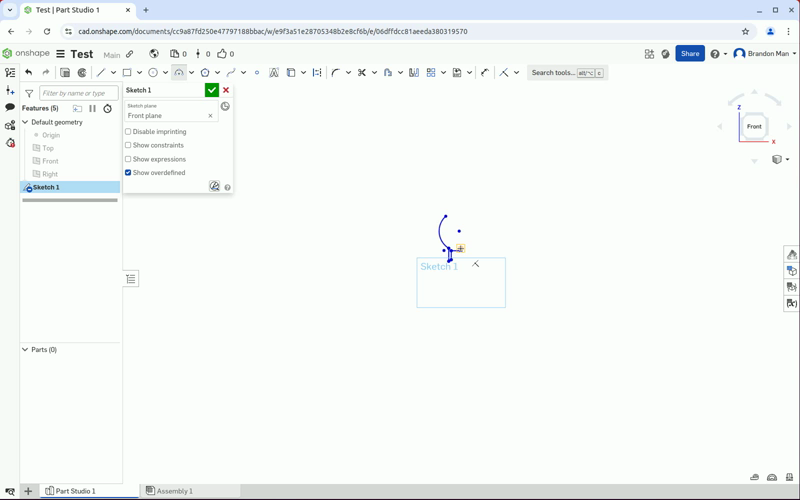
mouse_move(451, 216)
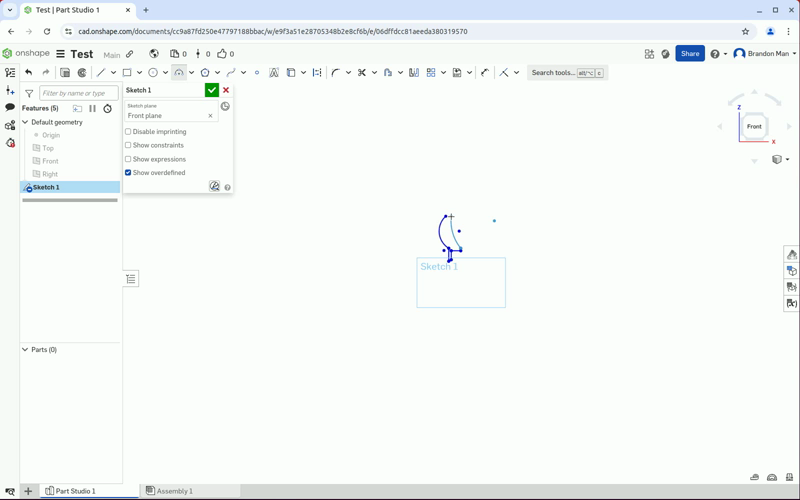
click(451, 216)
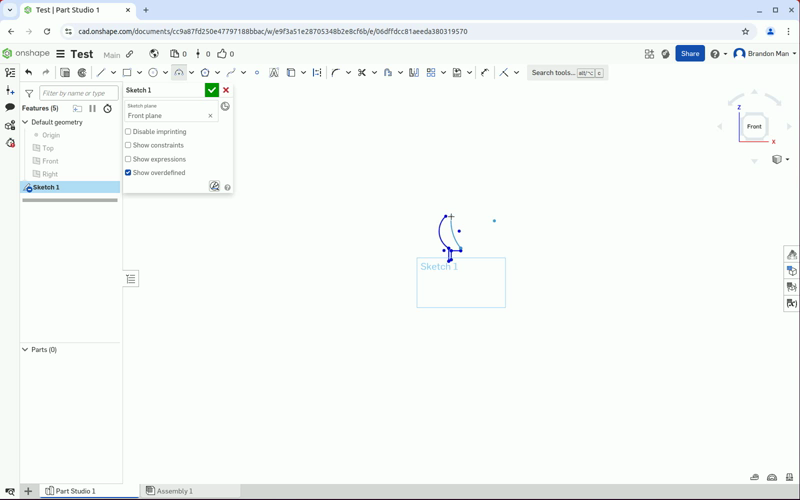
mouse_move(443, 235)
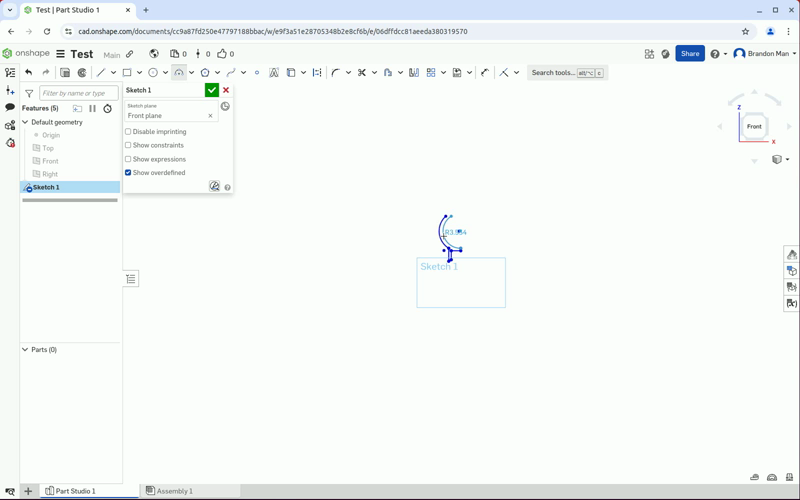
click(443, 235)
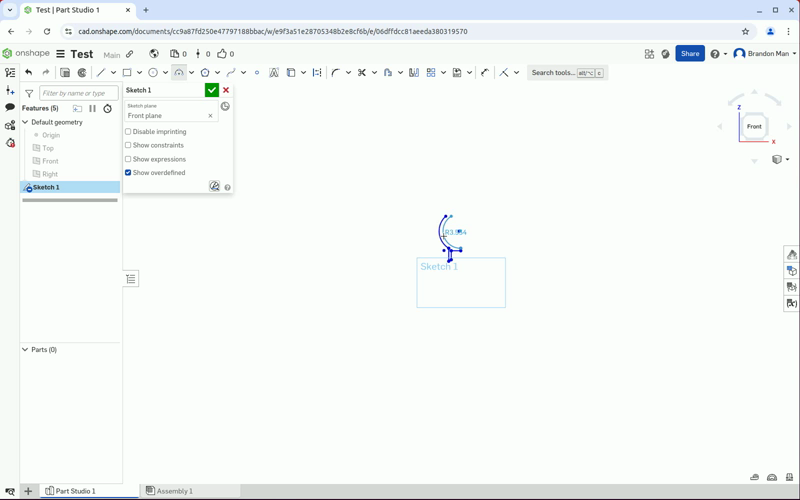
key_up(shift)
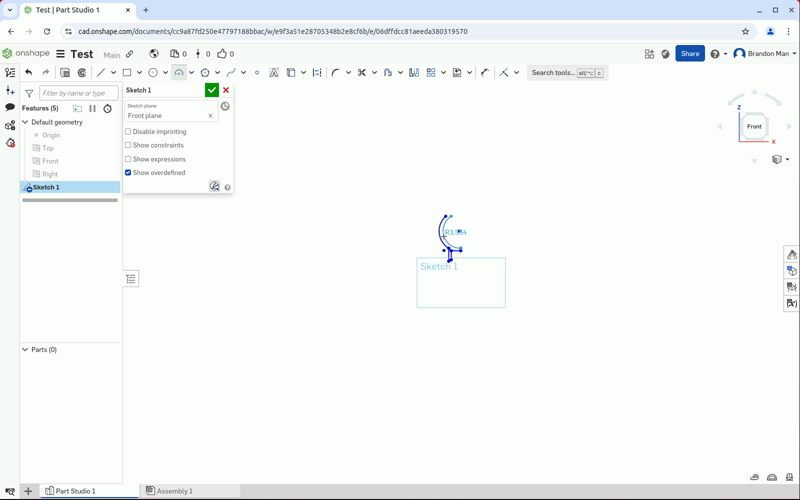
key(esc)
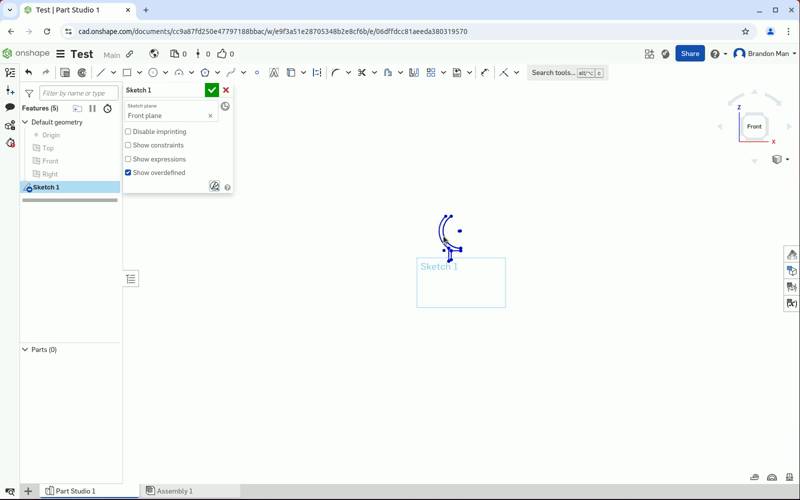
key(l)
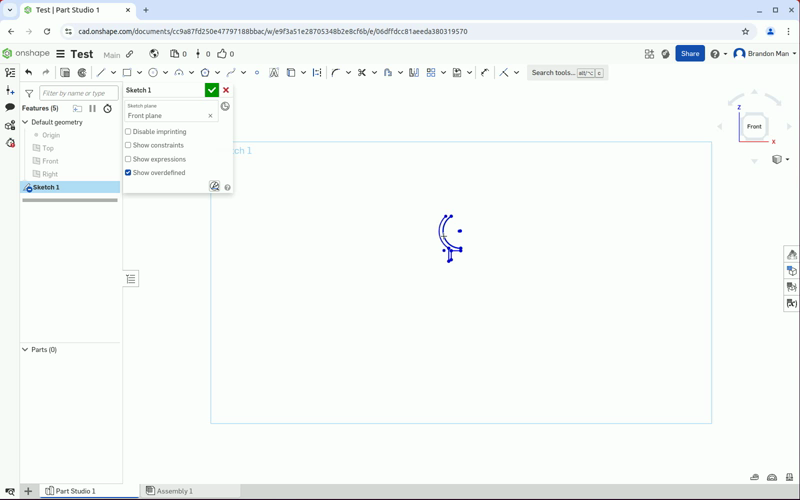
mouse_move(451, 216)
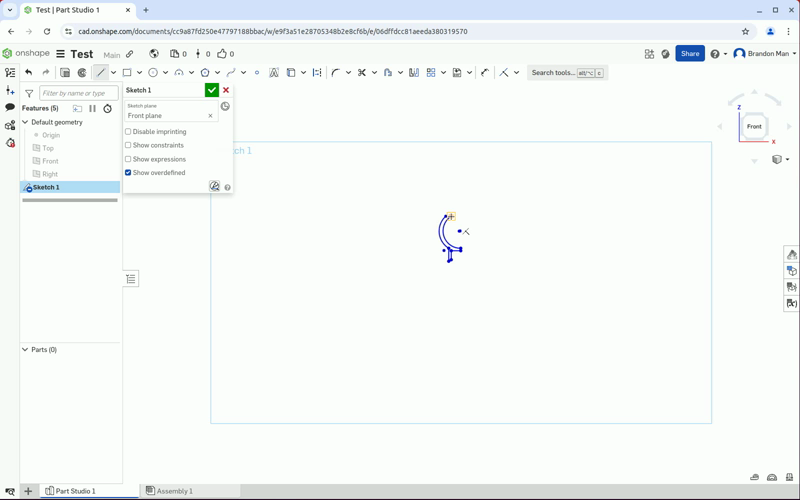
click(451, 216)
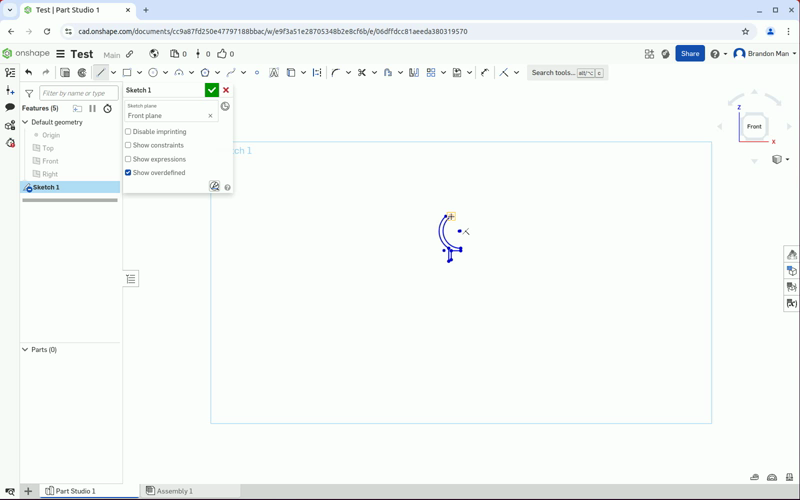
mouse_move(481, 216)
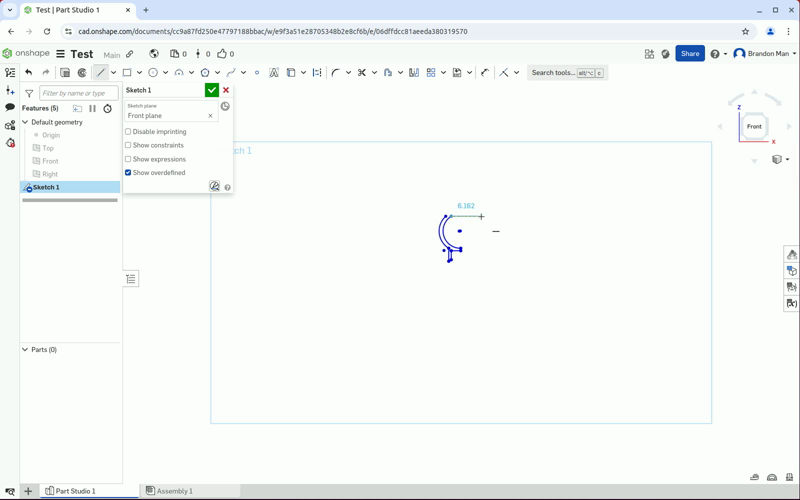
key_down(shift)
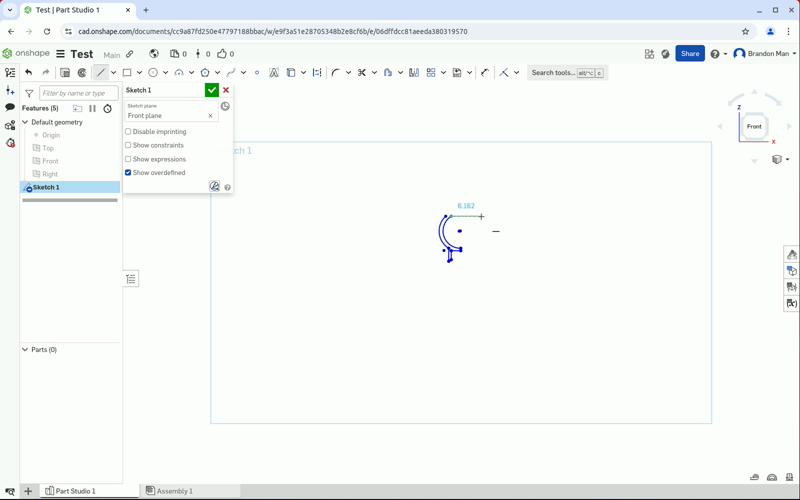
mouse_move(445, 216)
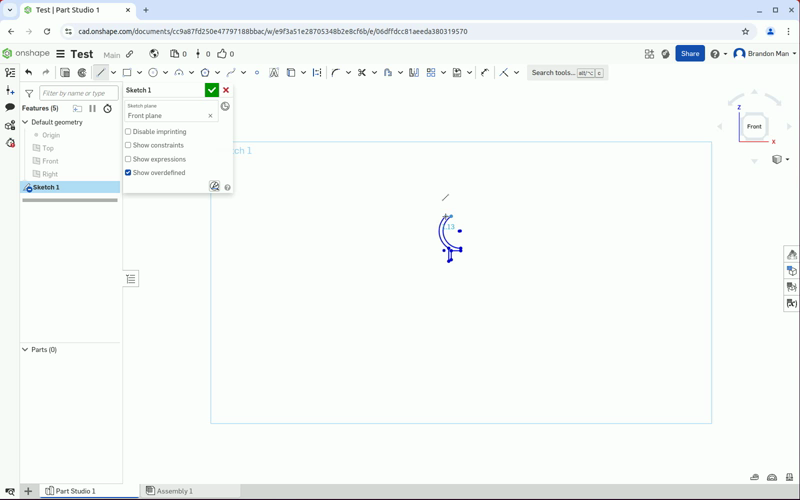
scroll(6)
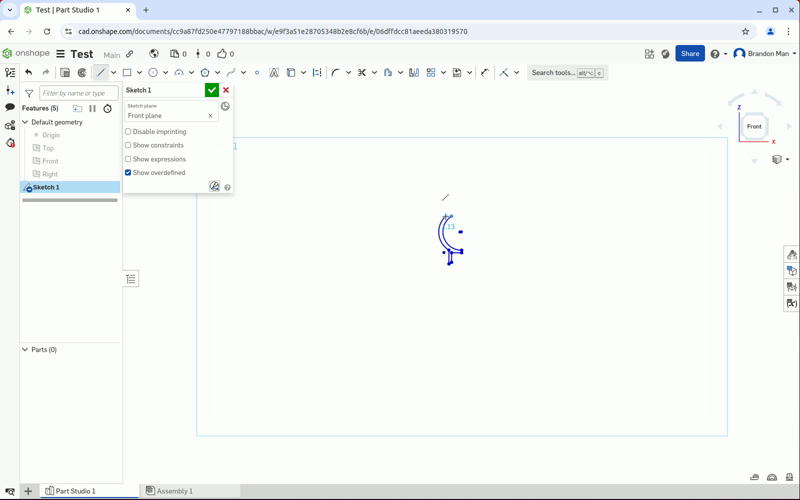
scroll(6)
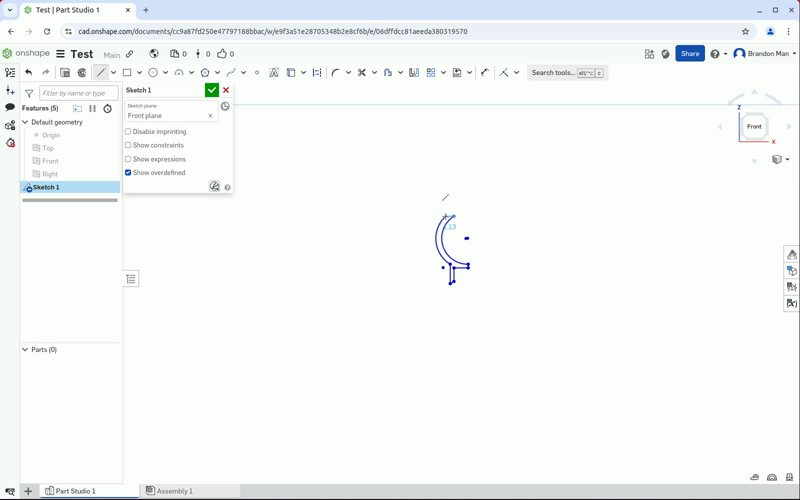
scroll(6)
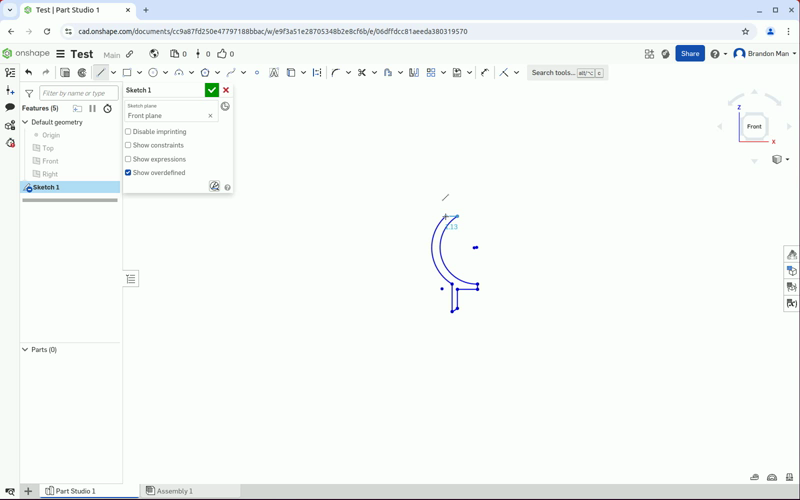
scroll(6)
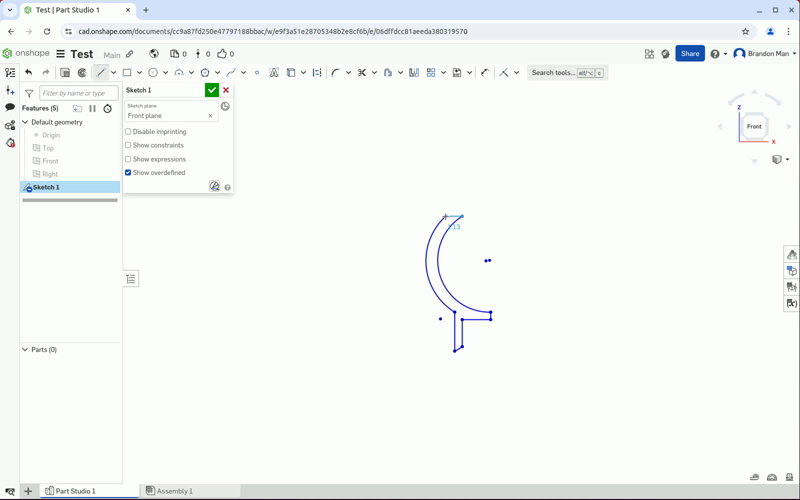
scroll(6)
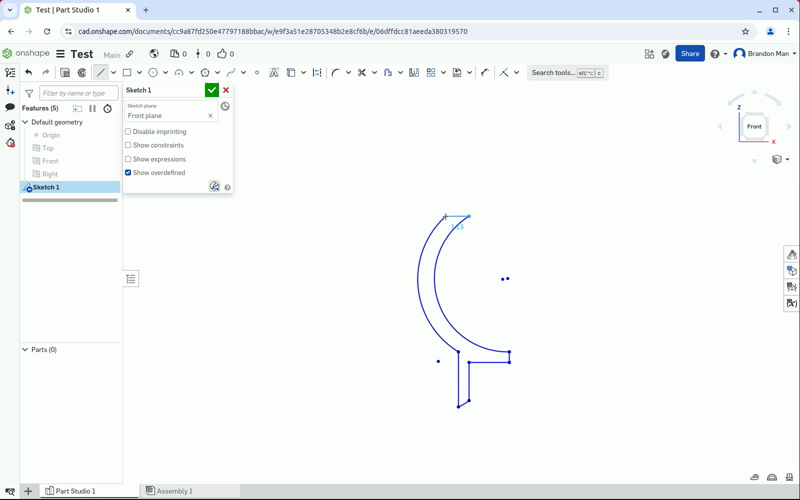
scroll(6)
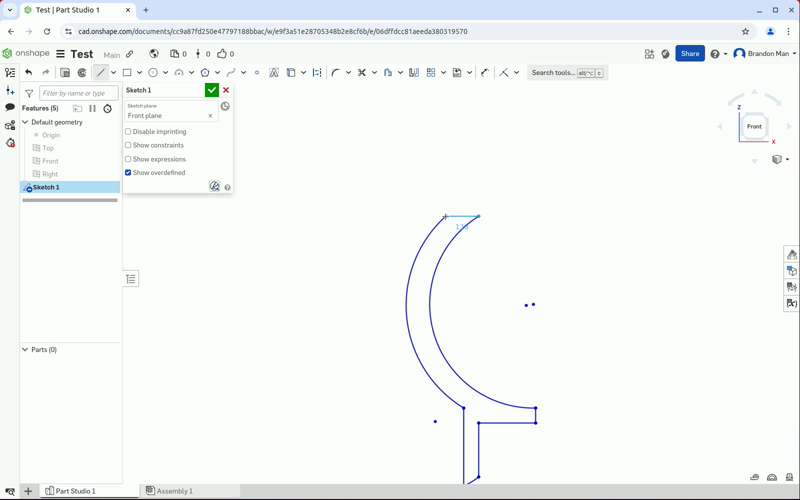
scroll(6)
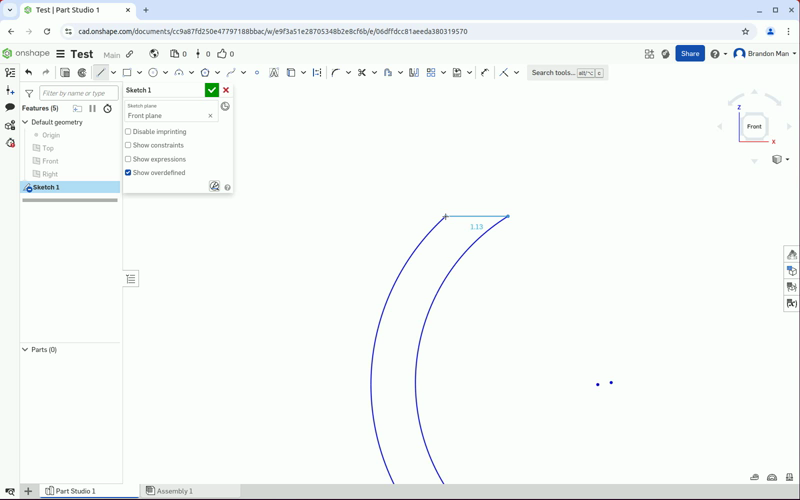
key_up(shift)
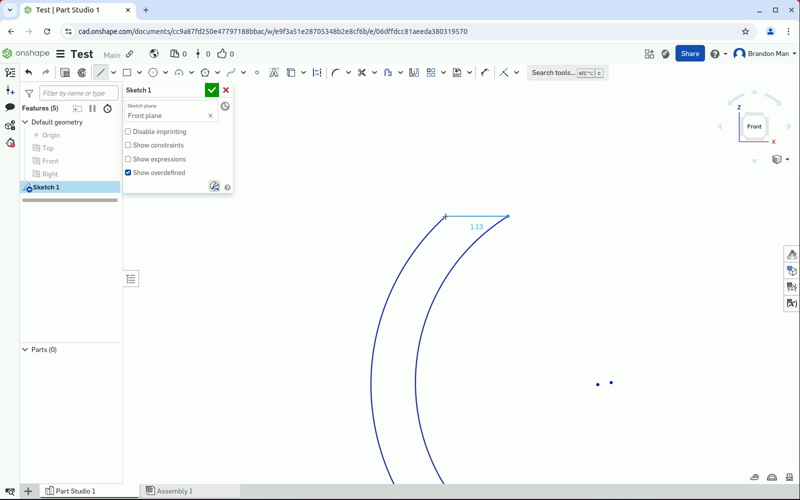
click(445, 216)
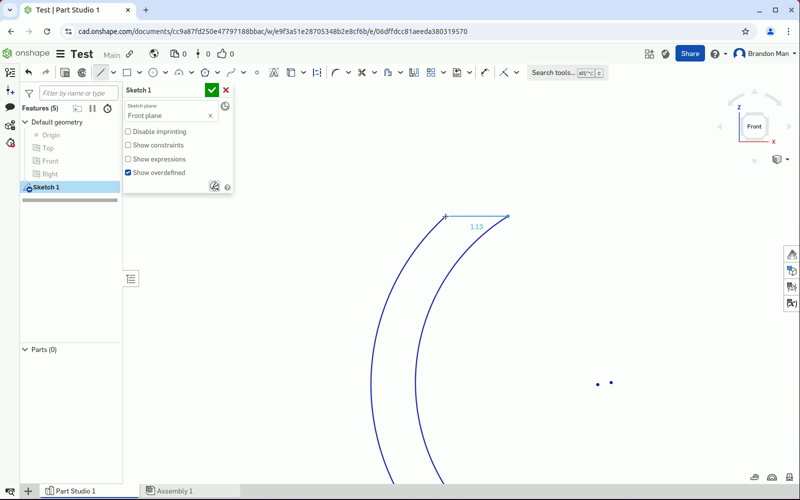
scroll(-6)
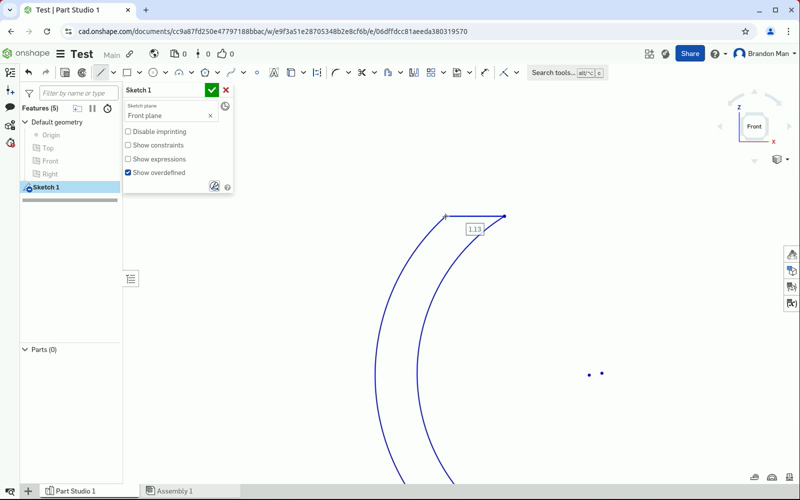
scroll(-6)
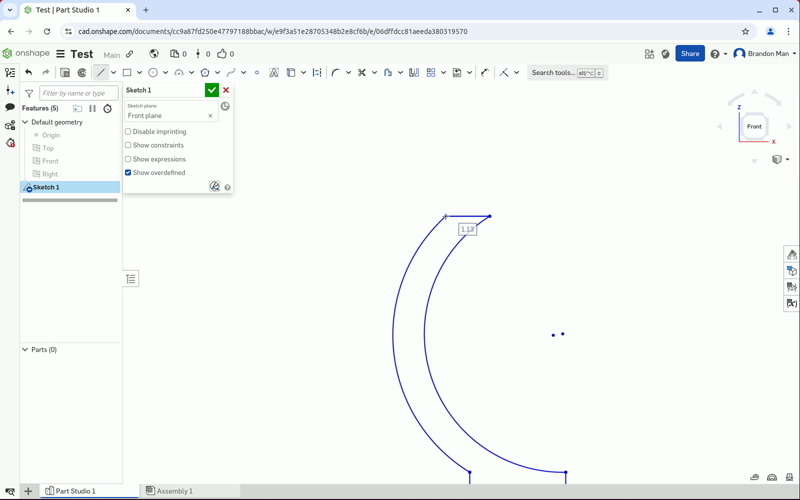
scroll(-6)
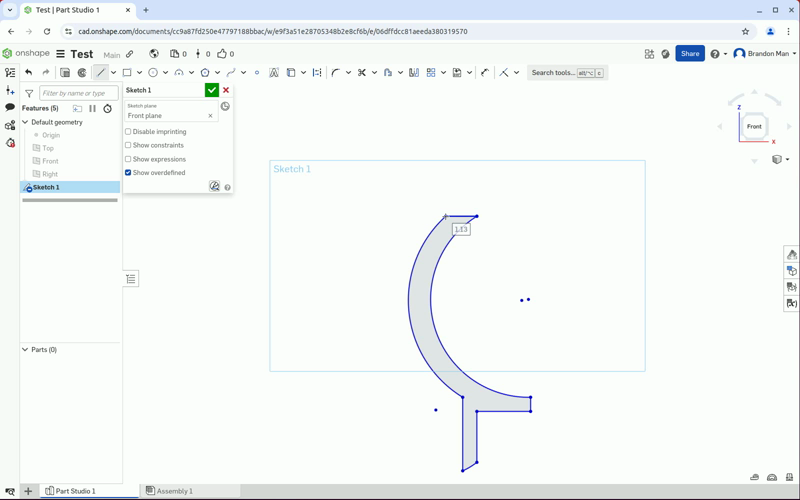
scroll(-6)
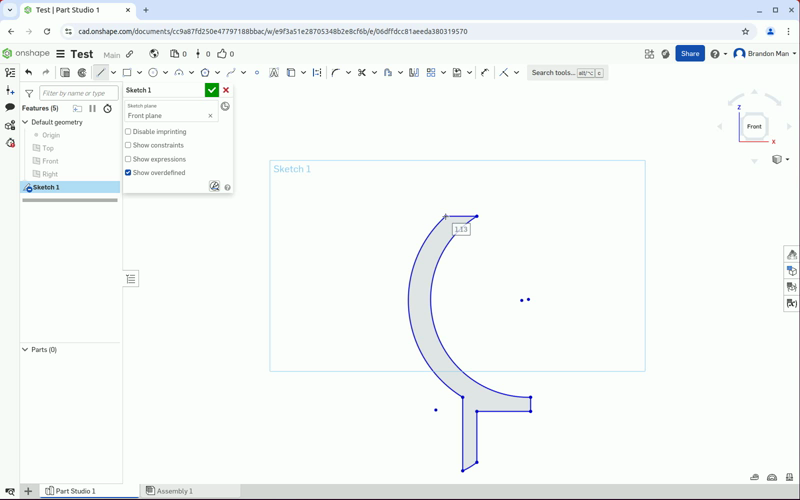
scroll(-6)
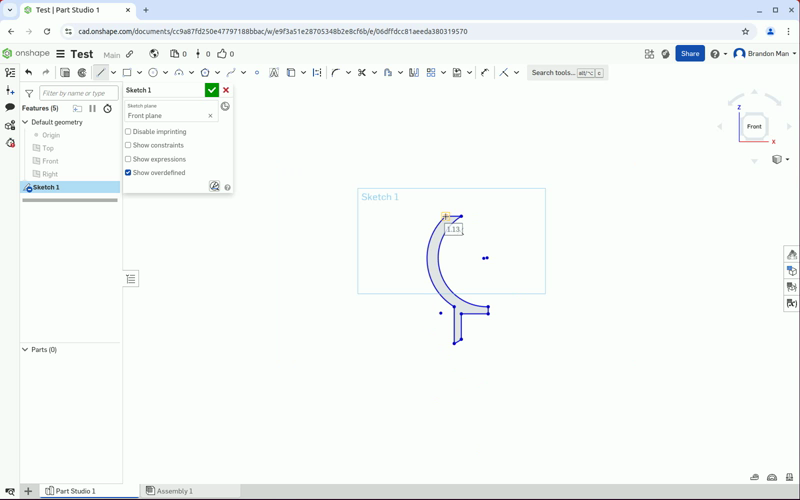
scroll(-6)
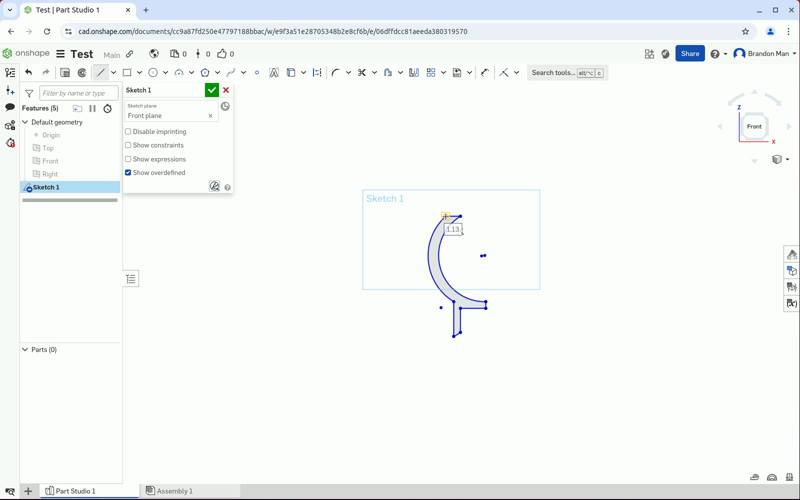
scroll(-6)
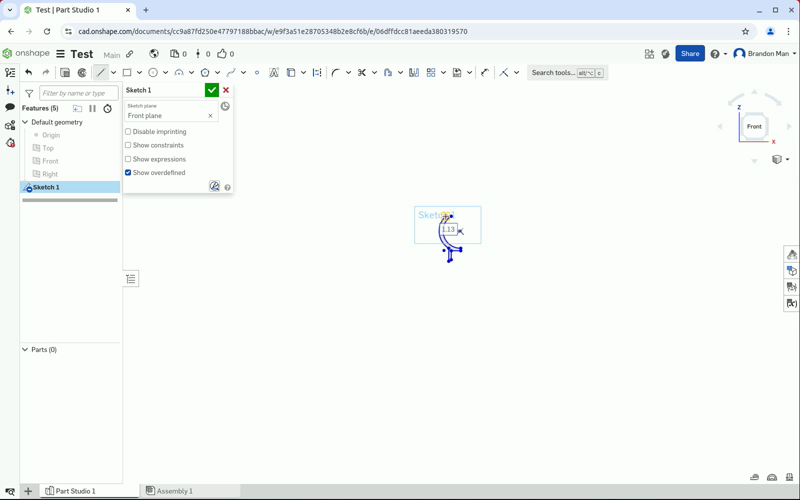
key(esc)
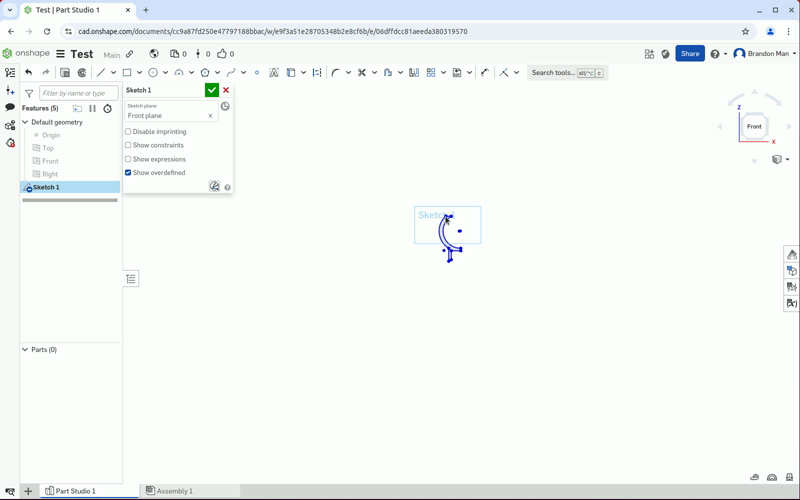
mouse_move(448, 246)
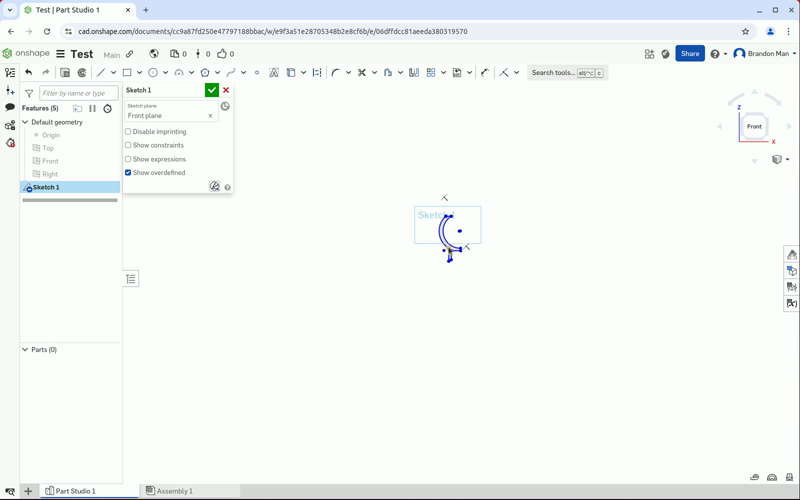
scroll(6)
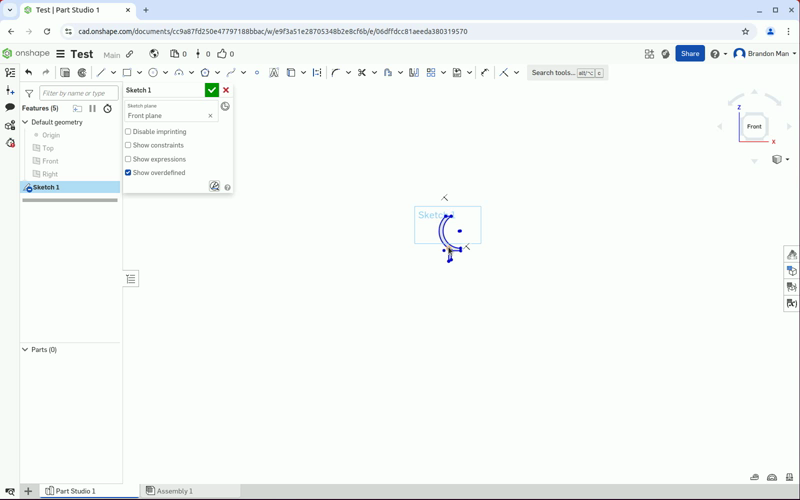
scroll(6)
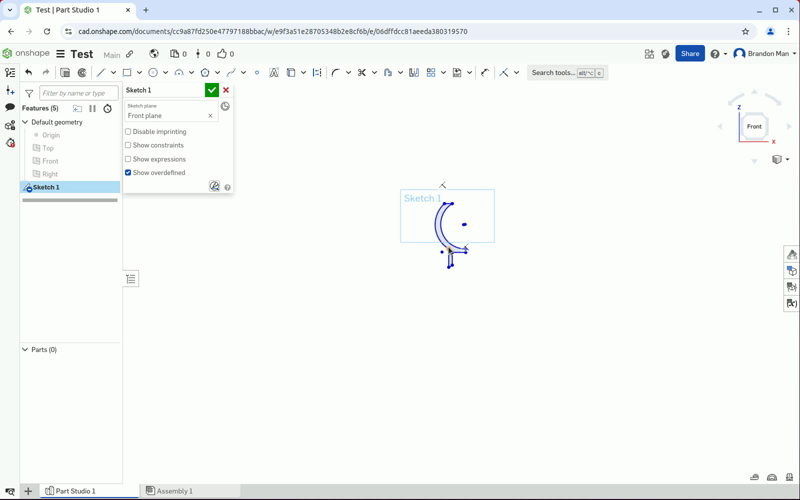
scroll(6)
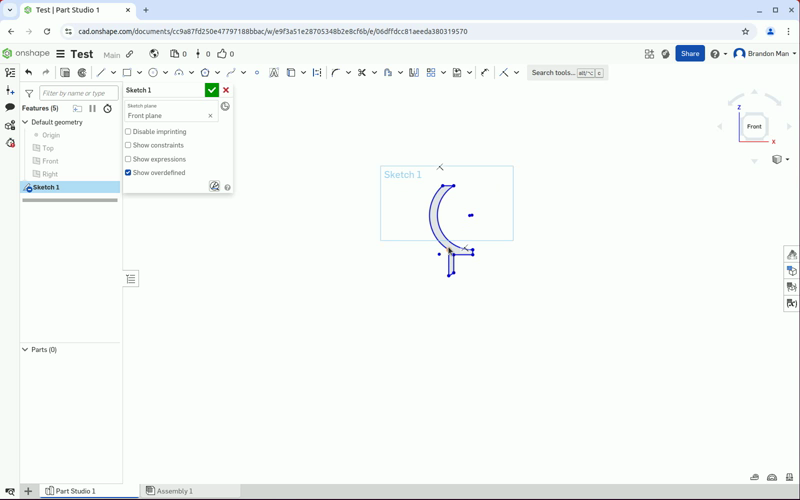
scroll(6)
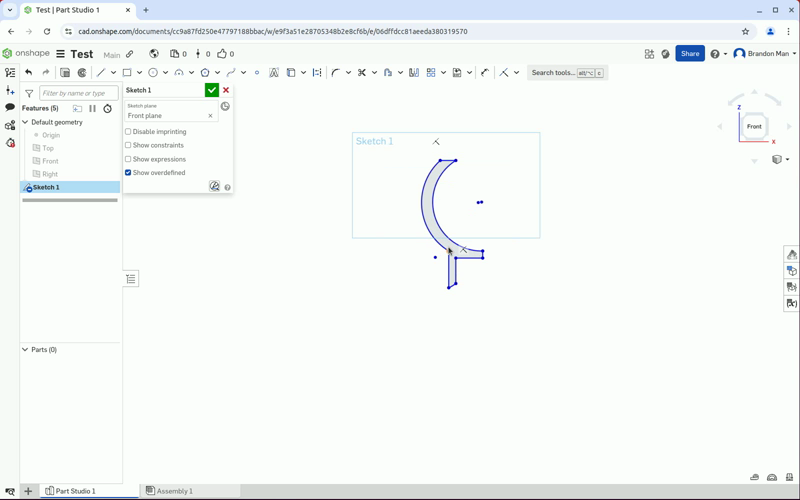
scroll(6)
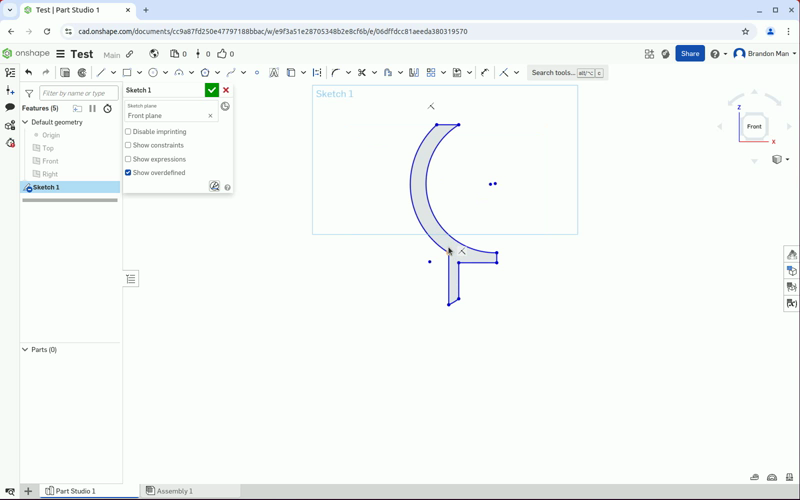
scroll(6)
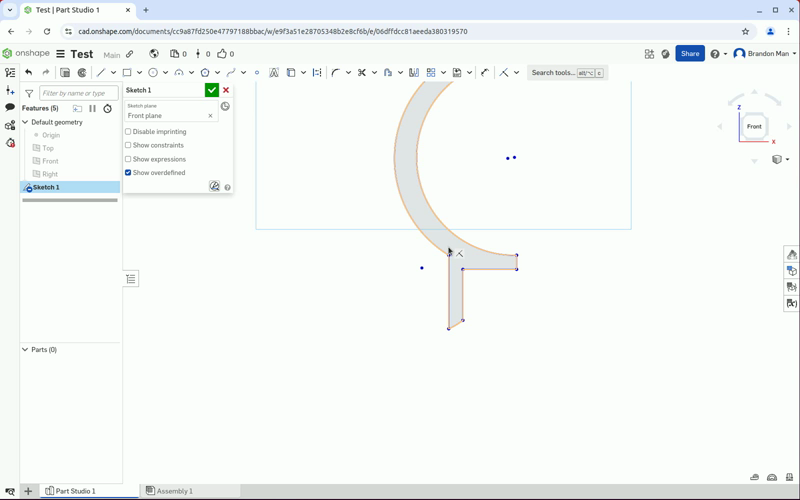
scroll(6)
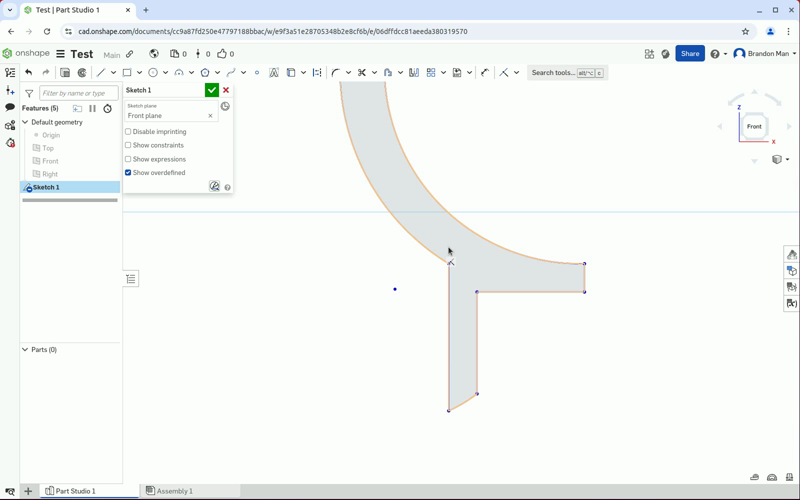
click(448, 246)
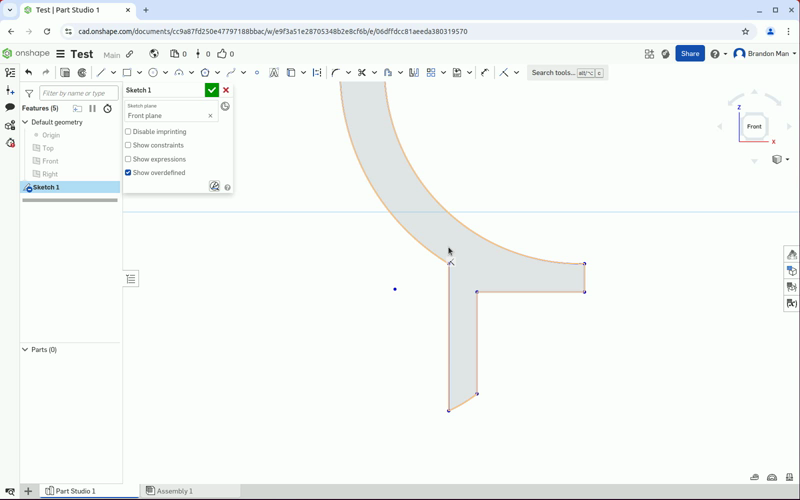
scroll(-6)
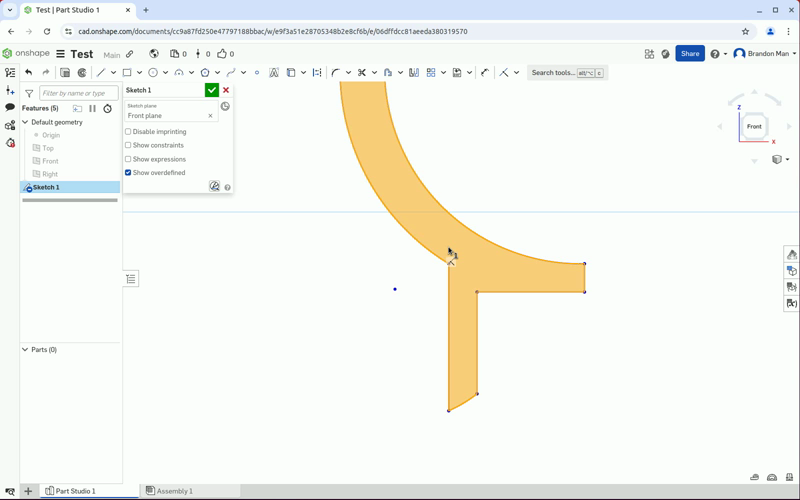
scroll(-6)
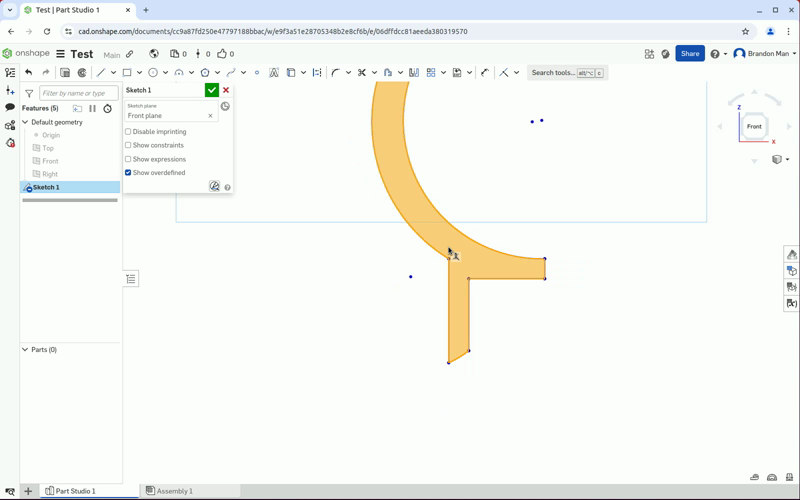
scroll(-6)
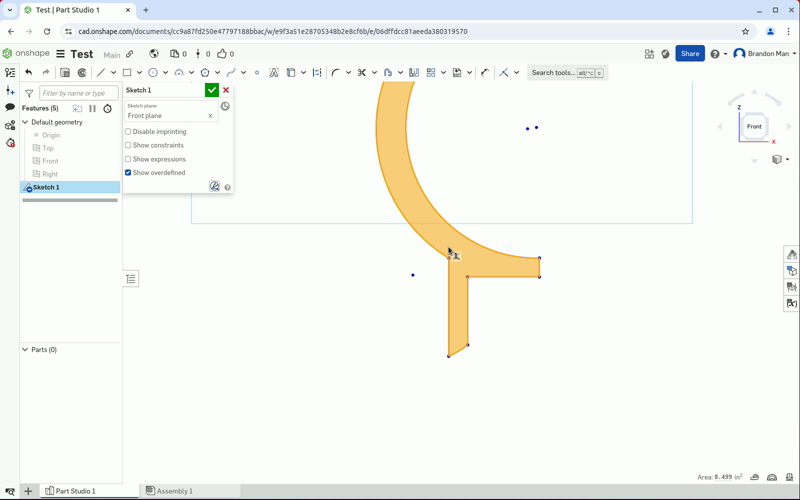
scroll(-6)
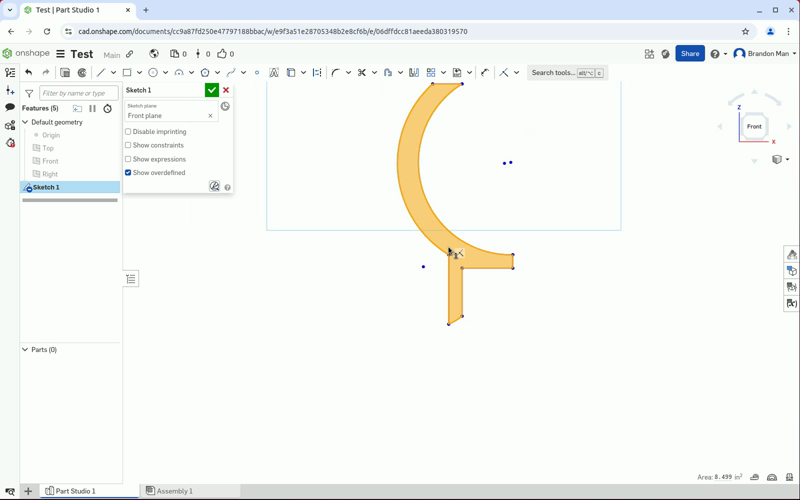
scroll(-6)
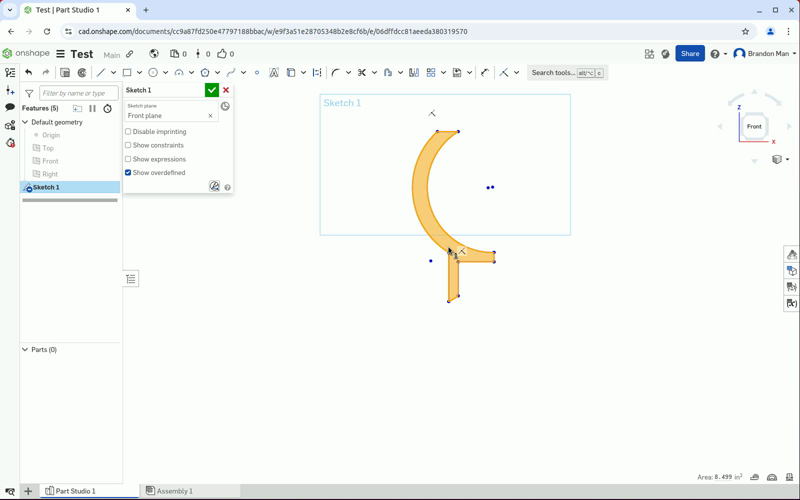
scroll(-6)
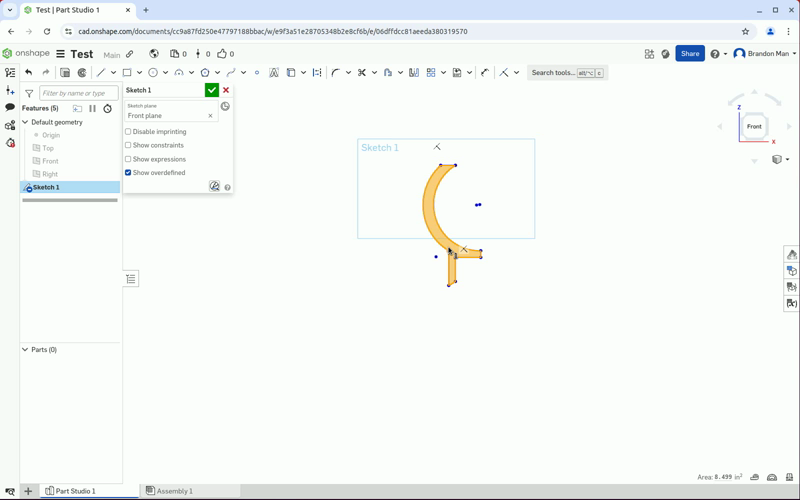
scroll(-6)
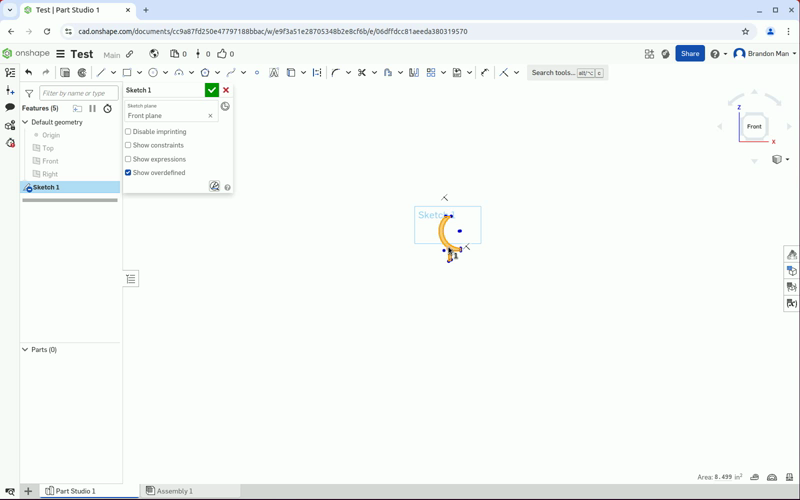
mouse_move(73, 352)
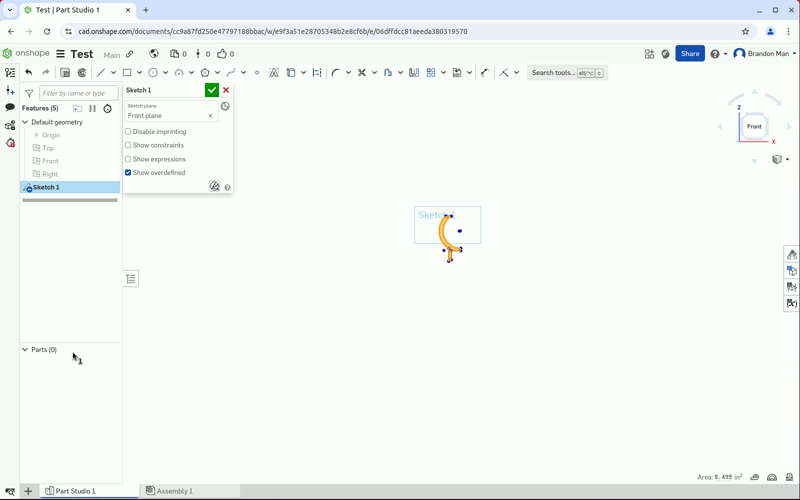
key(shift+y)
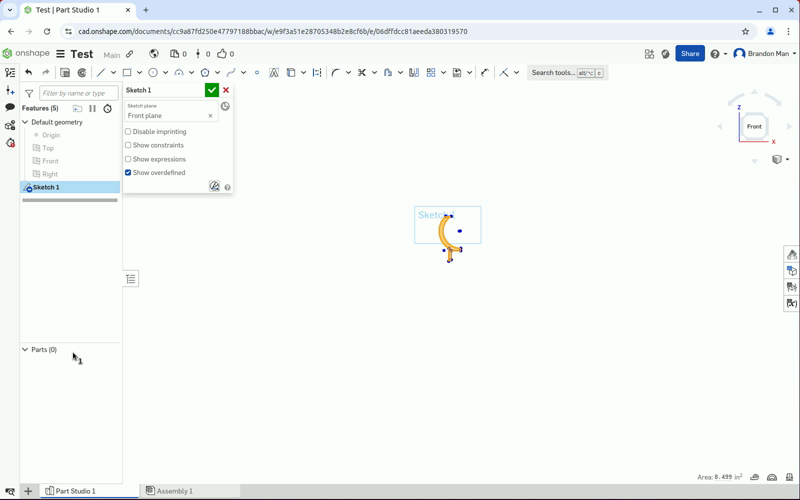
key(shift+e)
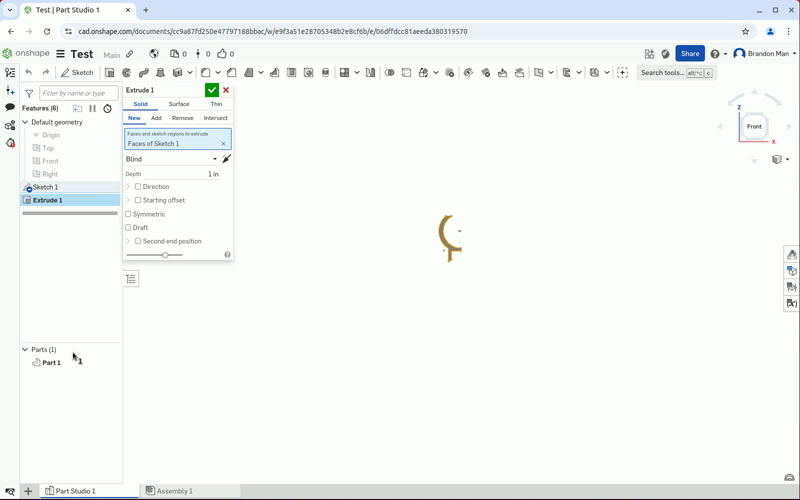
mouse_move(143, 106)
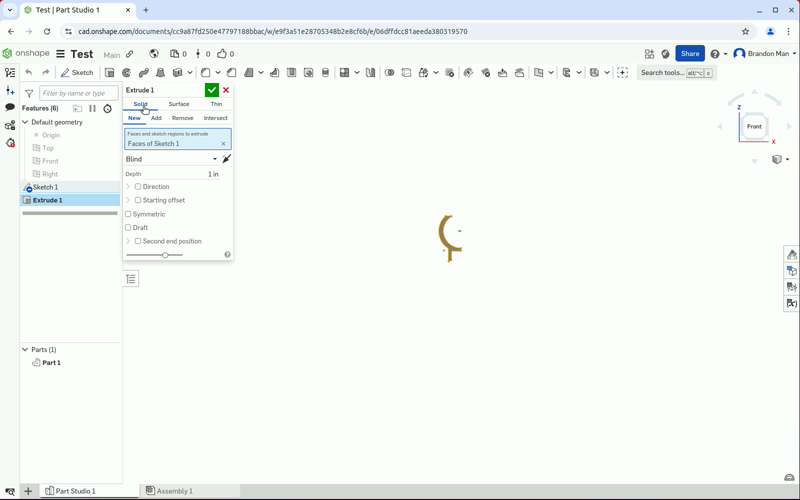
click(143, 106)
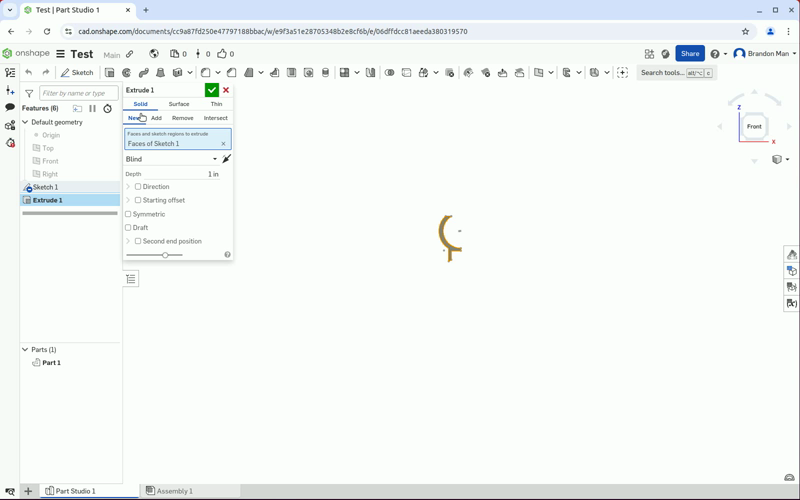
mouse_move(137, 120)
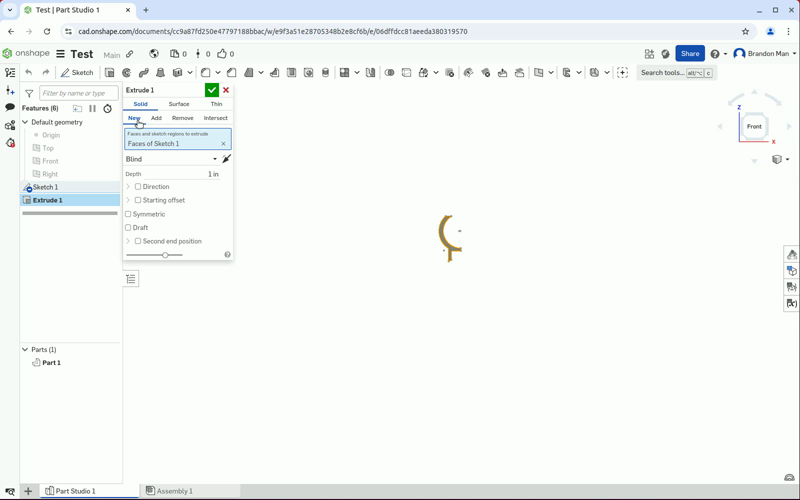
click(137, 120)
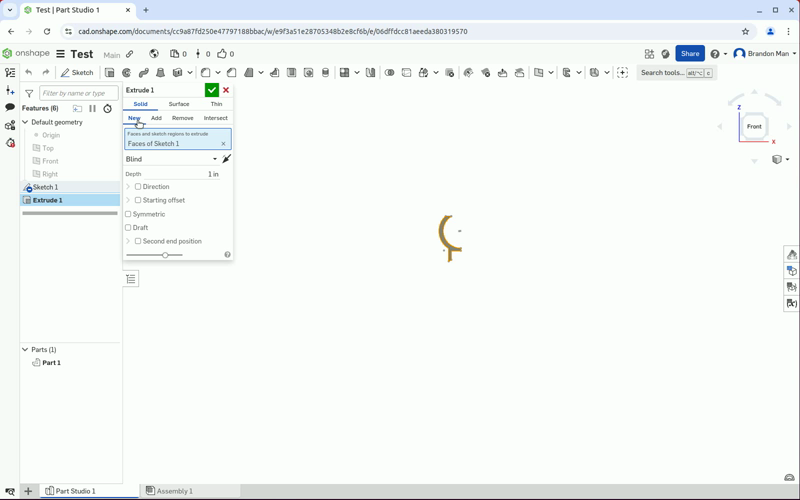
key(tab, 4)
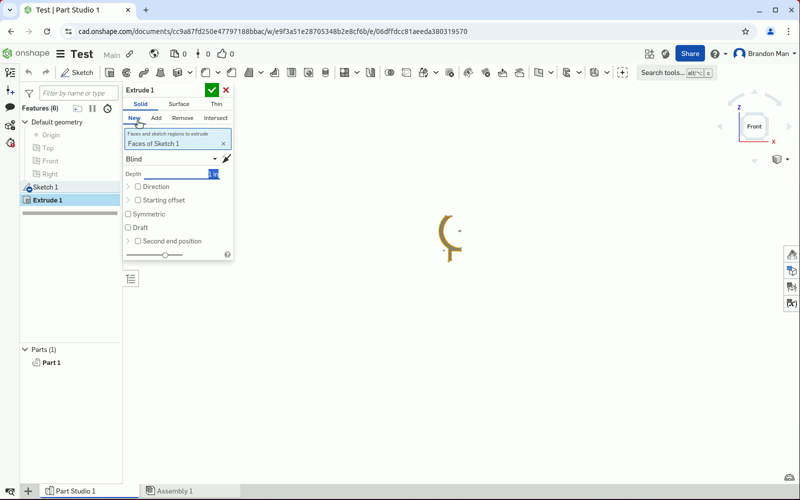
text(10.591)
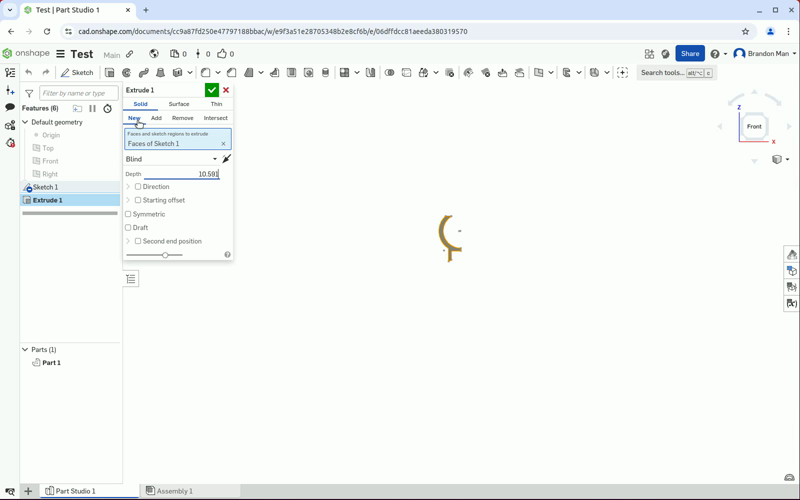
key(enter)
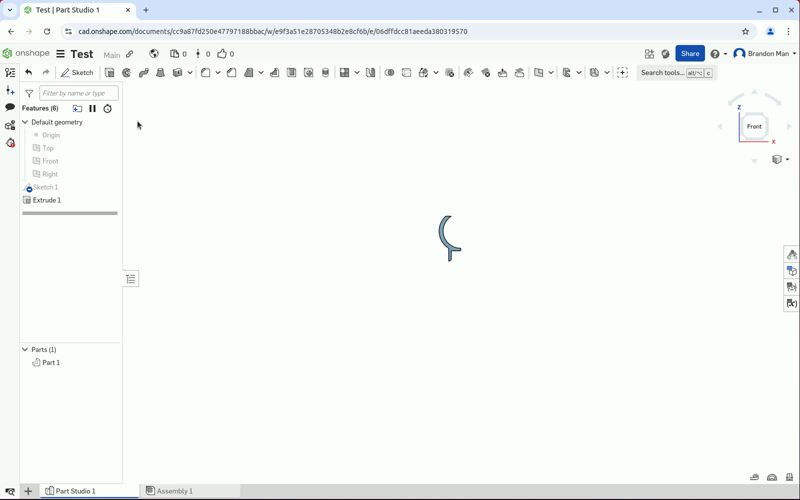
key(shift+h)
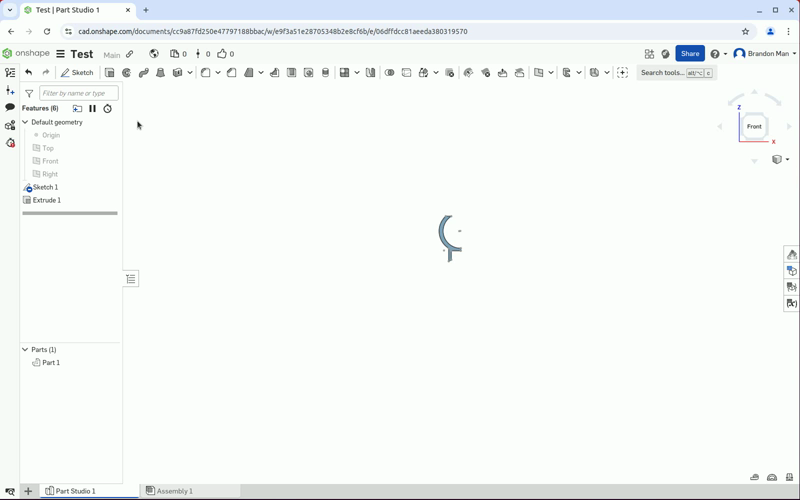
key(shift+h)
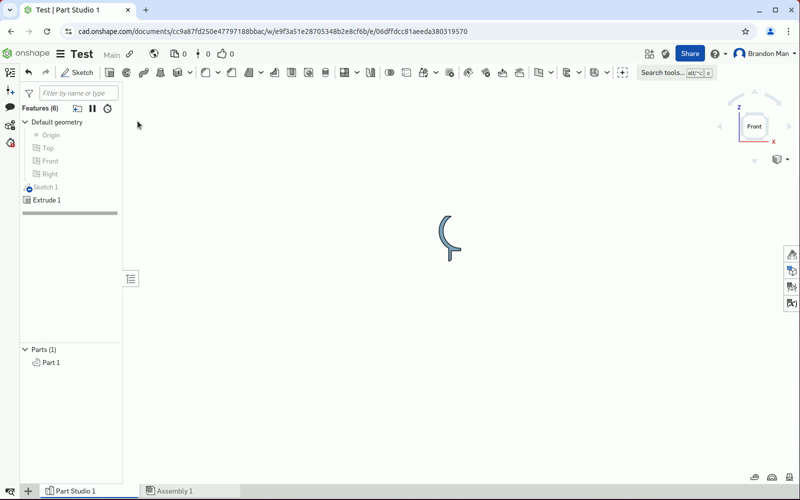
mouse_move(73, 189)
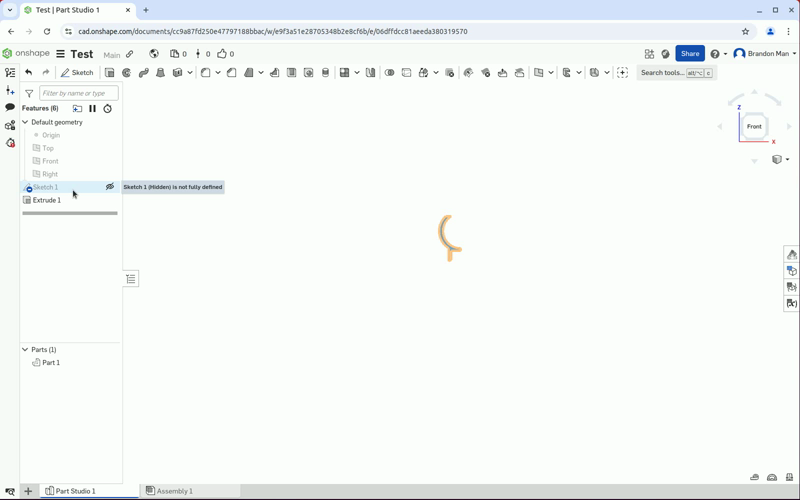
click(73, 189)
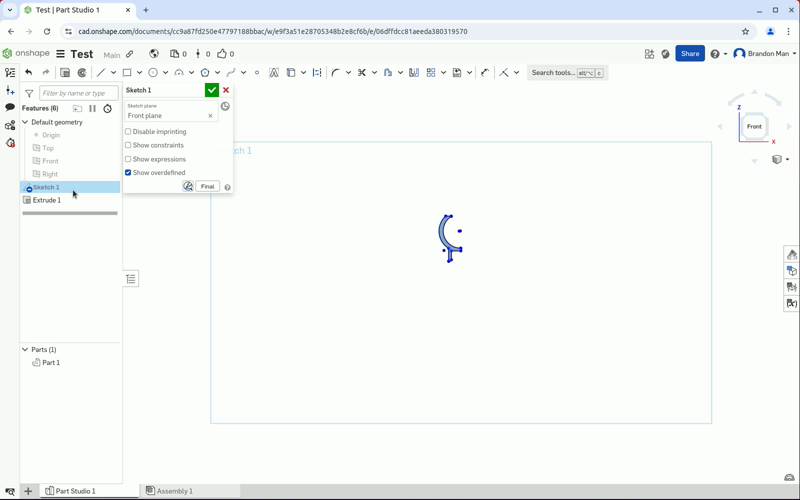
mouse_move(229, 92)
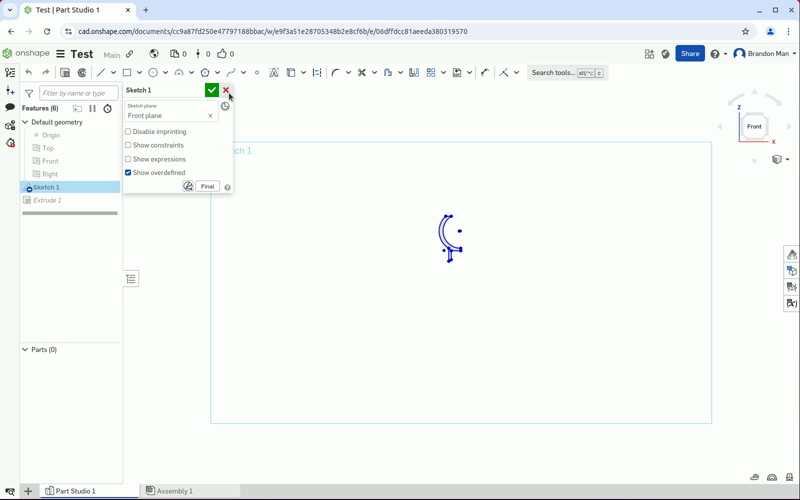
click(229, 92)
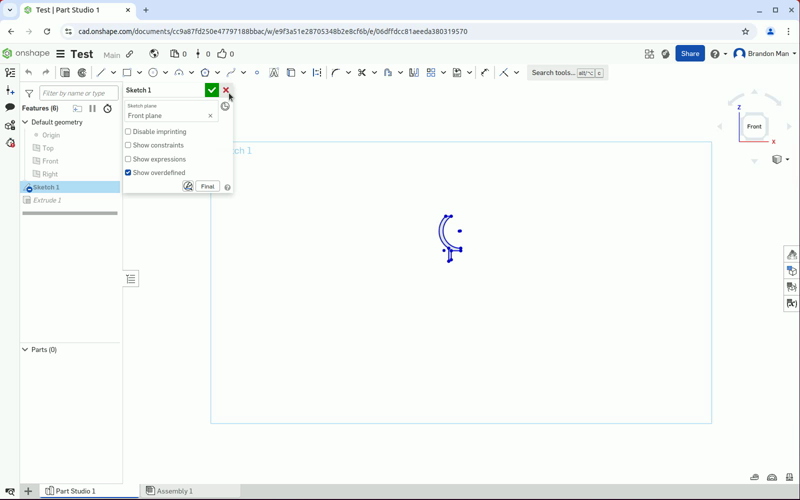
key(shift+s)
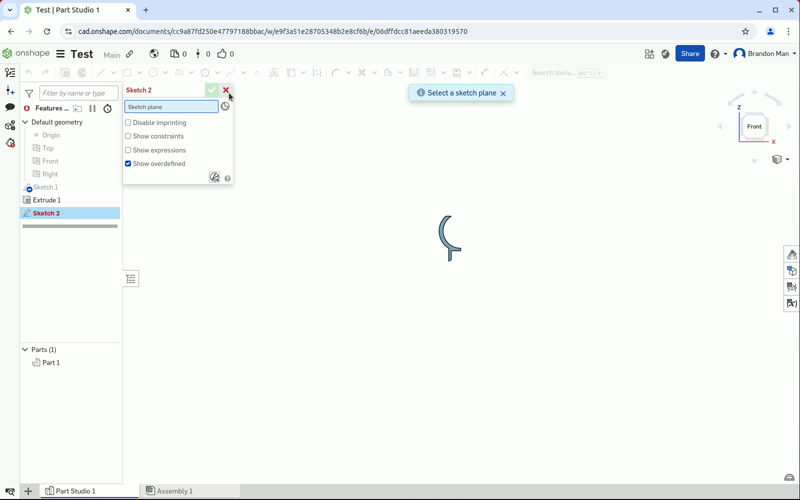
mouse_move(73, 163)
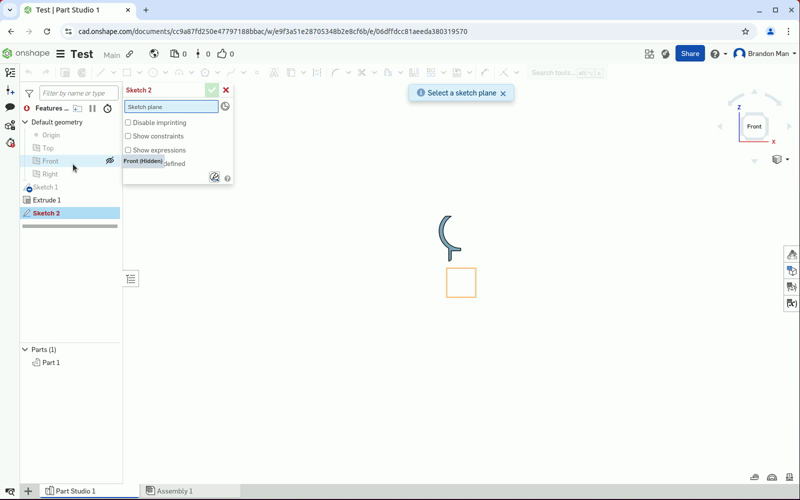
click(73, 163)
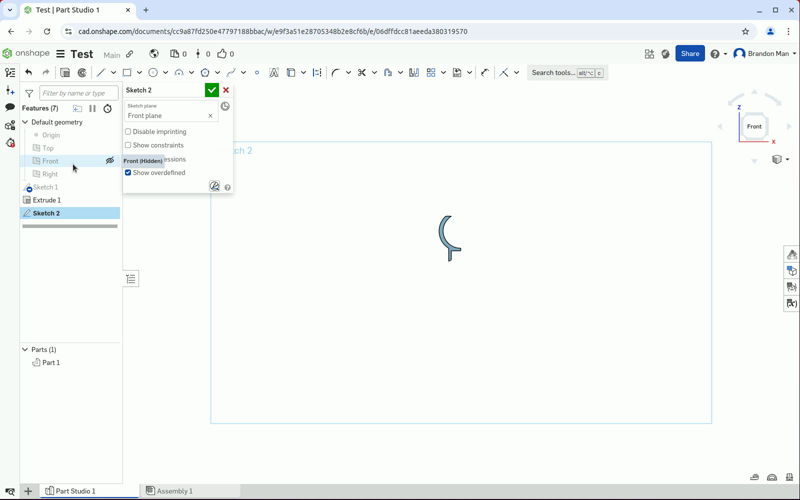
mouse_move(73, 352)
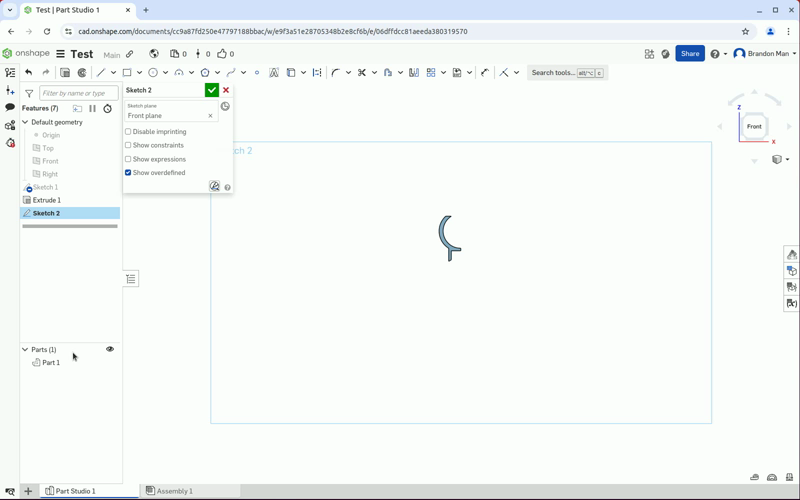
key(y)
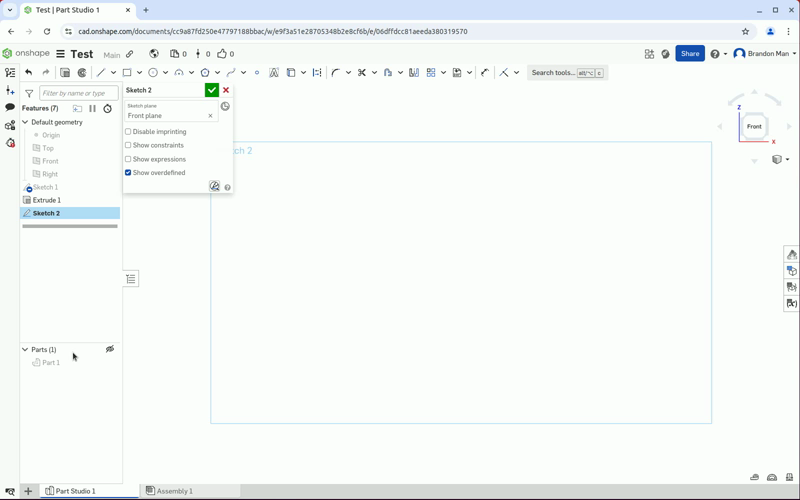
key(l)
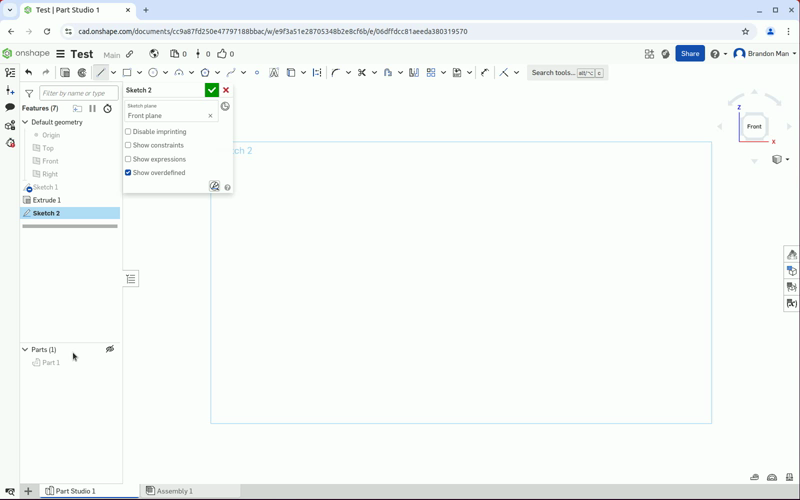
key_down(shift)
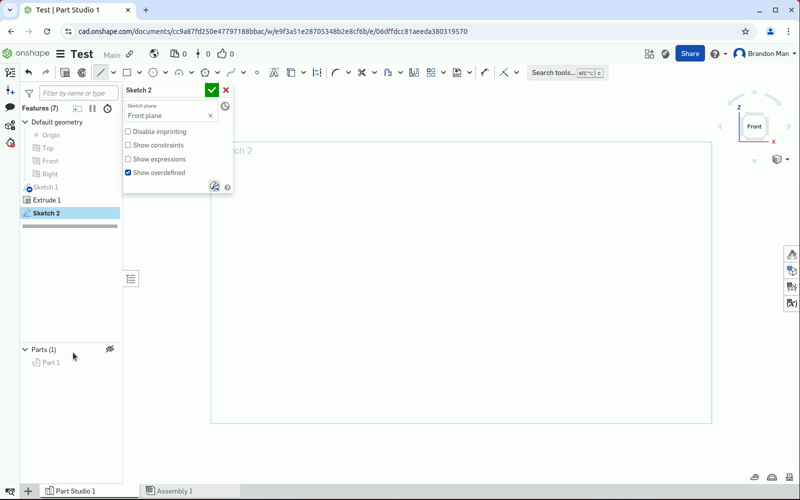
mouse_move(460, 251)
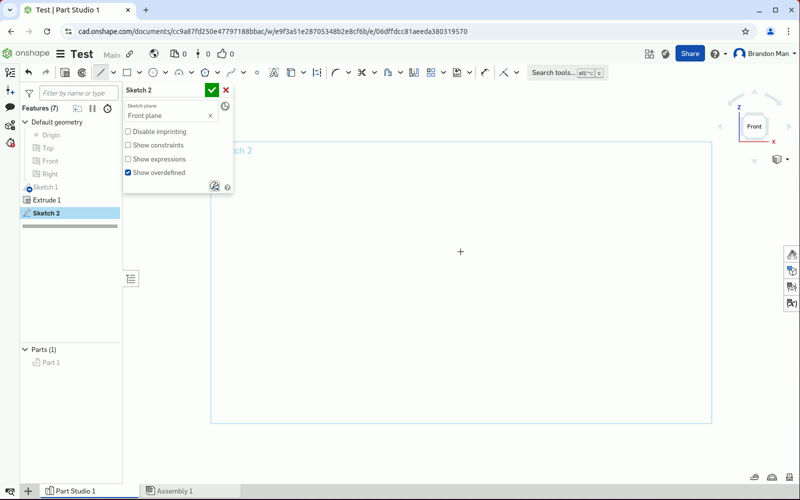
click(460, 251)
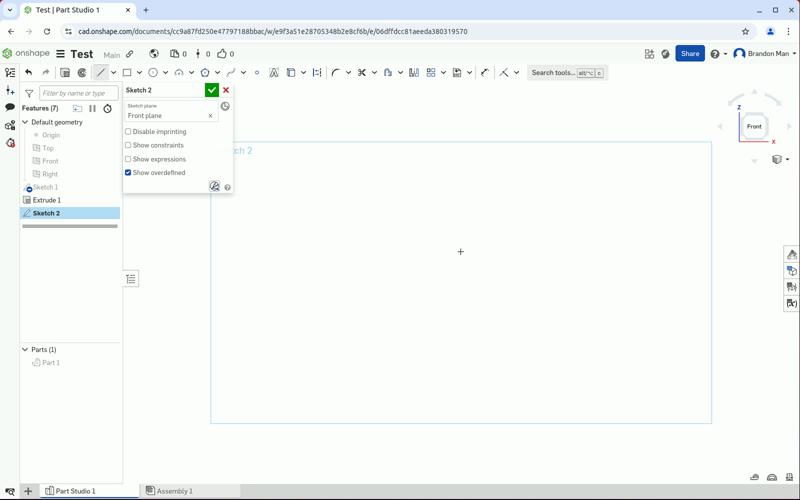
key_up(shift)
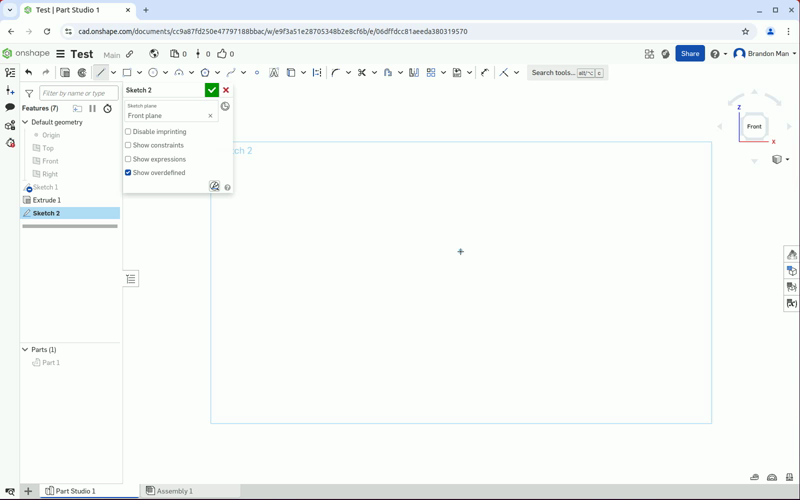
key_down(shift)
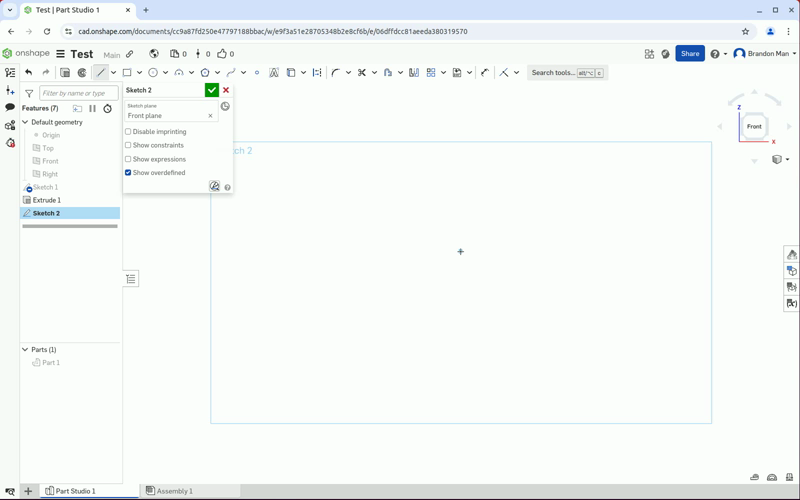
mouse_move(490, 251)
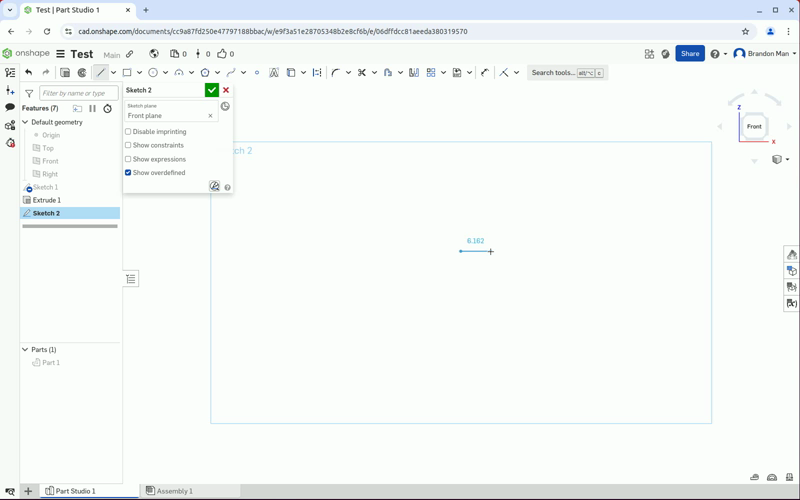
mouse_move(470, 251)
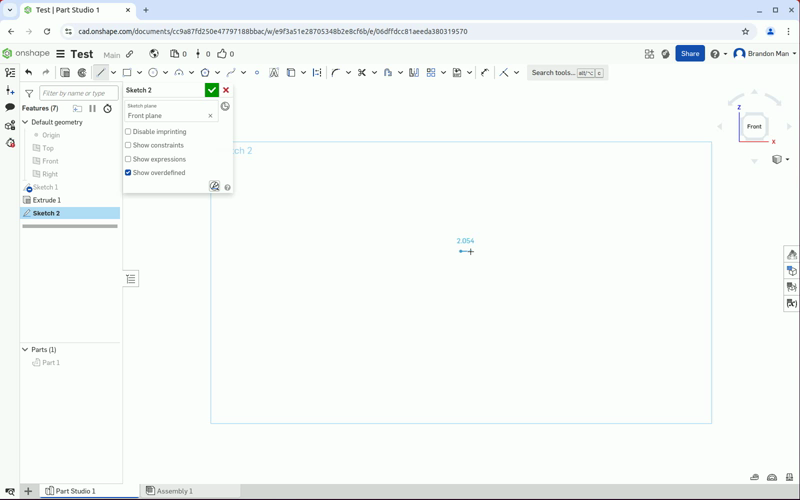
click(470, 251)
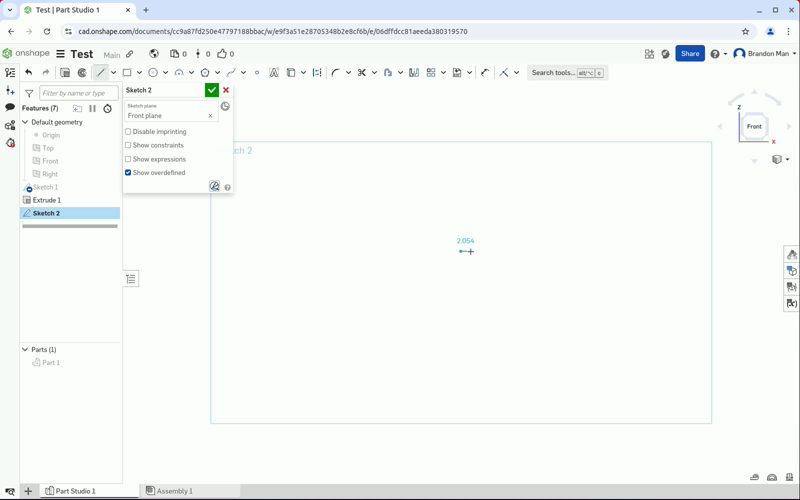
key_up(shift)
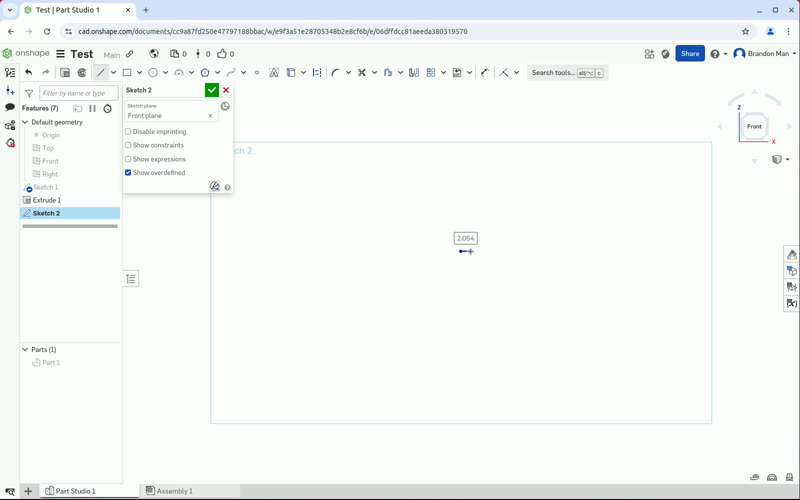
key_down(shift)
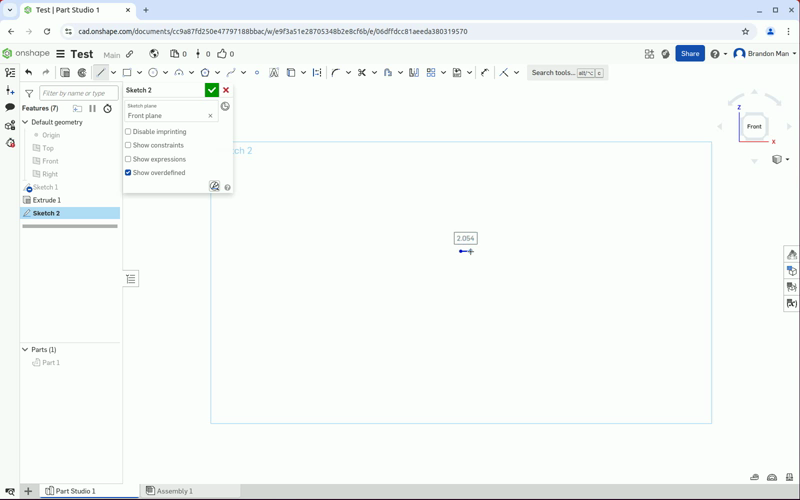
mouse_move(500, 251)
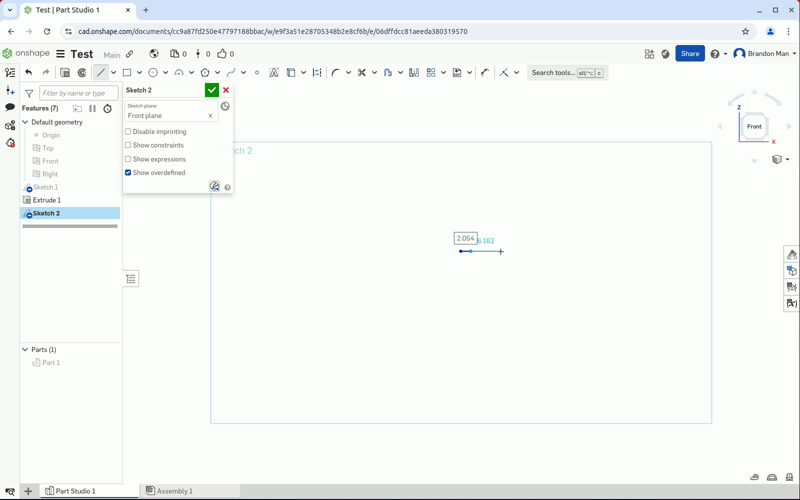
mouse_move(470, 260)
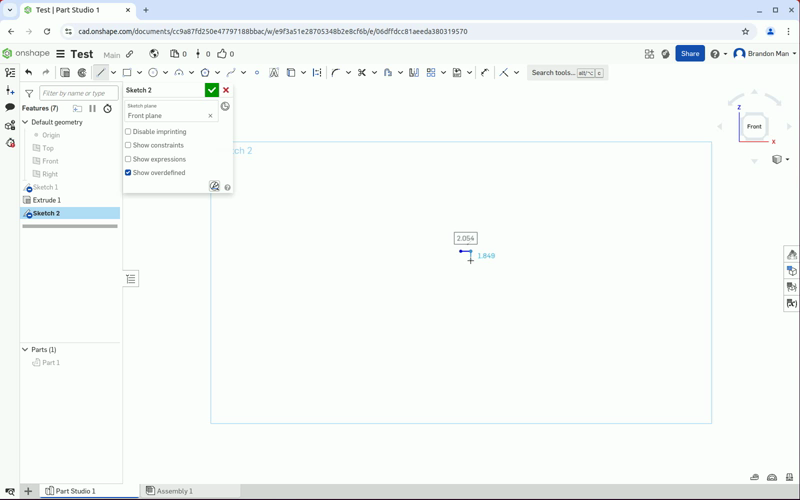
click(470, 260)
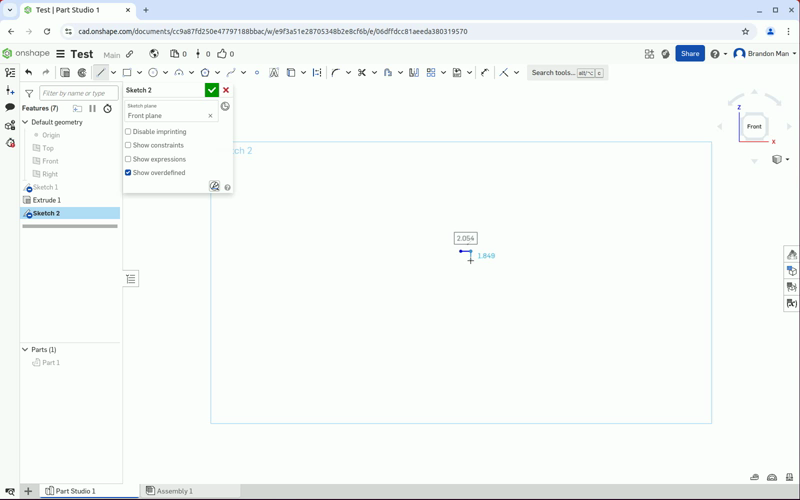
key_up(shift)
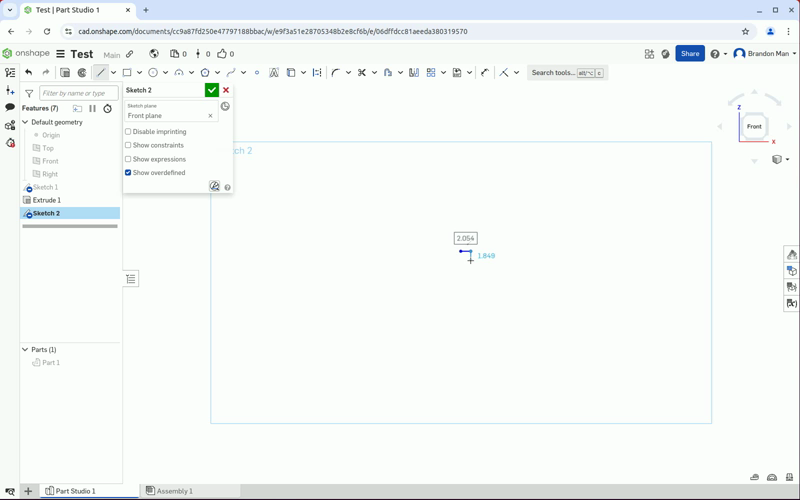
key(esc)
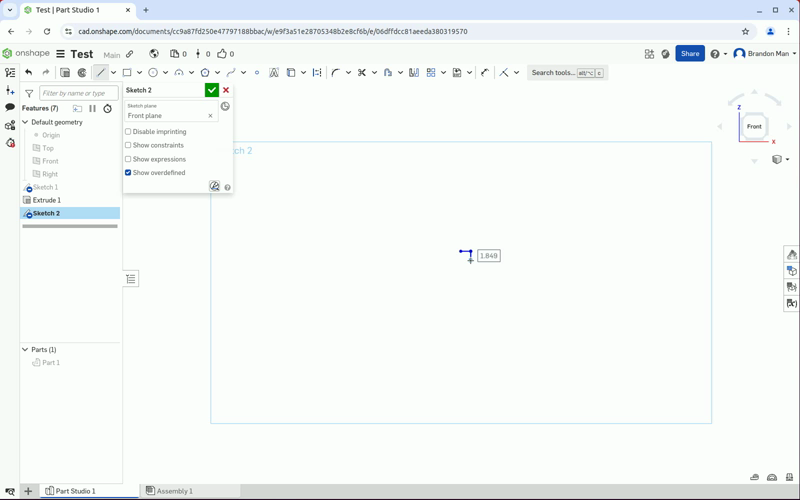
key(a)
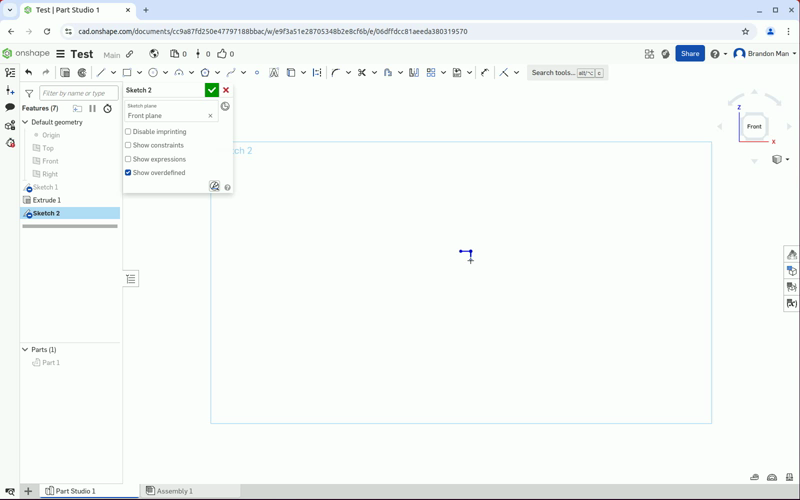
mouse_move(470, 260)
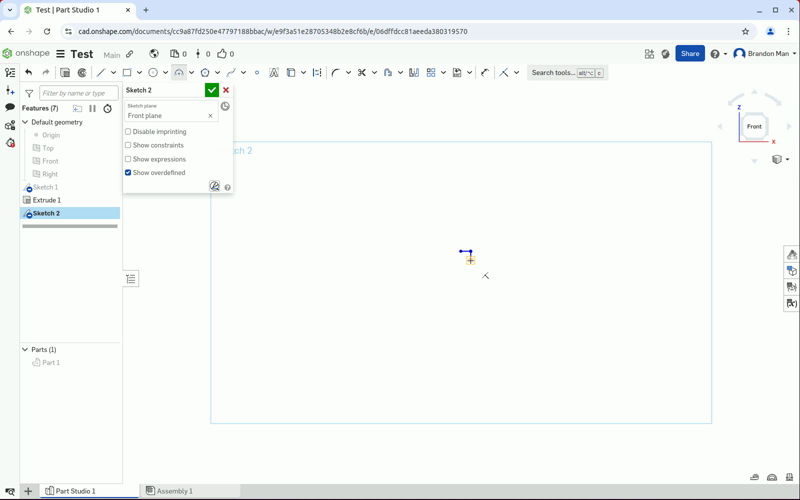
click(470, 260)
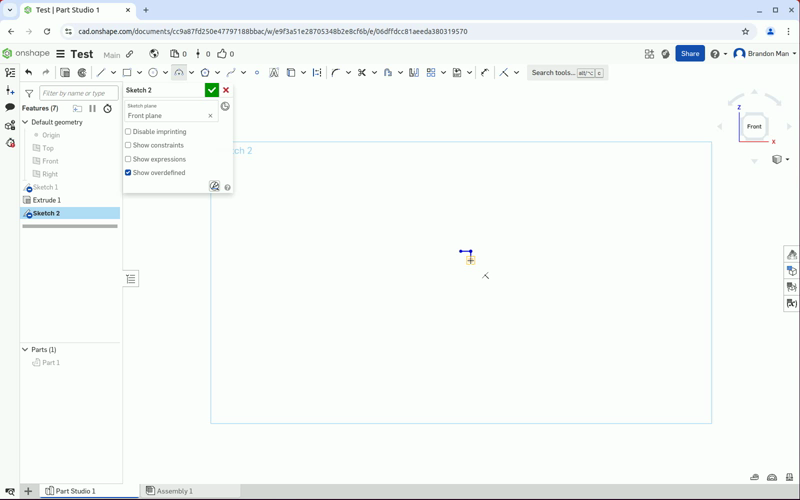
key_down(shift)
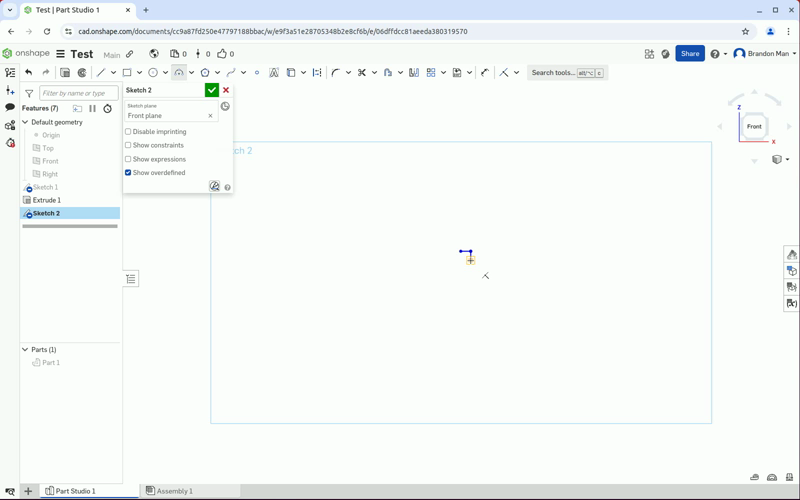
mouse_move(473, 261)
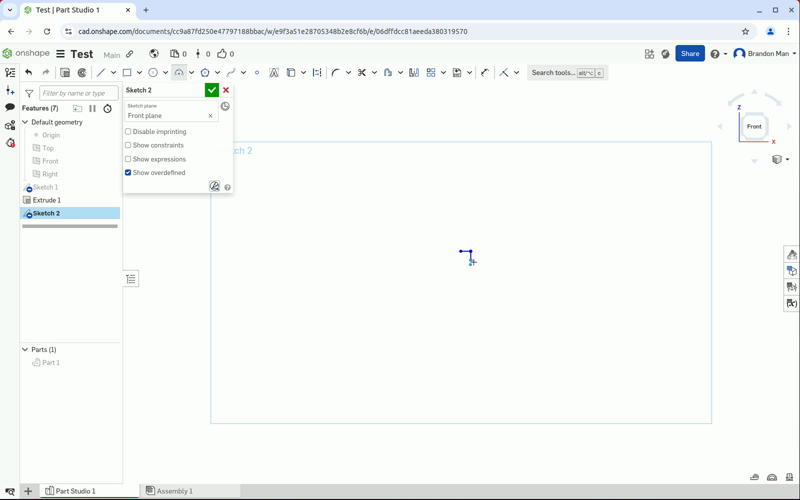
scroll(6)
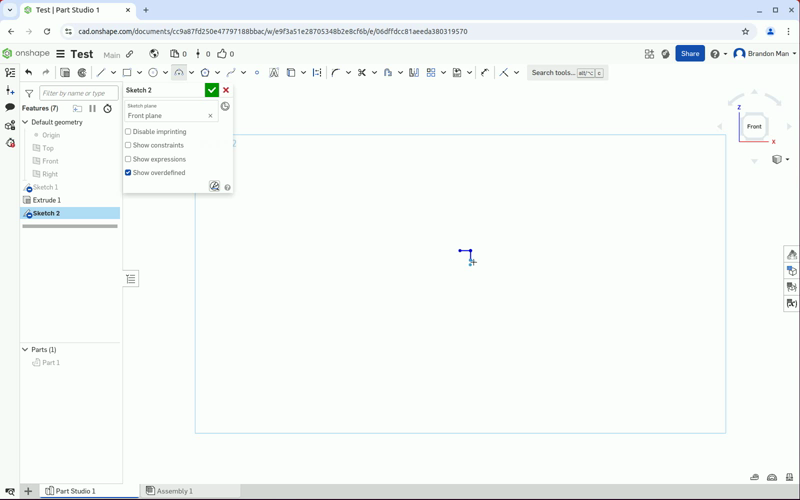
scroll(6)
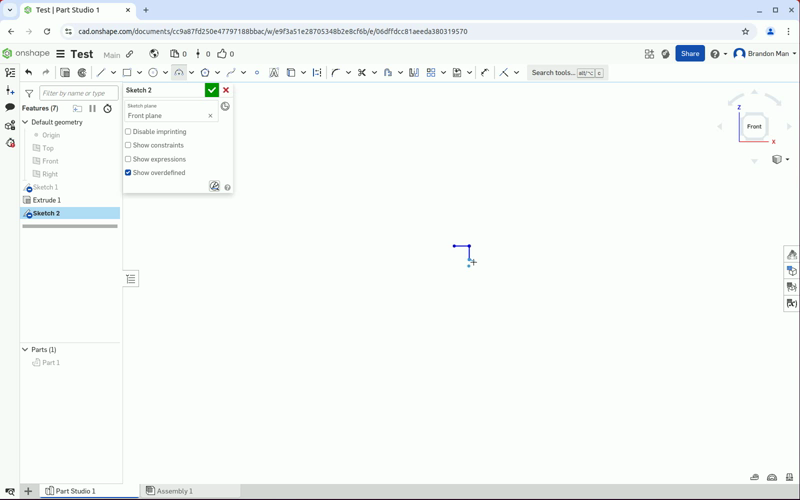
scroll(6)
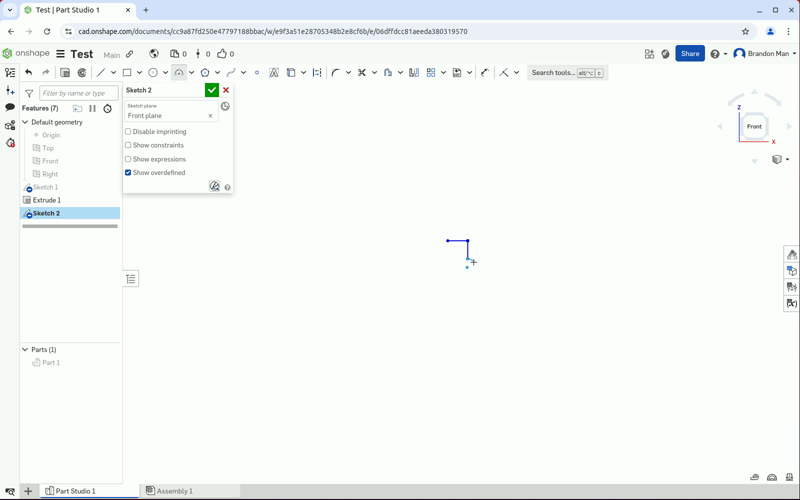
scroll(6)
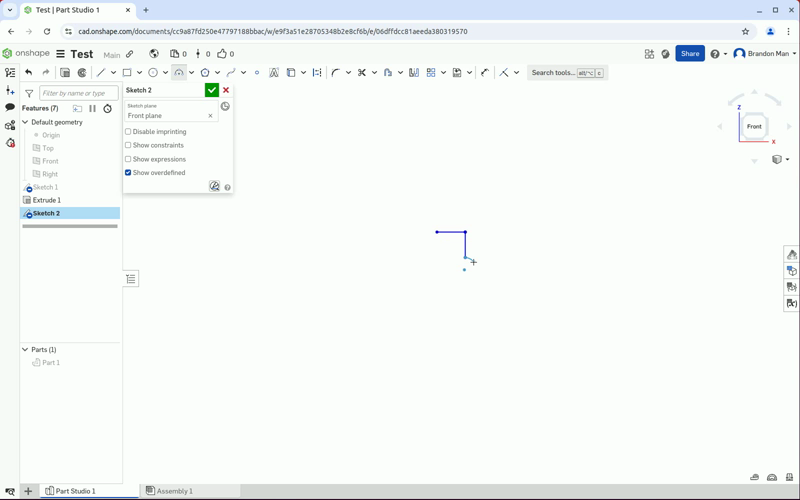
scroll(6)
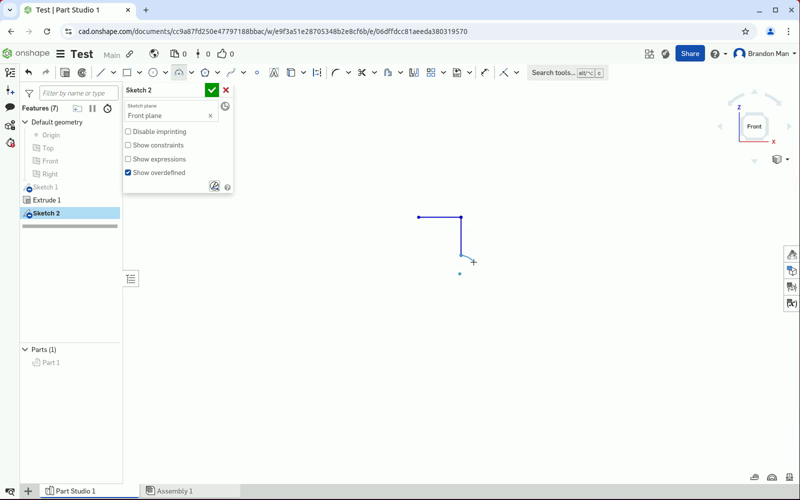
scroll(6)
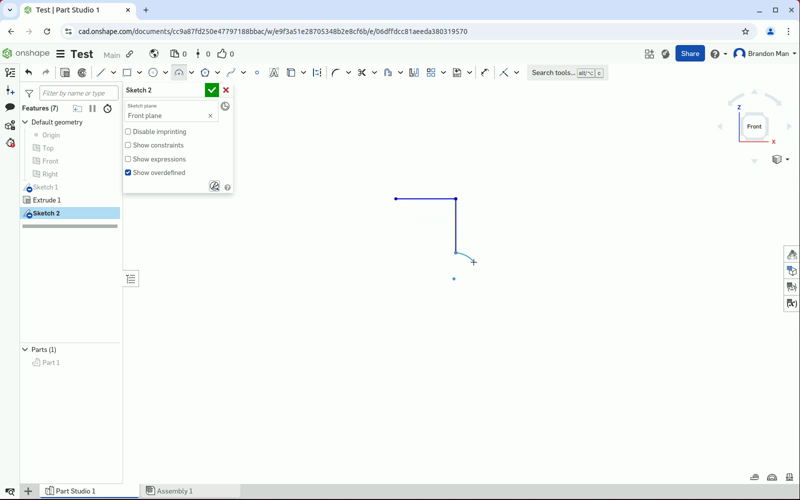
scroll(6)
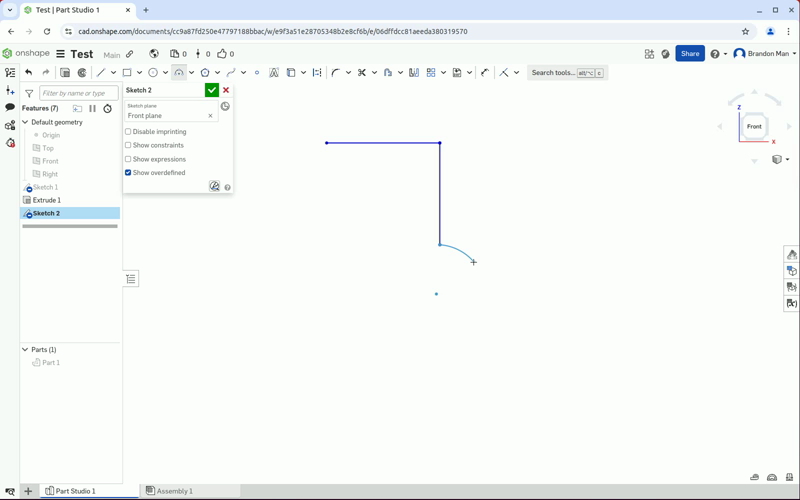
click(473, 261)
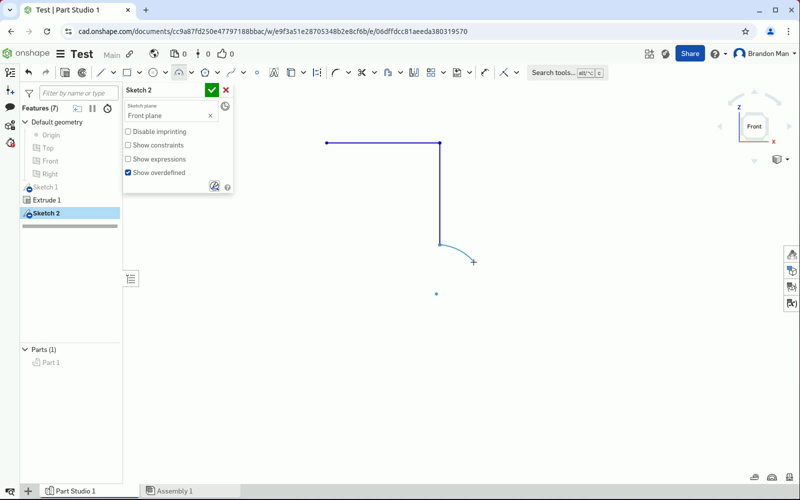
scroll(-6)
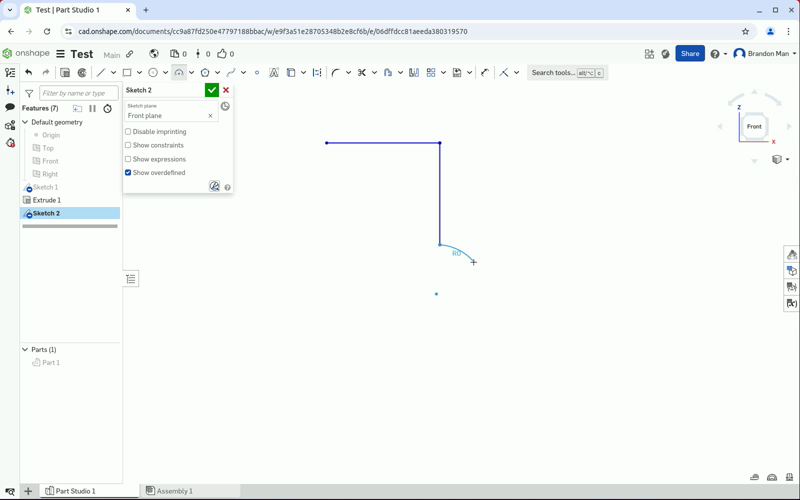
scroll(-6)
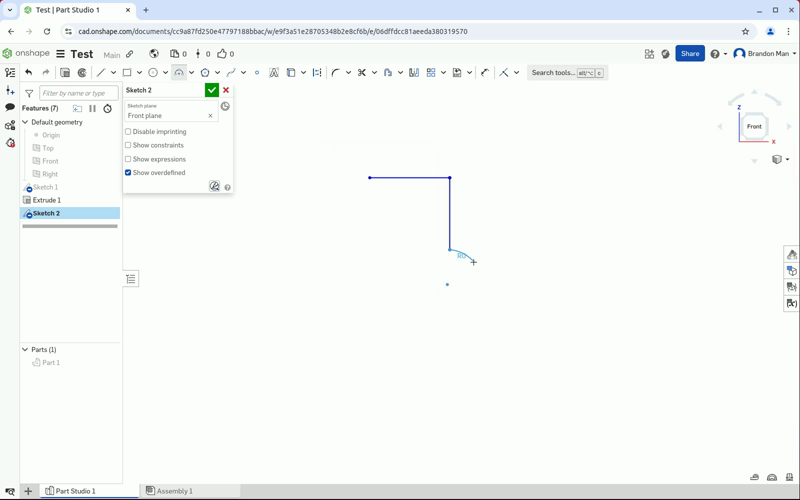
scroll(-6)
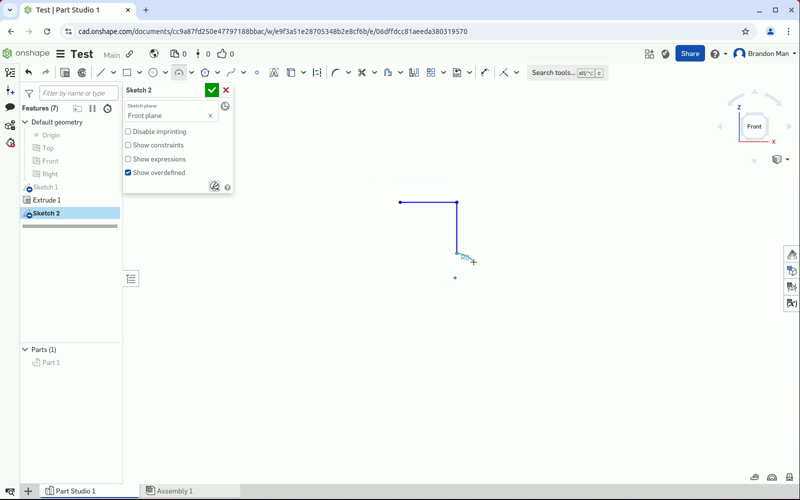
scroll(-6)
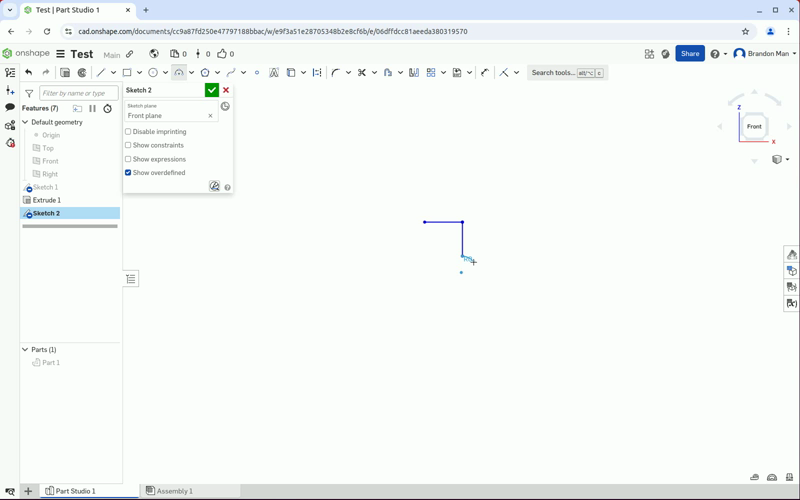
scroll(-6)
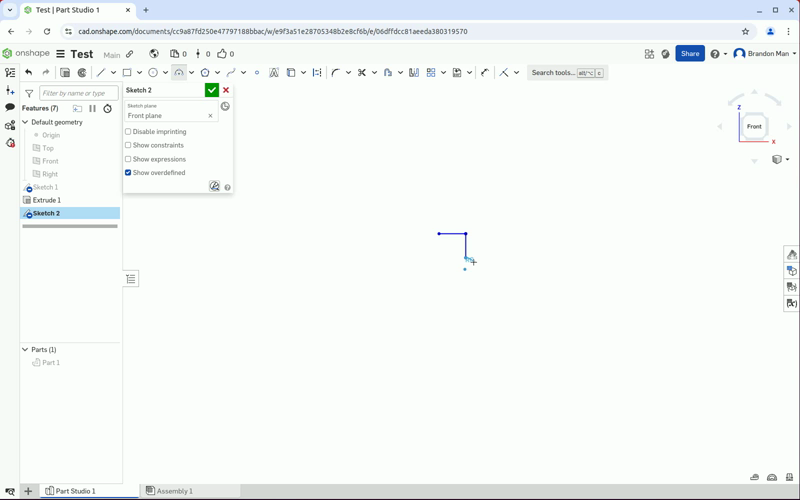
scroll(-6)
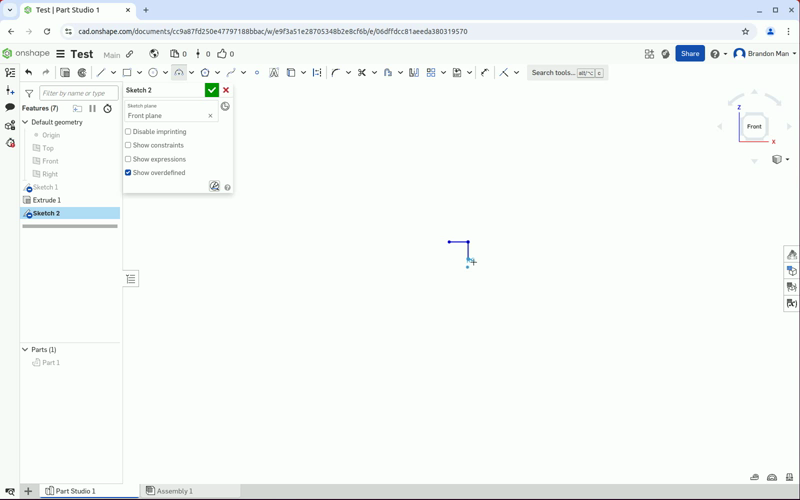
scroll(-6)
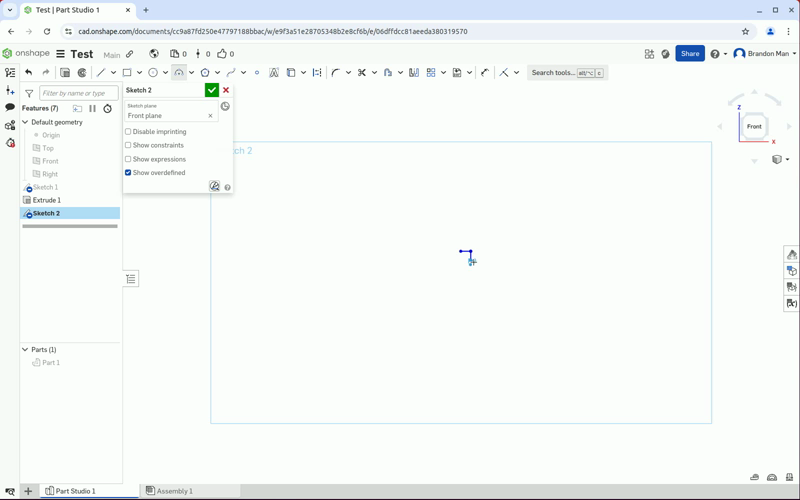
mouse_move(472, 261)
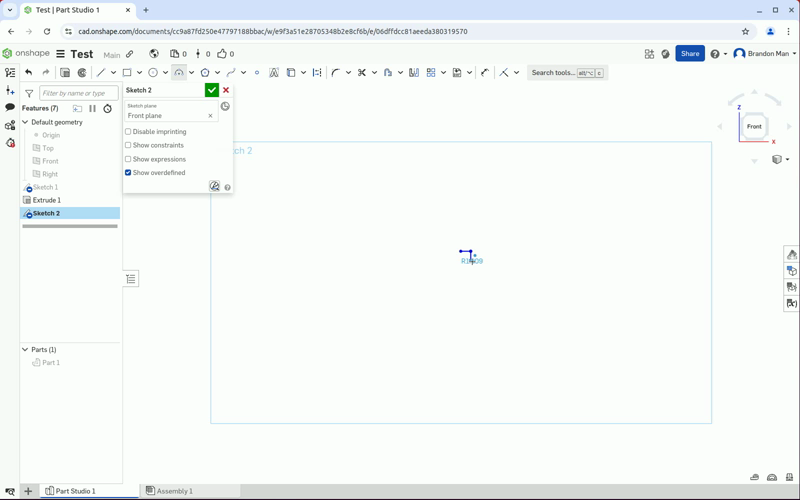
scroll(6)
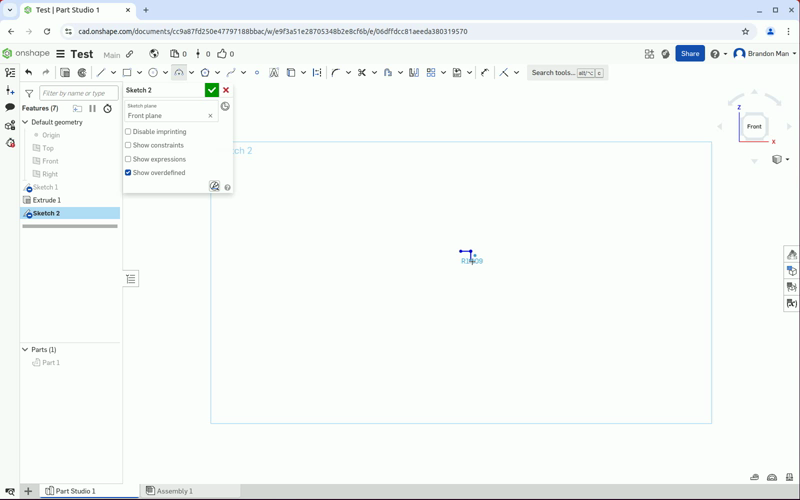
scroll(6)
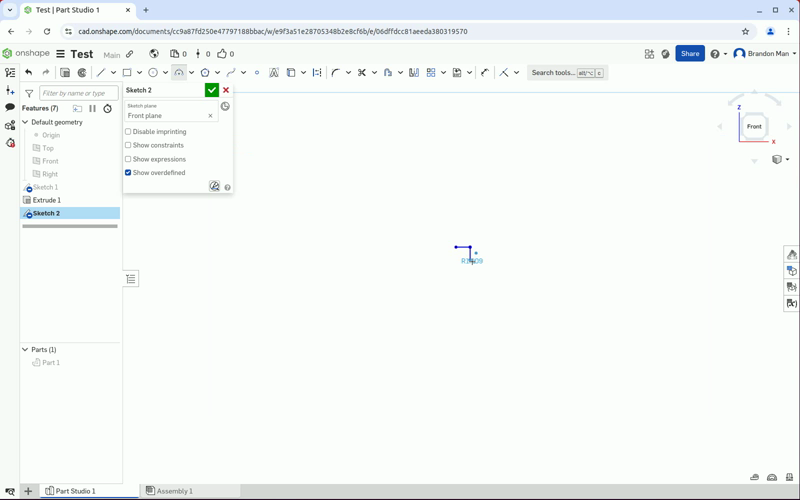
scroll(6)
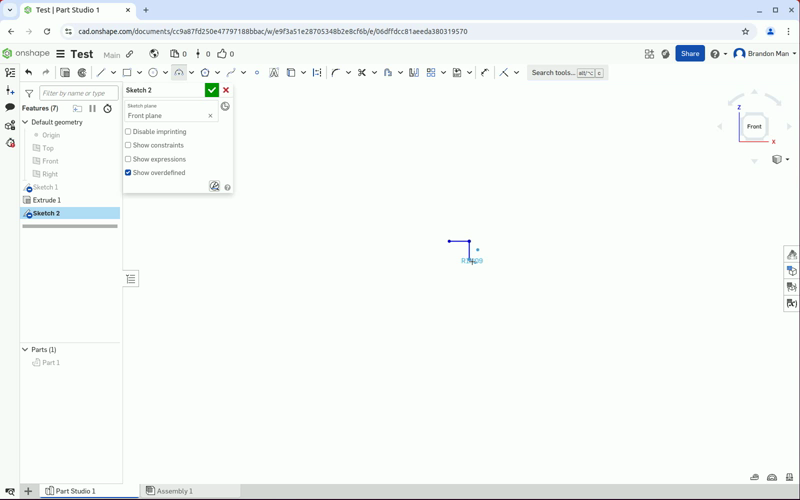
scroll(6)
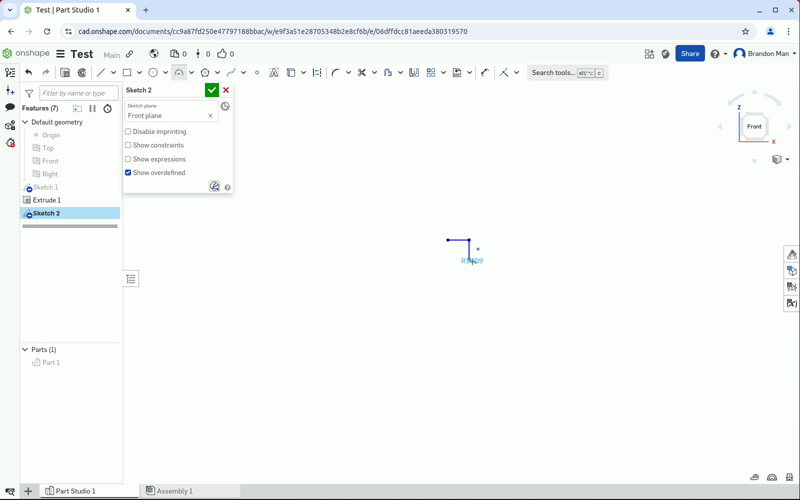
scroll(6)
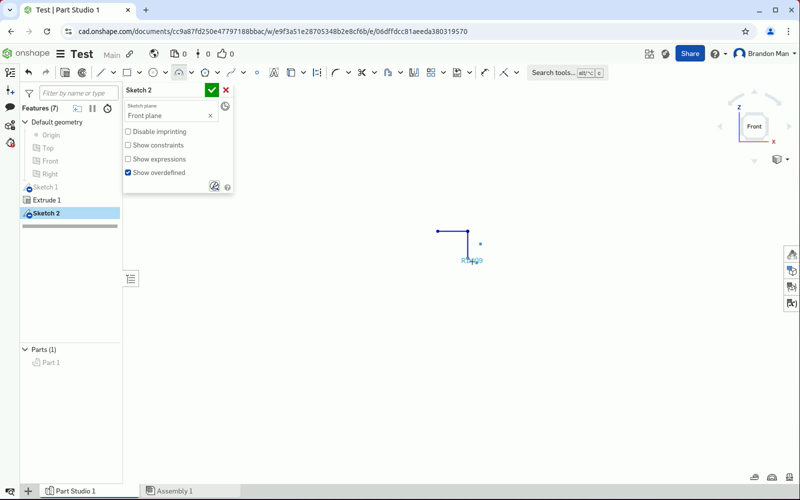
scroll(6)
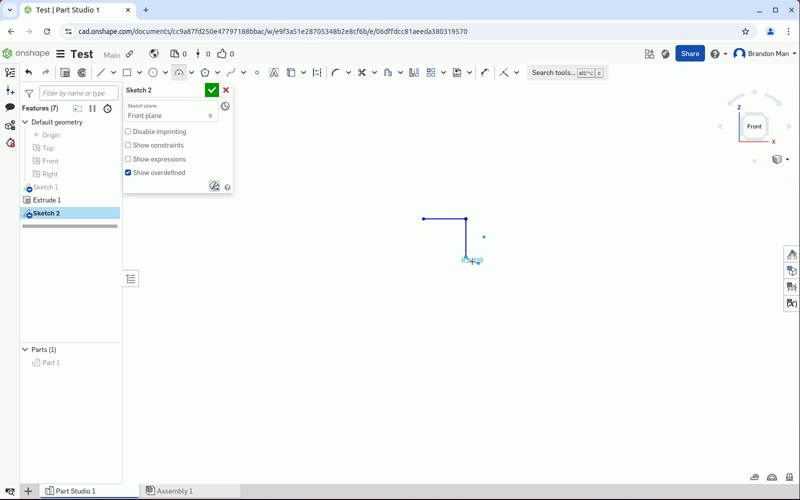
scroll(6)
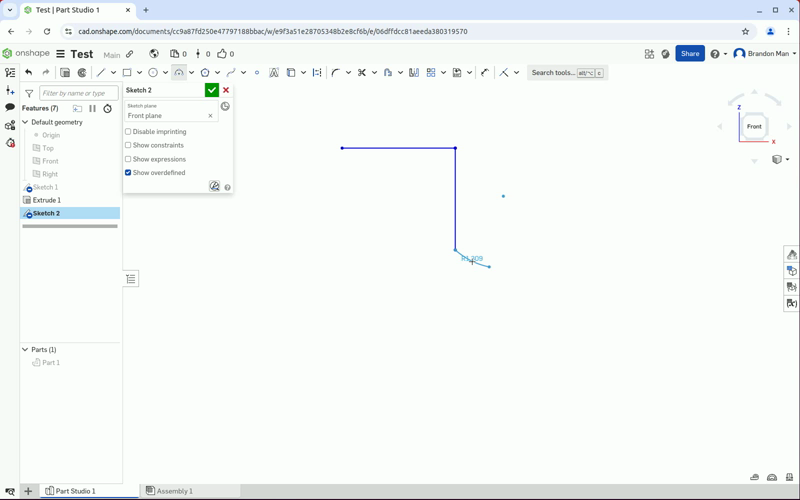
click(472, 261)
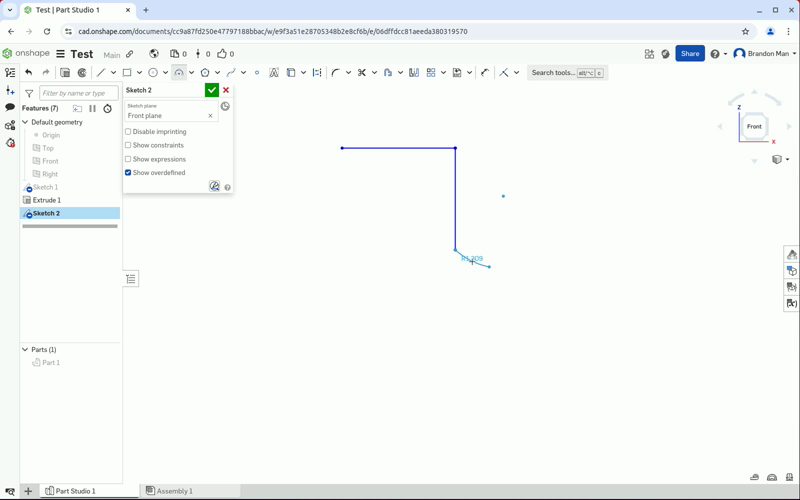
scroll(-6)
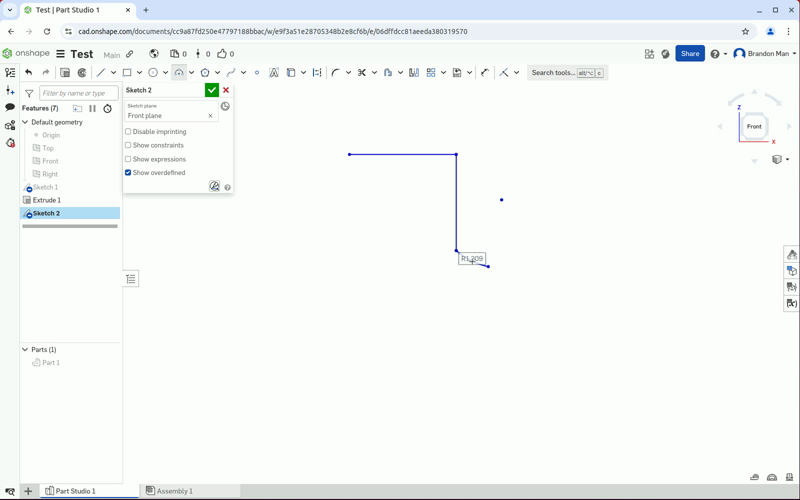
scroll(-6)
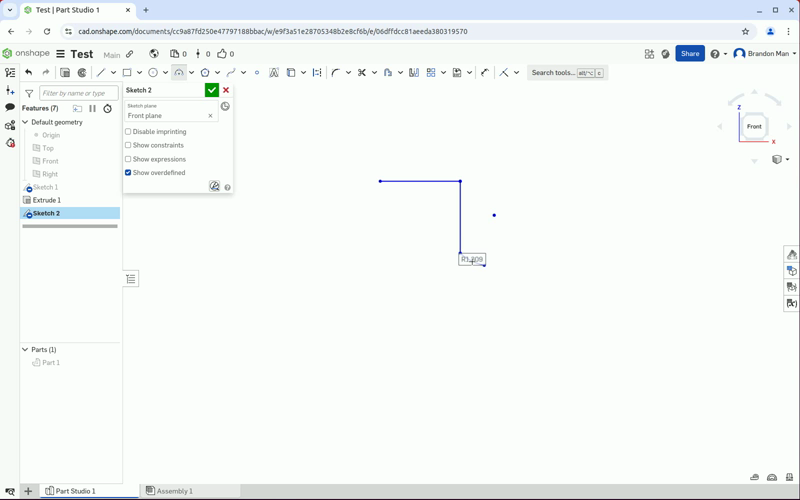
scroll(-6)
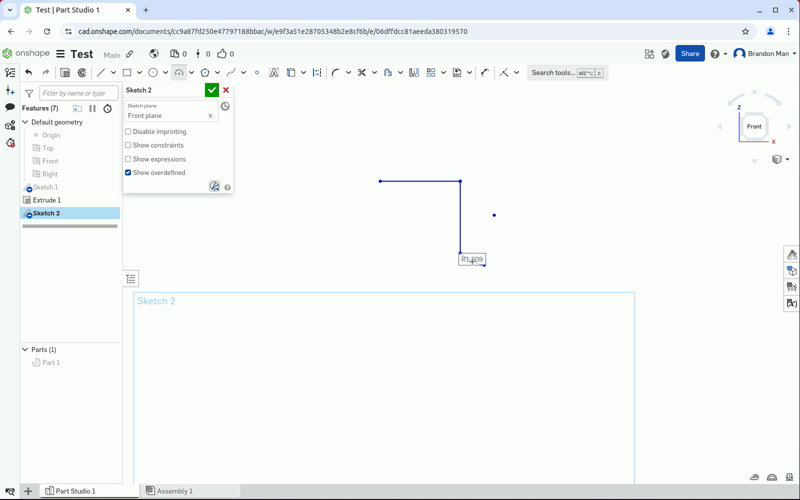
scroll(-6)
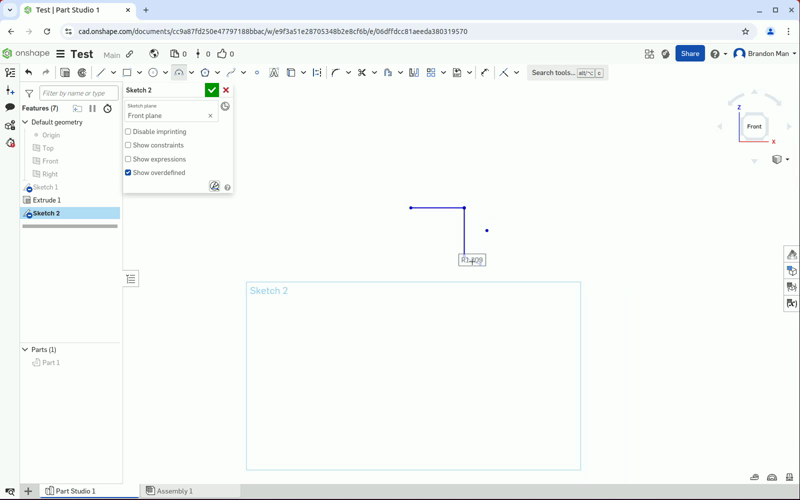
scroll(-6)
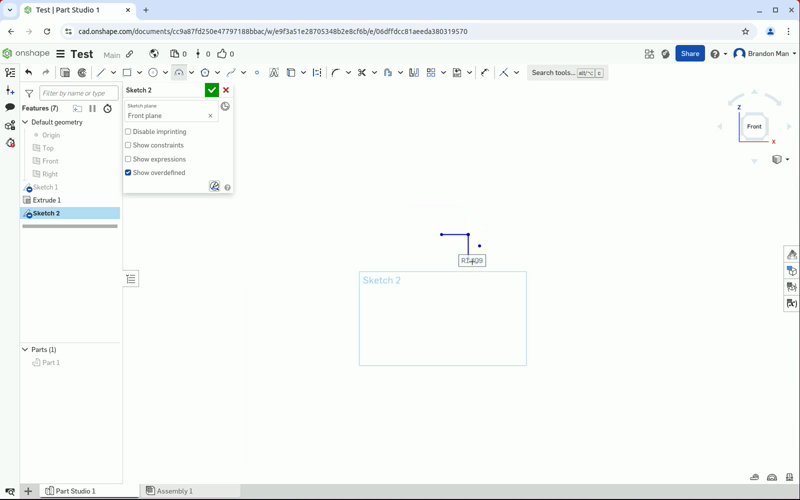
scroll(-6)
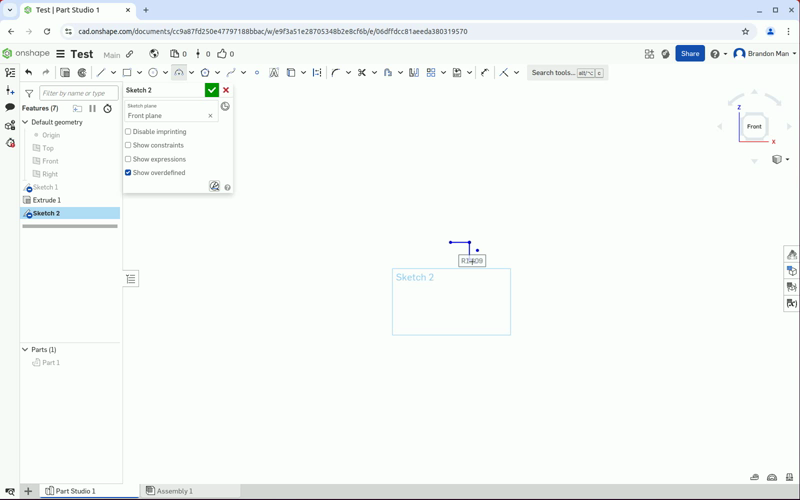
scroll(-6)
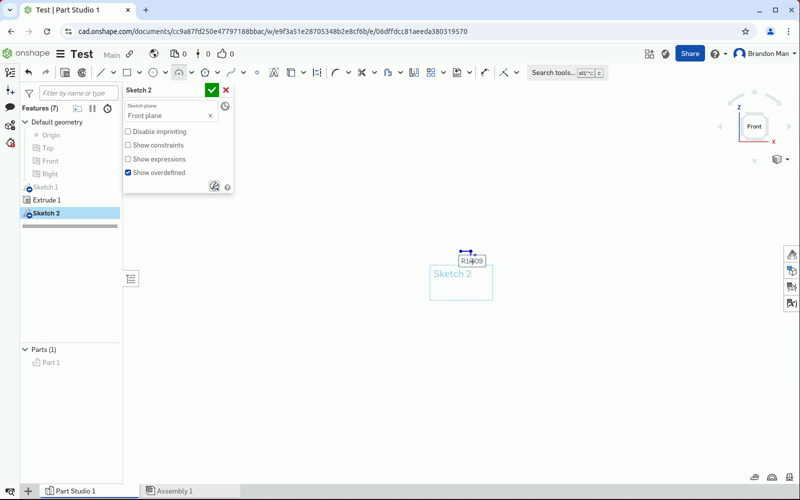
key_up(shift)
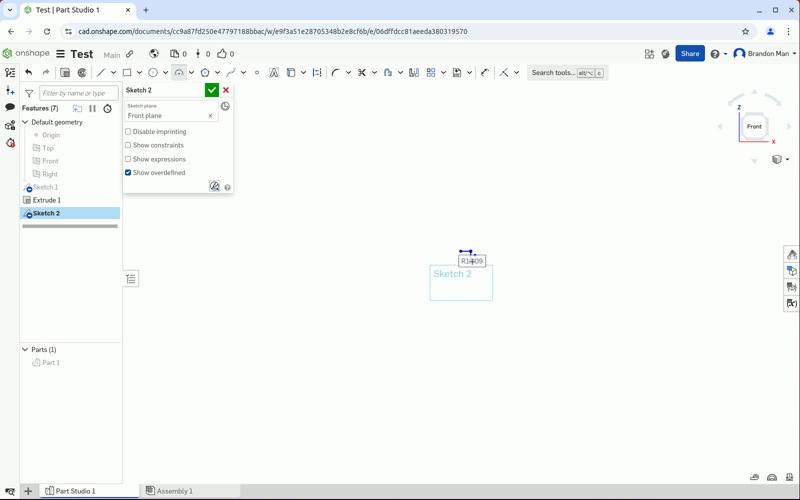
key(esc)
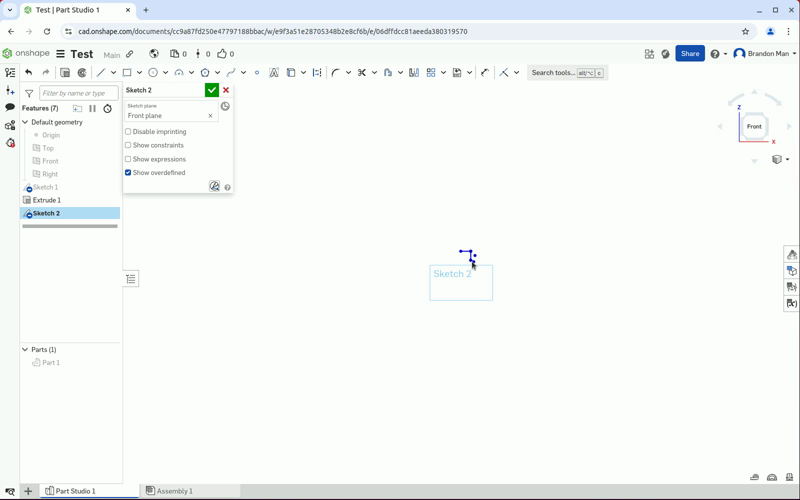
key(l)
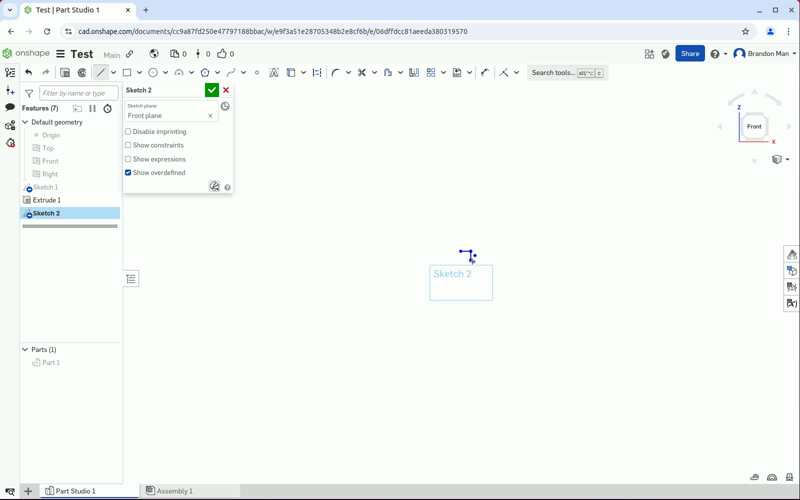
mouse_move(473, 261)
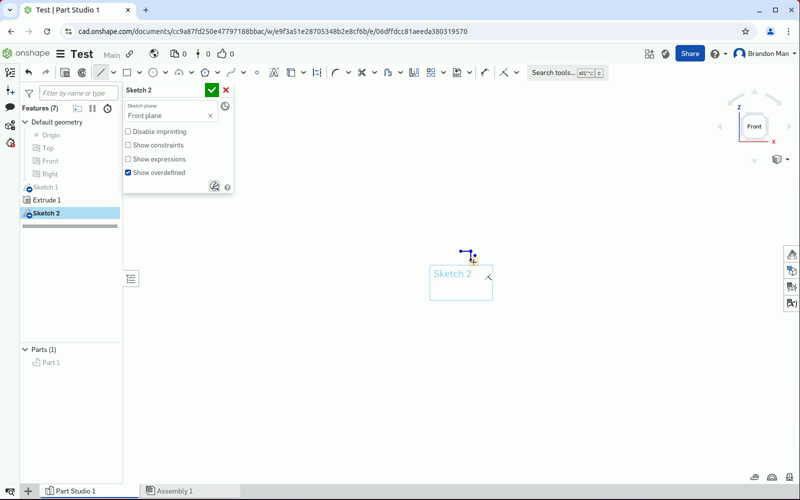
scroll(6)
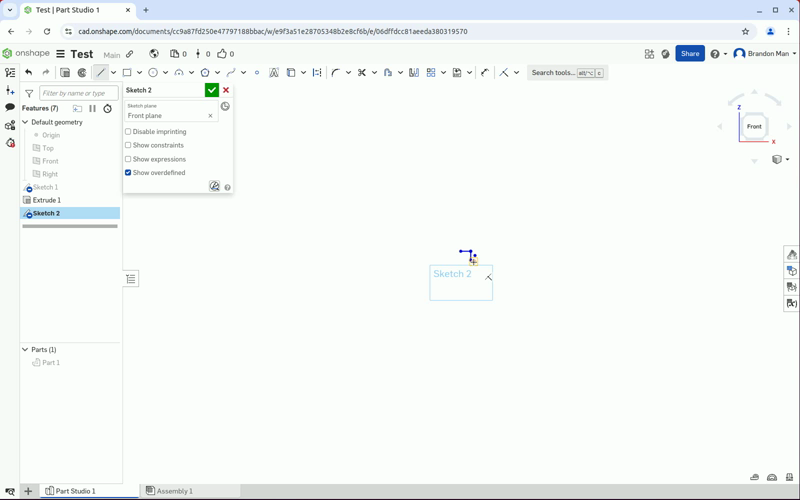
scroll(6)
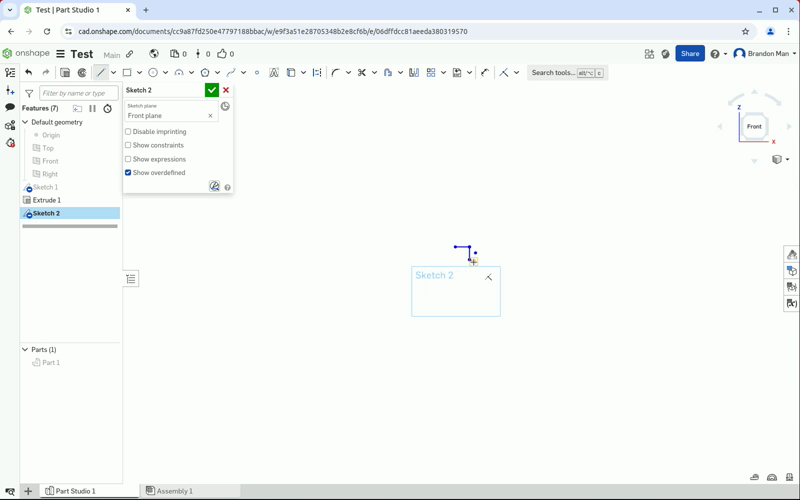
scroll(6)
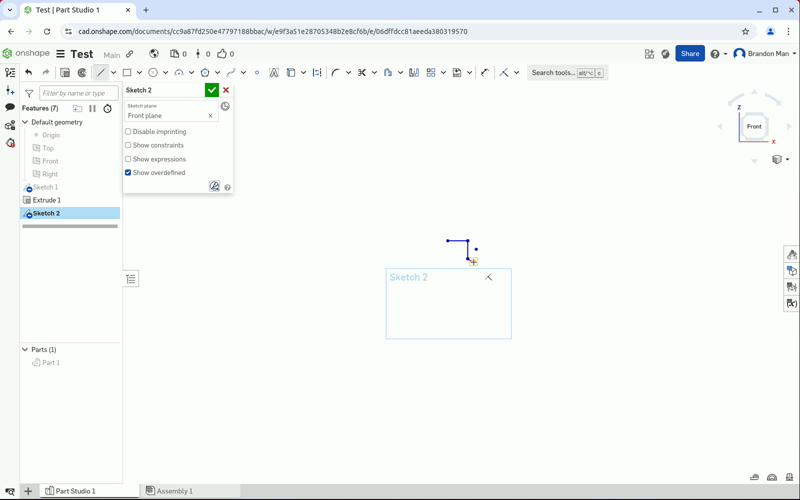
scroll(6)
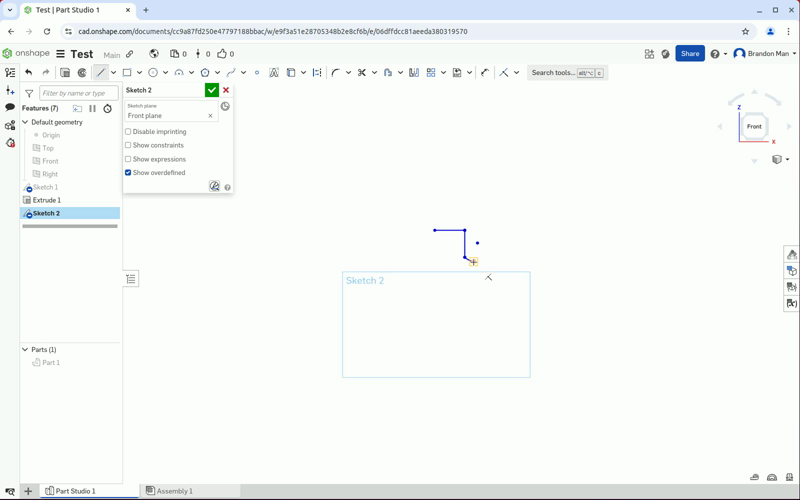
scroll(6)
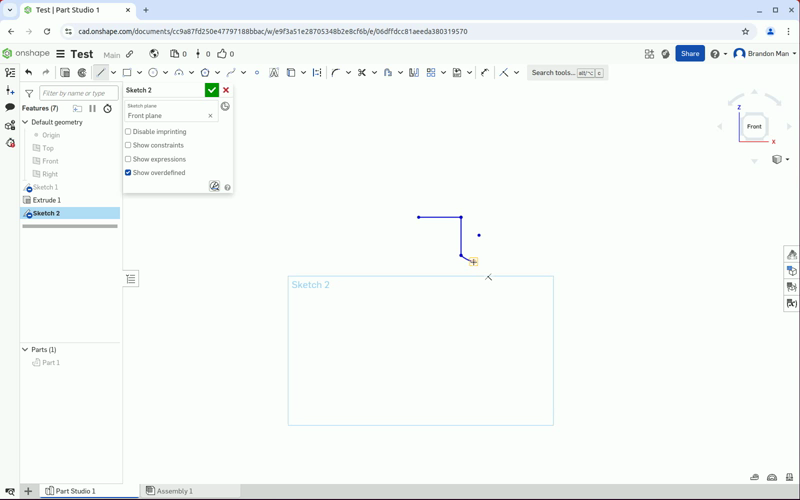
scroll(6)
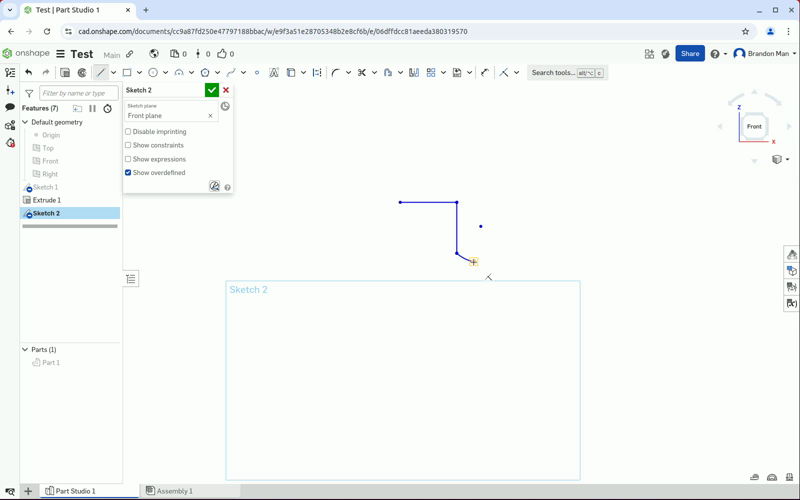
scroll(6)
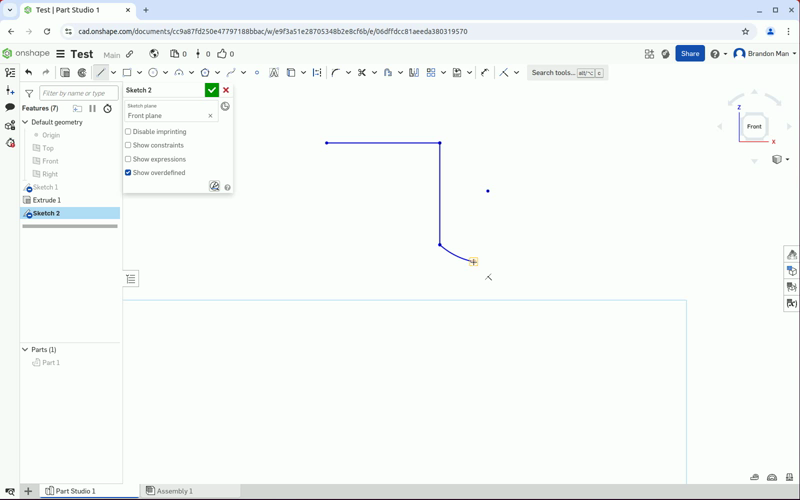
click(473, 261)
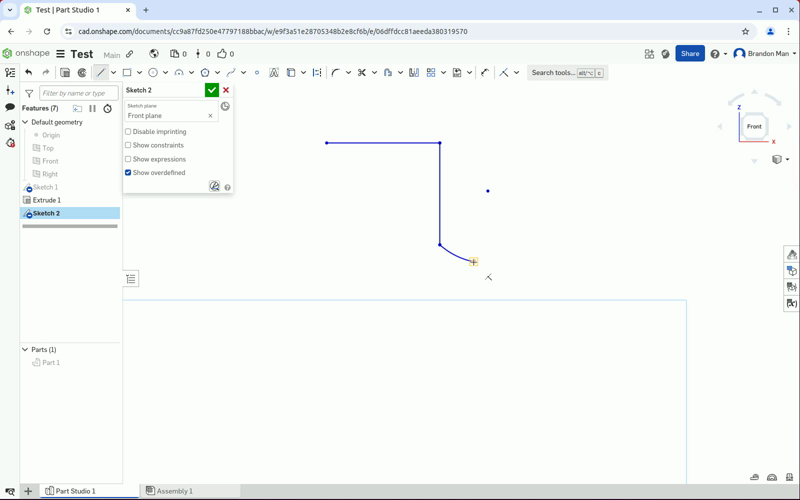
scroll(-6)
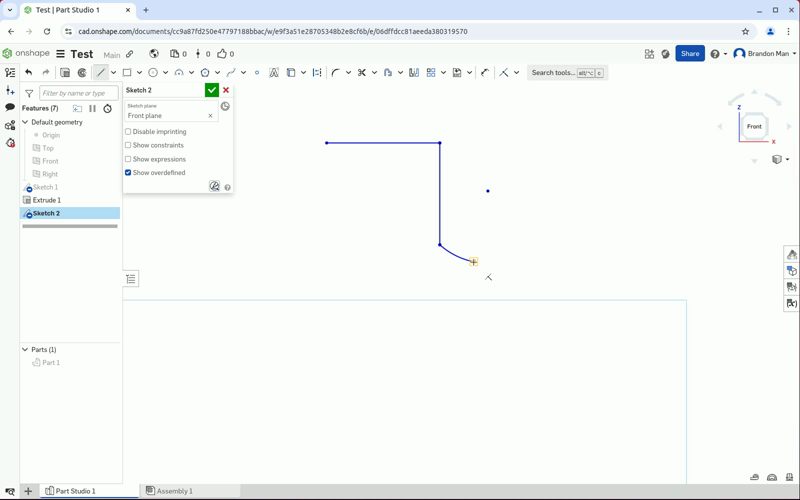
scroll(-6)
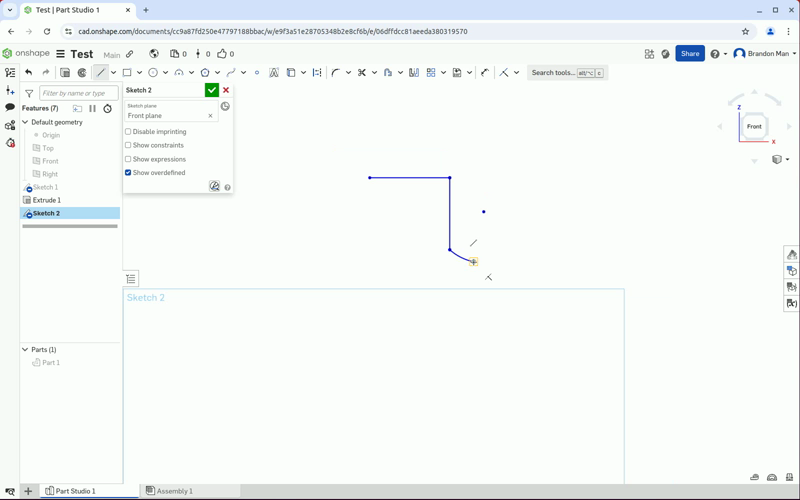
scroll(-6)
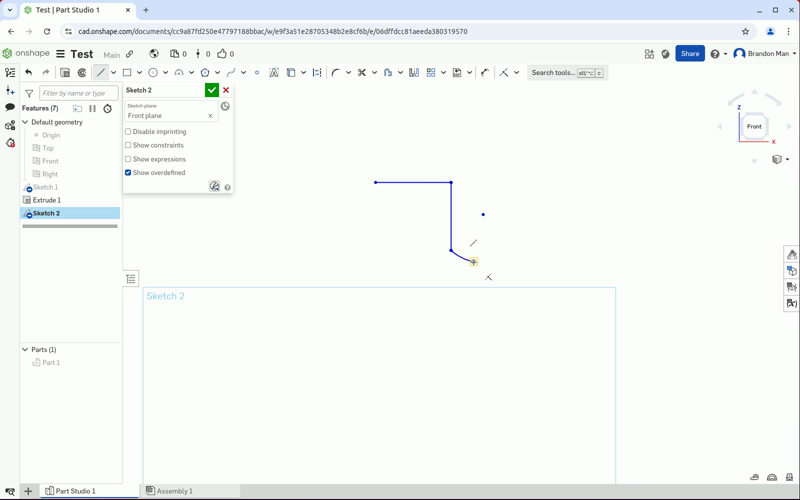
scroll(-6)
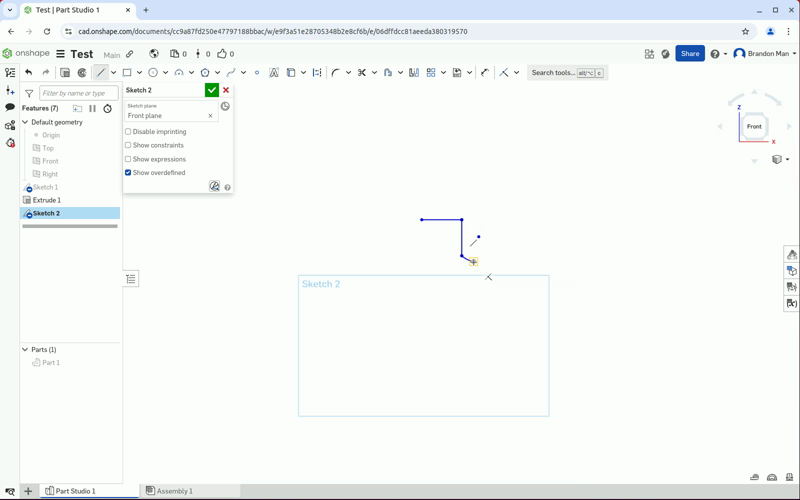
scroll(-6)
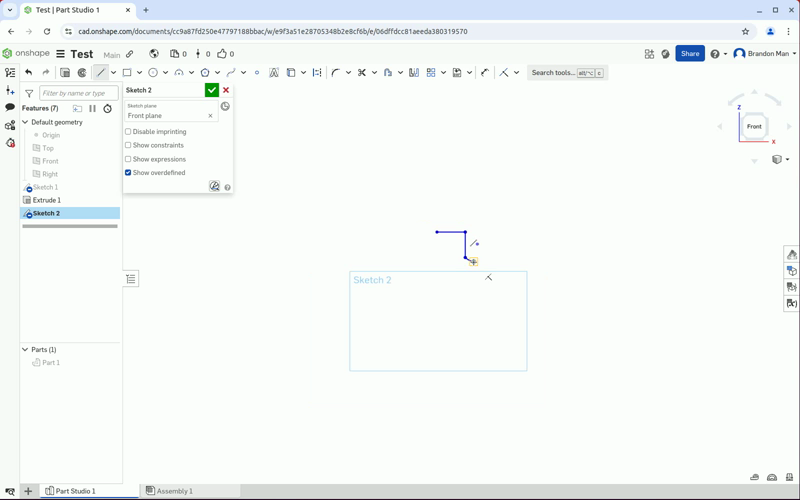
scroll(-6)
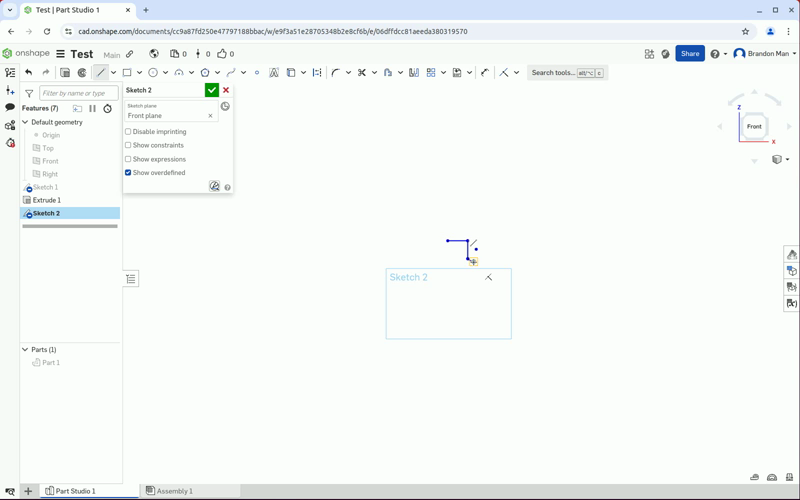
scroll(-6)
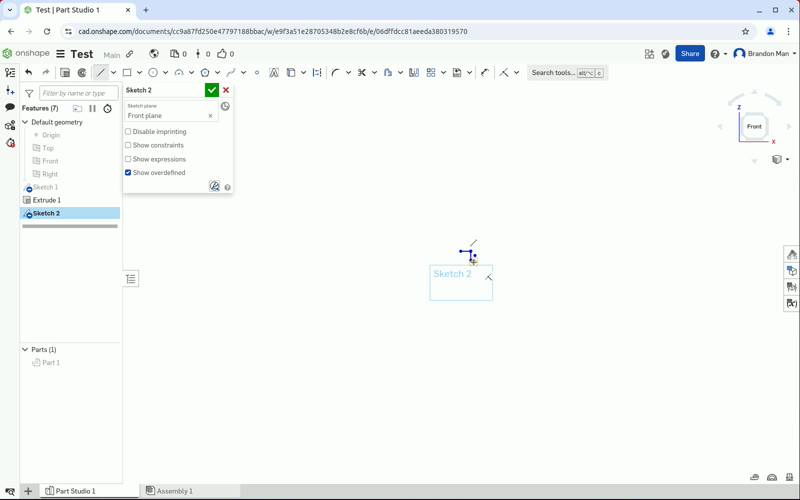
key_down(shift)
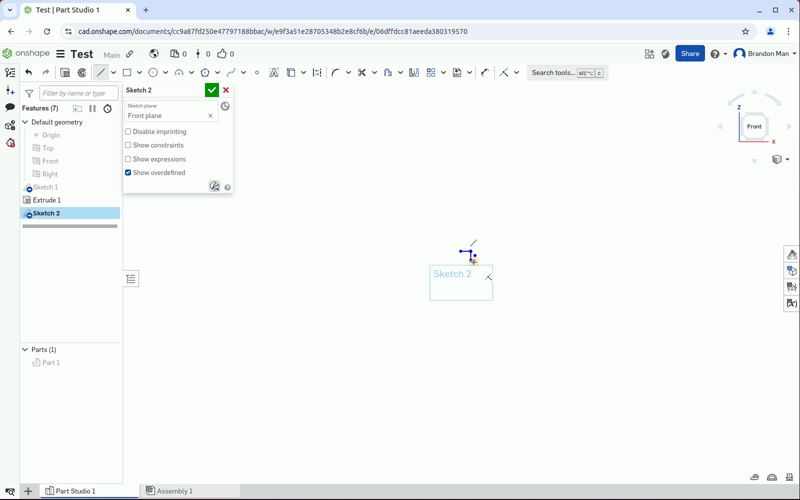
mouse_move(503, 261)
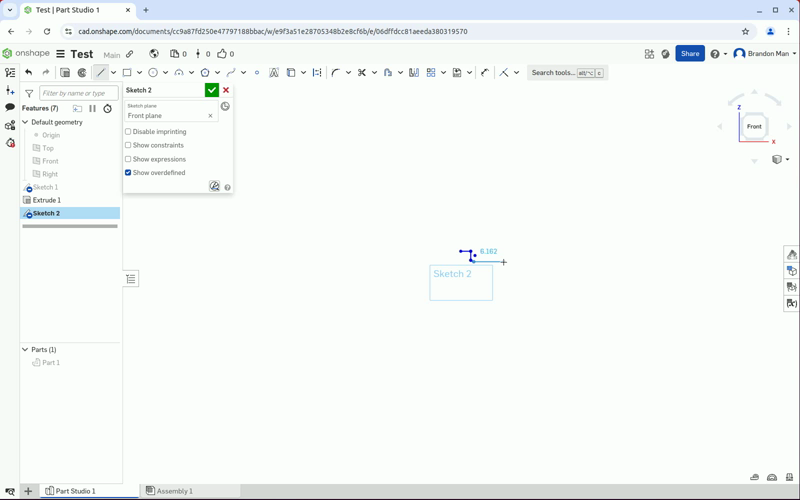
mouse_move(473, 248)
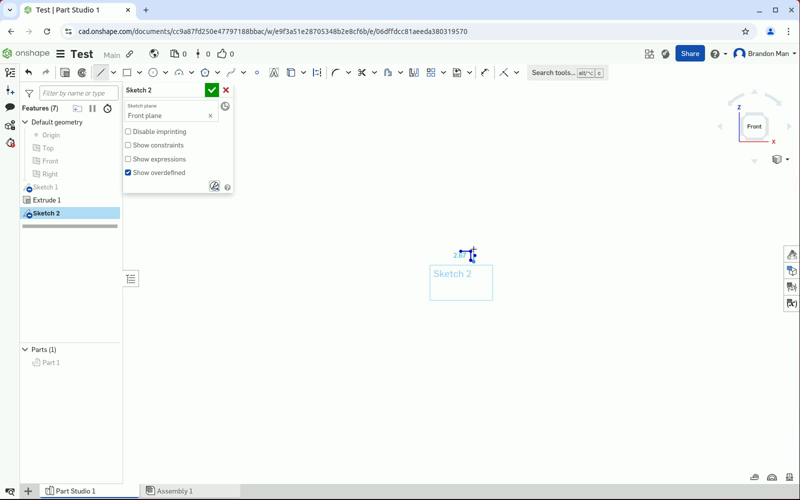
scroll(6)
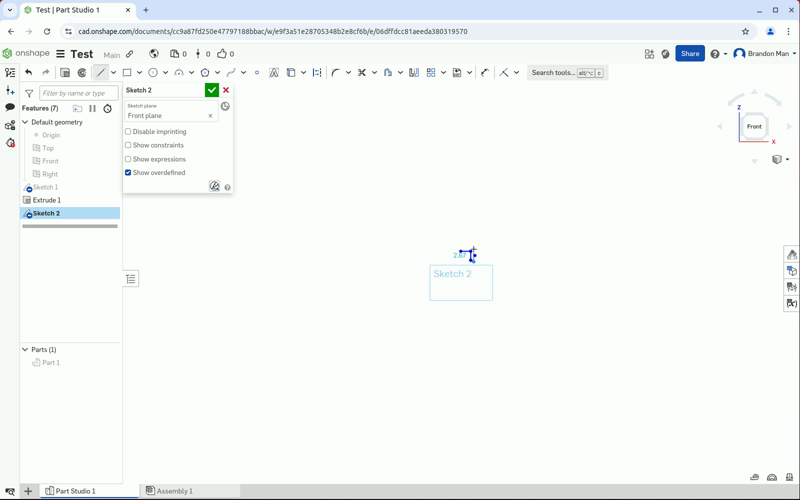
scroll(6)
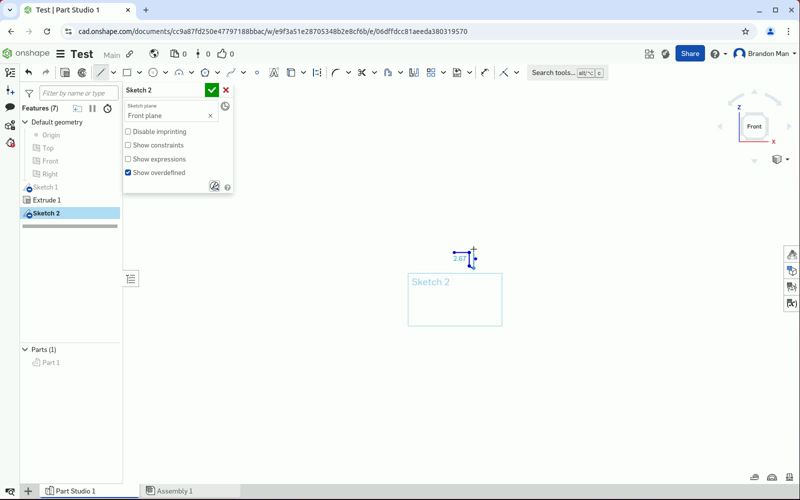
scroll(6)
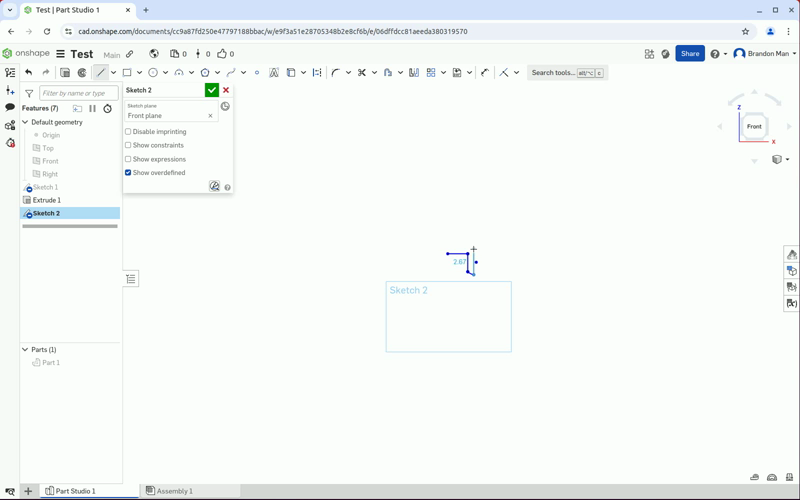
scroll(6)
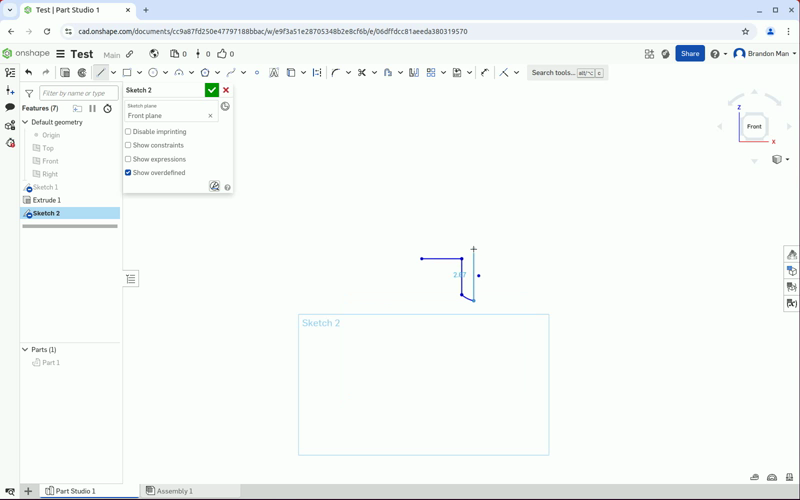
scroll(6)
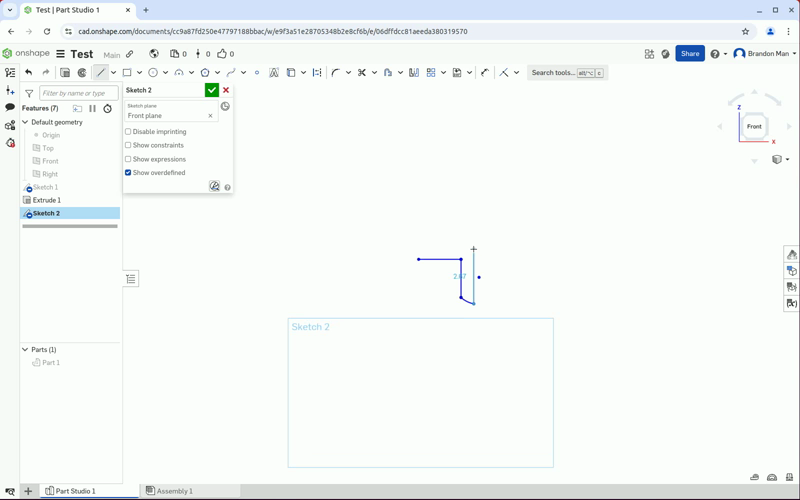
scroll(6)
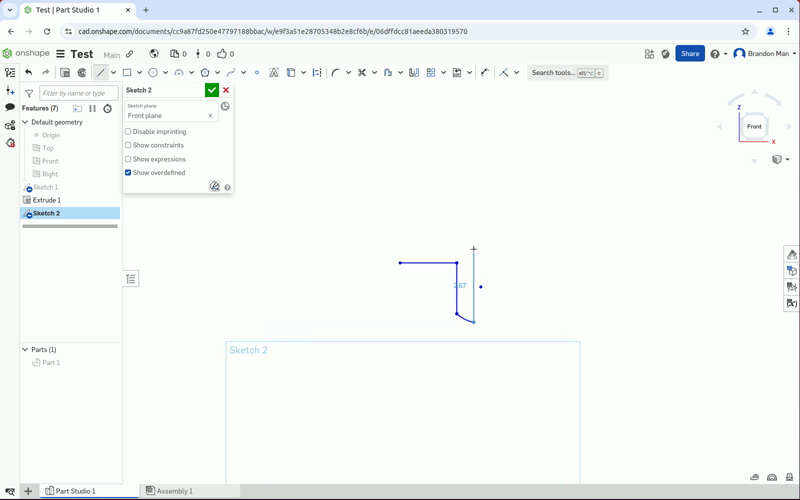
scroll(6)
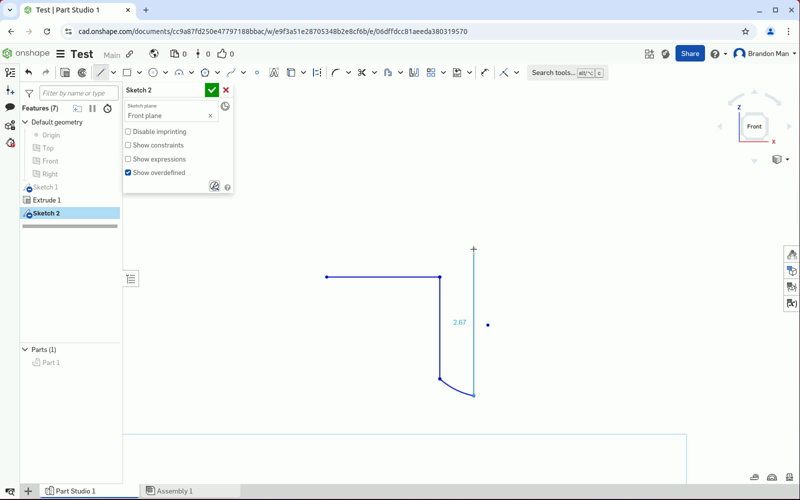
click(473, 248)
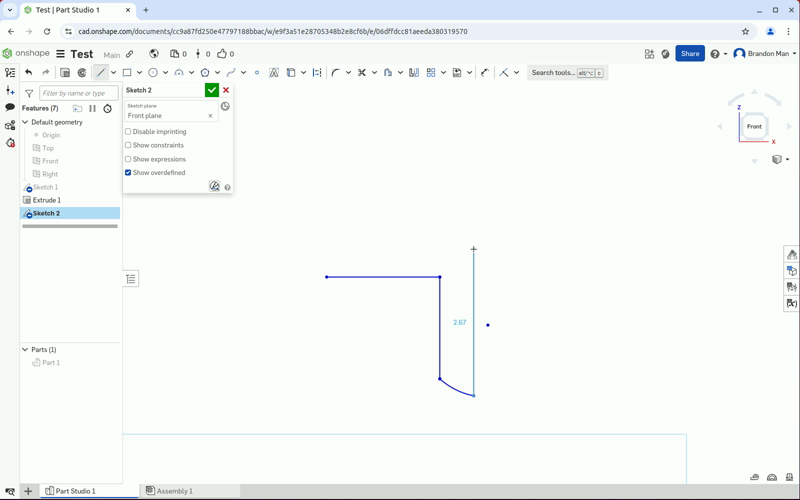
scroll(-6)
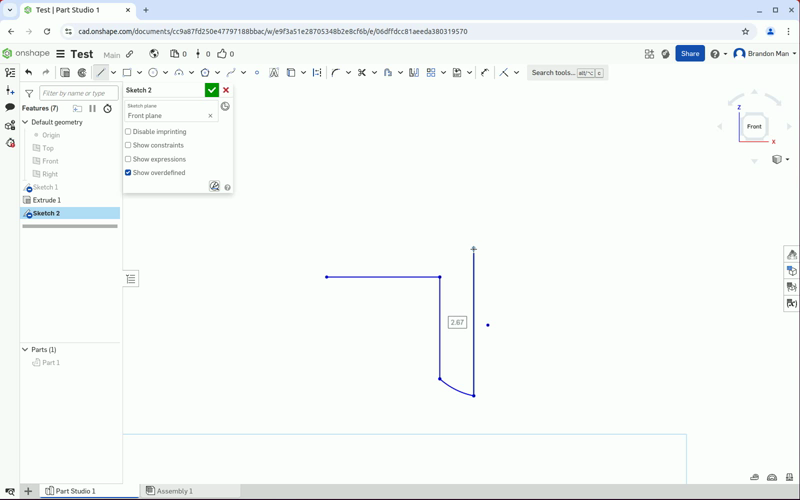
scroll(-6)
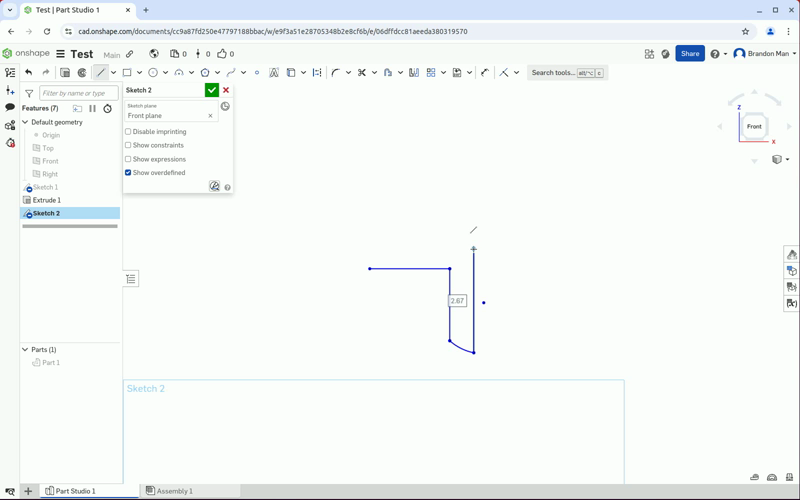
scroll(-6)
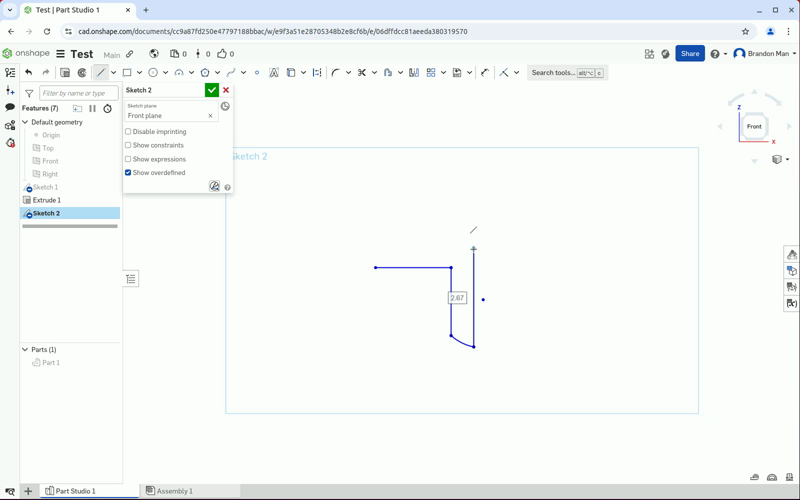
scroll(-6)
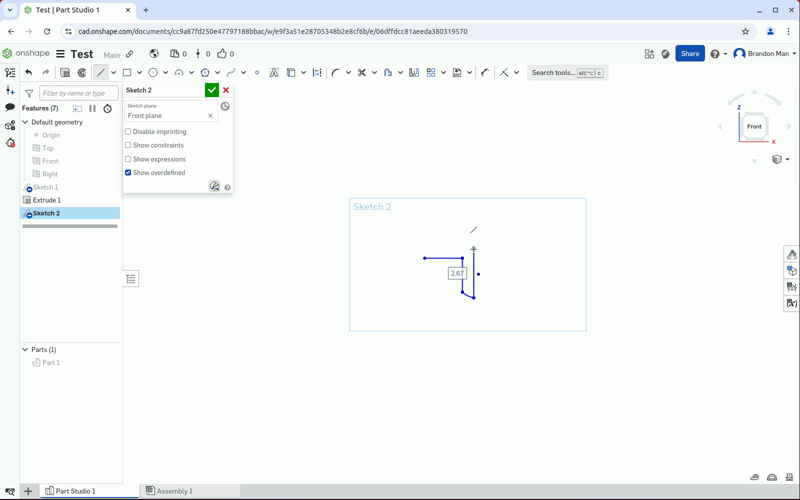
scroll(-6)
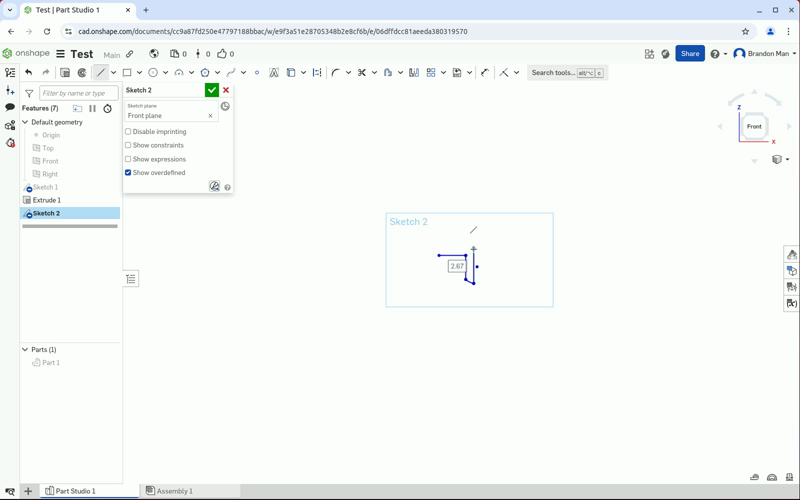
scroll(-6)
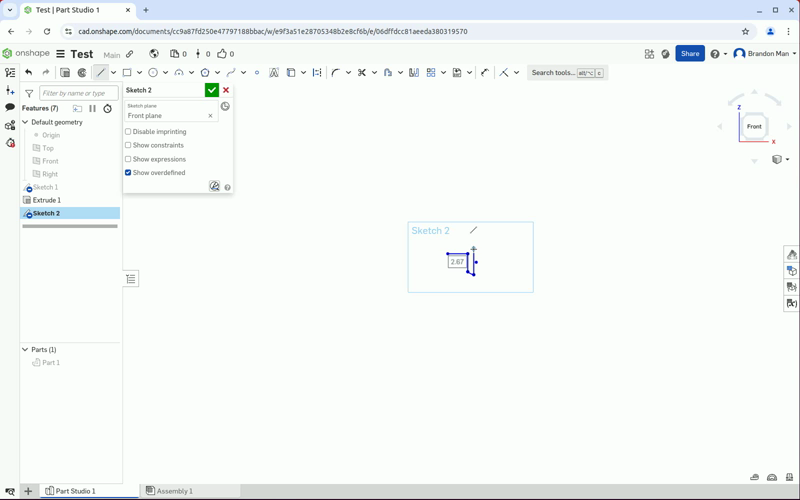
scroll(-6)
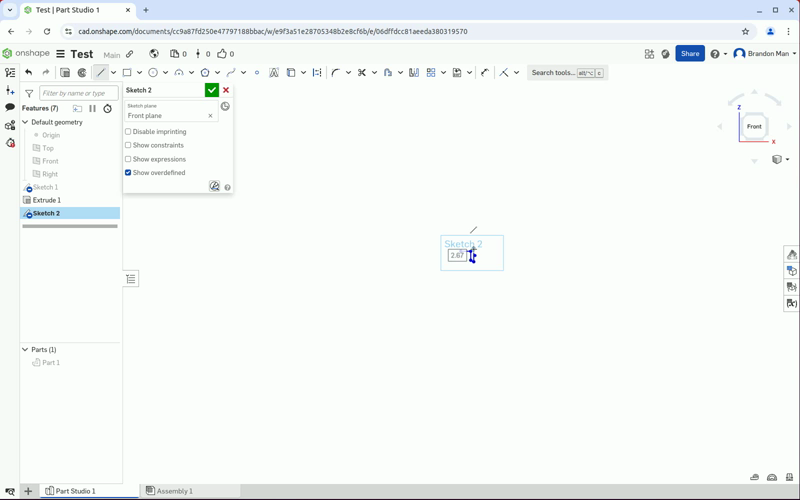
key_up(shift)
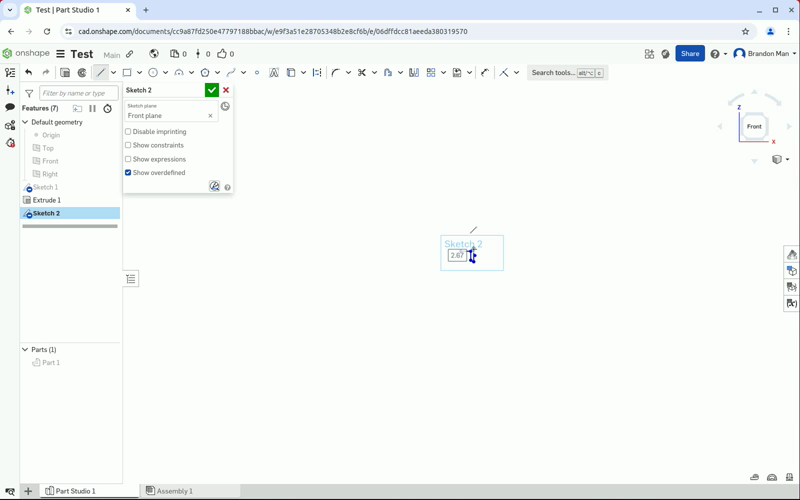
key(esc)
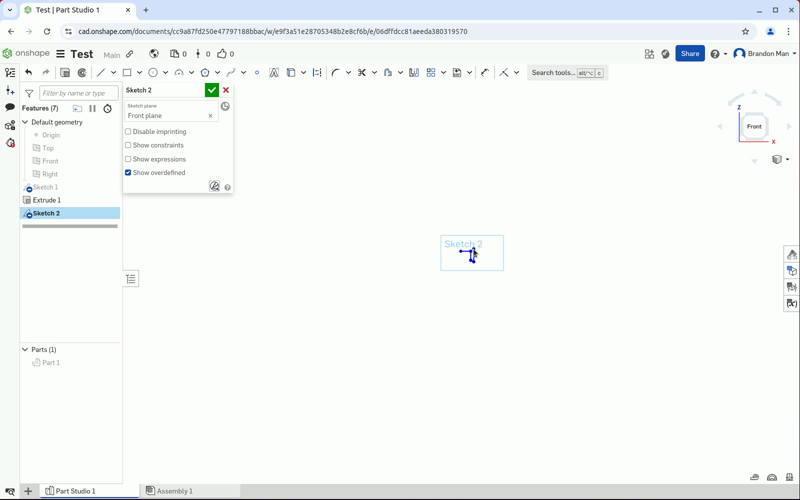
key(a)
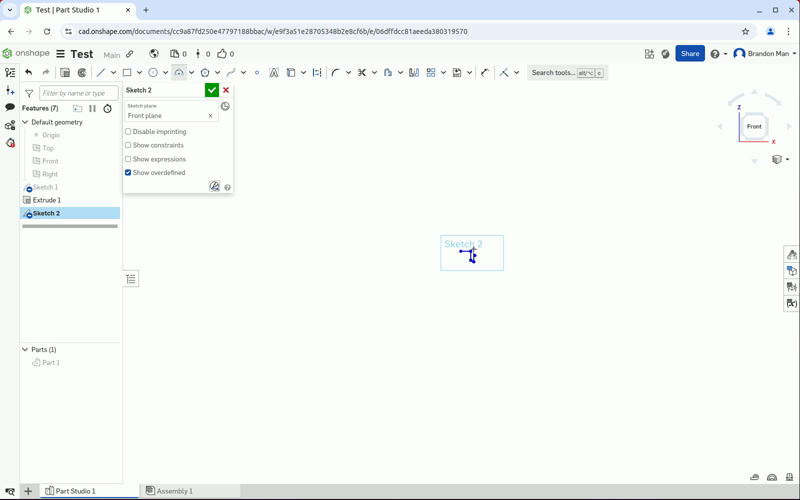
mouse_move(473, 248)
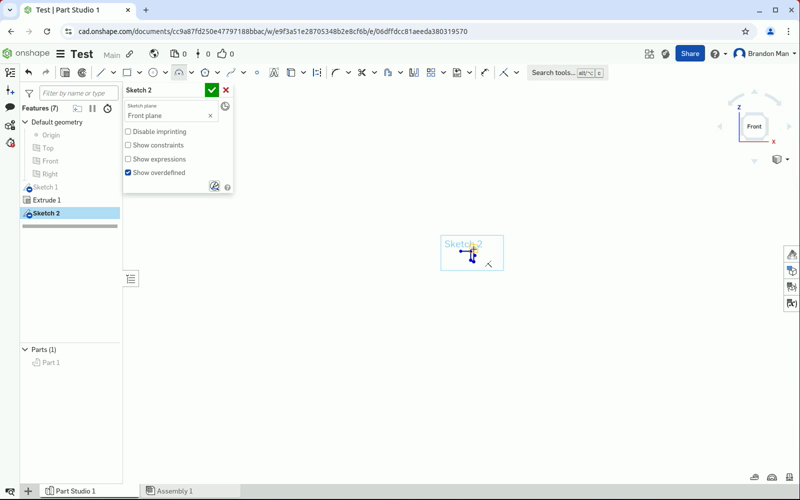
scroll(6)
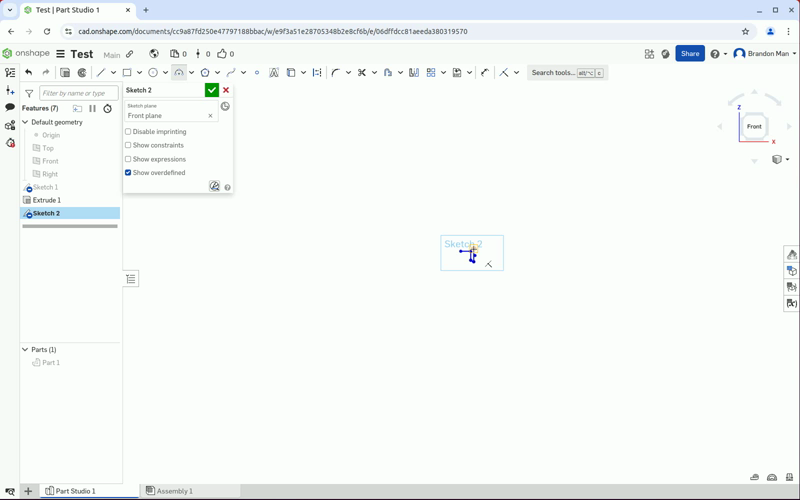
scroll(6)
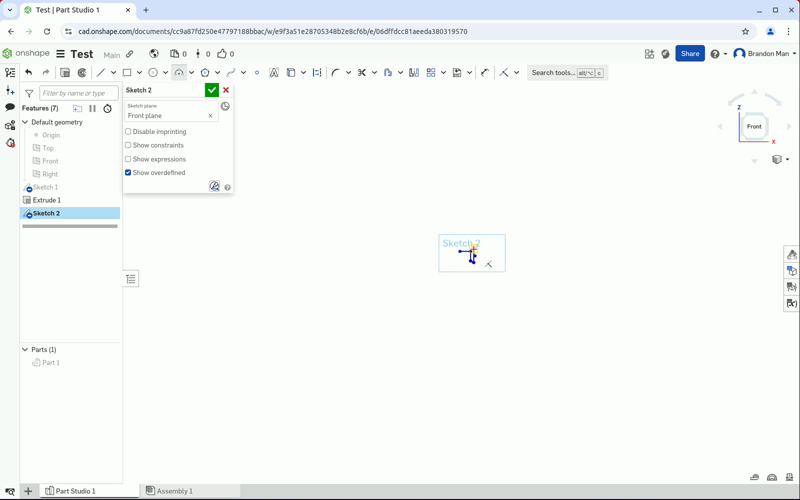
scroll(6)
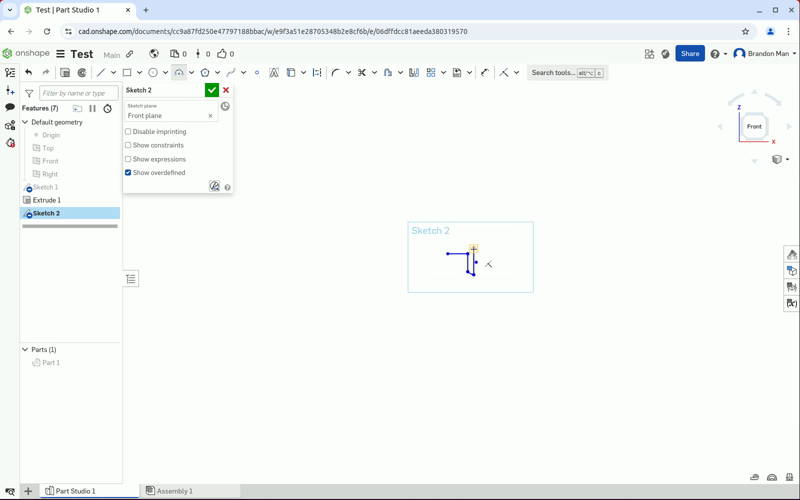
scroll(6)
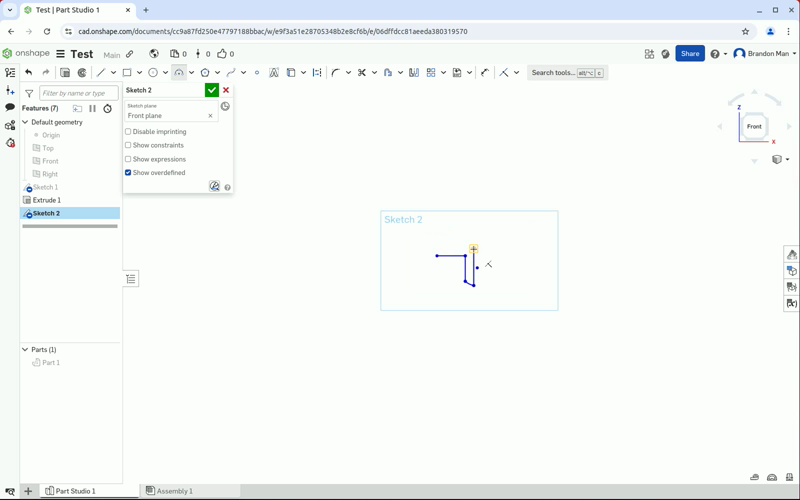
scroll(6)
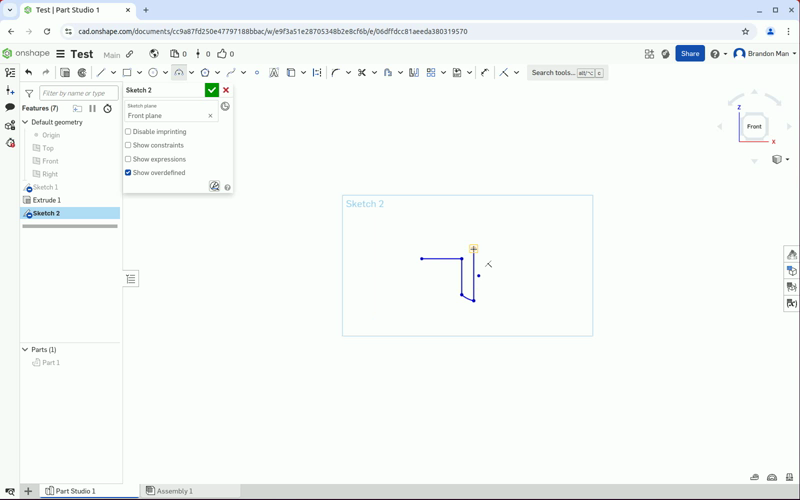
scroll(6)
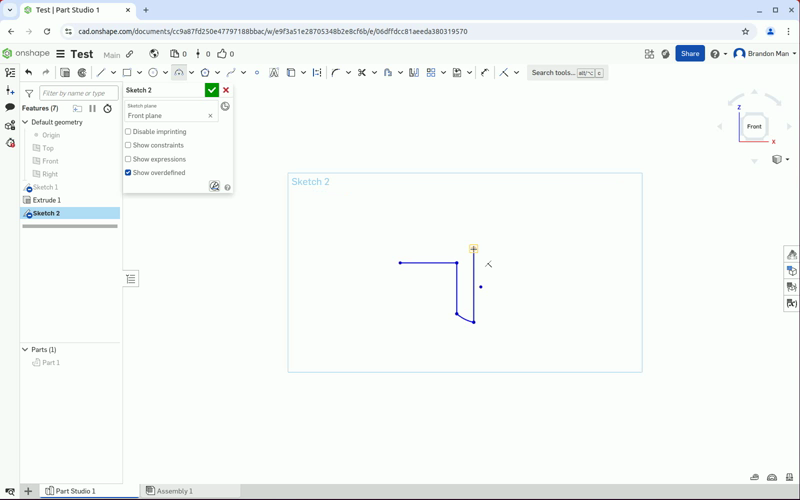
scroll(6)
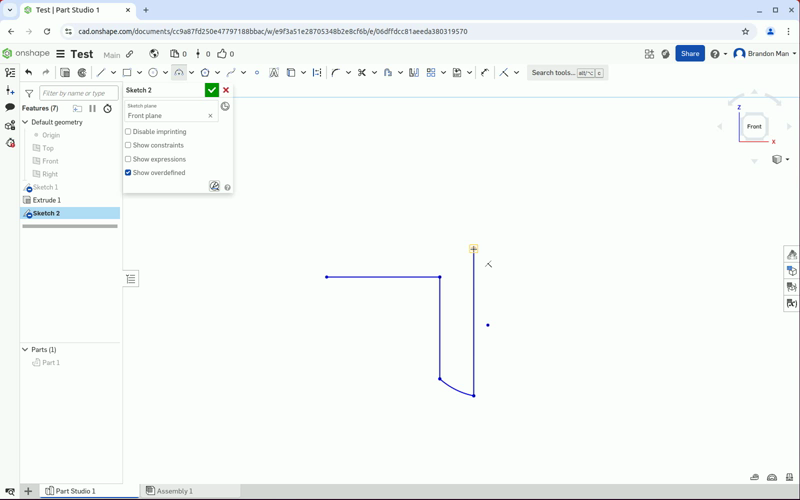
click(473, 248)
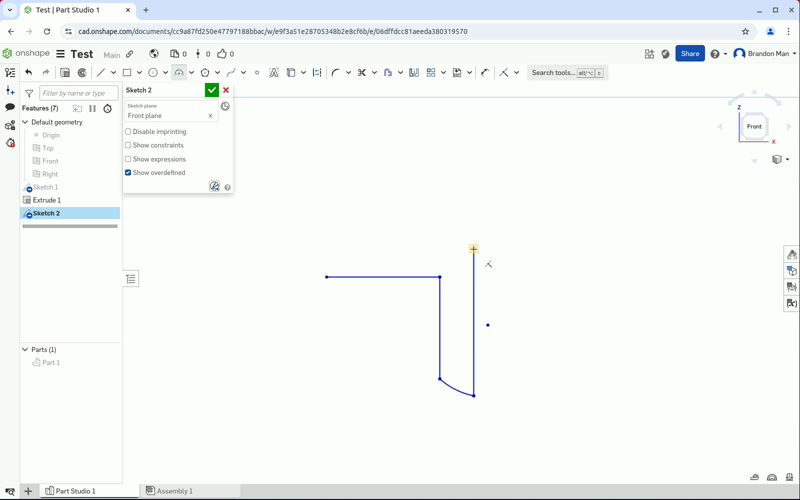
scroll(-6)
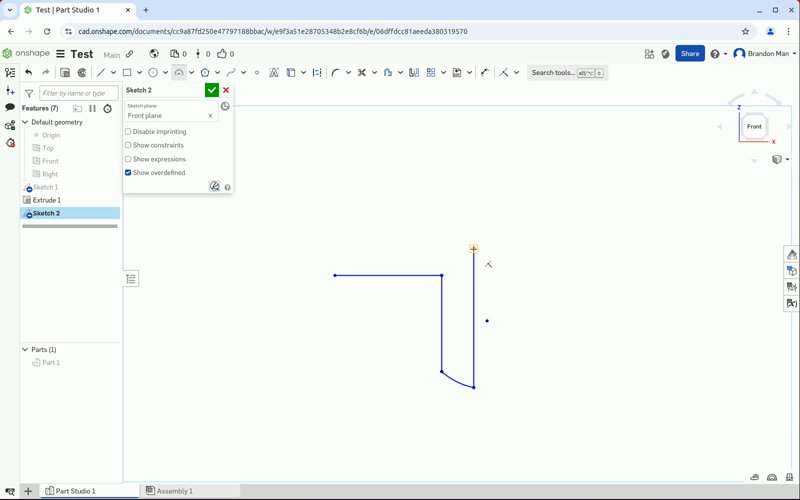
scroll(-6)
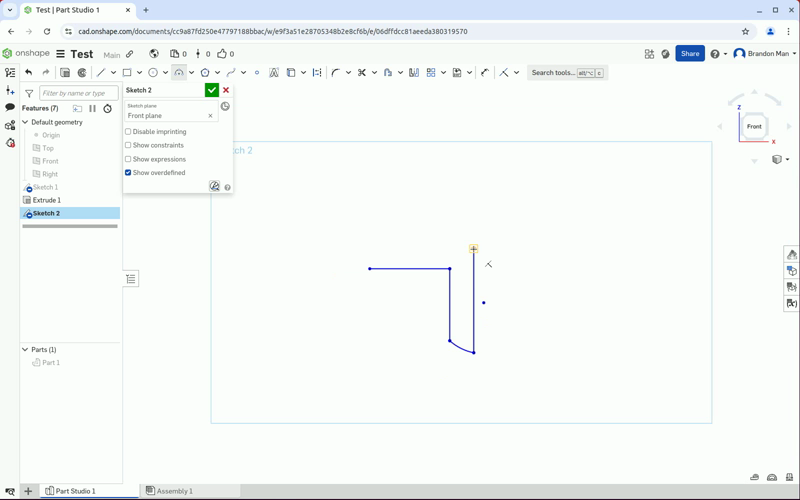
scroll(-6)
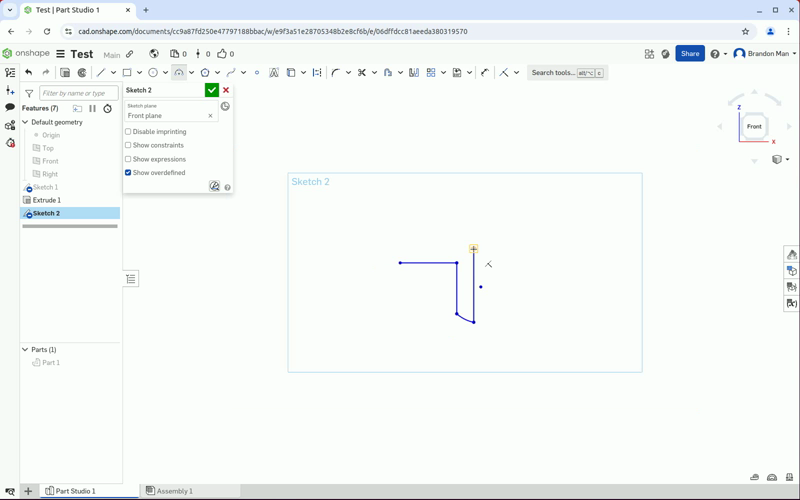
scroll(-6)
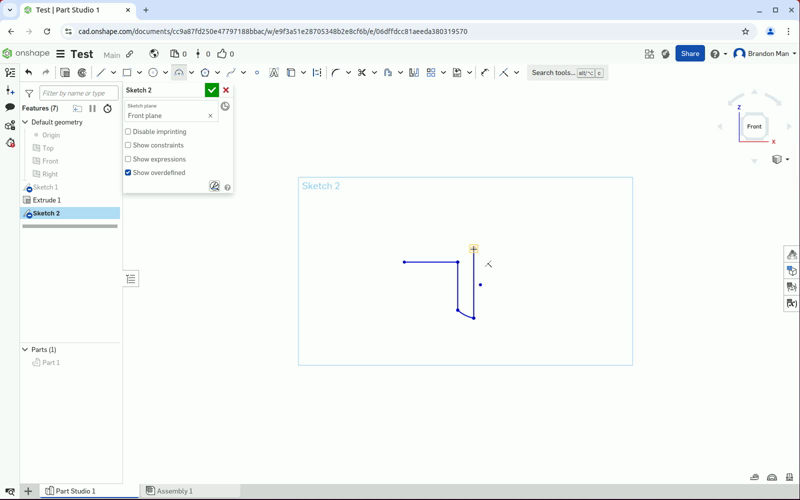
scroll(-6)
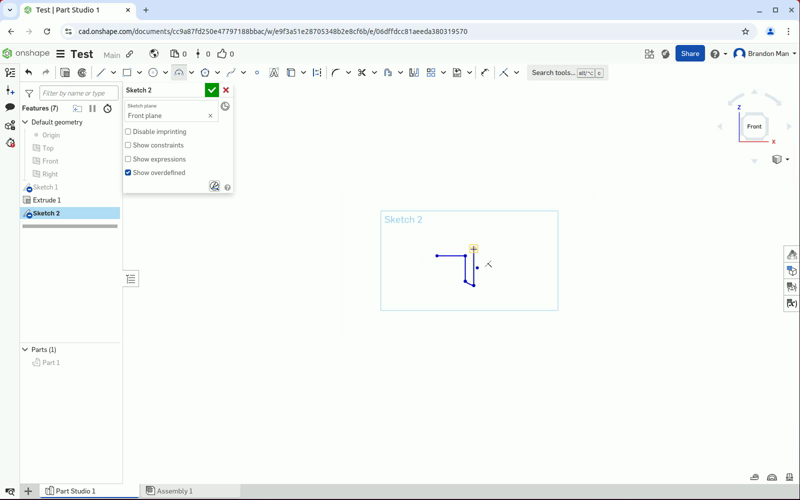
scroll(-6)
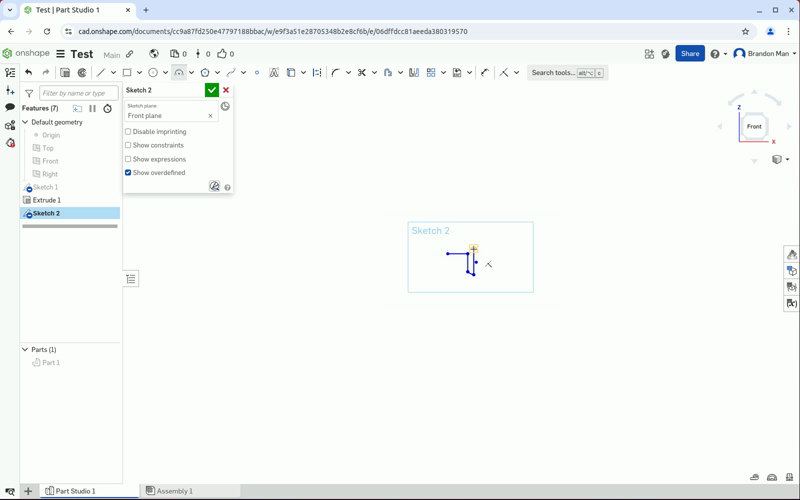
scroll(-6)
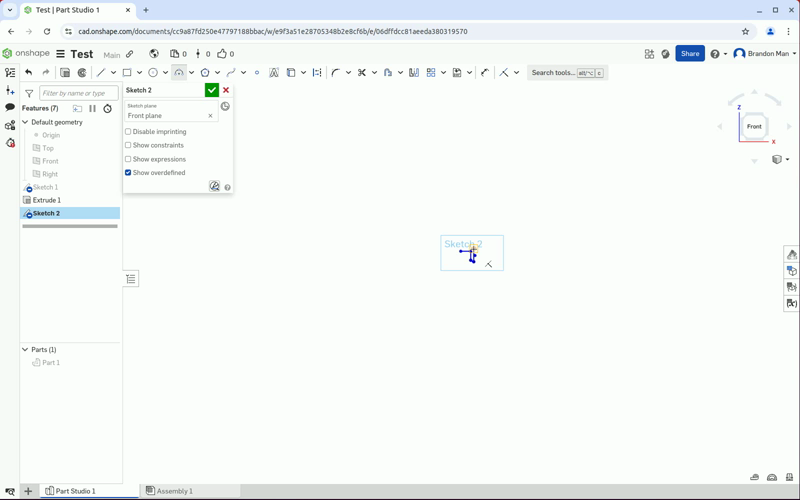
key_down(shift)
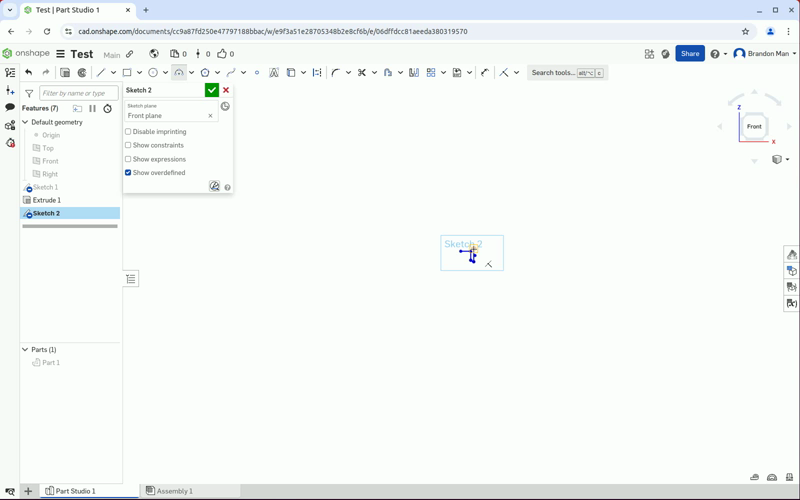
mouse_move(476, 215)
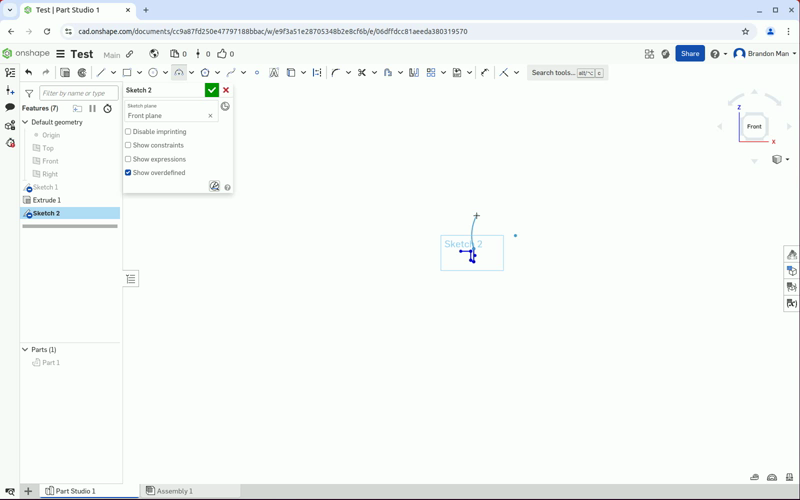
click(476, 215)
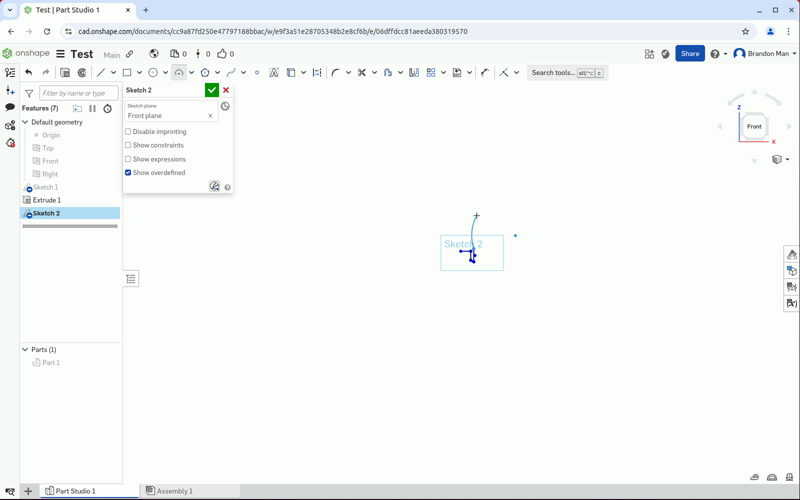
mouse_move(482, 232)
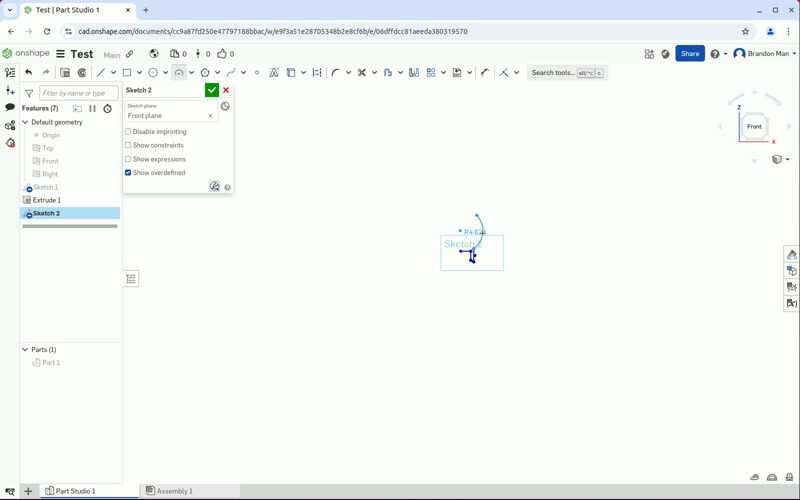
scroll(6)
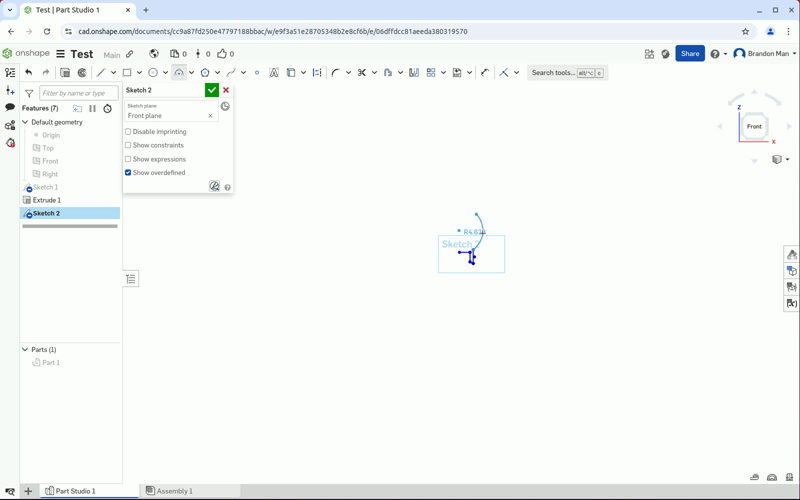
scroll(6)
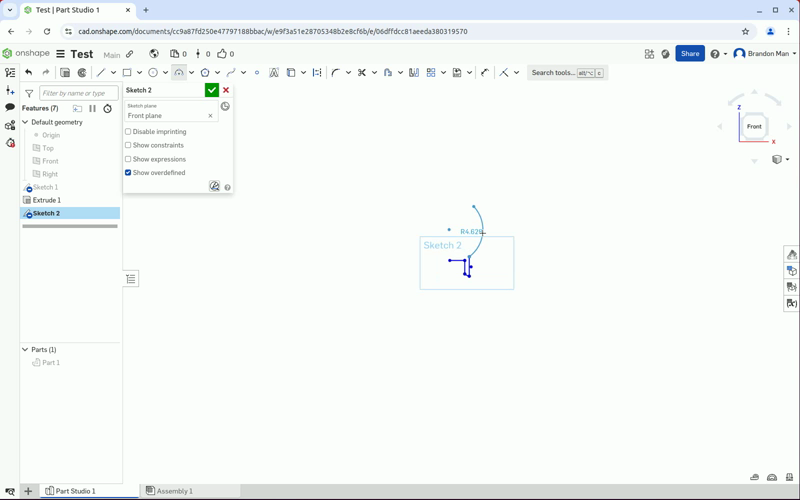
scroll(6)
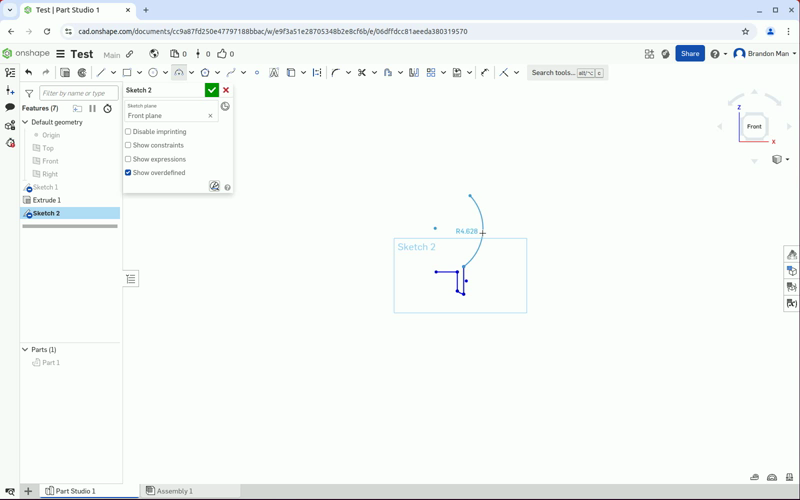
scroll(6)
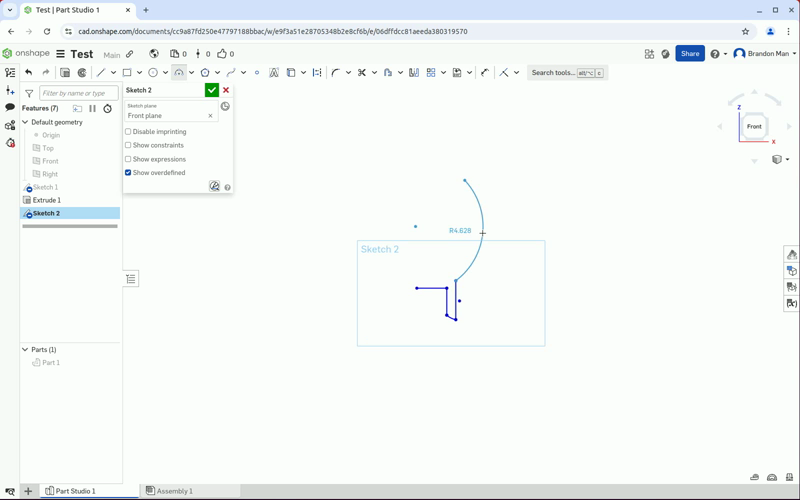
scroll(6)
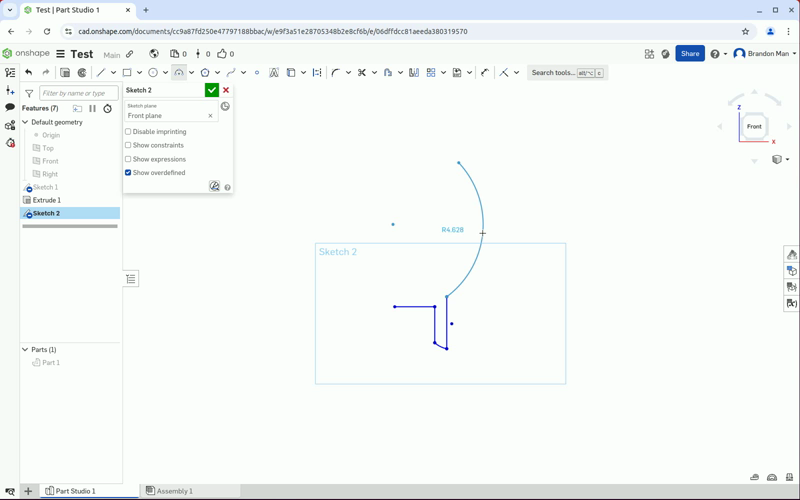
scroll(6)
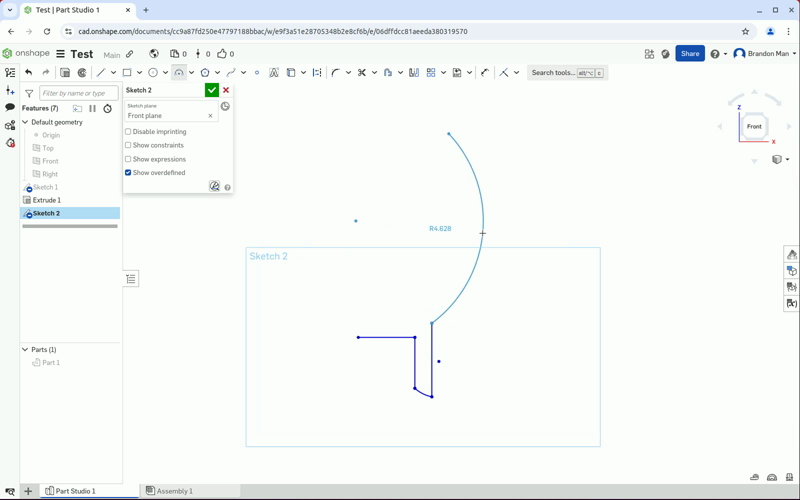
scroll(6)
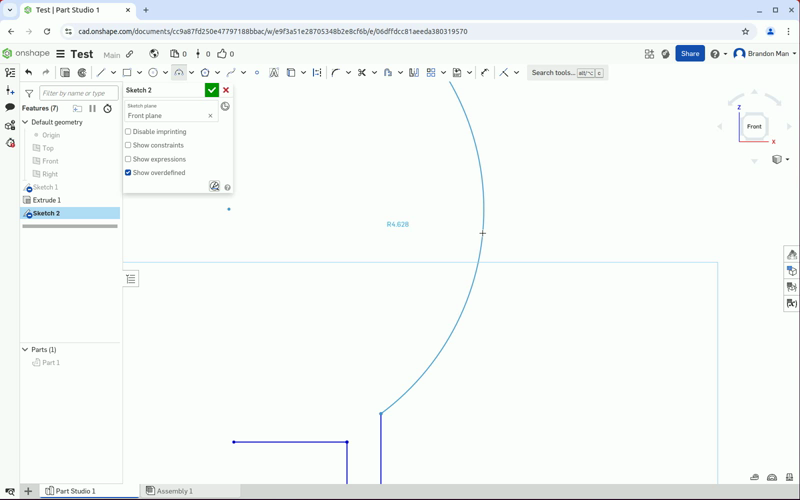
click(482, 232)
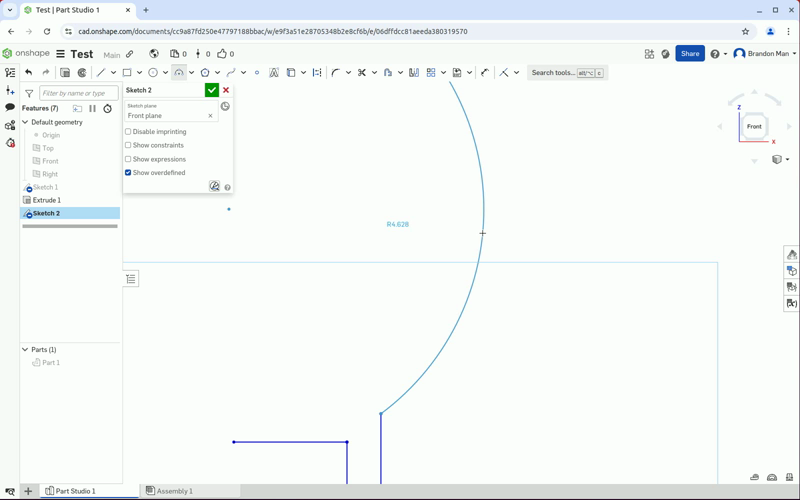
scroll(-6)
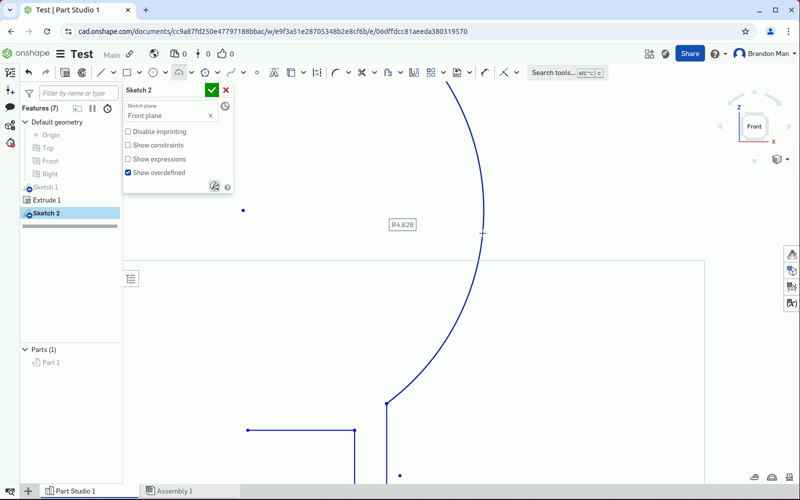
scroll(-6)
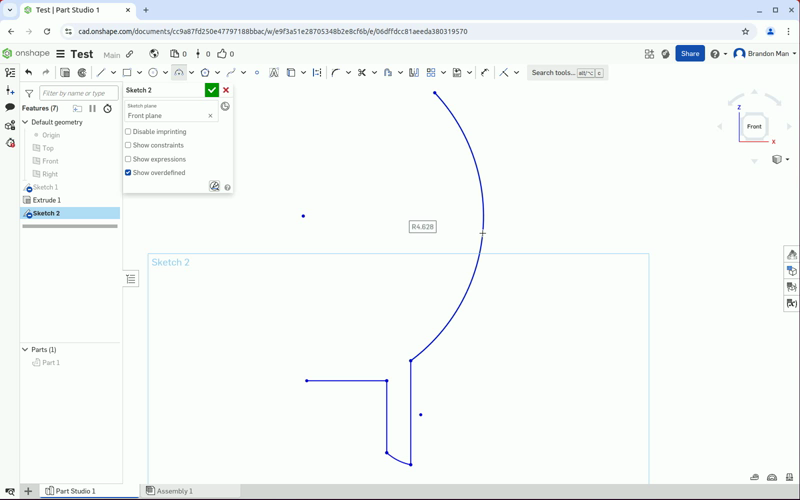
scroll(-6)
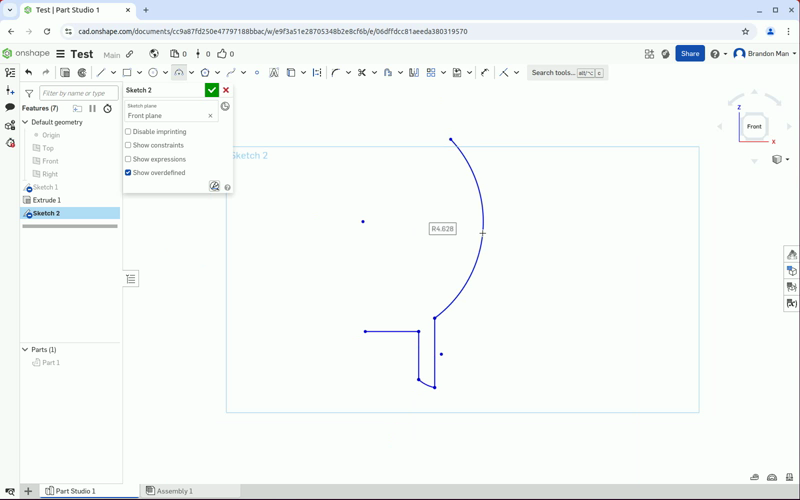
scroll(-6)
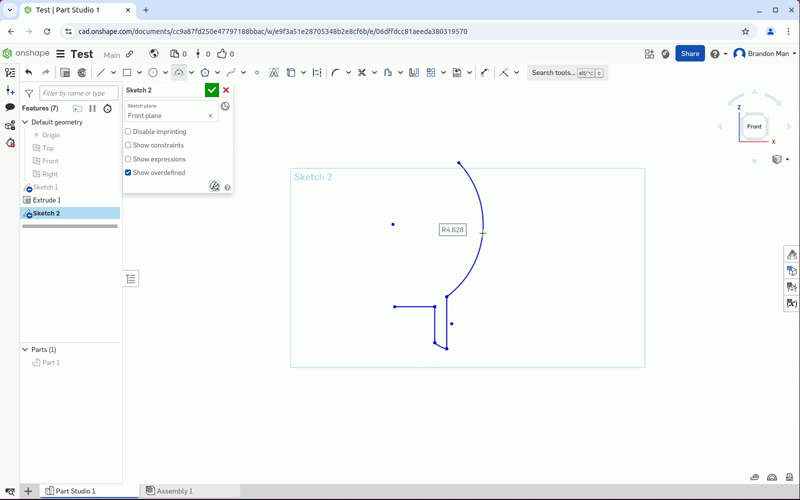
scroll(-6)
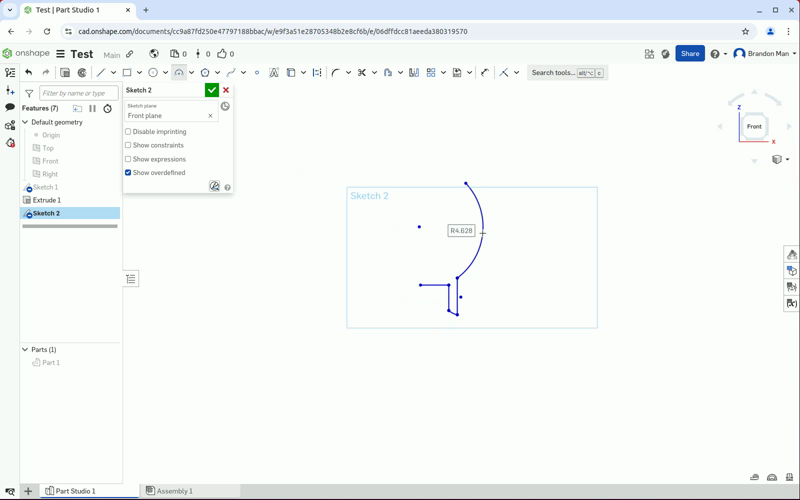
scroll(-6)
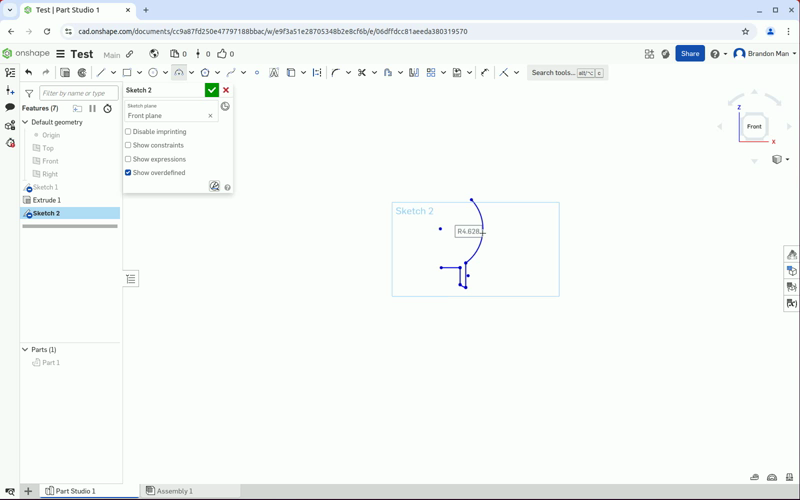
scroll(-6)
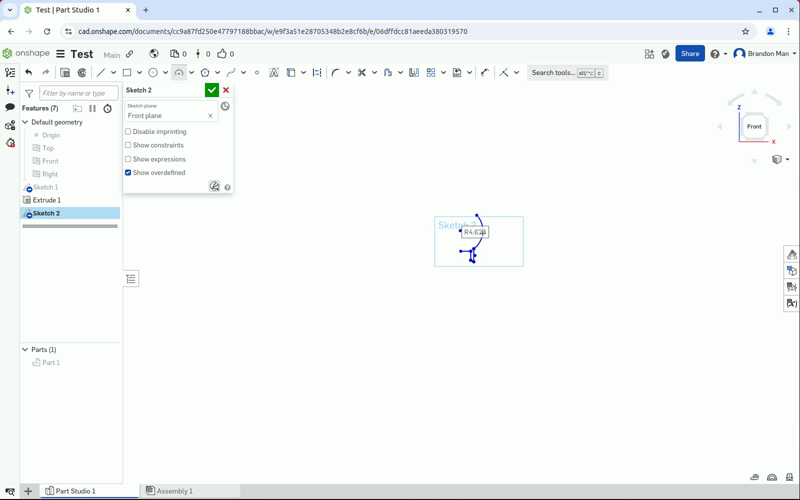
key_up(shift)
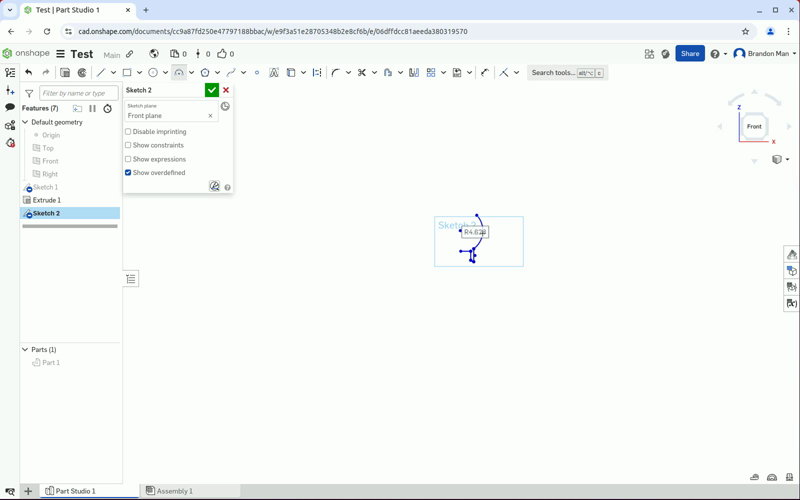
key(esc)
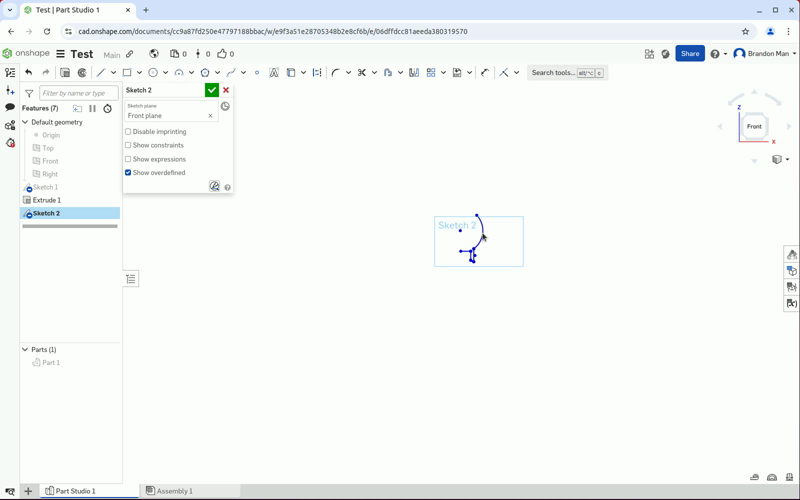
key(l)
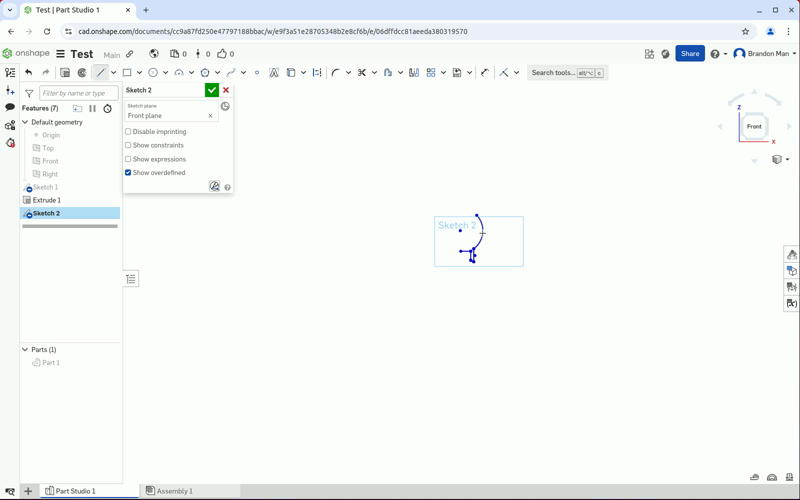
mouse_move(476, 215)
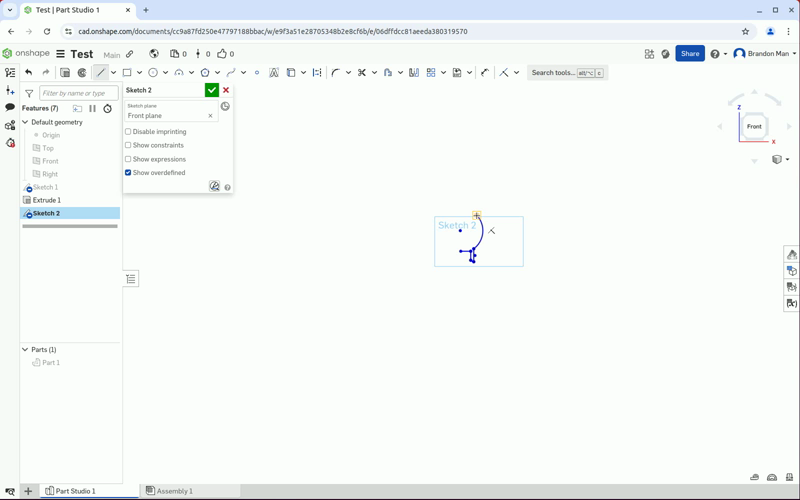
click(476, 215)
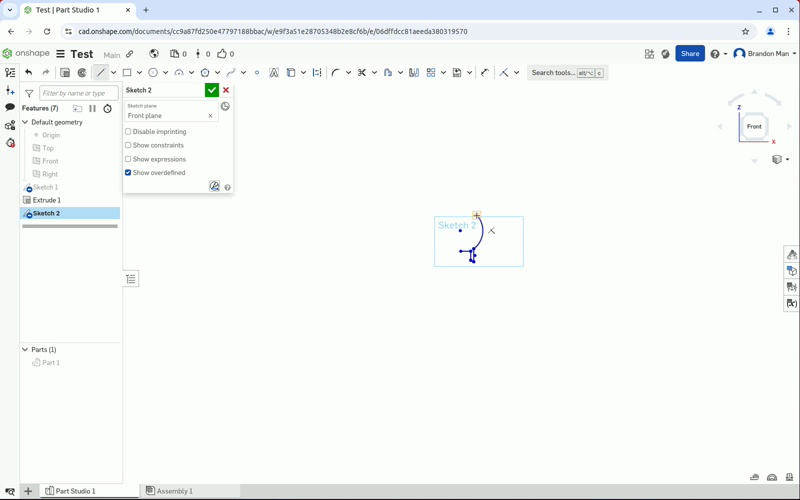
key_down(shift)
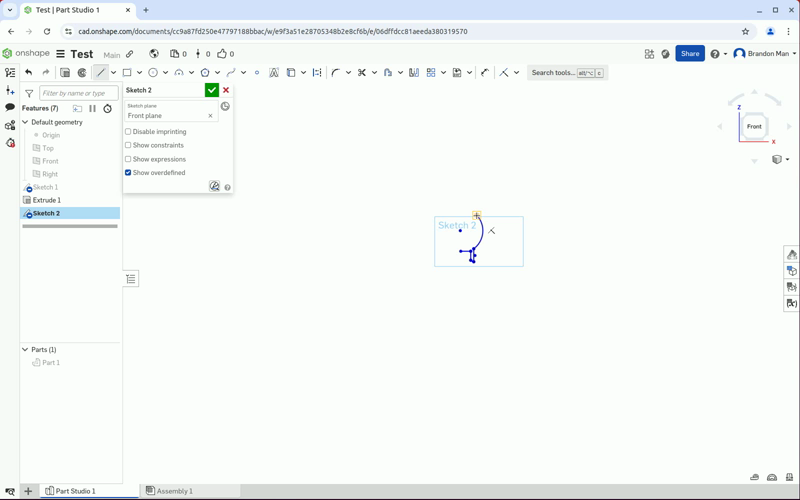
mouse_move(506, 215)
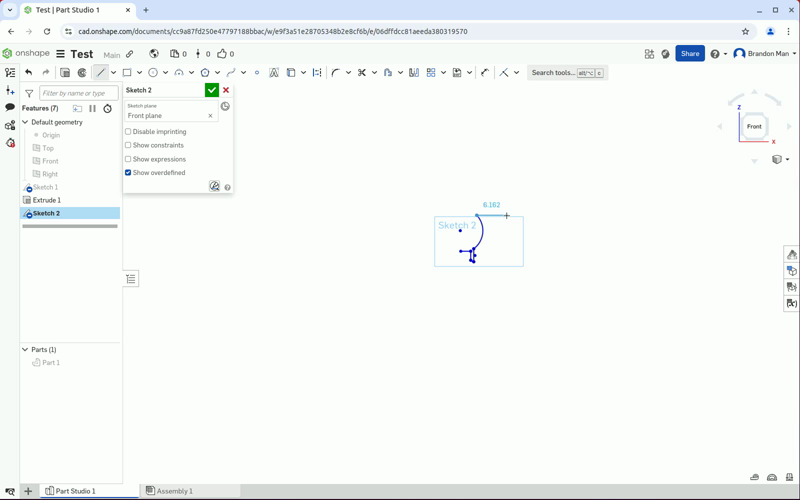
mouse_move(470, 215)
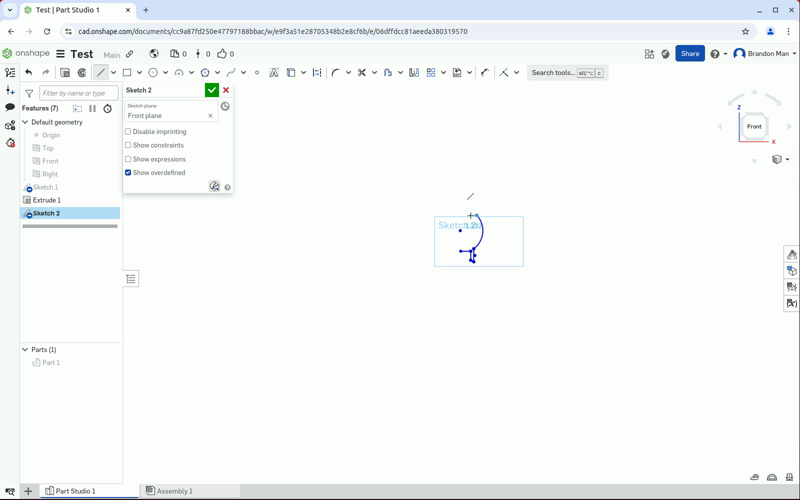
scroll(6)
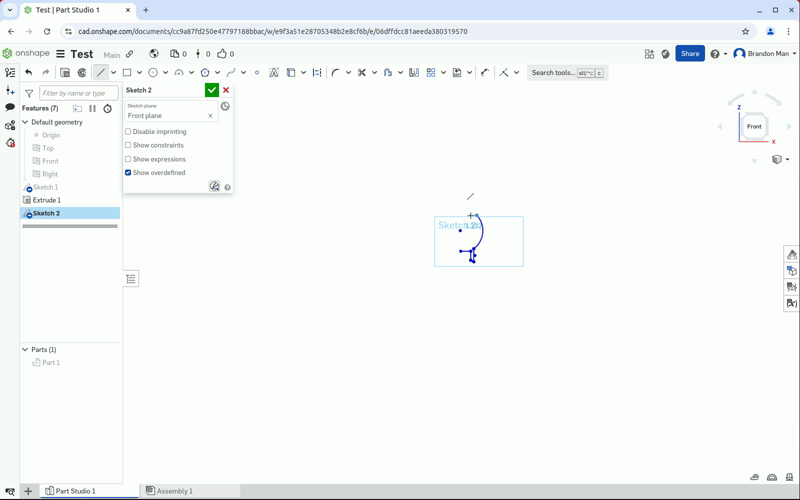
scroll(6)
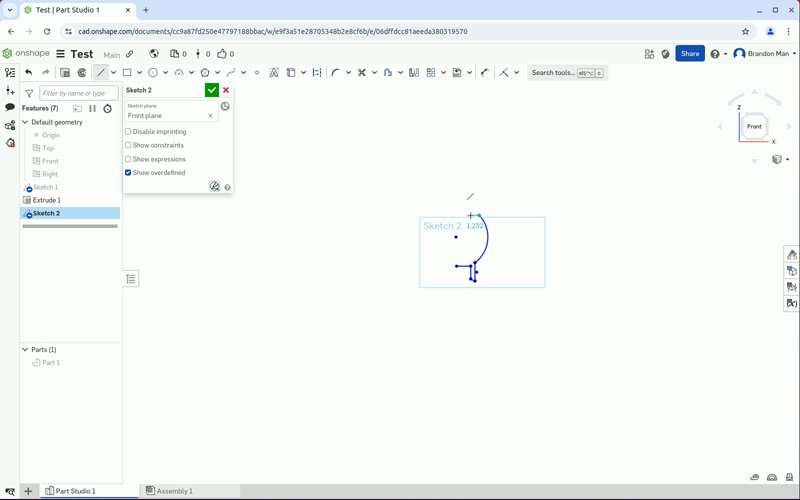
scroll(6)
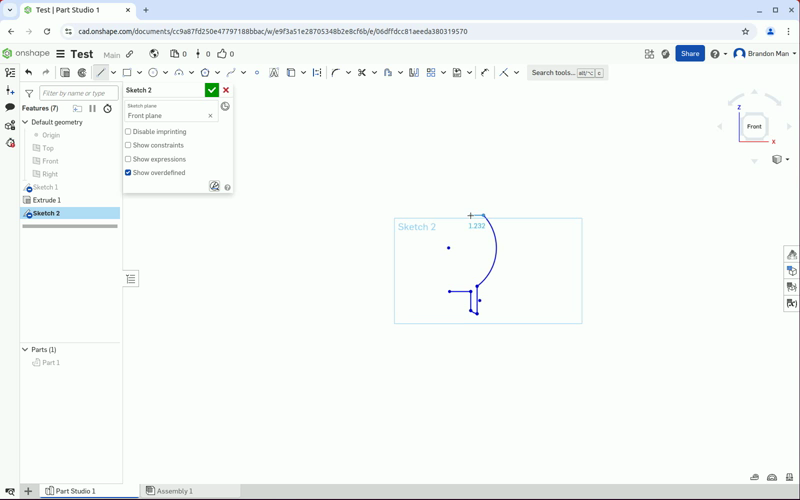
scroll(6)
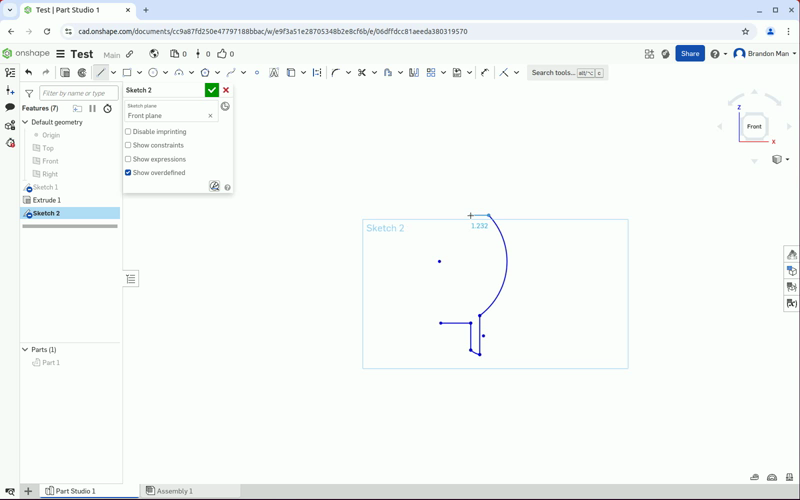
scroll(6)
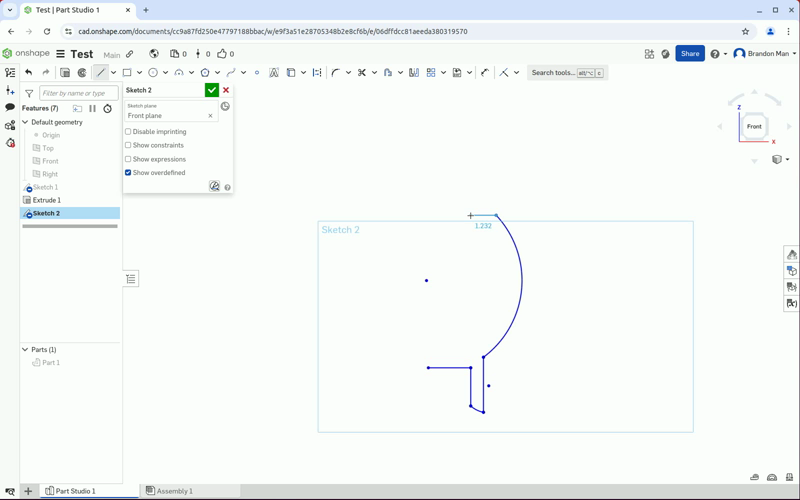
scroll(6)
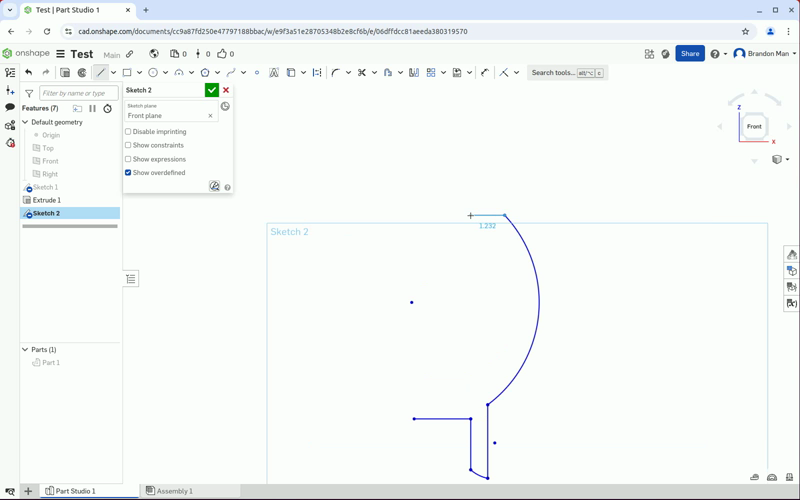
scroll(6)
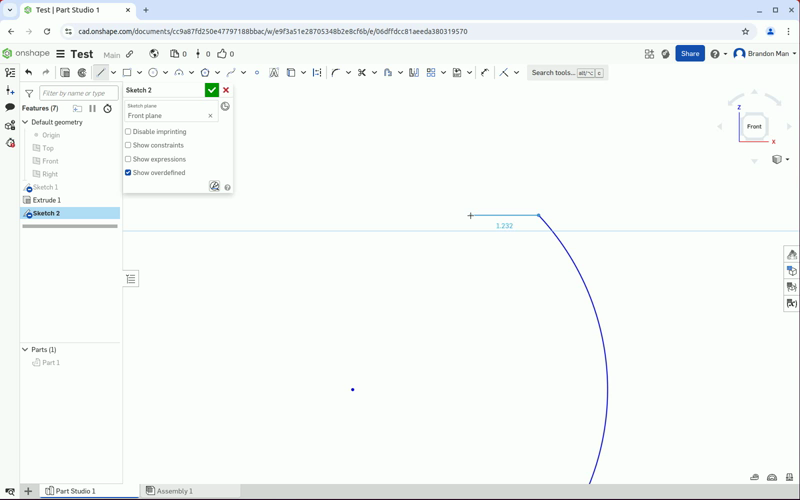
click(470, 215)
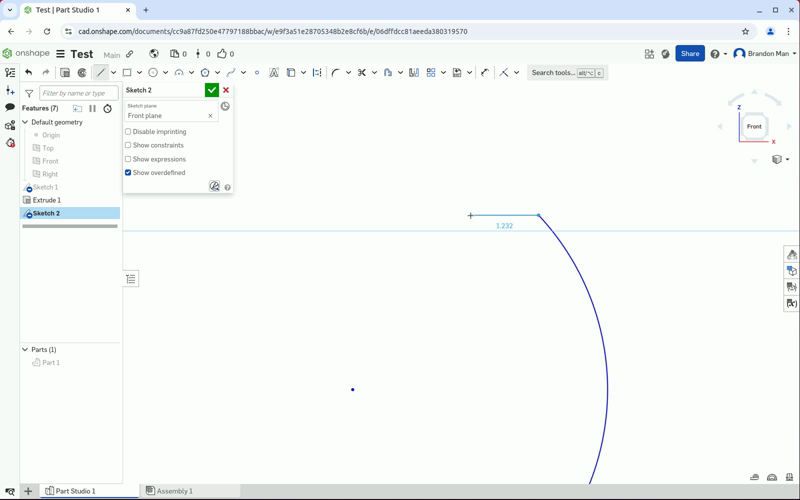
scroll(-6)
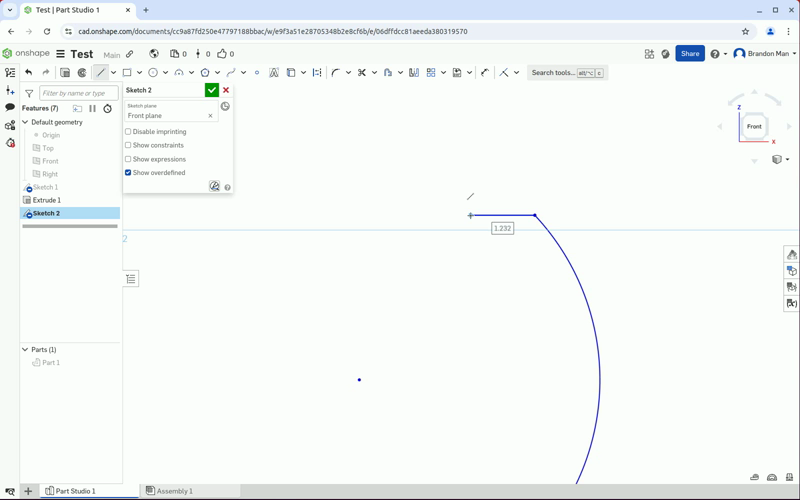
scroll(-6)
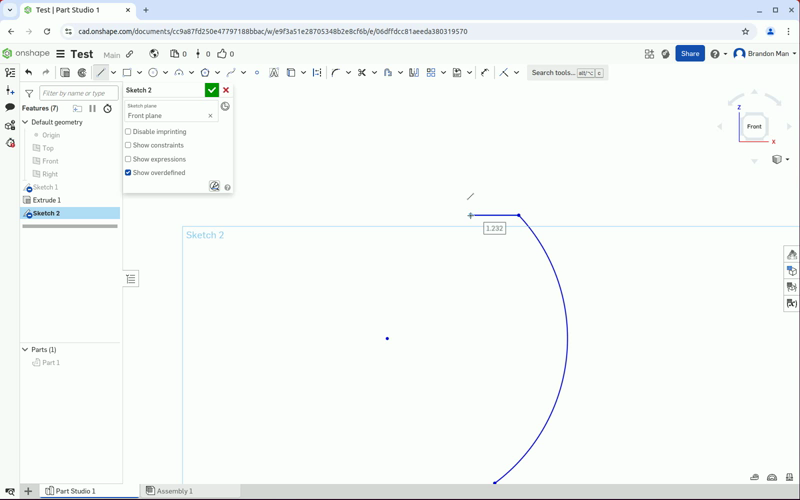
scroll(-6)
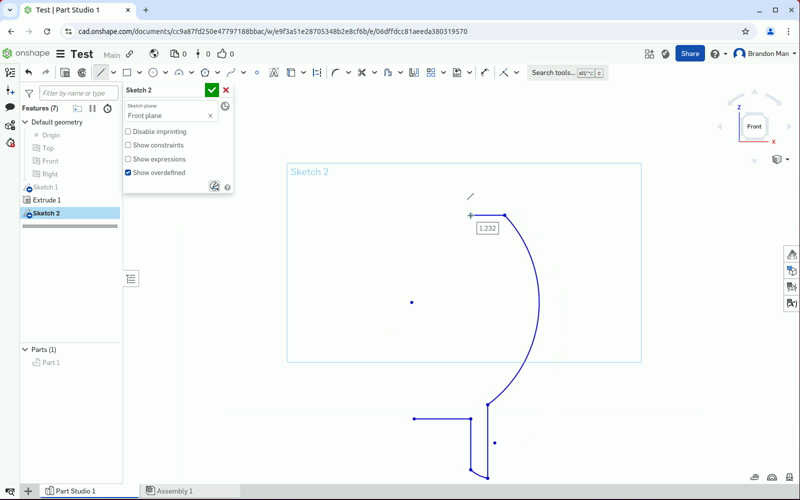
scroll(-6)
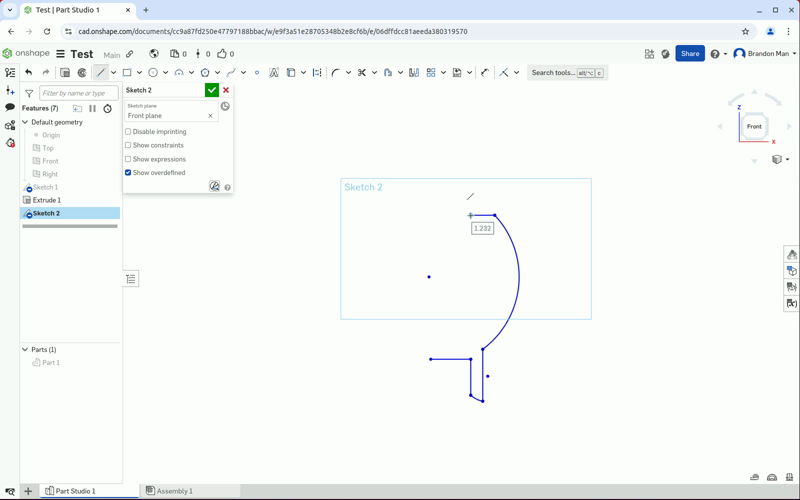
scroll(-6)
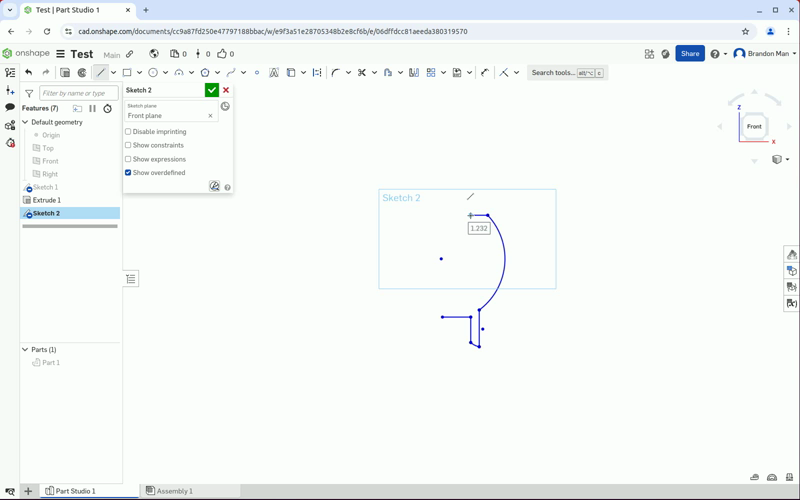
scroll(-6)
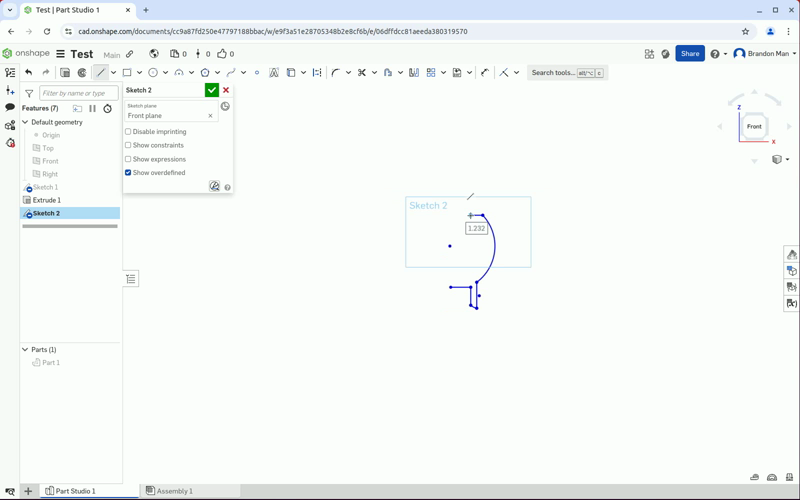
scroll(-6)
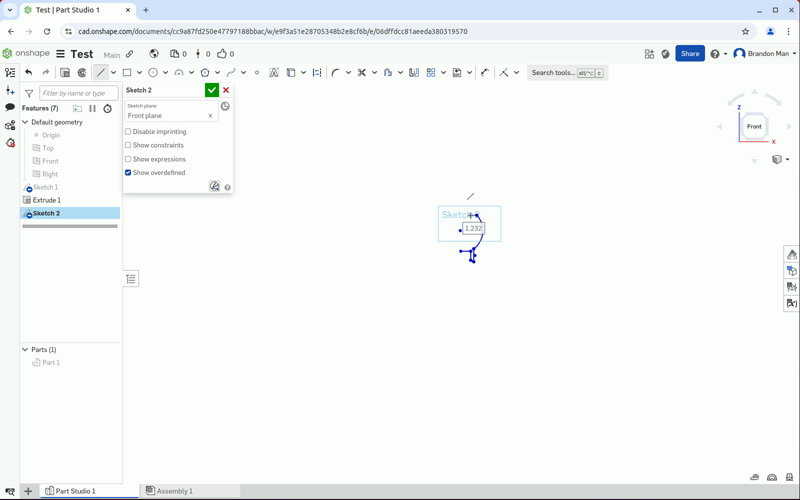
key_up(shift)
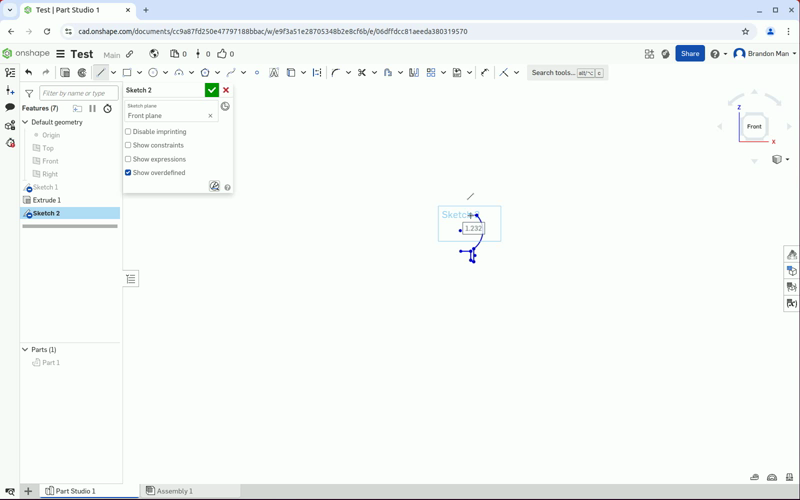
key(esc)
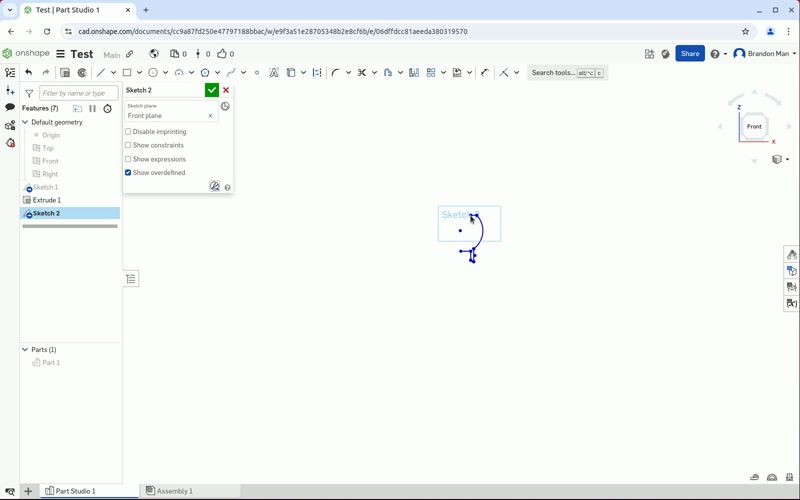
key(a)
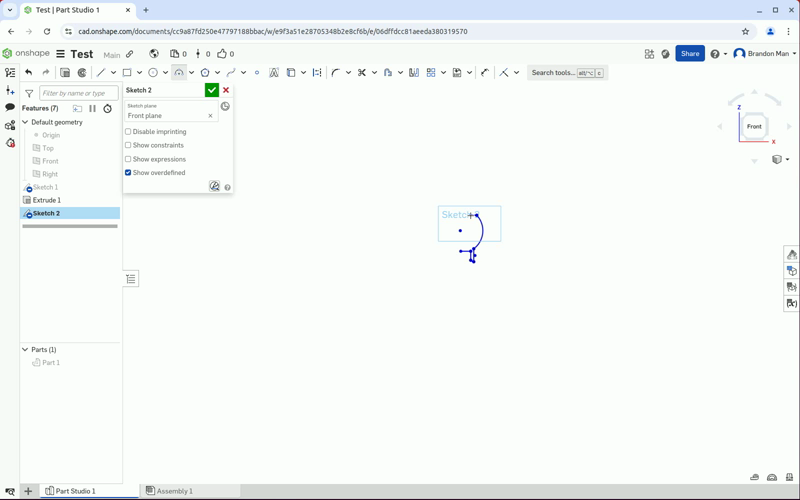
mouse_move(470, 215)
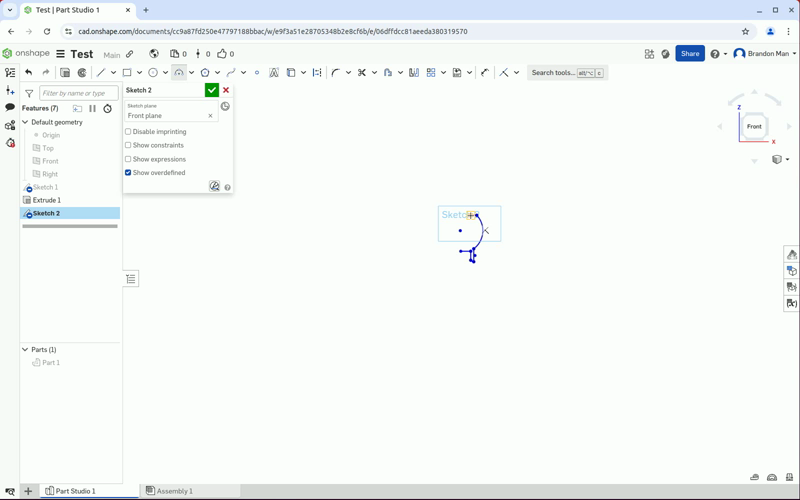
click(470, 215)
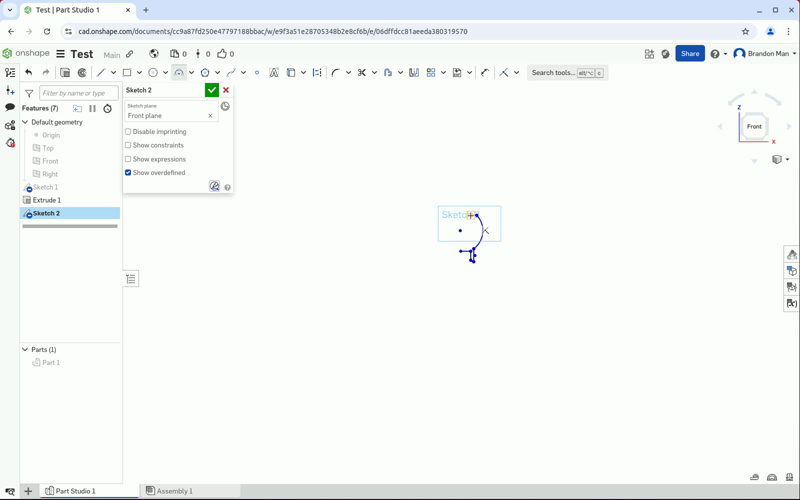
key_down(shift)
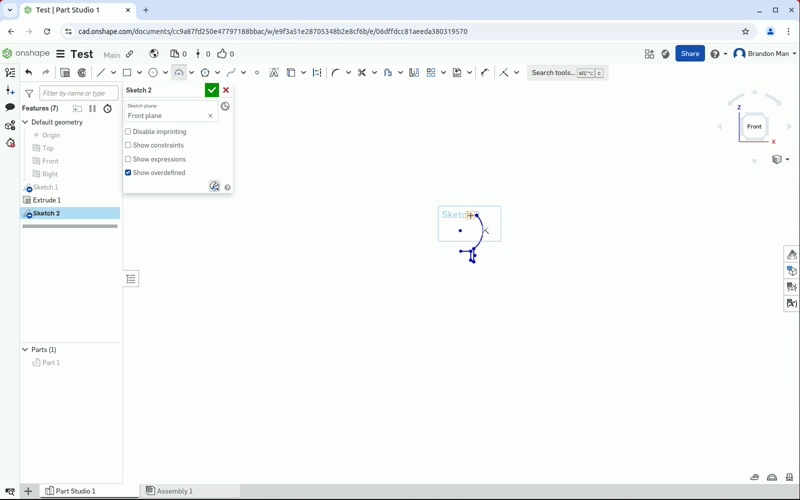
mouse_move(460, 248)
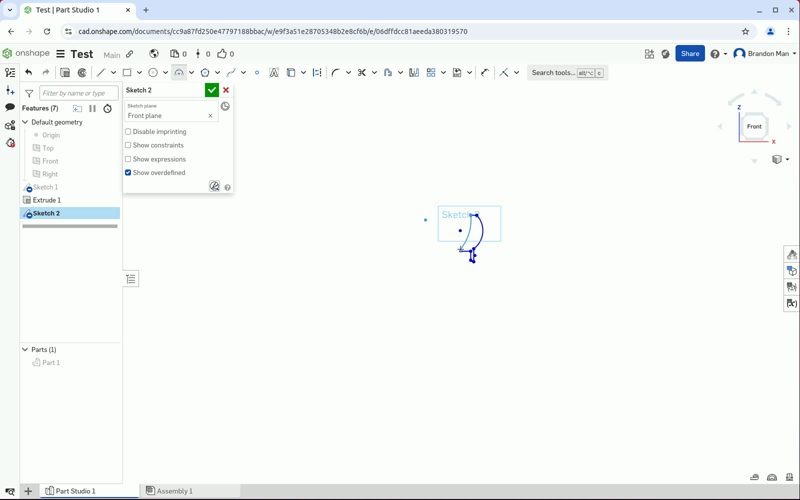
scroll(6)
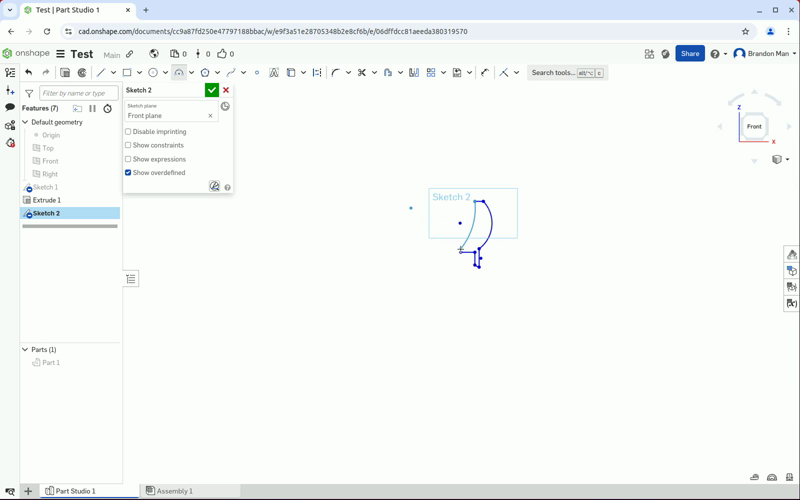
scroll(6)
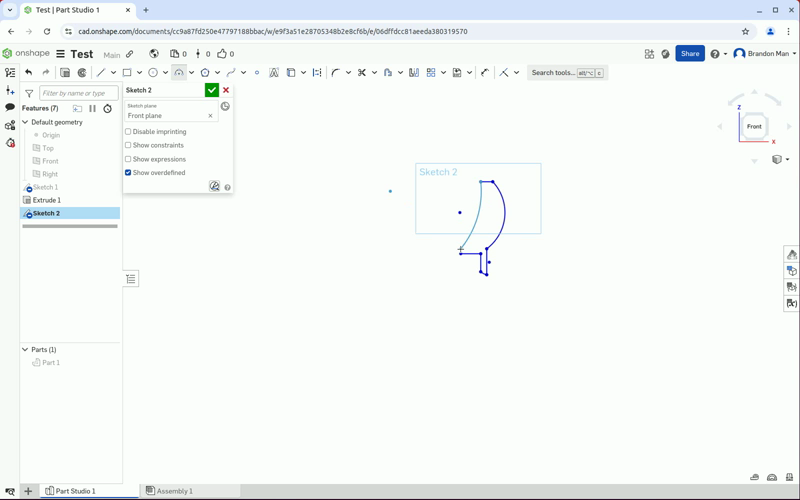
scroll(6)
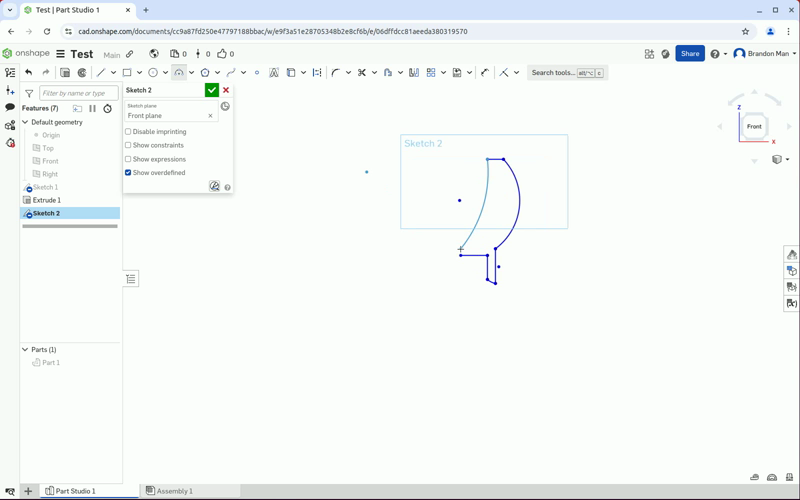
scroll(6)
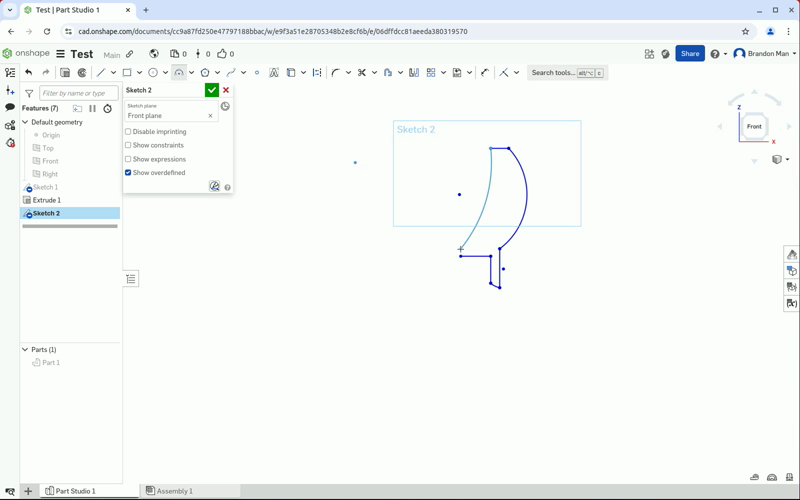
scroll(6)
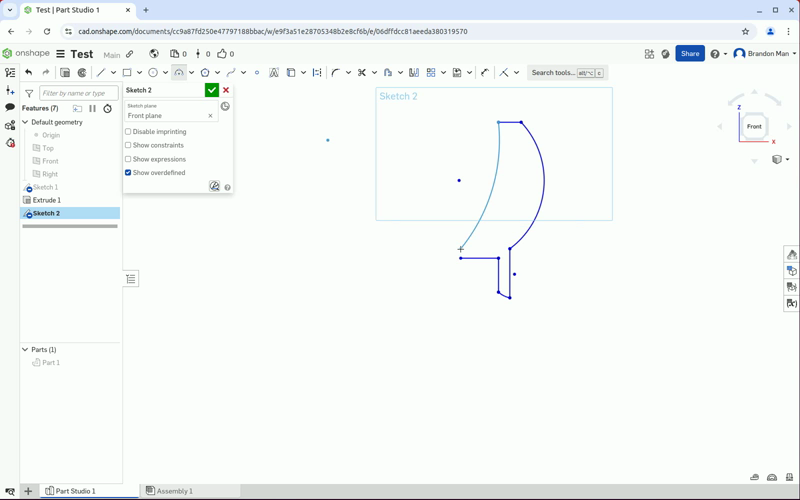
scroll(6)
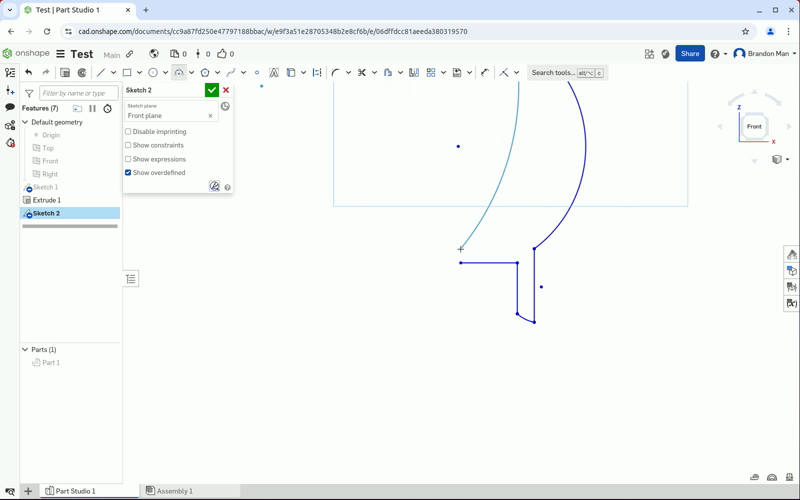
scroll(6)
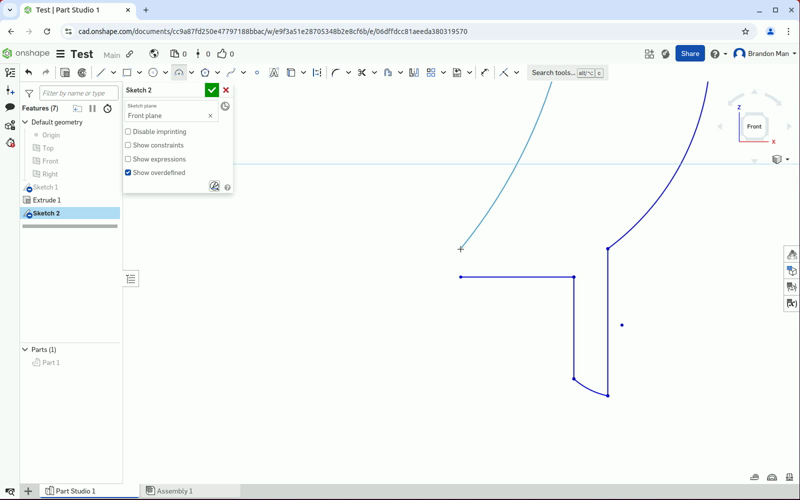
click(460, 248)
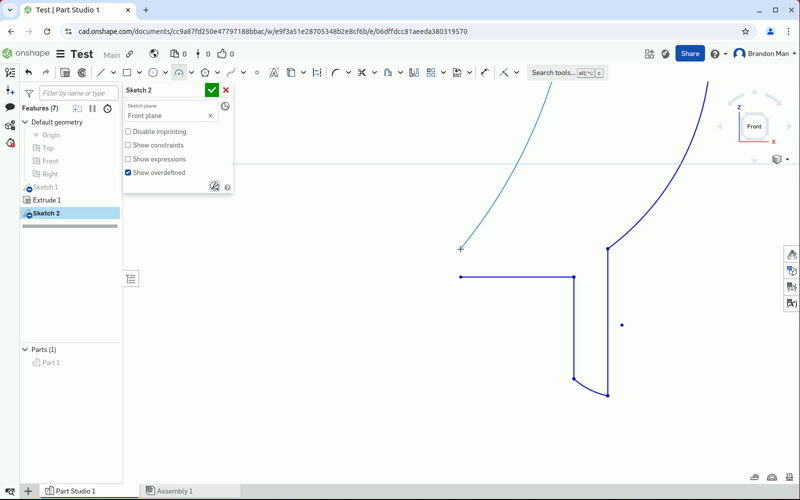
scroll(-6)
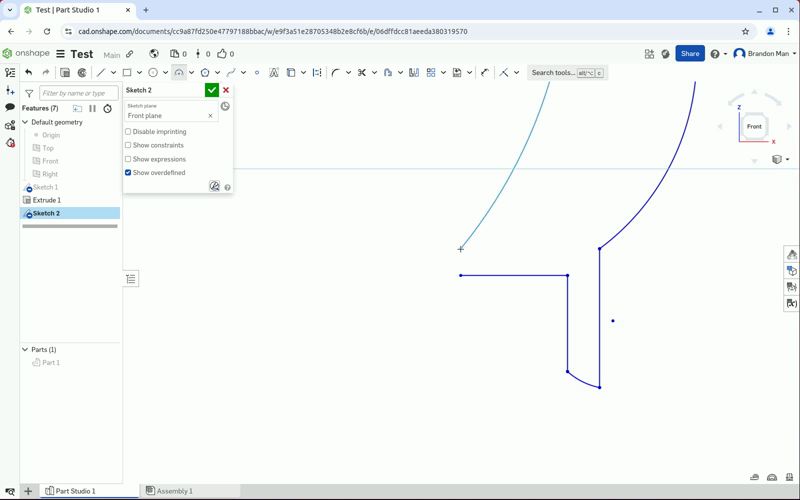
scroll(-6)
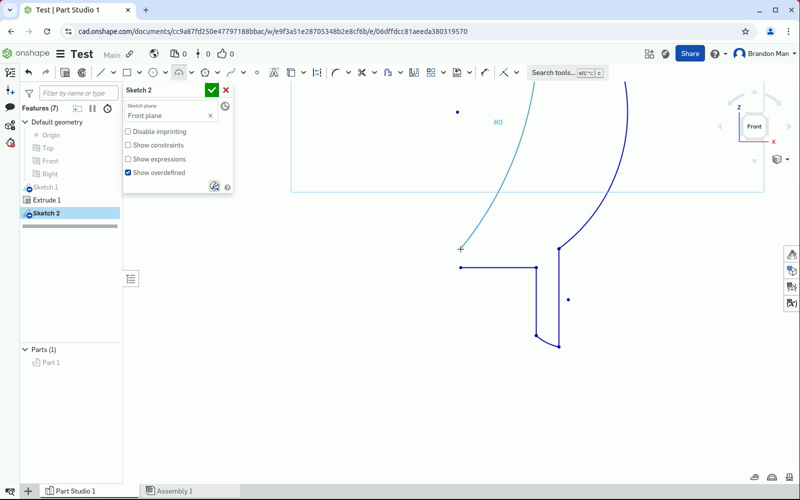
scroll(-6)
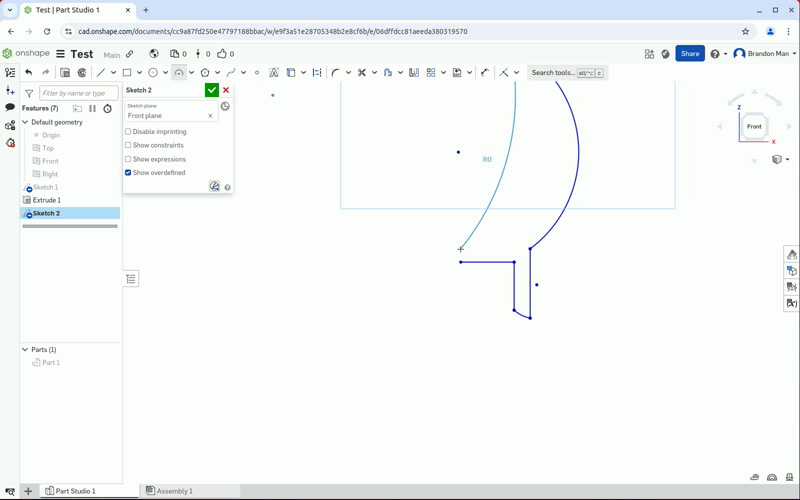
scroll(-6)
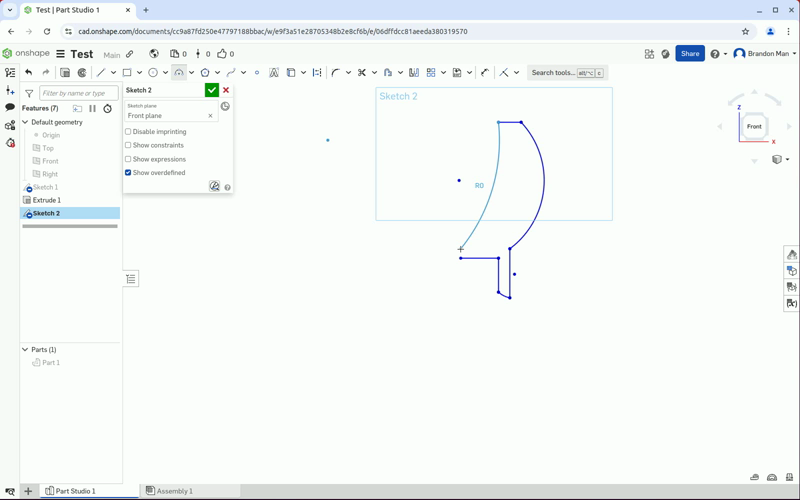
scroll(-6)
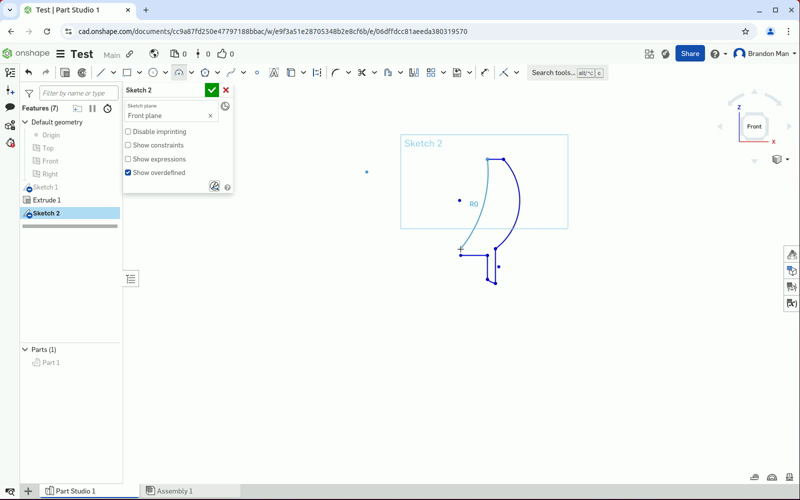
scroll(-6)
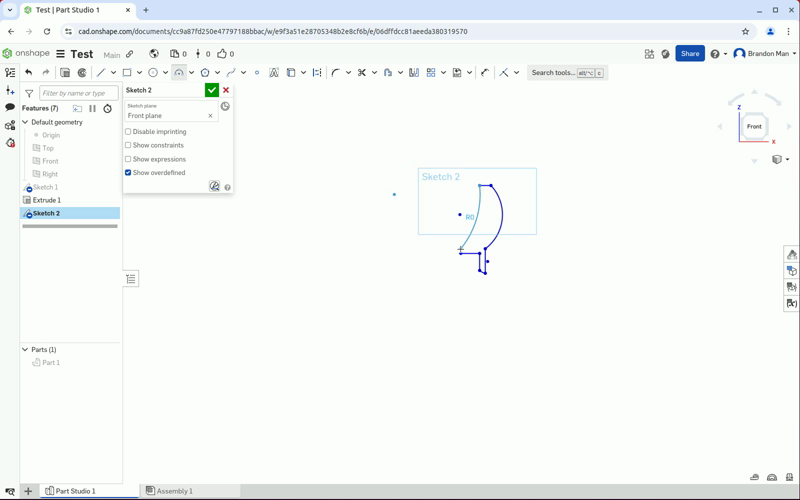
scroll(-6)
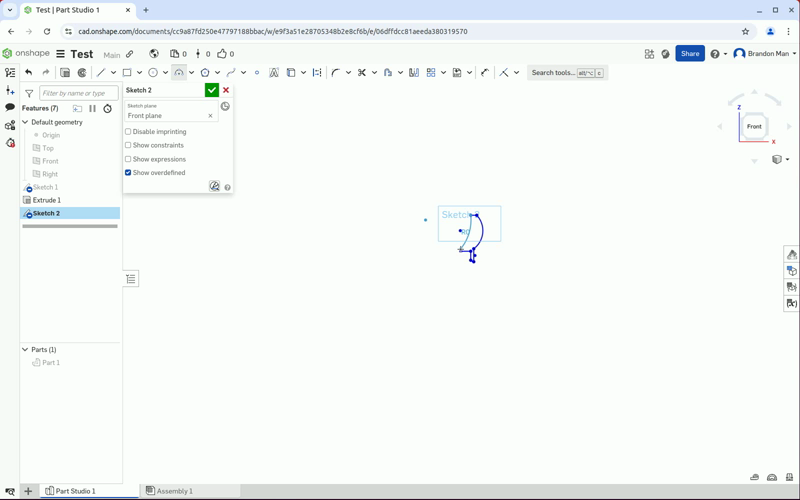
mouse_move(478, 235)
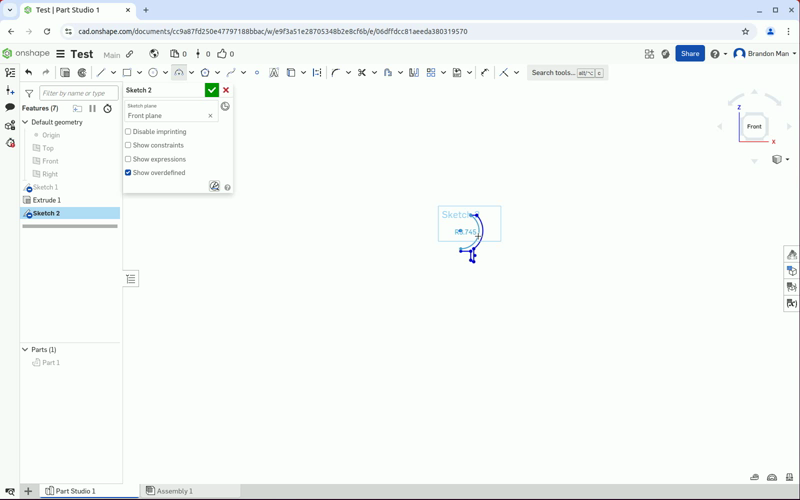
click(478, 235)
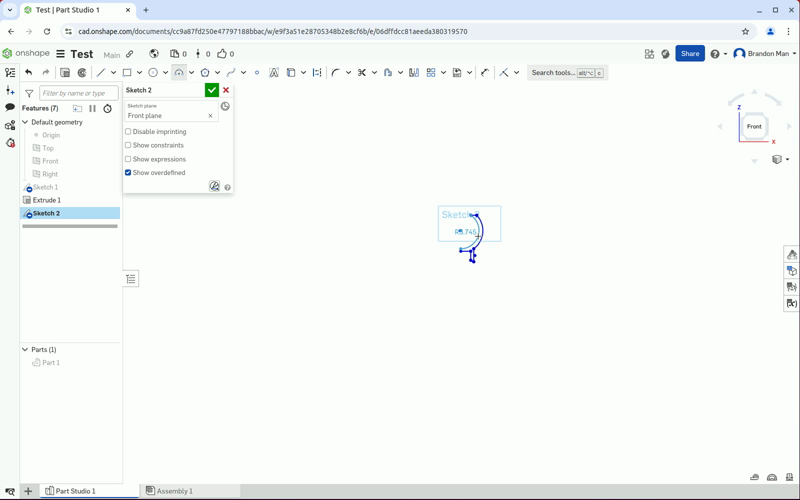
key_up(shift)
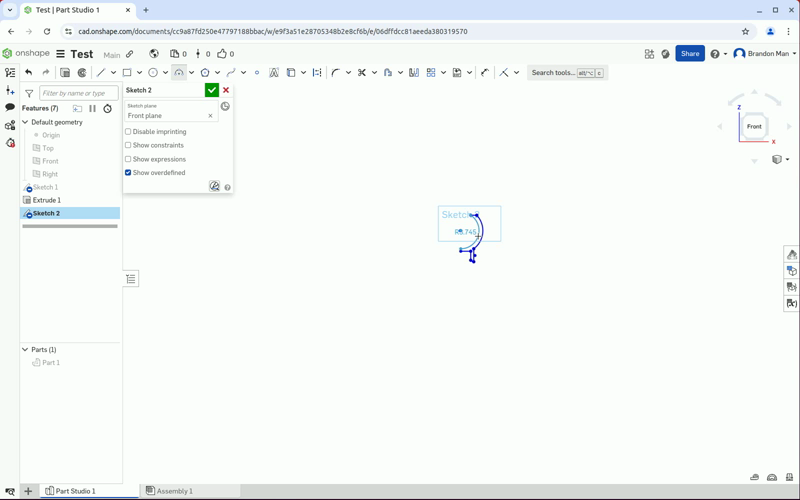
key(esc)
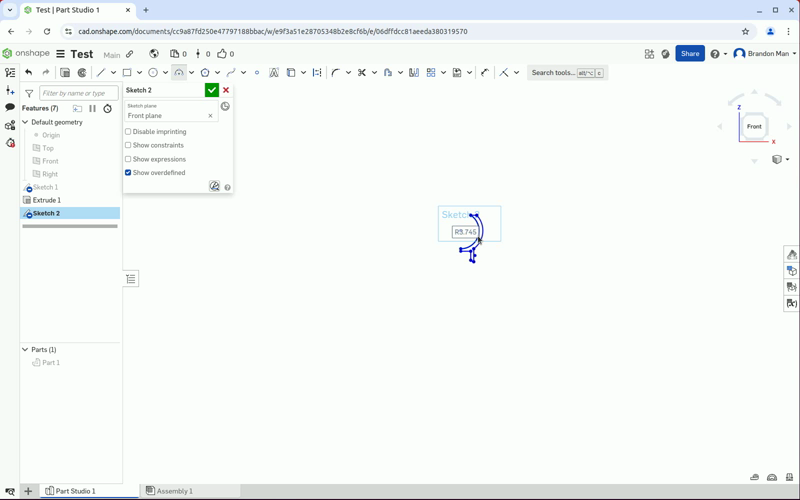
key(l)
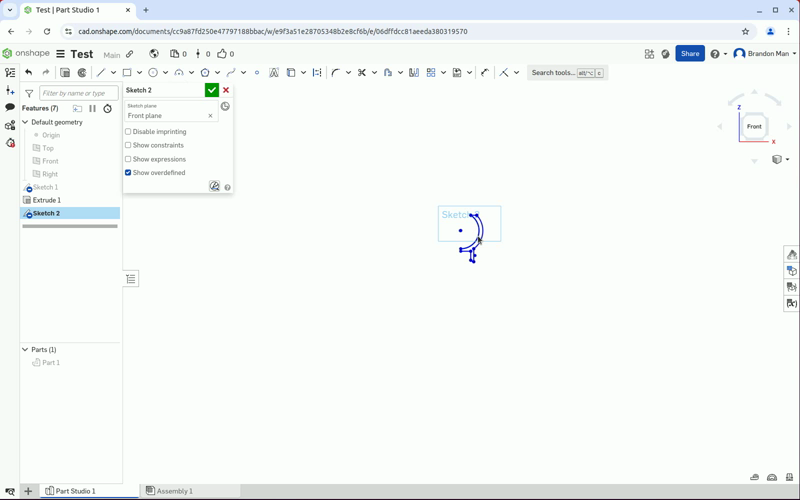
mouse_move(460, 248)
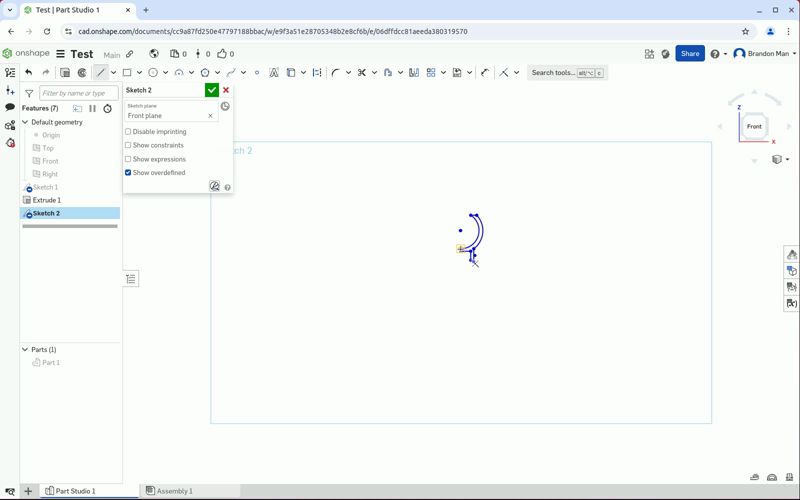
scroll(6)
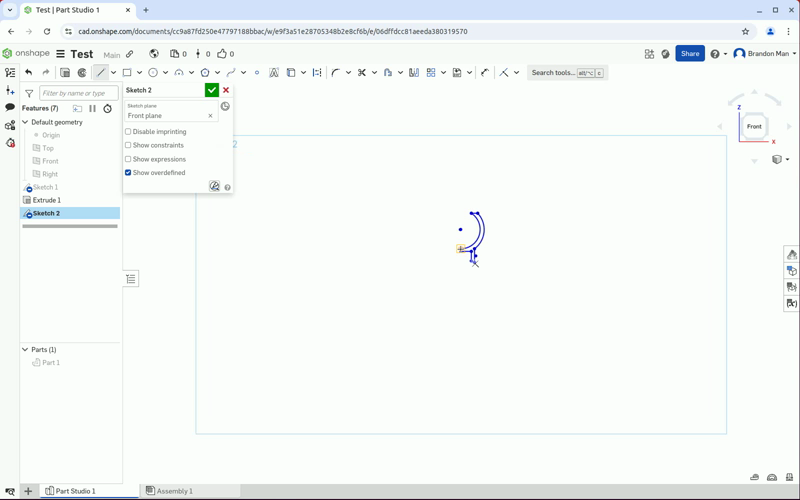
scroll(6)
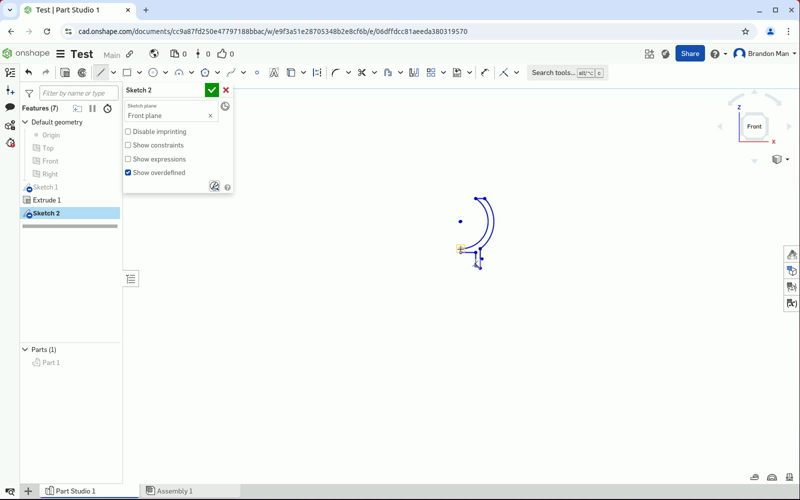
scroll(6)
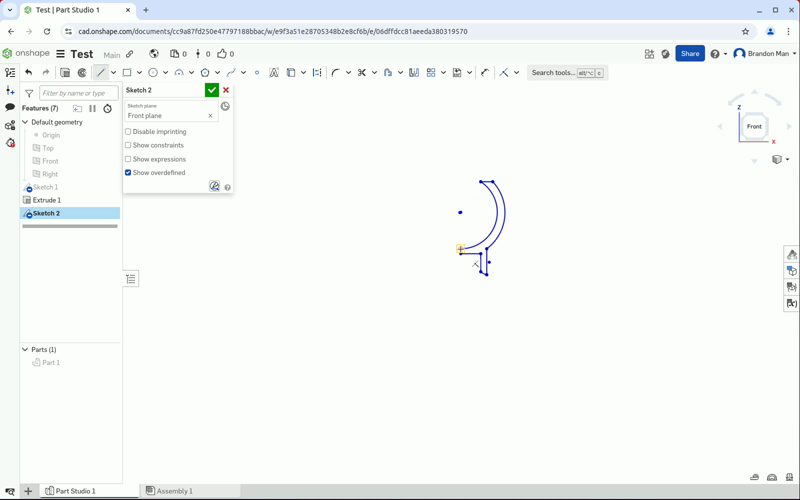
scroll(6)
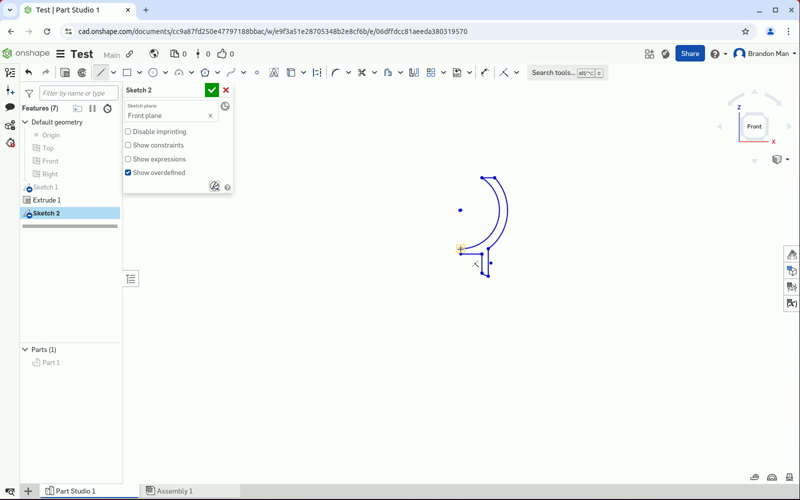
scroll(6)
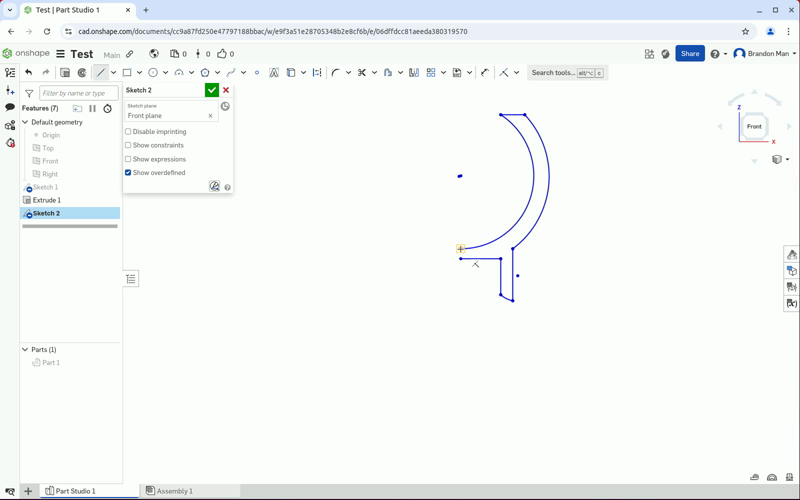
scroll(6)
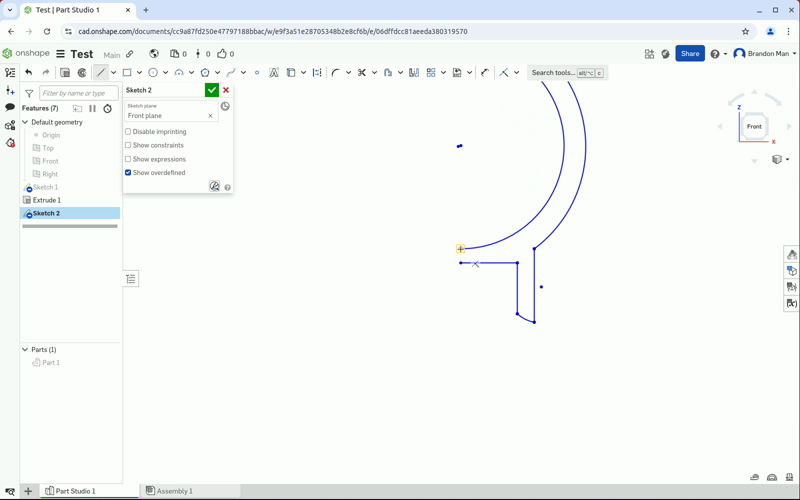
scroll(6)
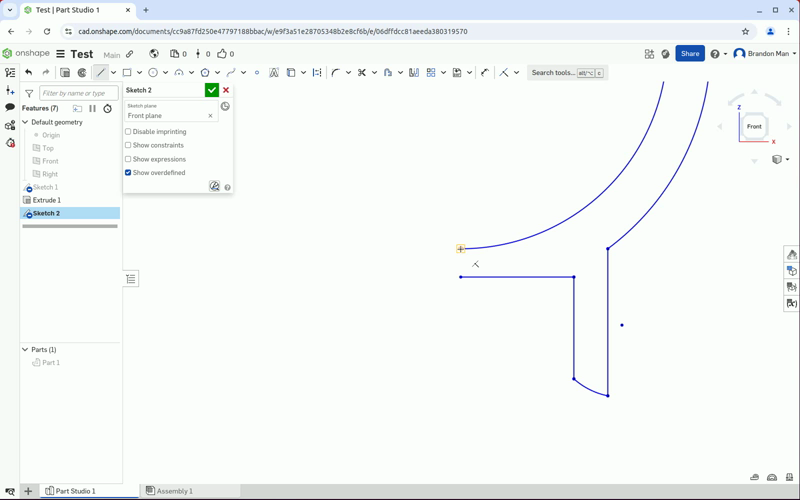
click(460, 248)
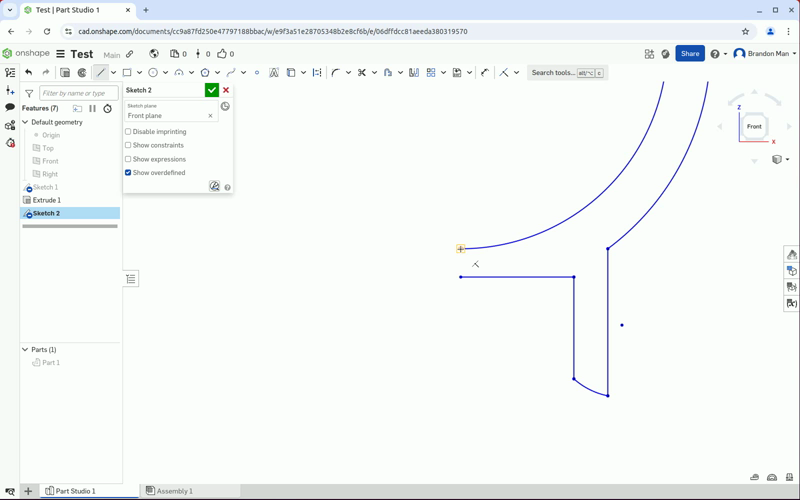
scroll(-6)
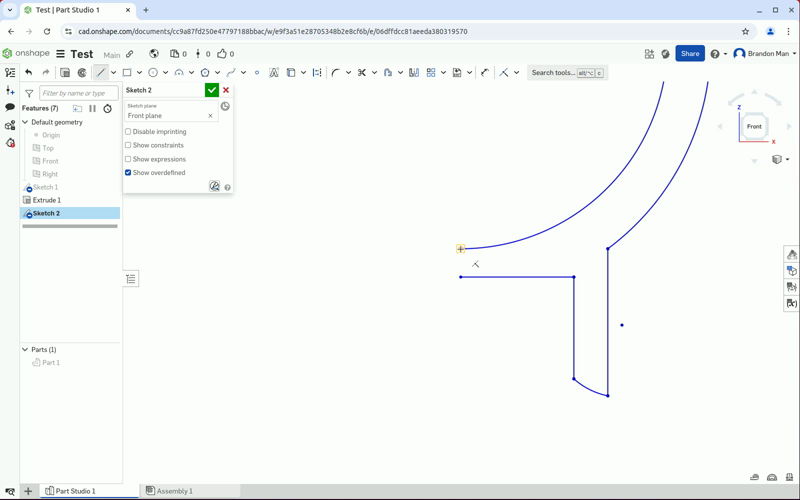
scroll(-6)
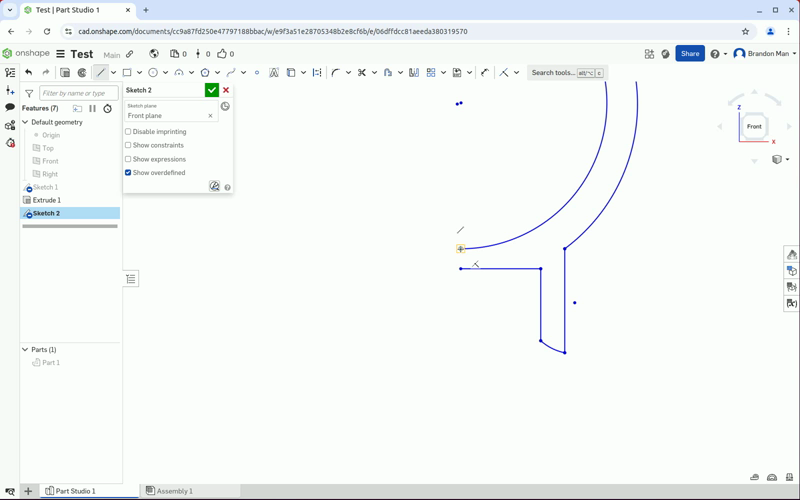
scroll(-6)
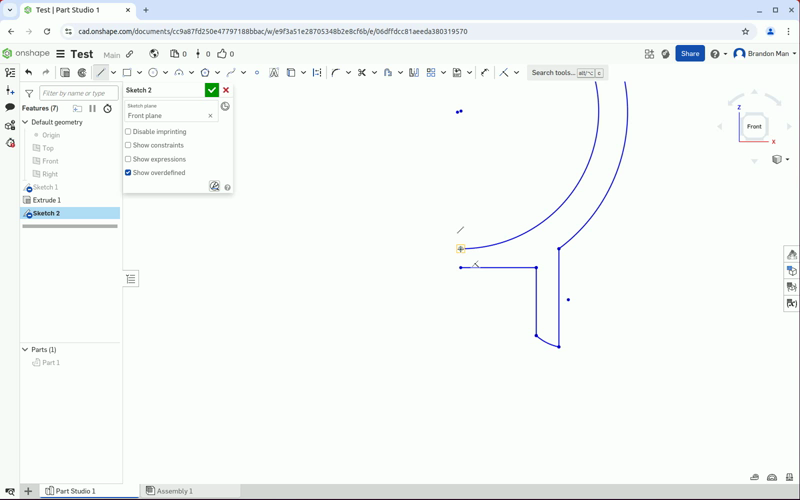
scroll(-6)
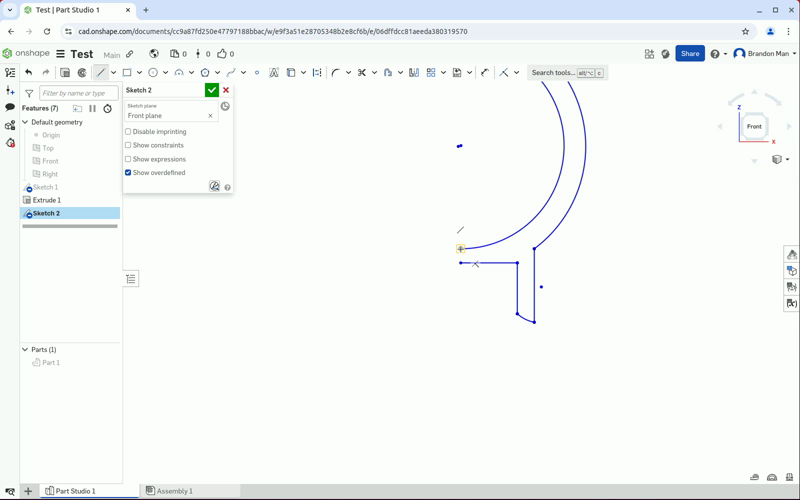
scroll(-6)
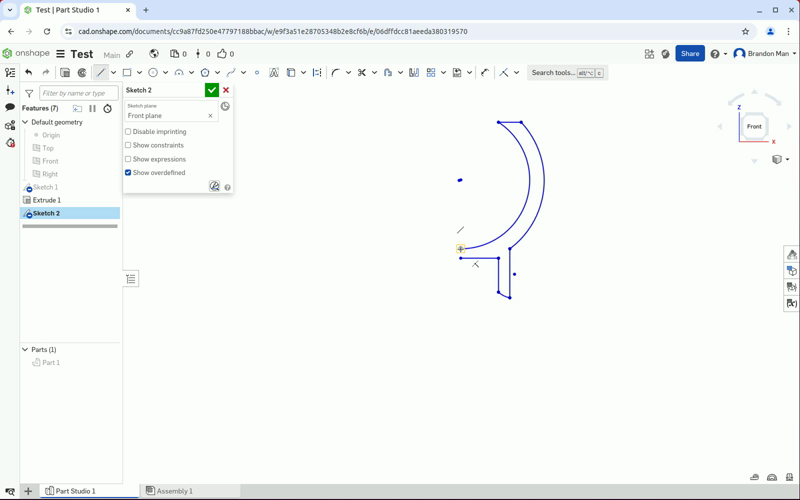
scroll(-6)
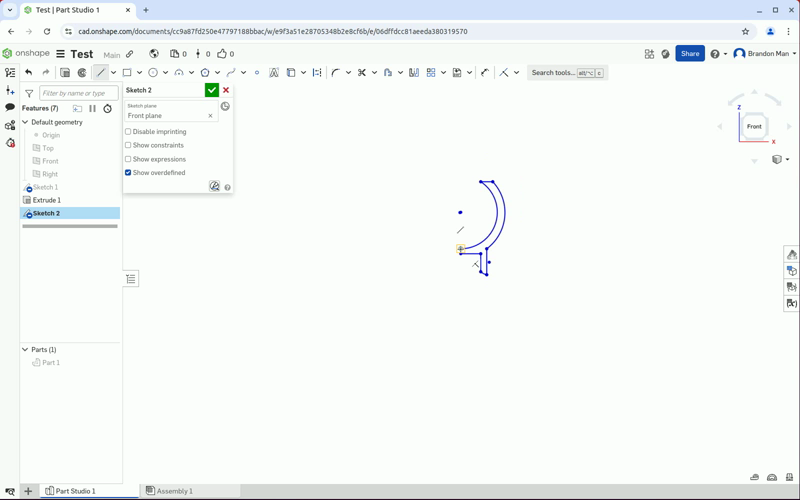
scroll(-6)
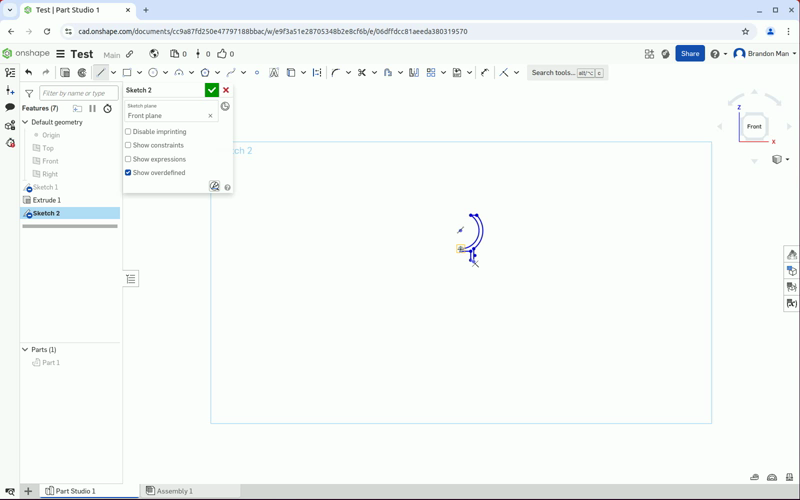
mouse_move(490, 248)
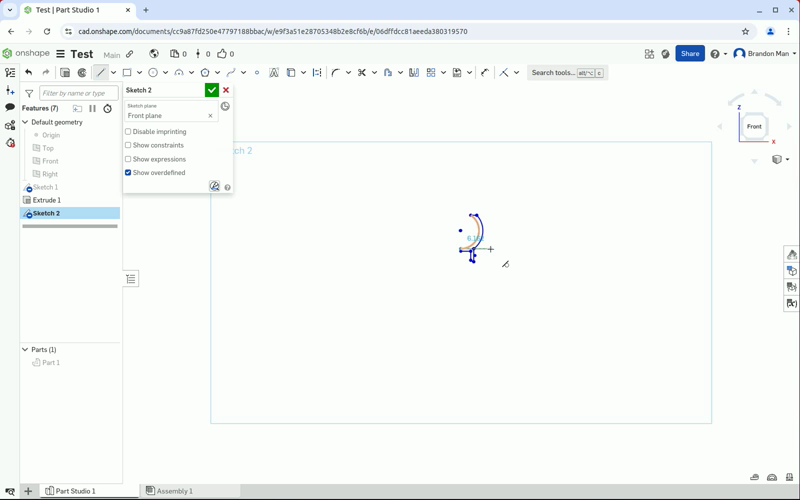
key_down(shift)
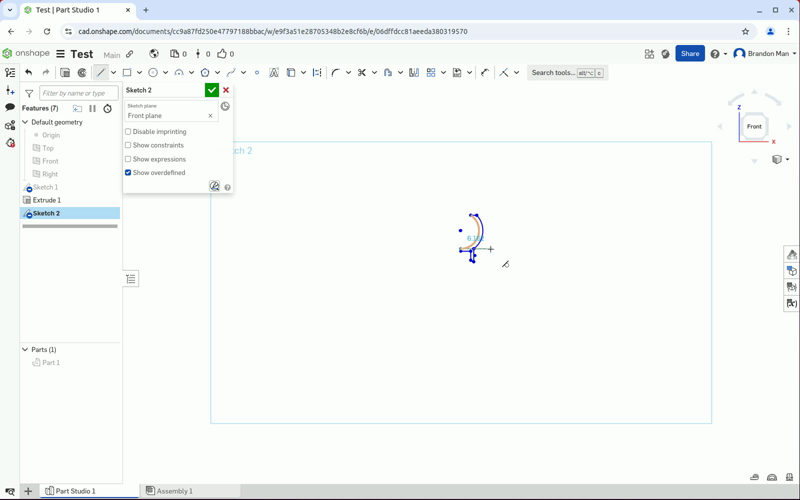
mouse_move(460, 251)
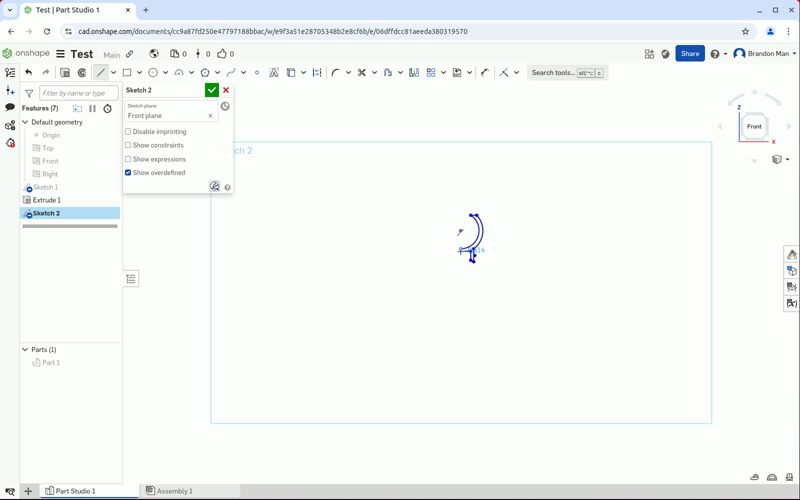
scroll(6)
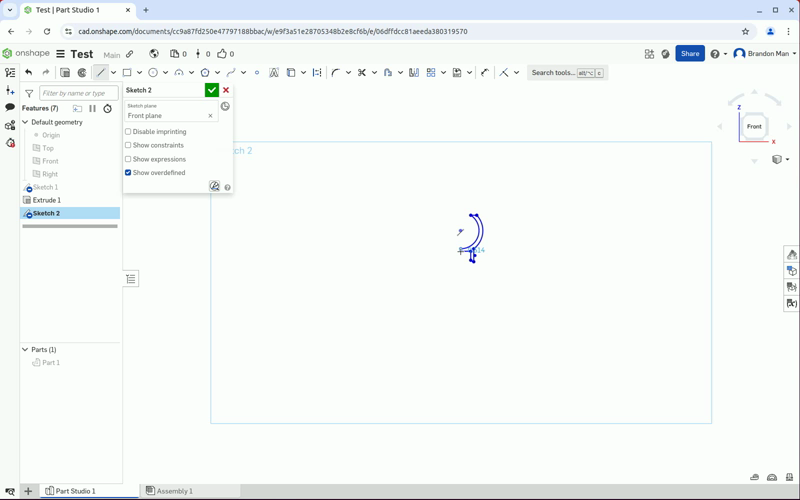
scroll(6)
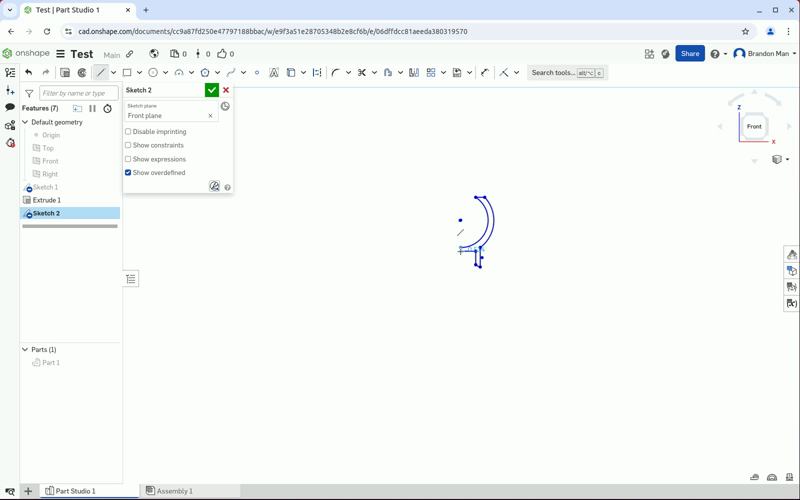
scroll(6)
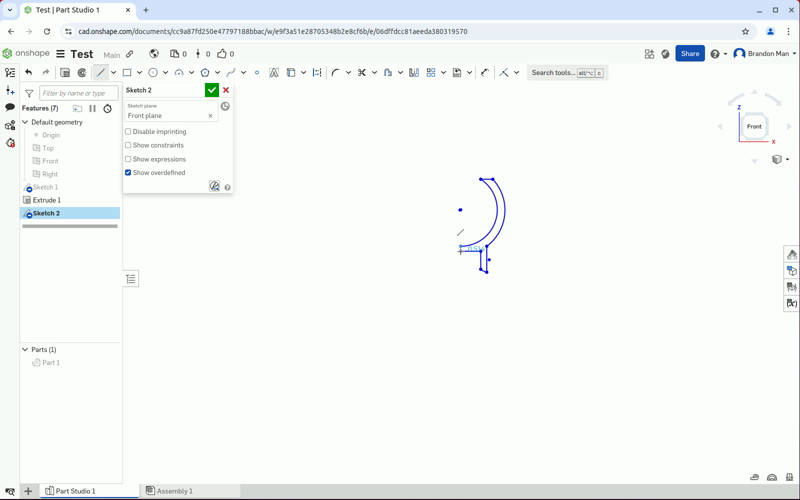
scroll(6)
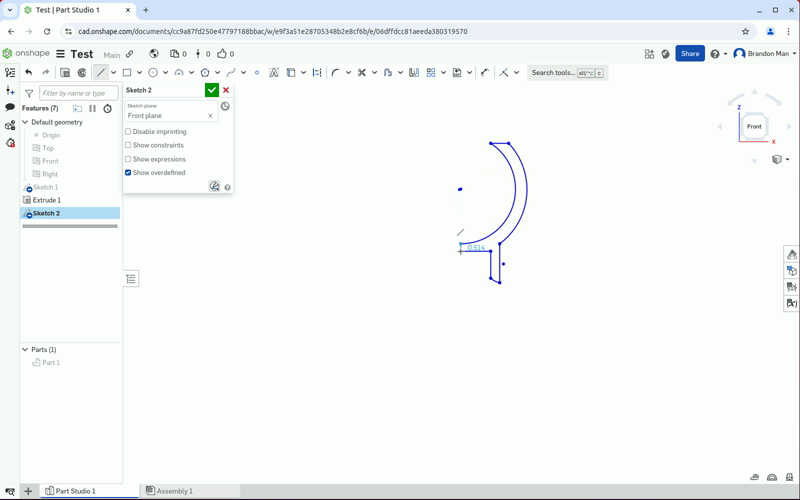
scroll(6)
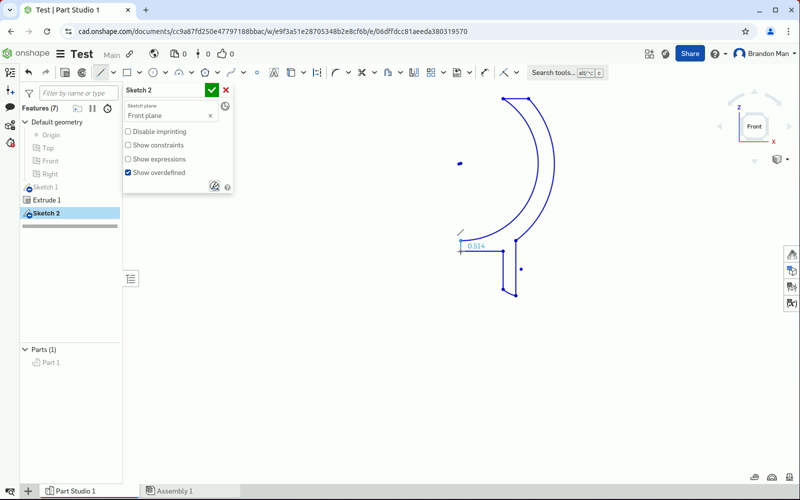
scroll(6)
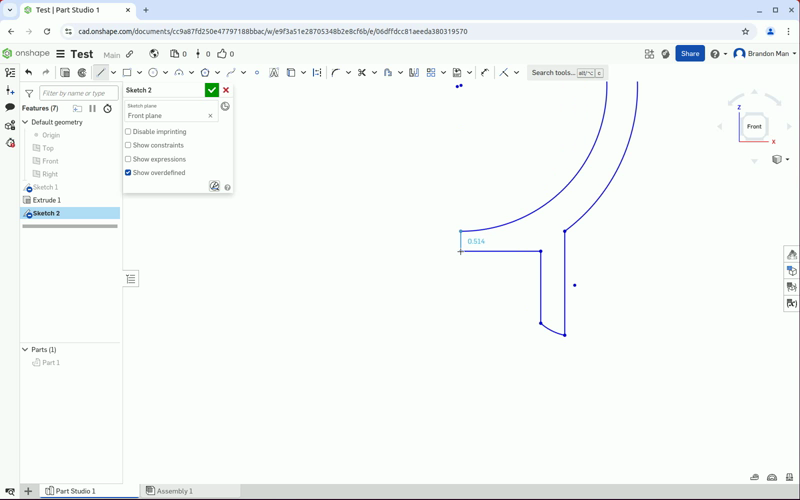
scroll(6)
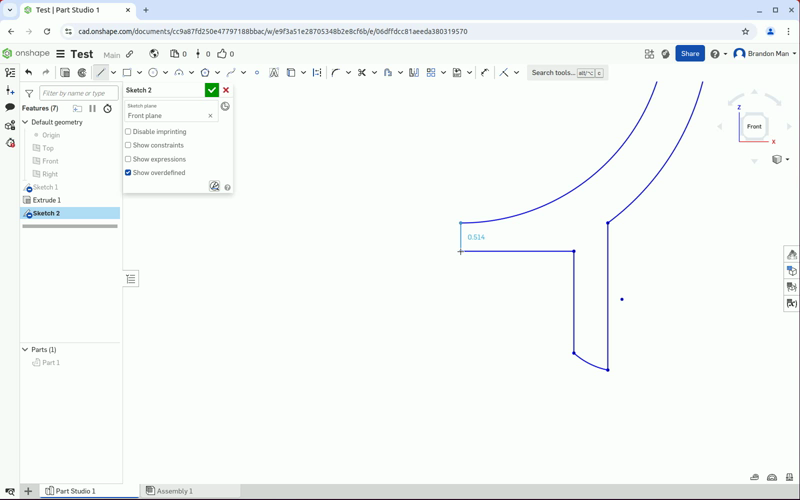
key_up(shift)
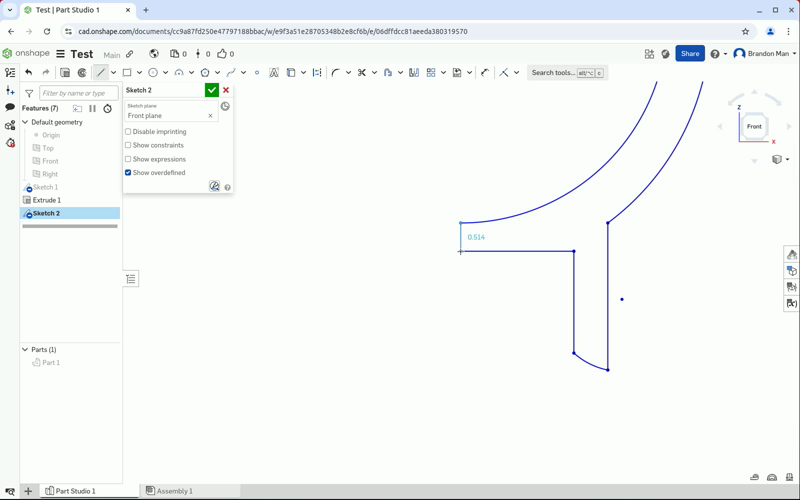
click(460, 251)
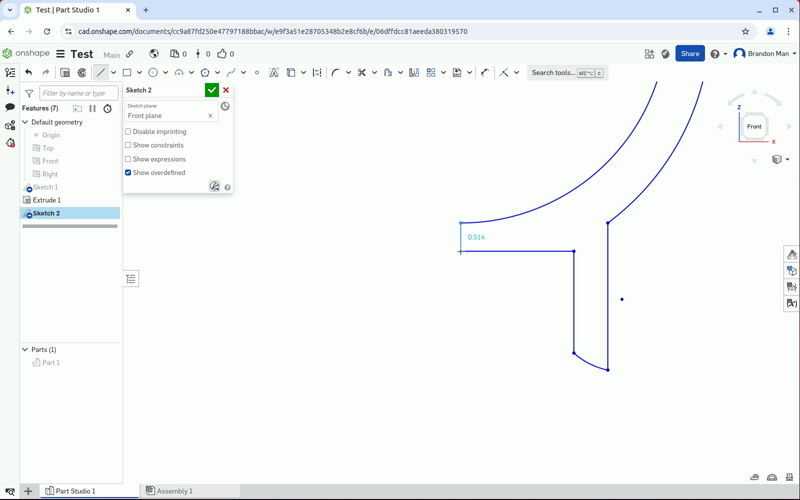
scroll(-6)
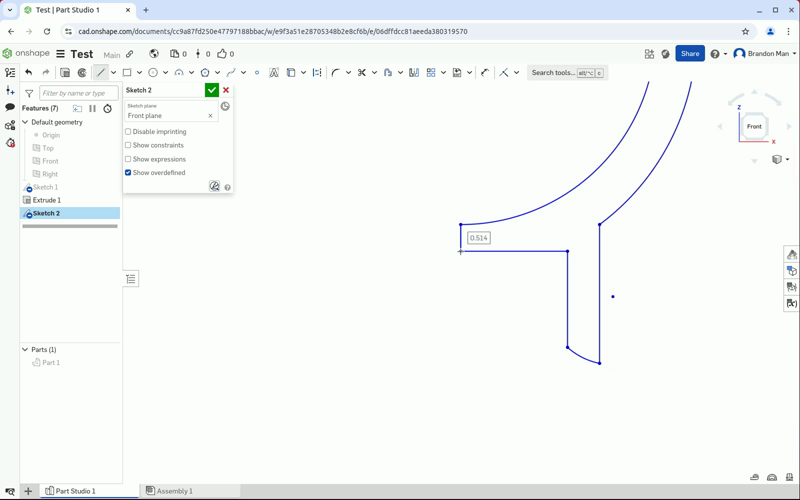
scroll(-6)
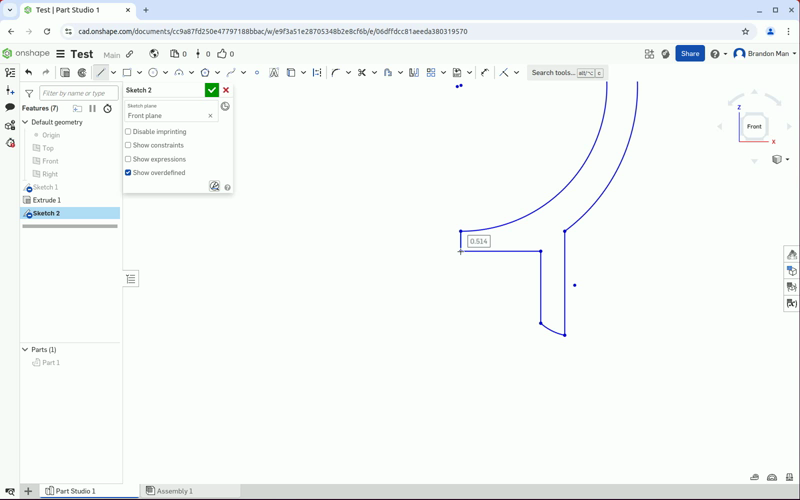
scroll(-6)
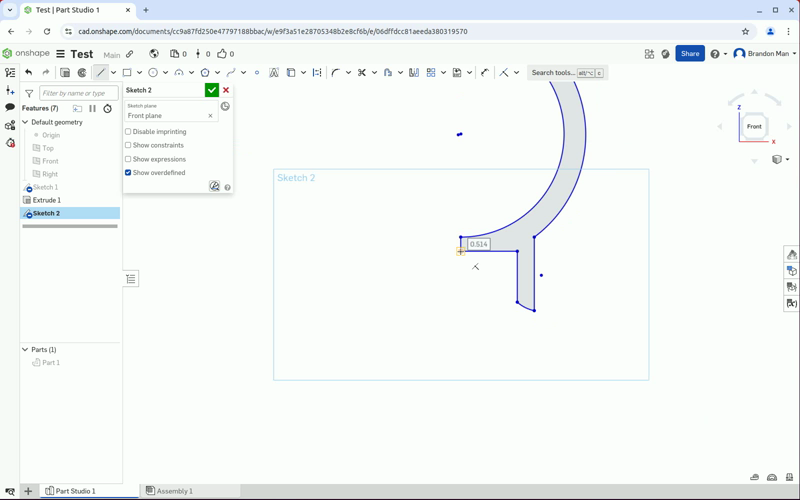
scroll(-6)
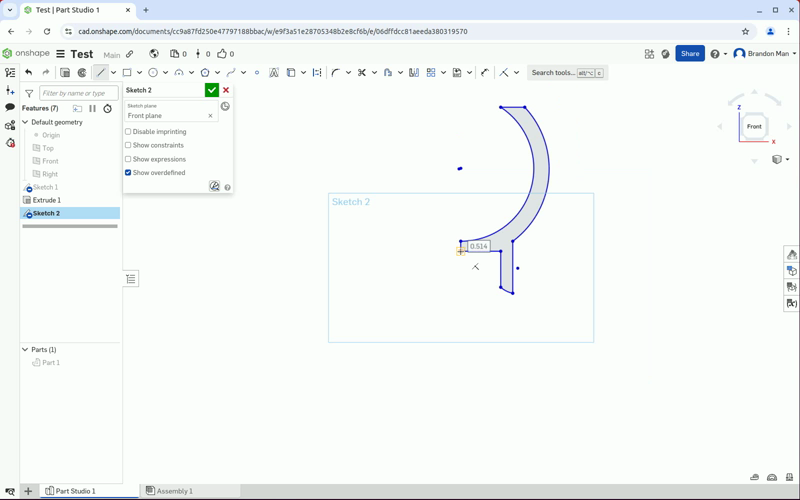
scroll(-6)
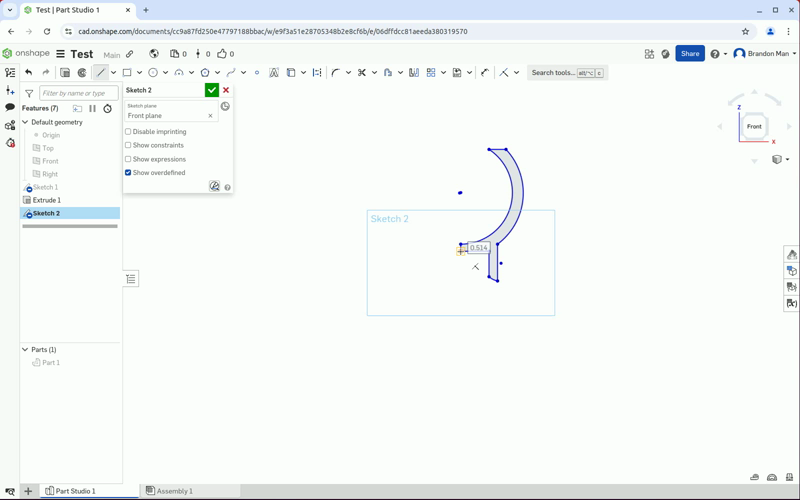
scroll(-6)
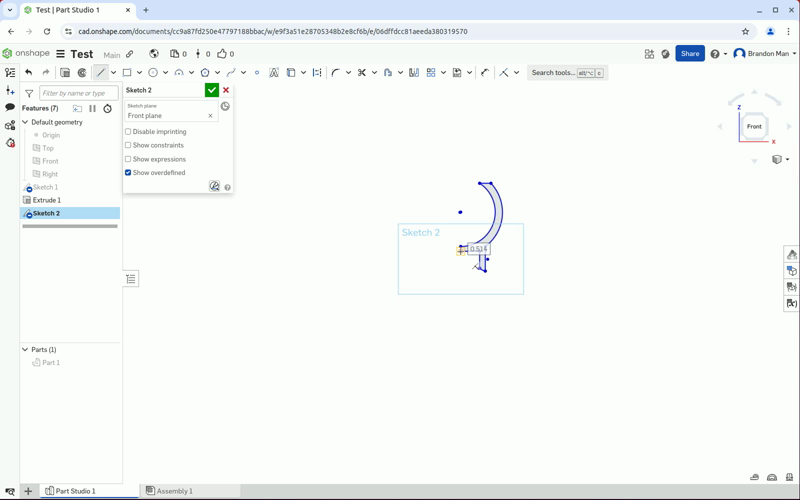
scroll(-6)
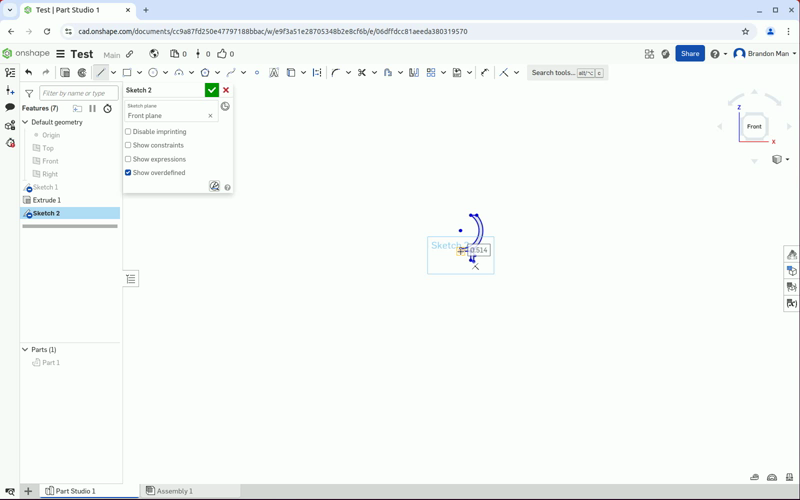
key(esc)
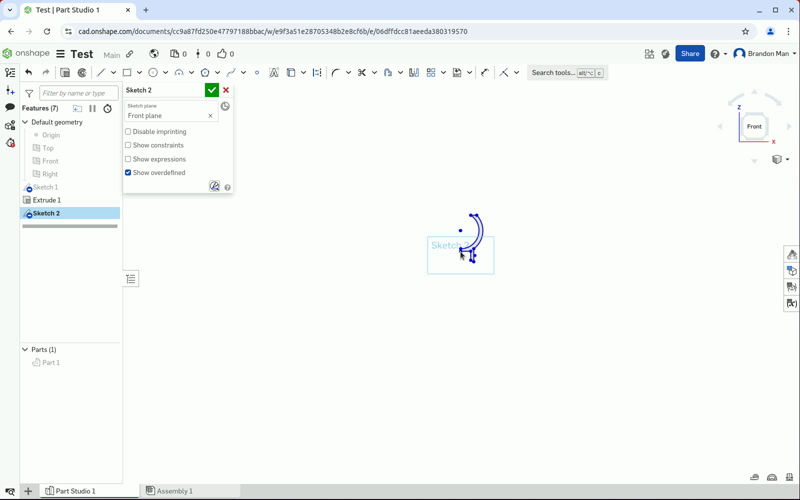
mouse_move(481, 223)
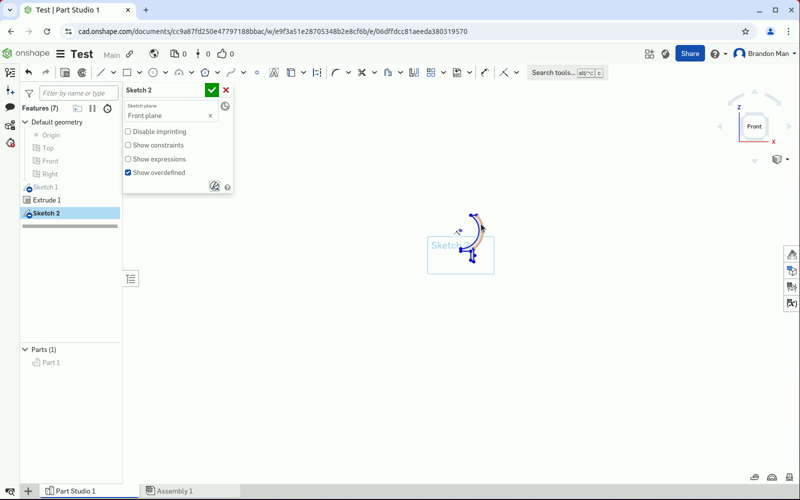
scroll(6)
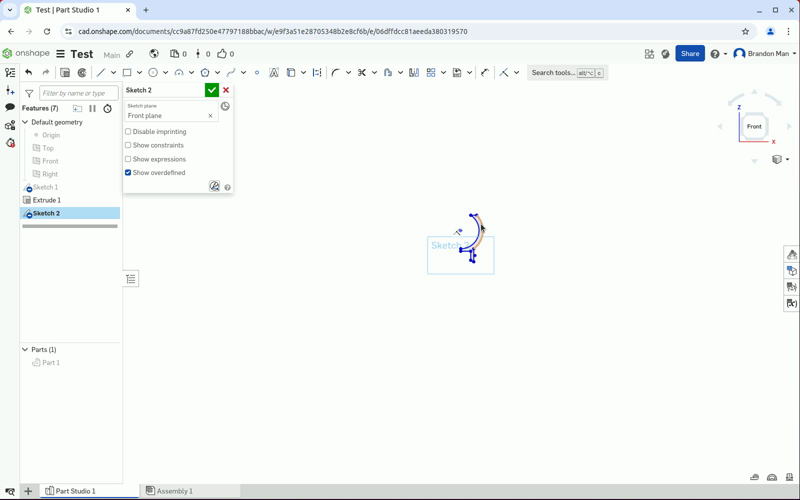
scroll(6)
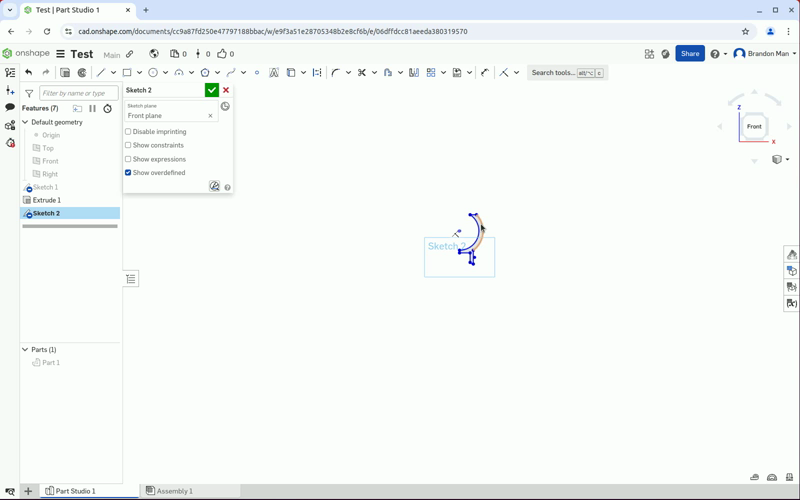
scroll(6)
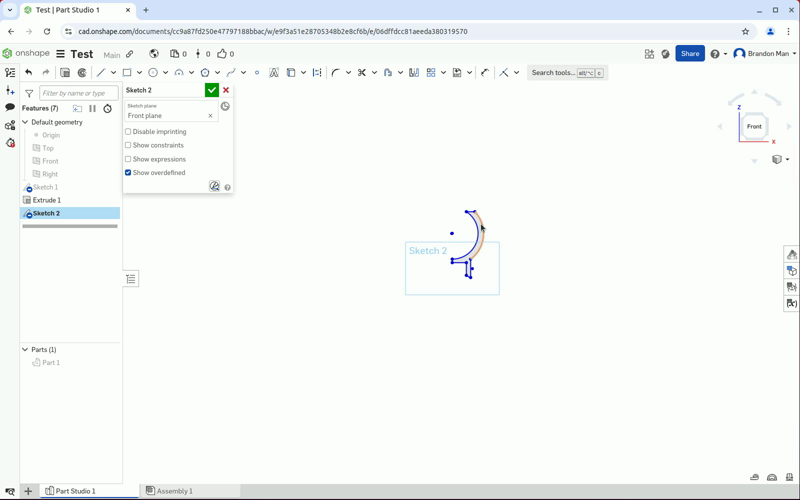
scroll(6)
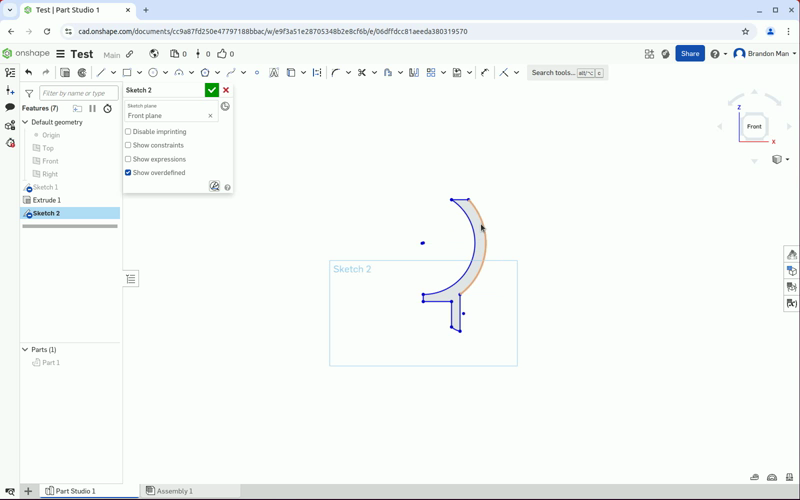
scroll(6)
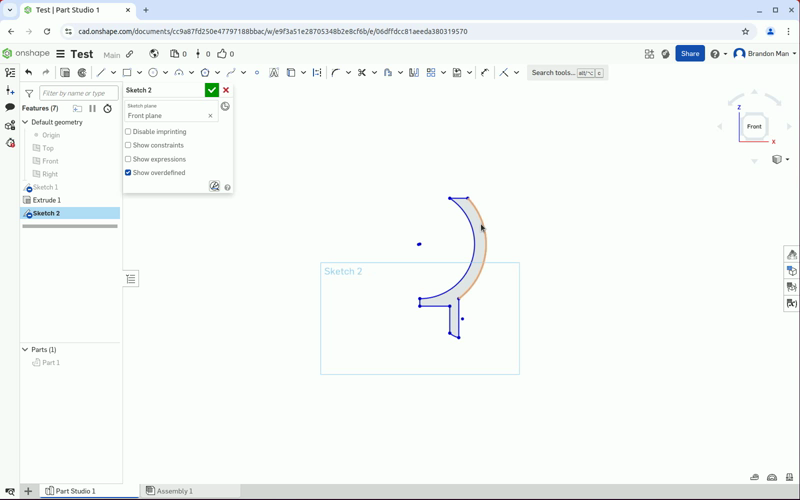
scroll(6)
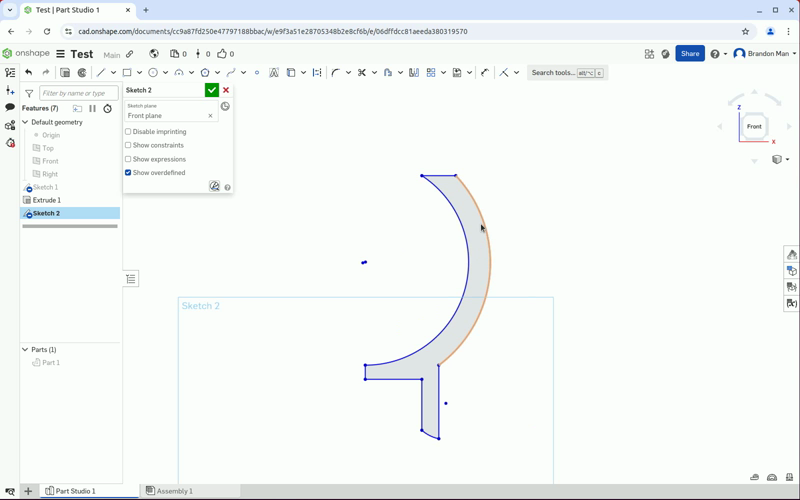
scroll(6)
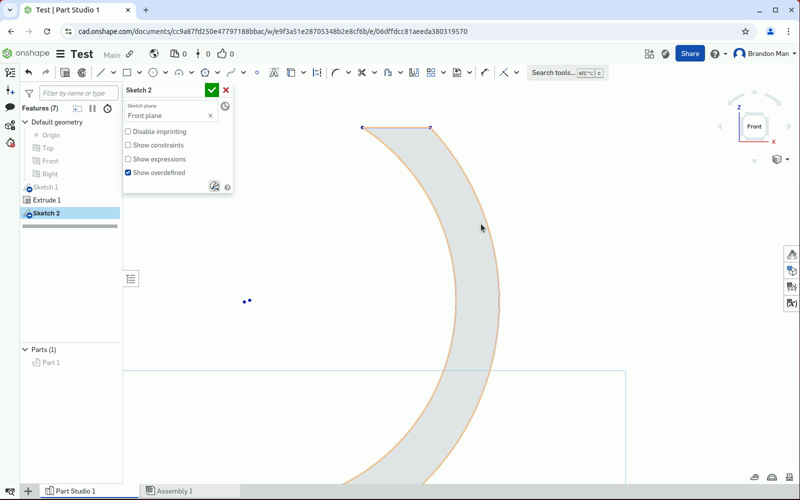
click(481, 223)
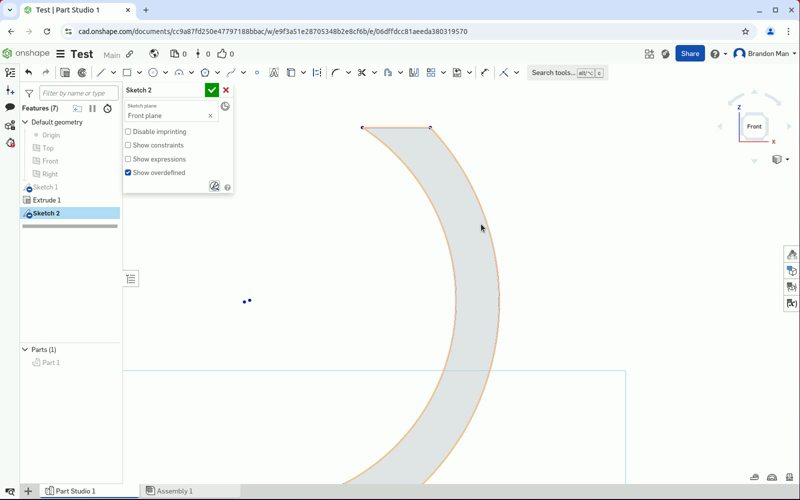
scroll(-6)
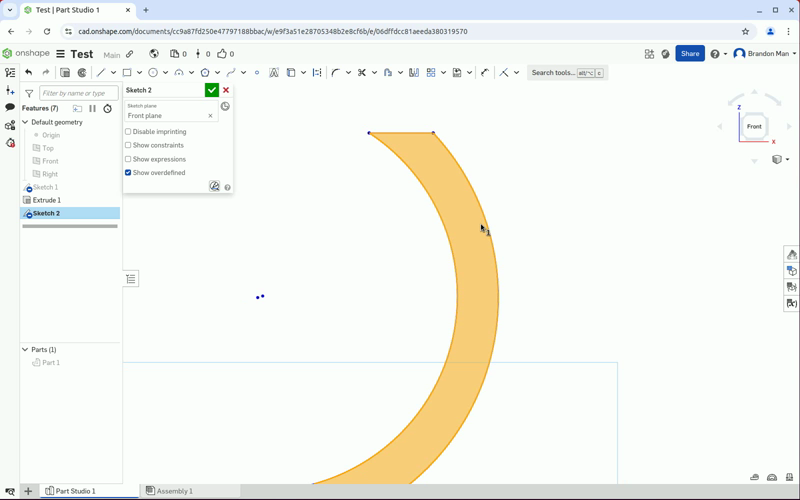
scroll(-6)
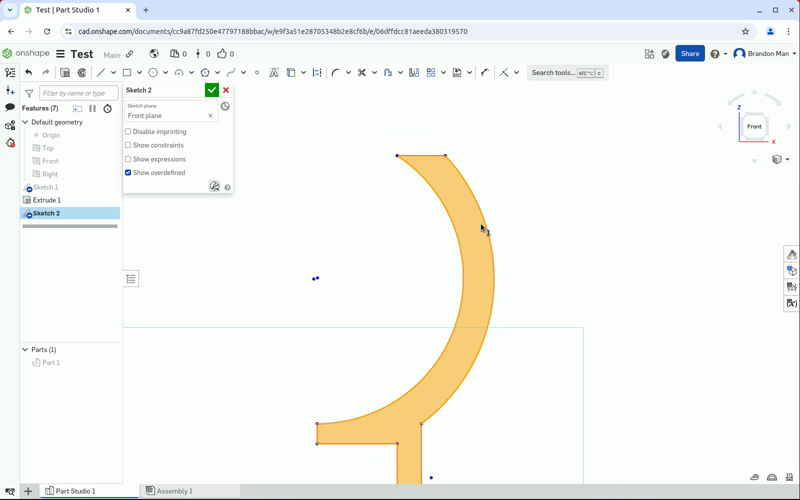
scroll(-6)
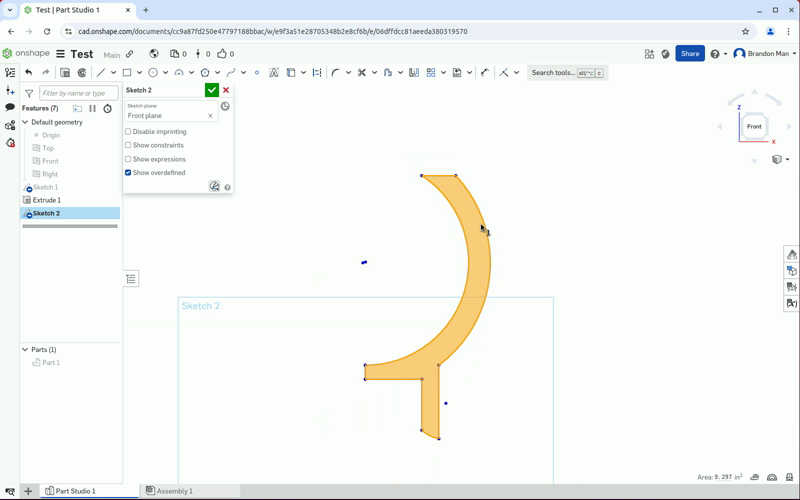
scroll(-6)
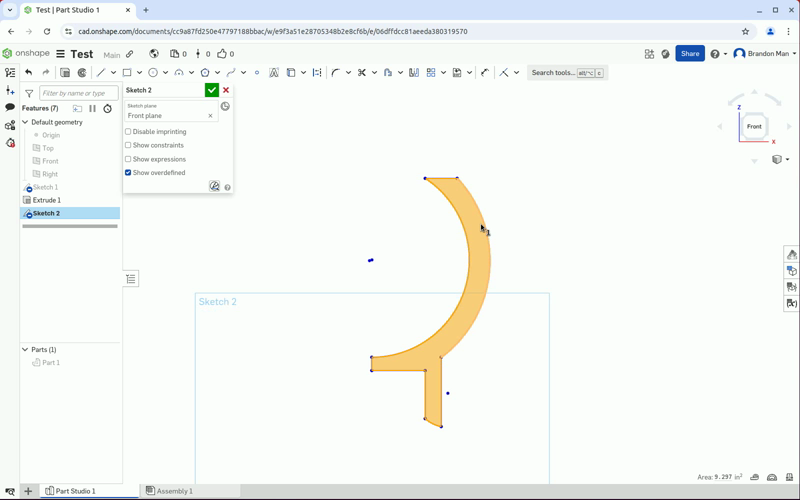
scroll(-6)
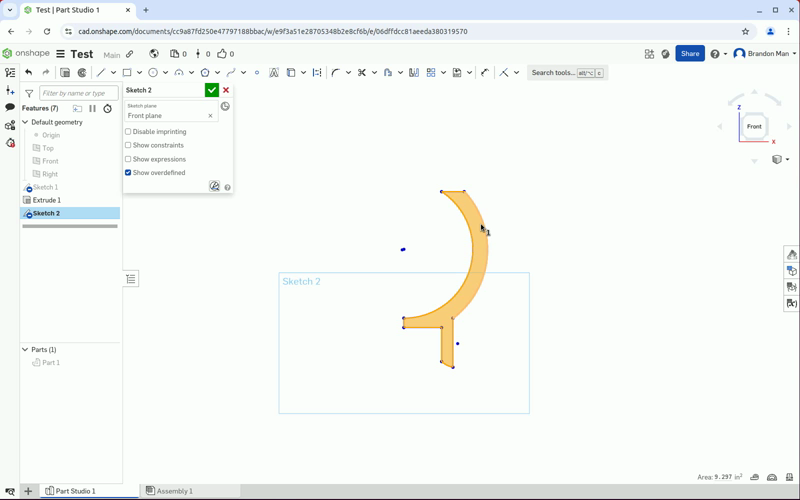
scroll(-6)
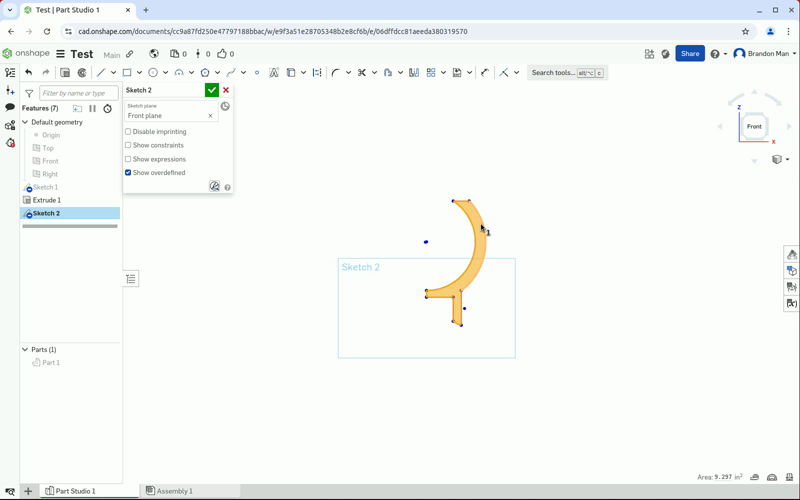
scroll(-6)
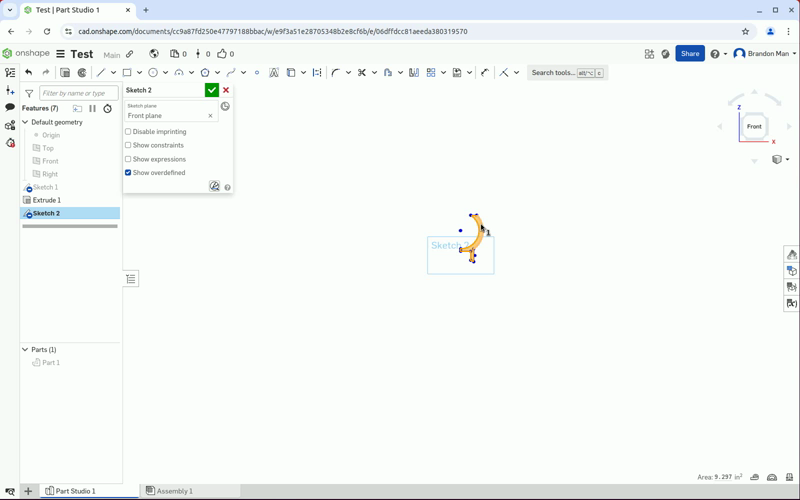
mouse_move(73, 352)
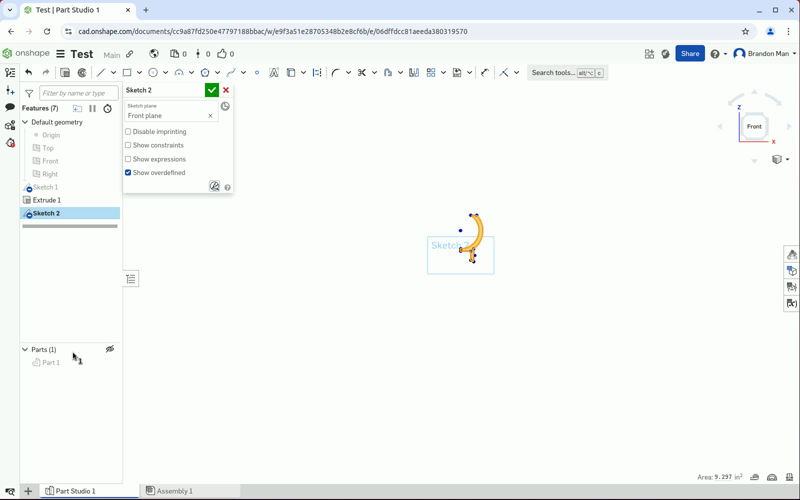
key(shift+y)
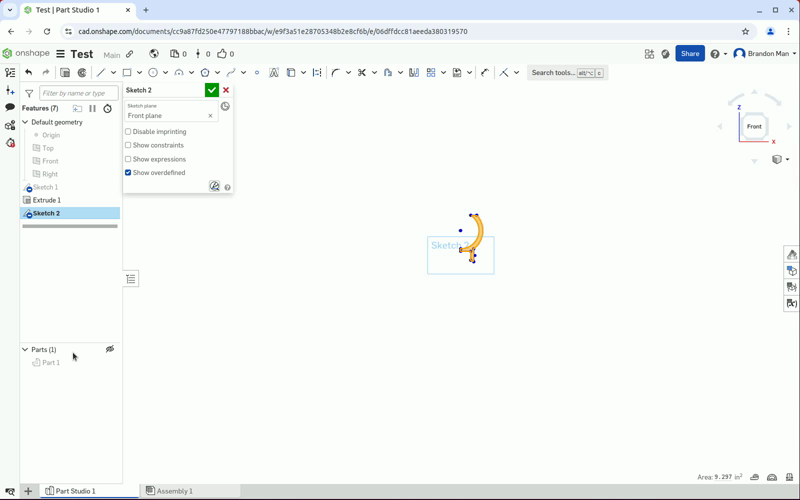
key(shift+e)
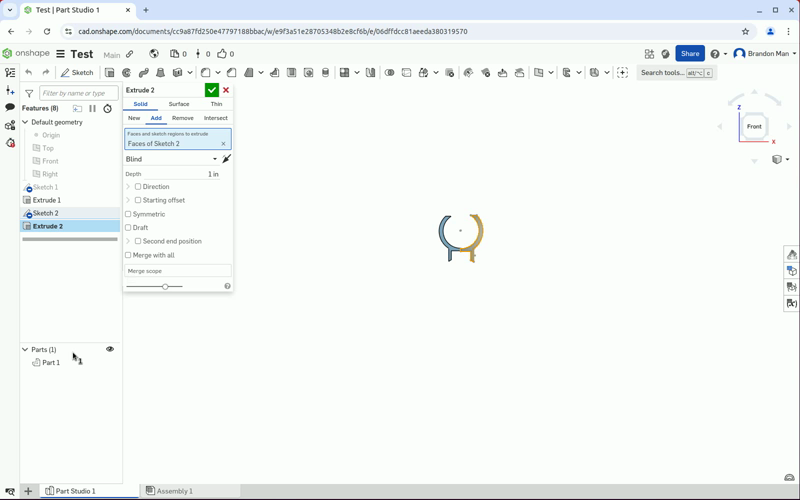
mouse_move(143, 106)
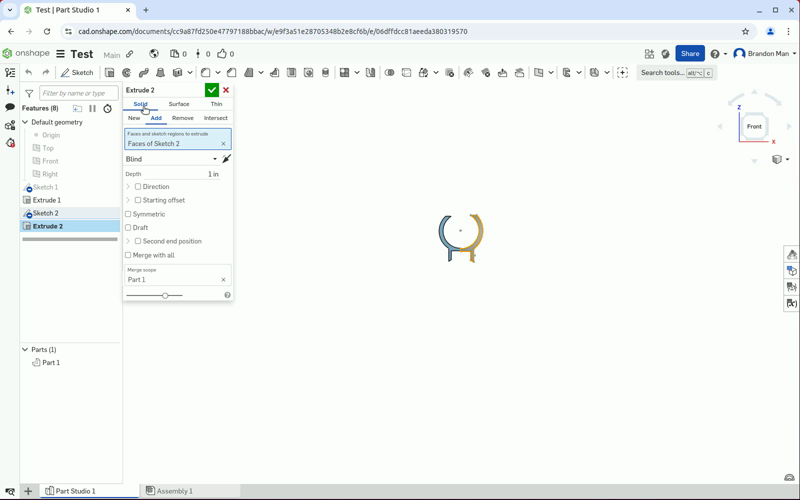
click(143, 106)
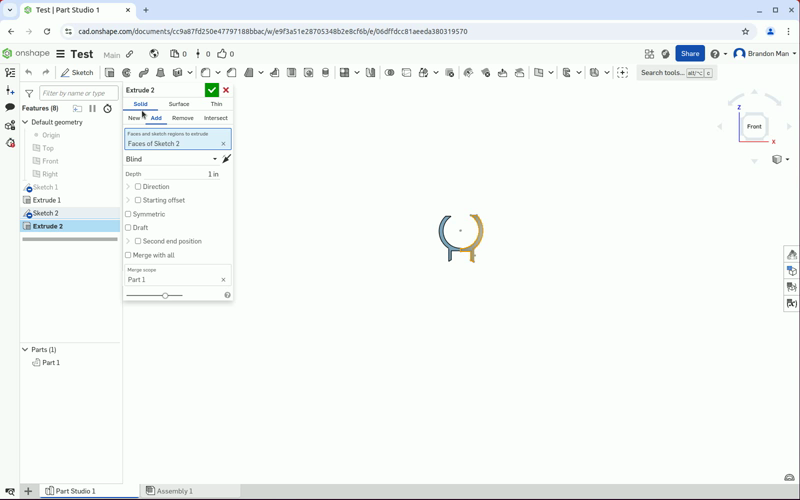
mouse_move(137, 120)
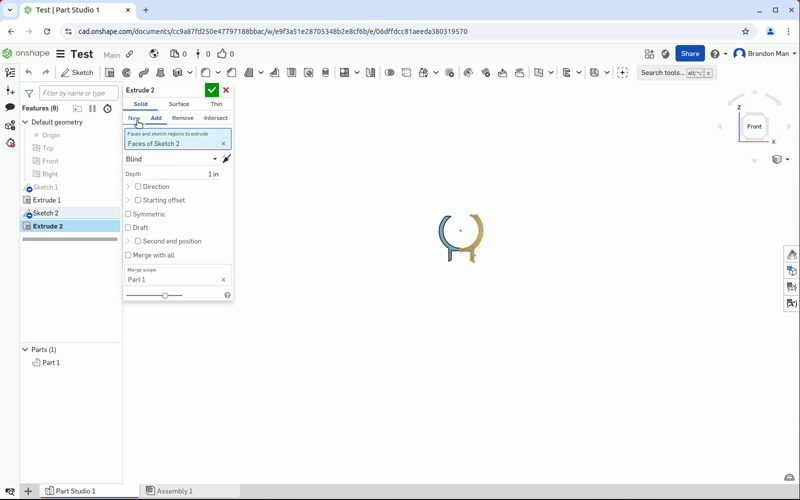
click(137, 120)
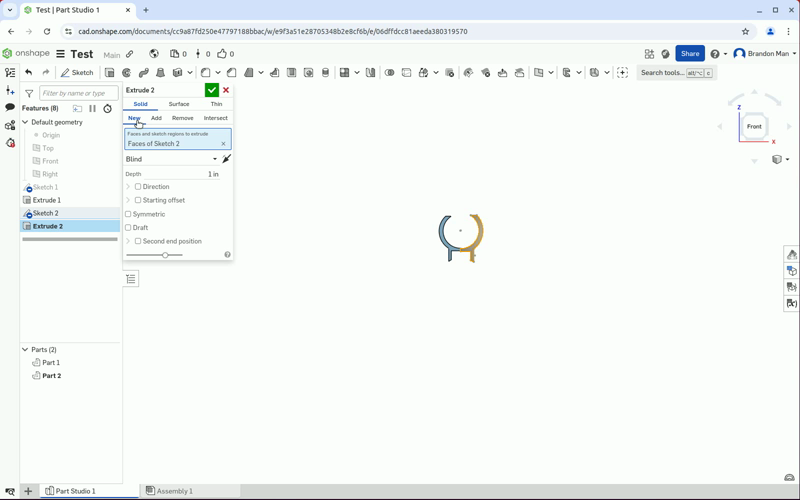
key(tab, 4)
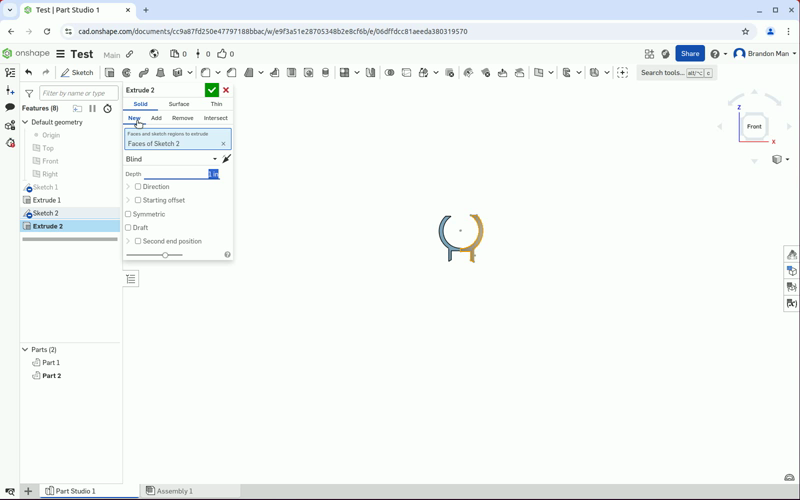
text(10.591)
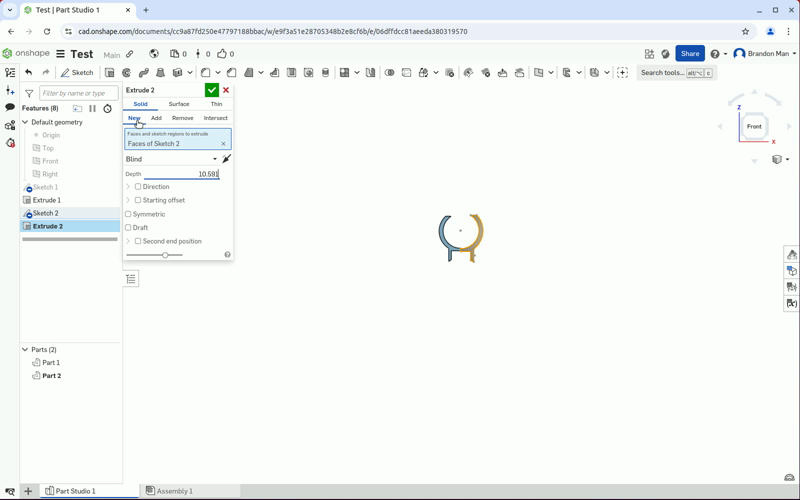
key(enter)
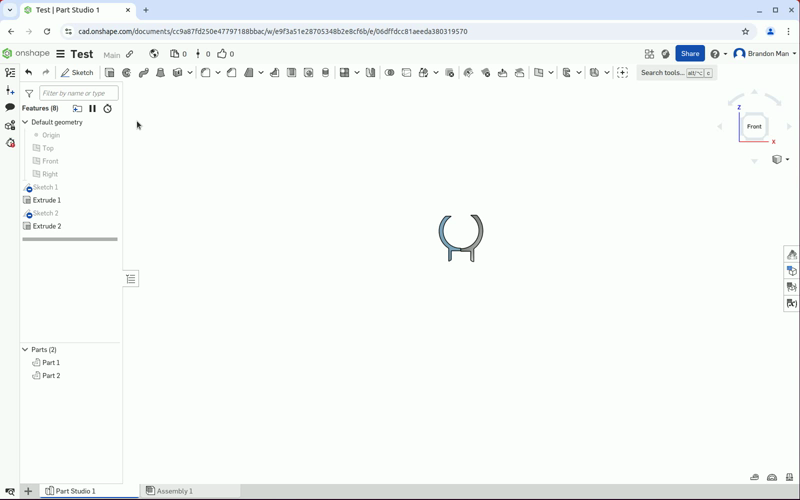
key(shift+h)
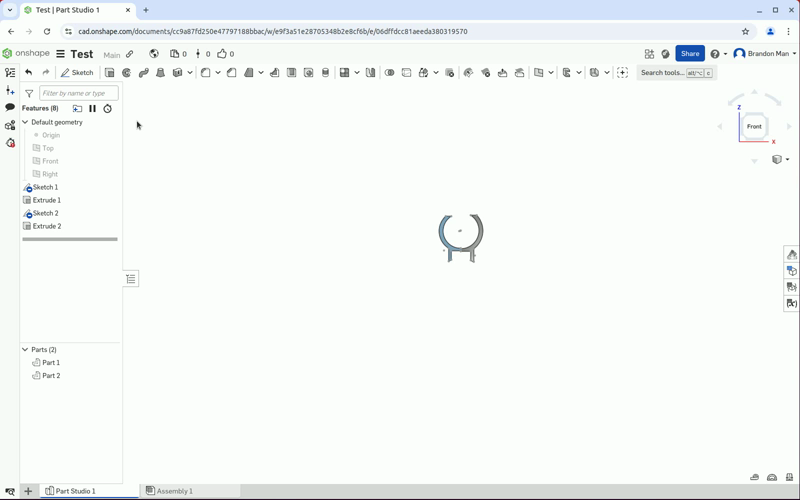
key(shift+h)
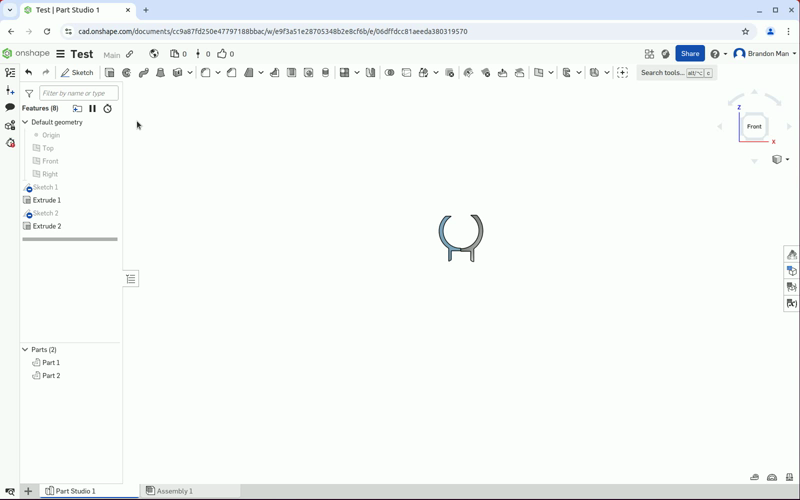
mouse_move(73, 189)
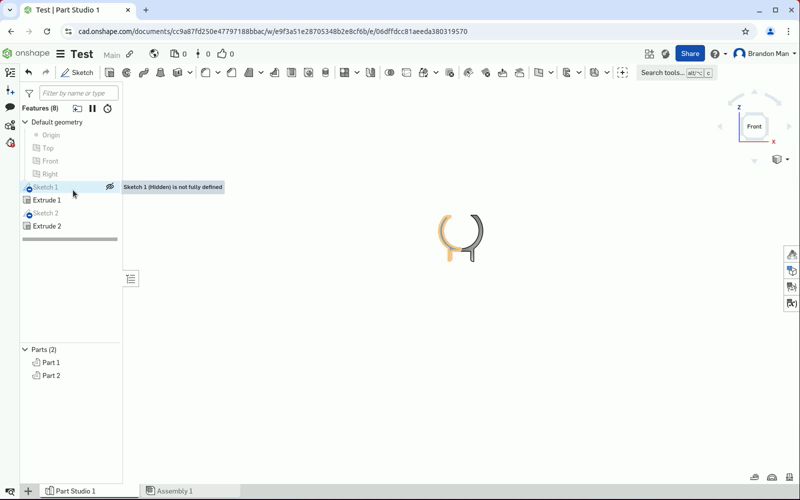
click(73, 189)
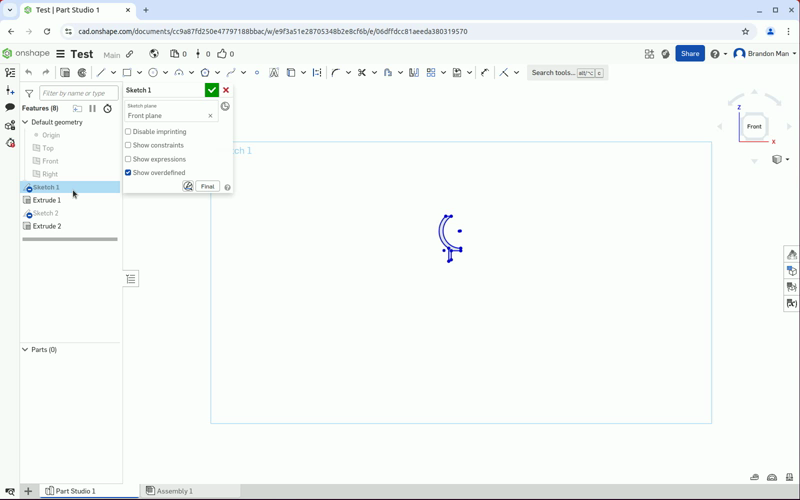
mouse_move(229, 92)
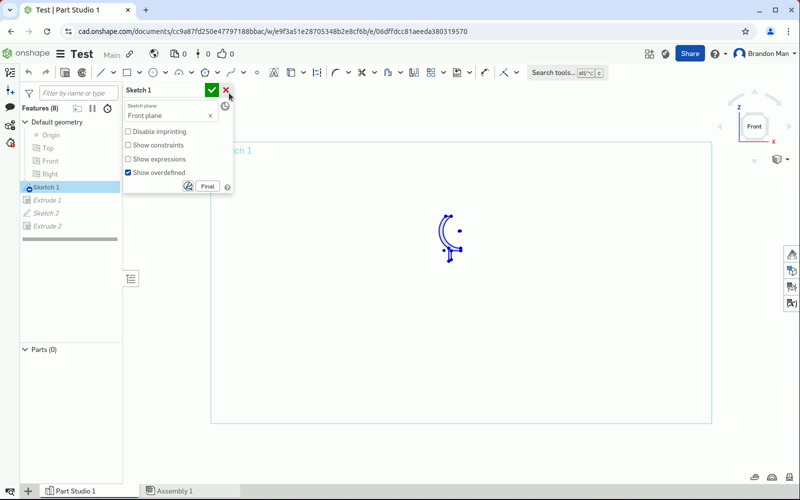
click(229, 92)
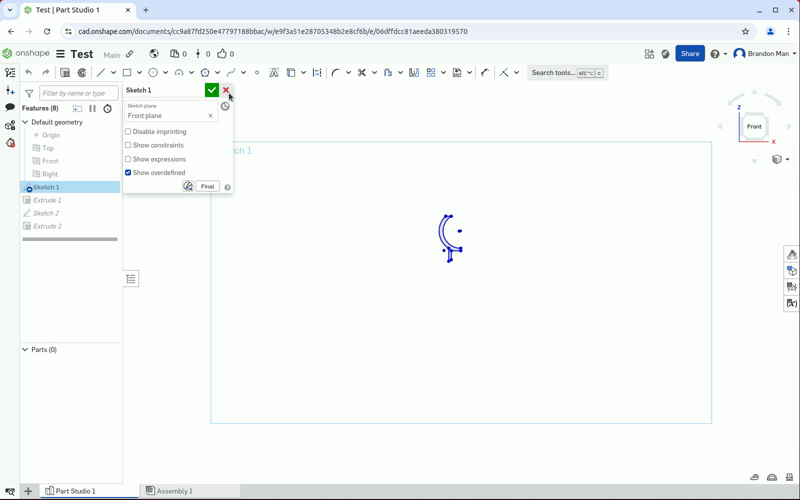
key(shift+s)
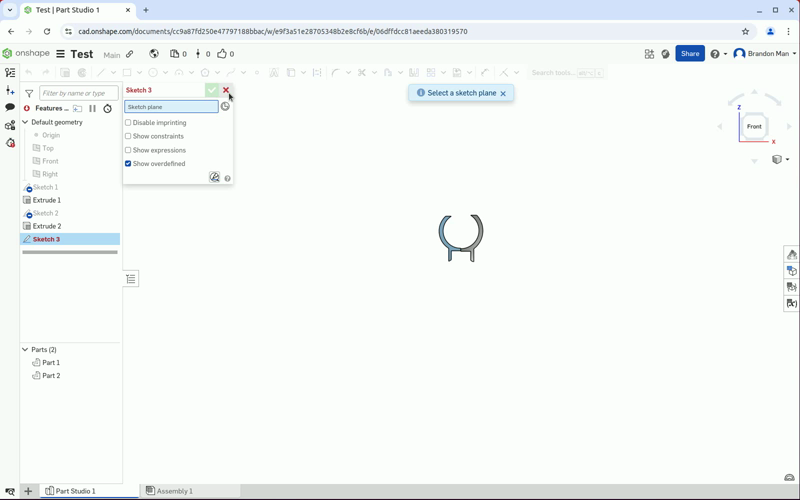
mouse_move(73, 163)
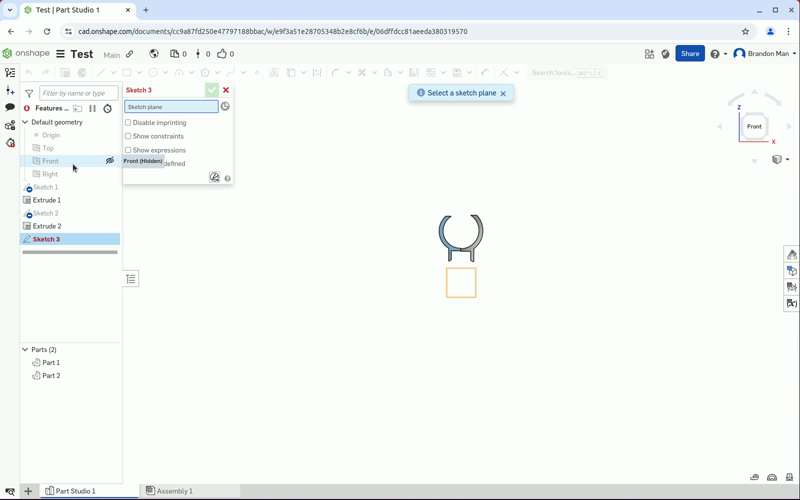
click(73, 163)
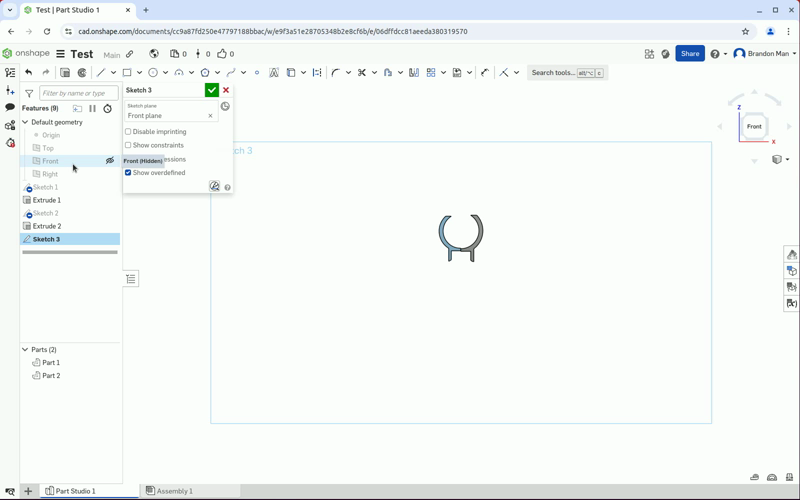
mouse_move(73, 352)
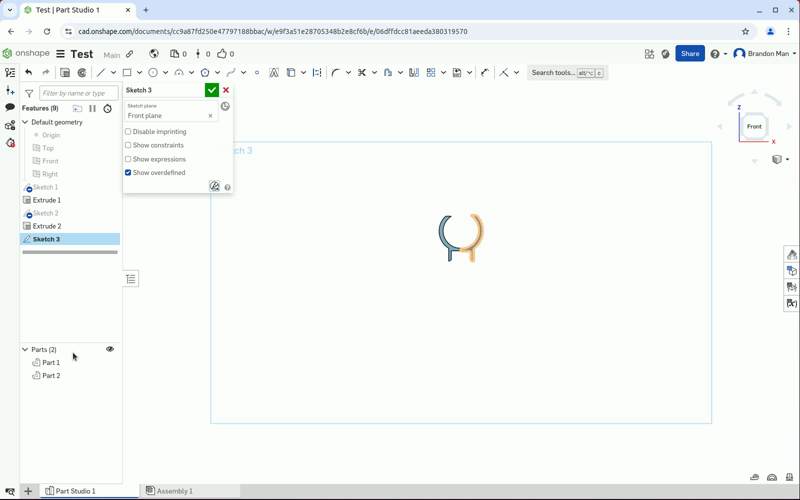
key(y)
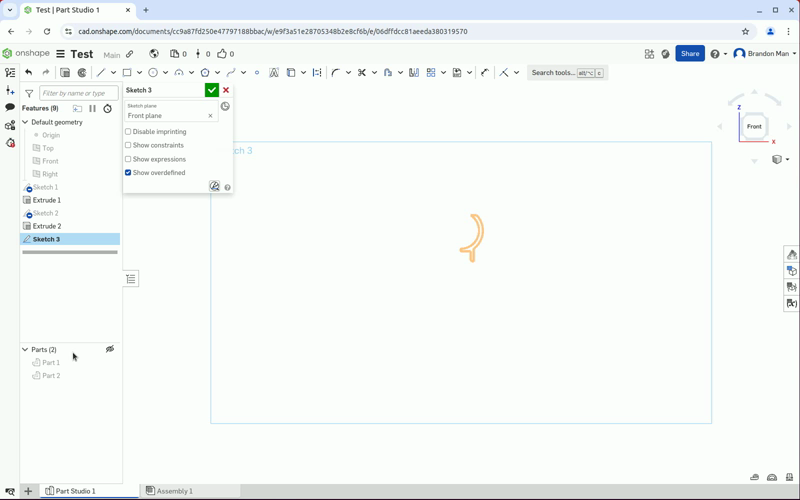
key(l)
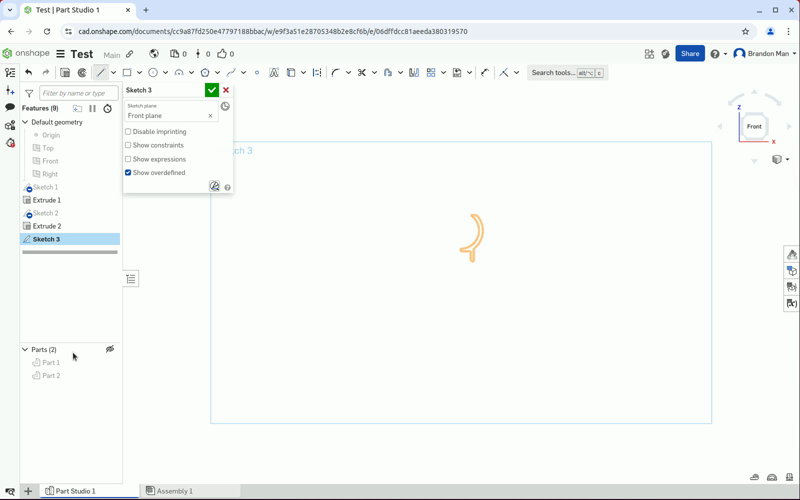
key_down(shift)
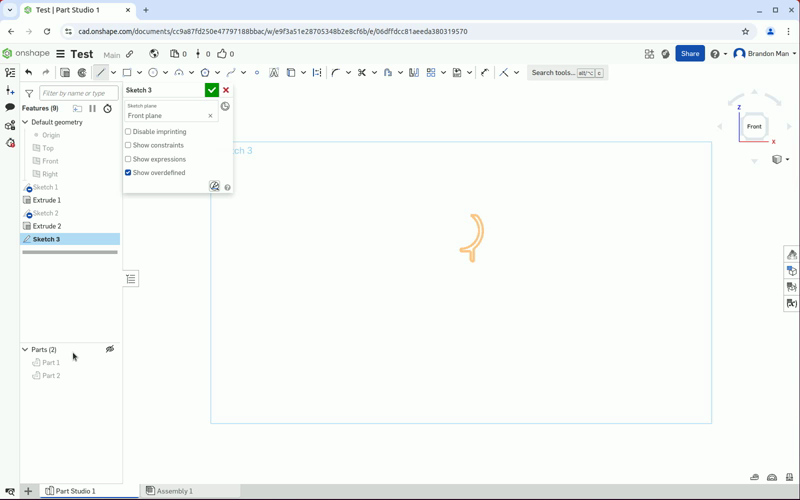
mouse_move(443, 395)
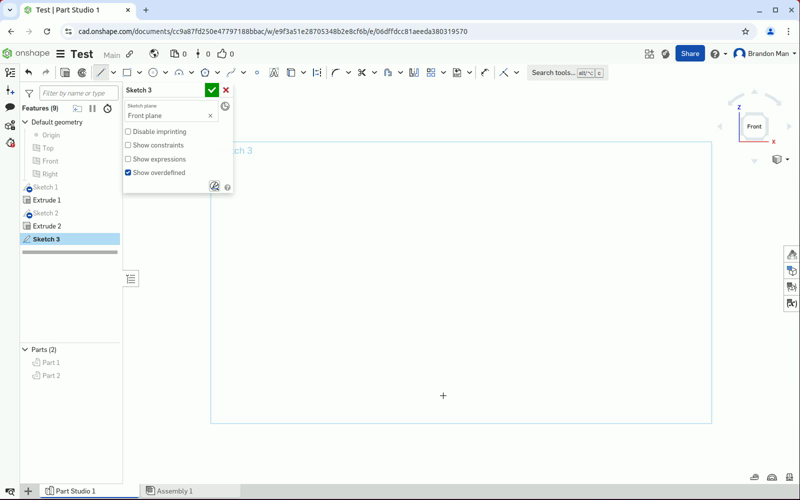
click(443, 395)
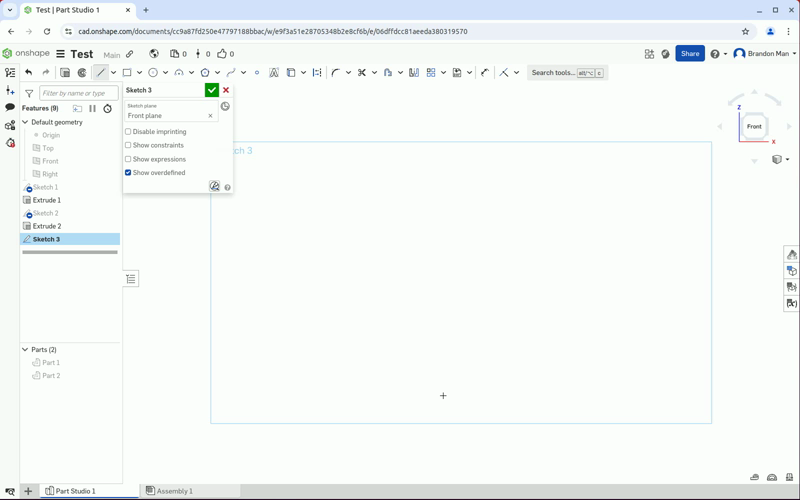
key_up(shift)
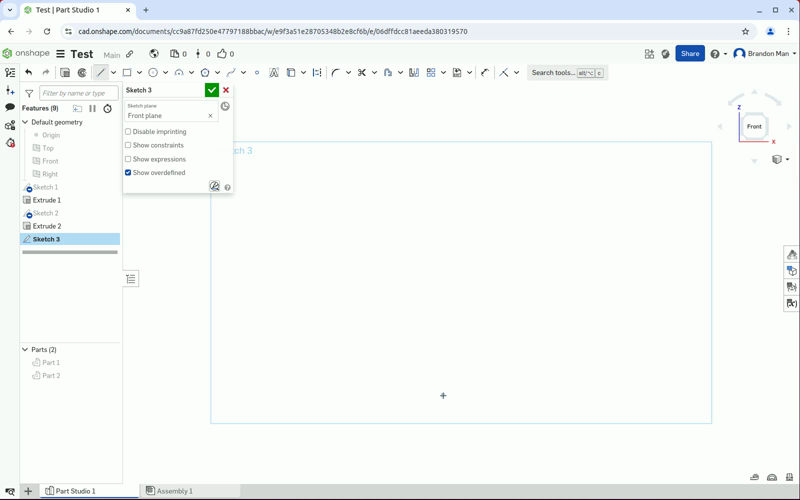
key_down(shift)
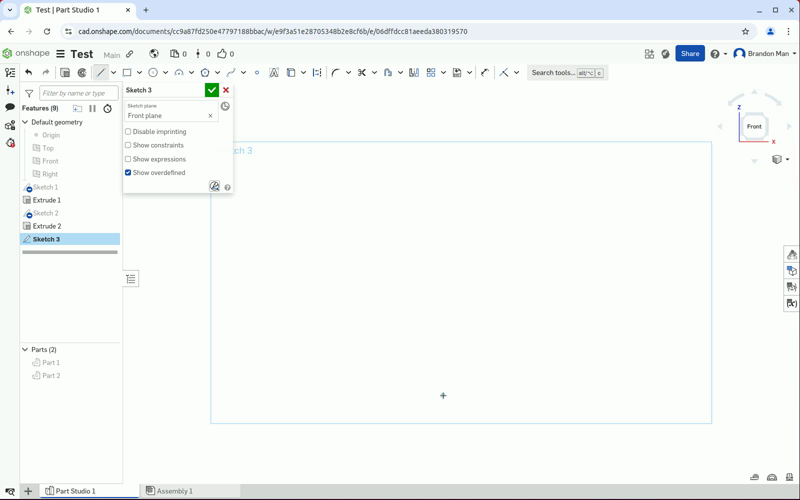
mouse_move(473, 395)
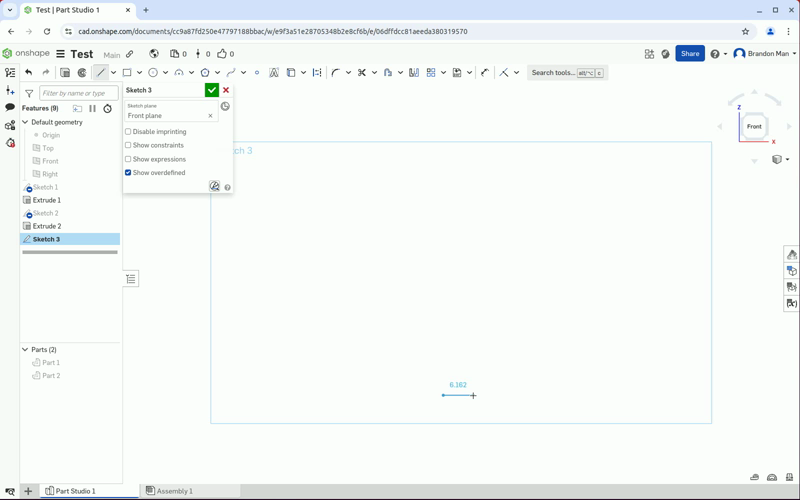
mouse_move(479, 395)
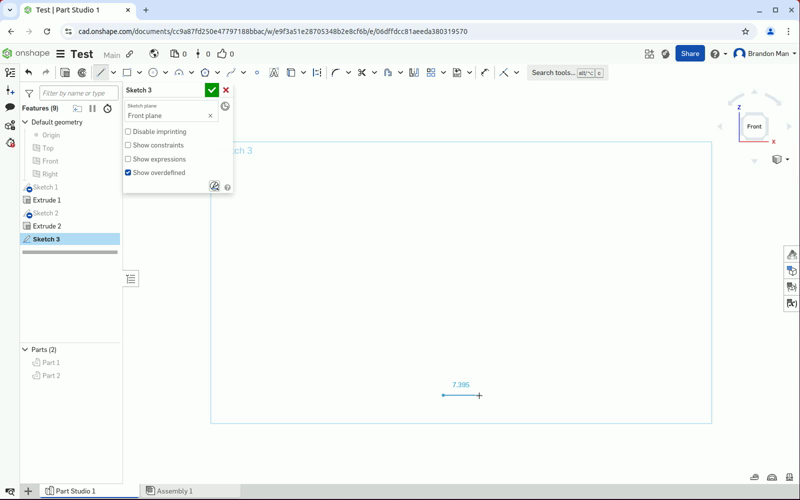
click(479, 395)
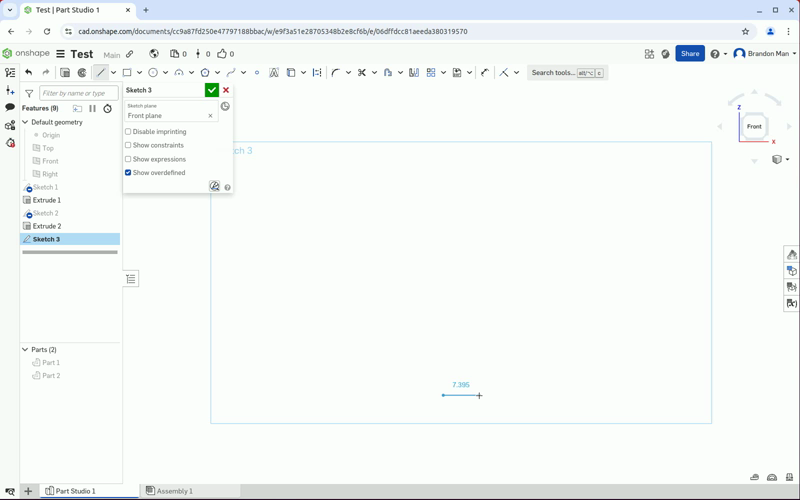
key_up(shift)
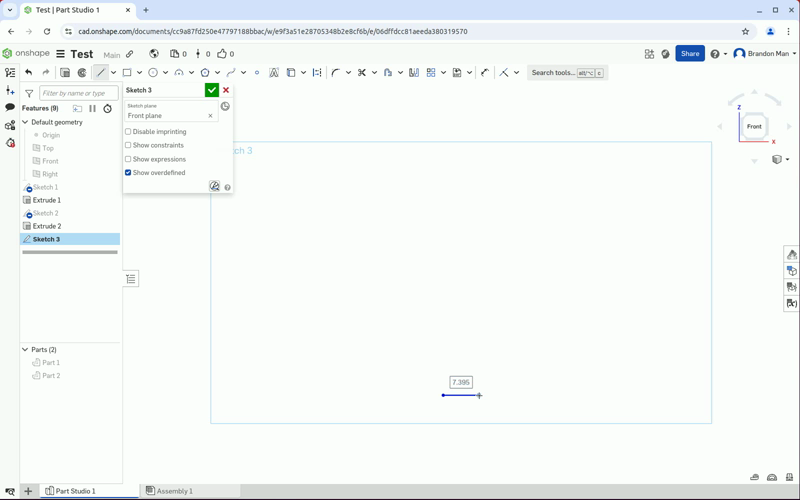
key_down(shift)
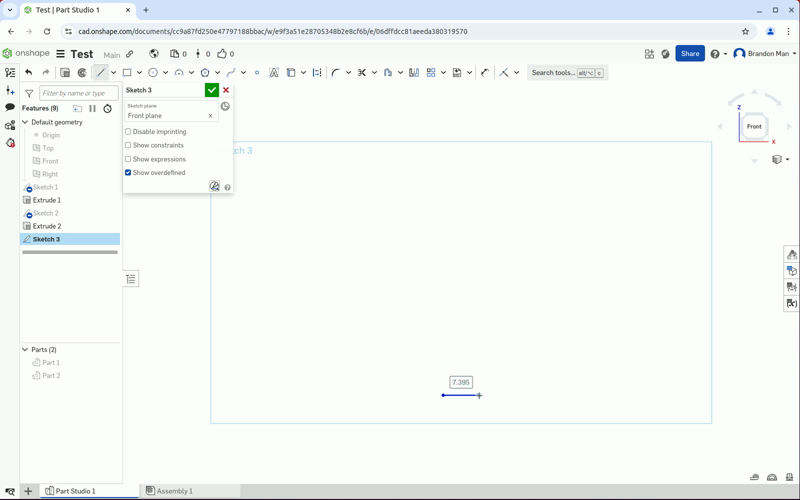
mouse_move(509, 395)
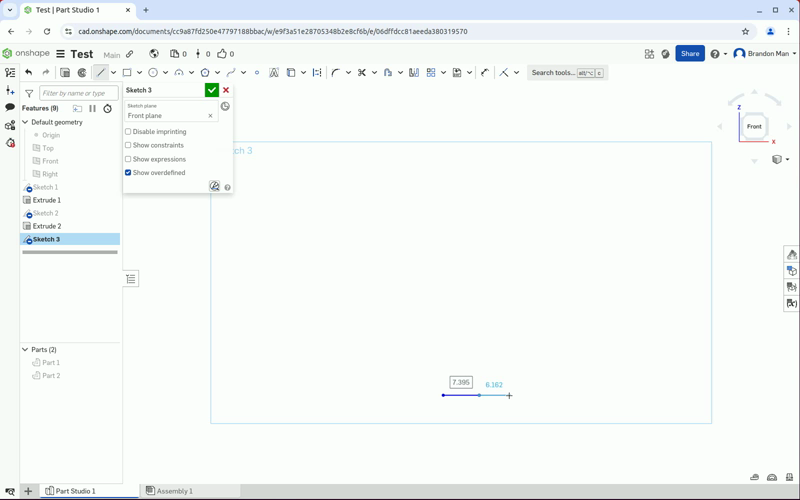
mouse_move(479, 374)
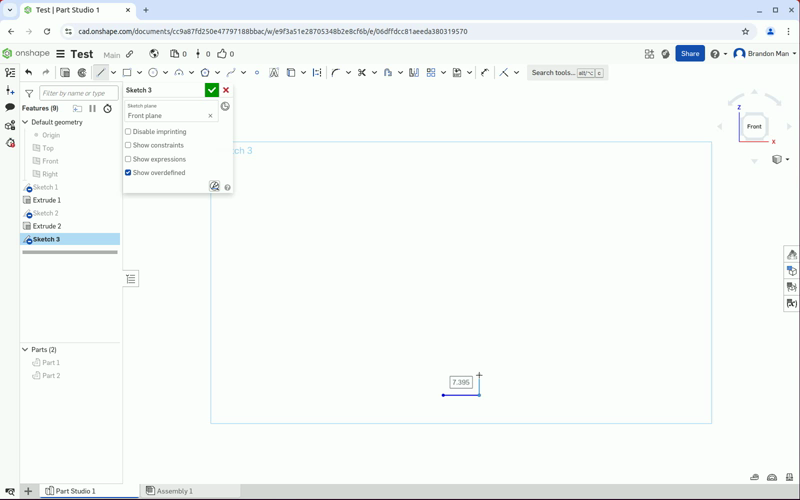
click(479, 374)
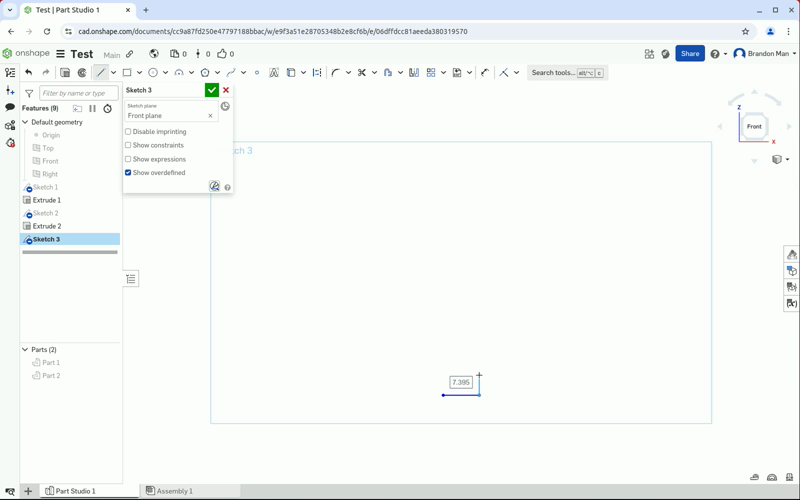
key_up(shift)
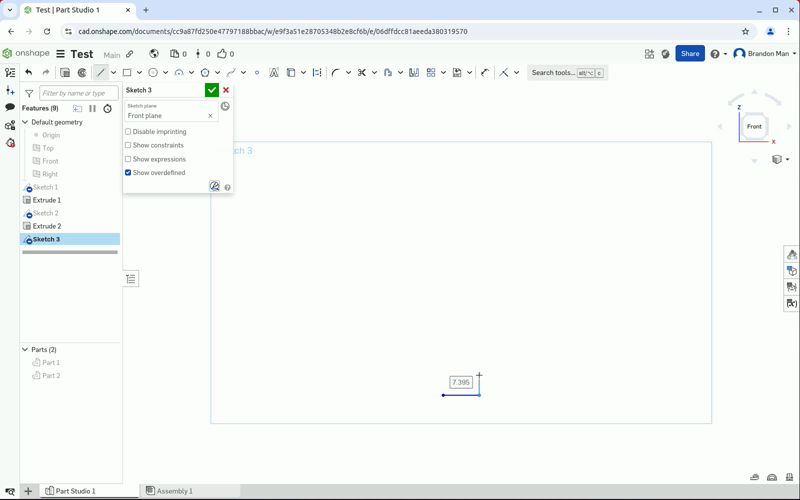
key(esc)
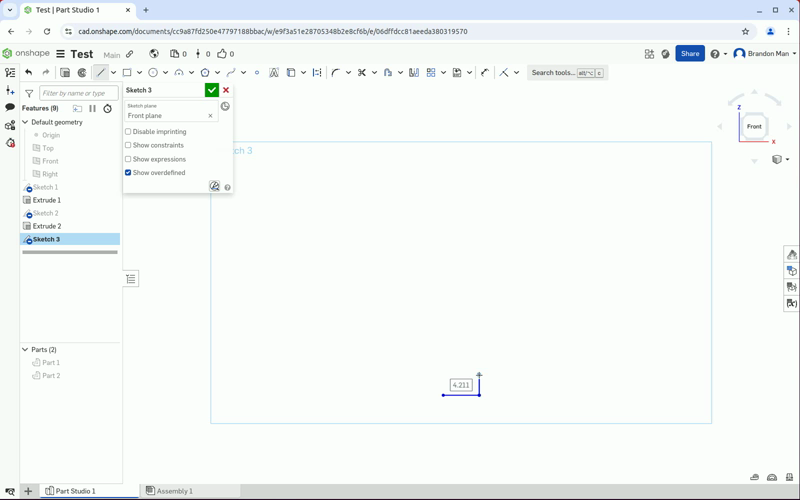
key(a)
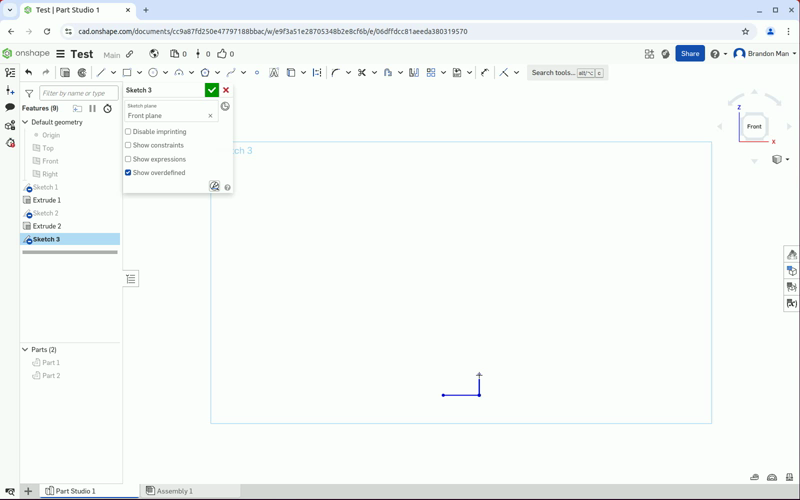
mouse_move(479, 374)
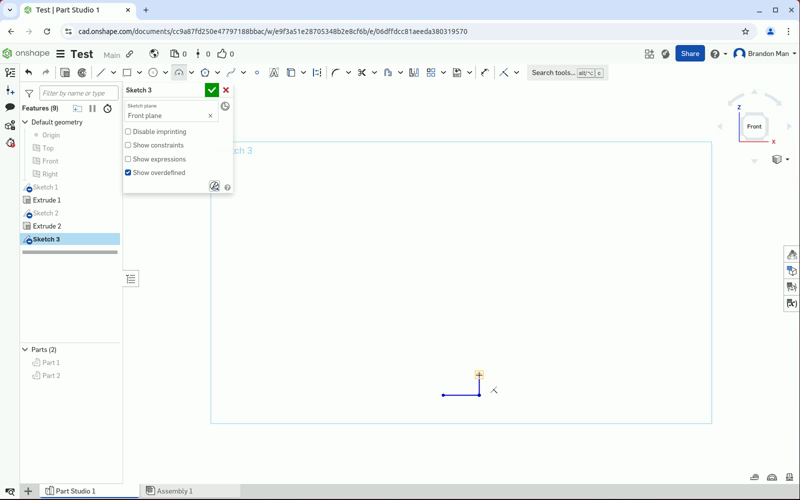
click(479, 374)
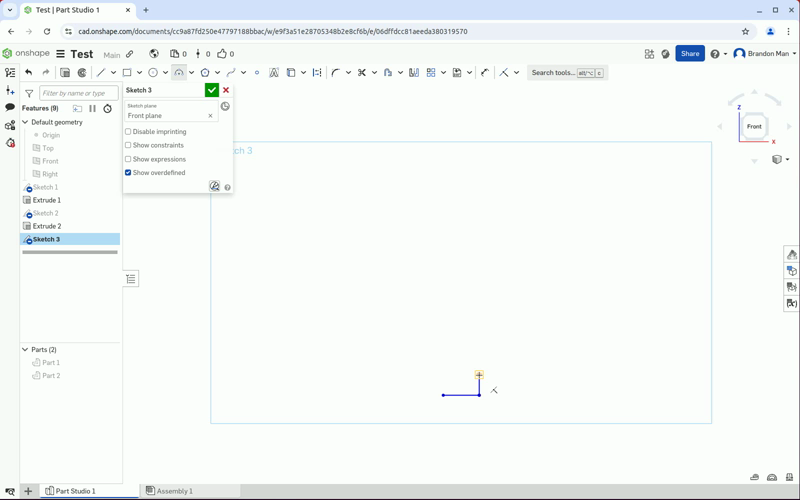
key_down(shift)
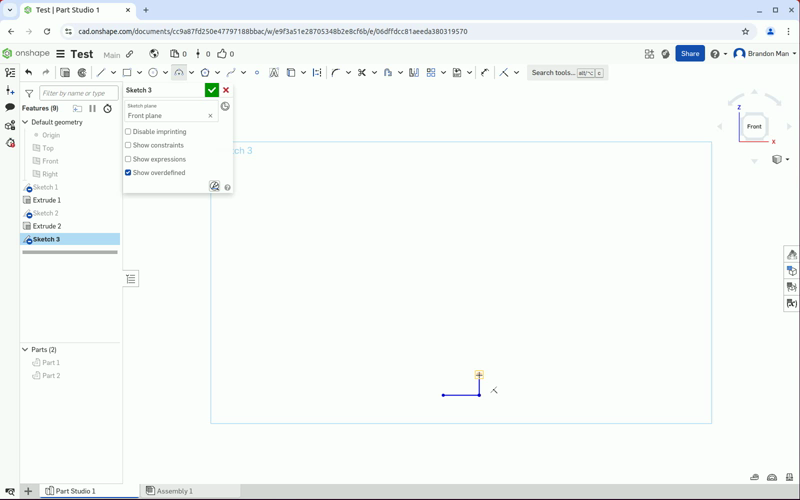
mouse_move(443, 374)
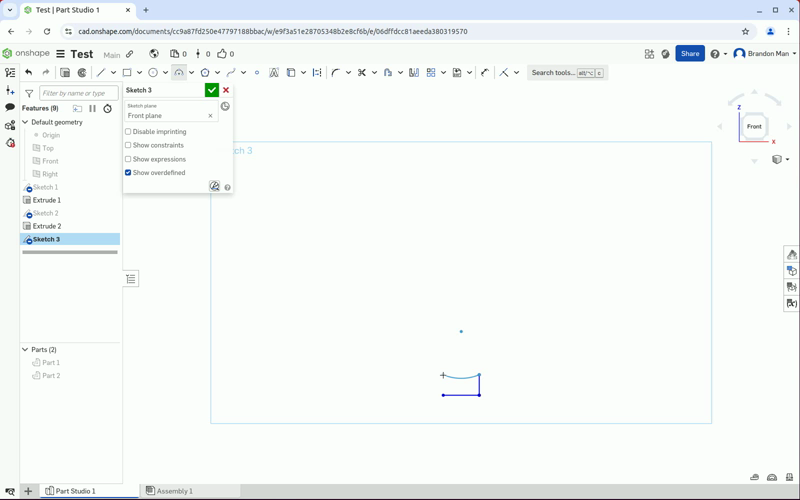
click(443, 374)
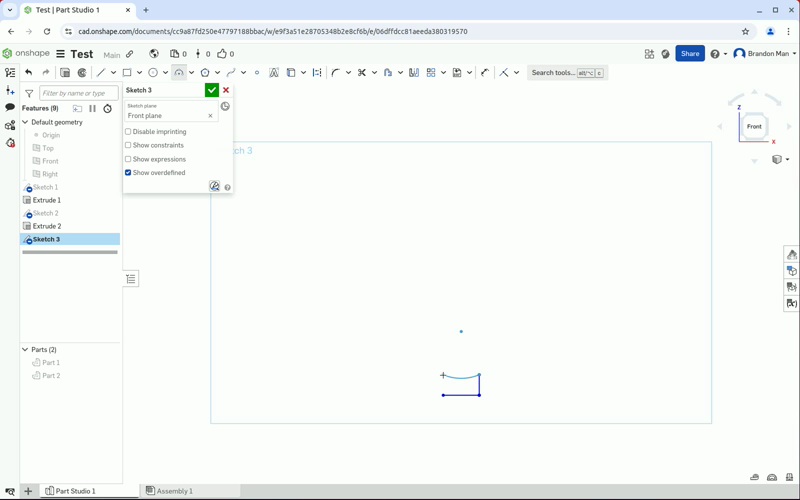
mouse_move(461, 380)
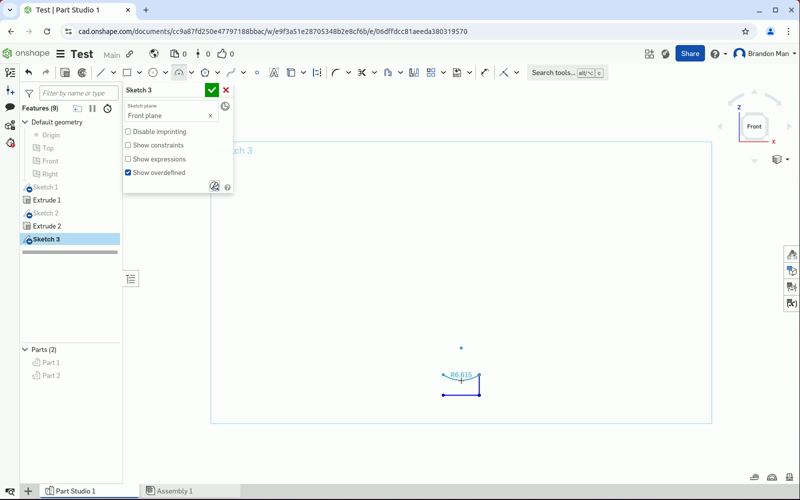
click(461, 380)
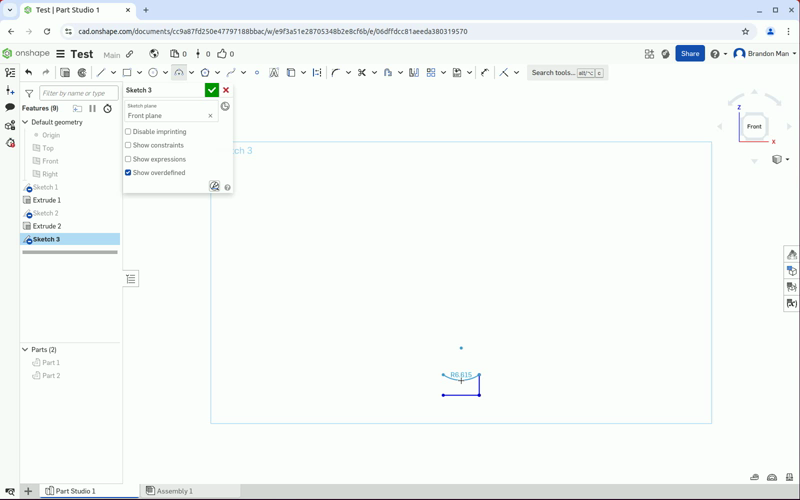
key_up(shift)
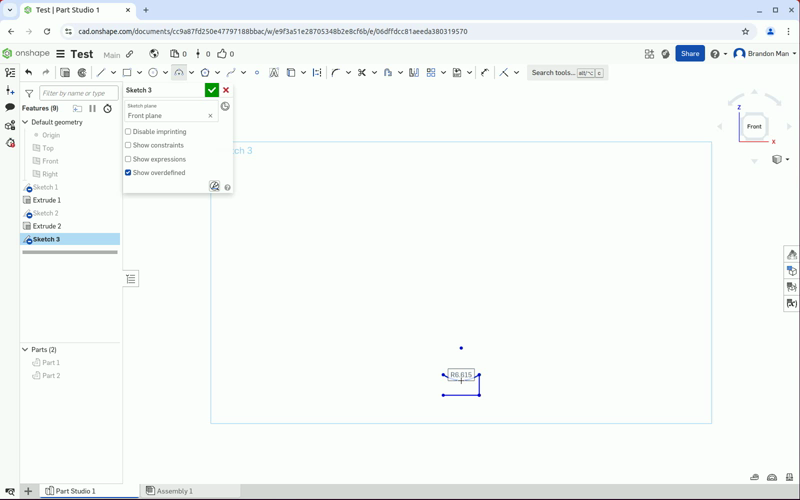
key(esc)
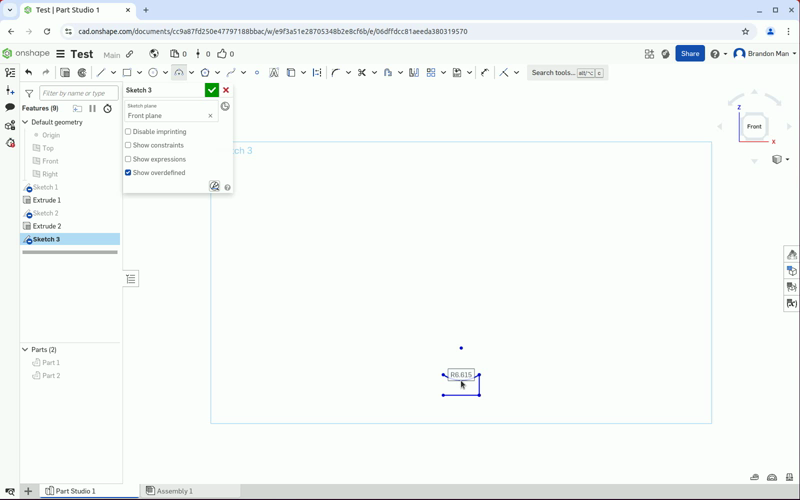
key(l)
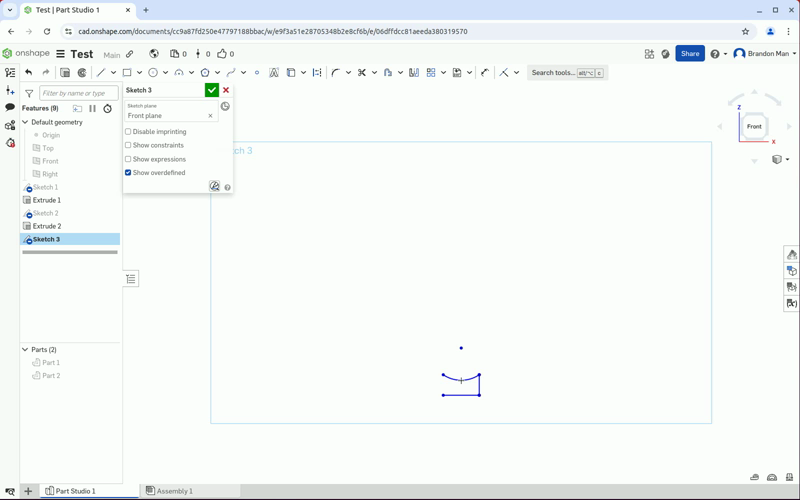
mouse_move(443, 374)
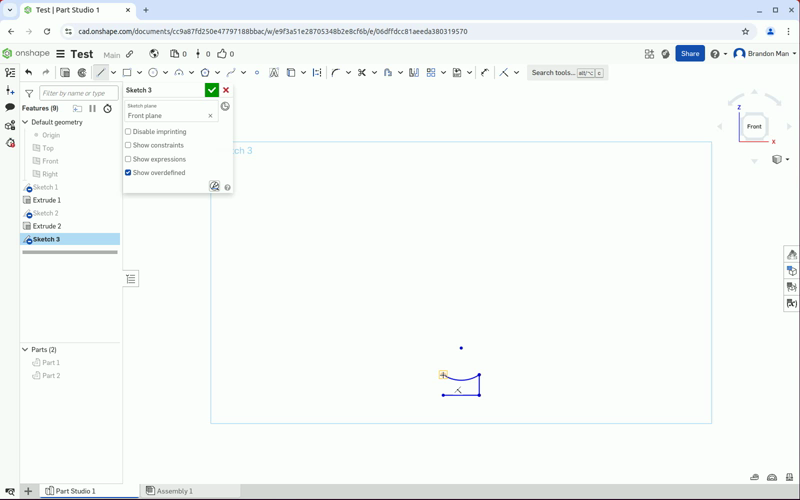
click(443, 374)
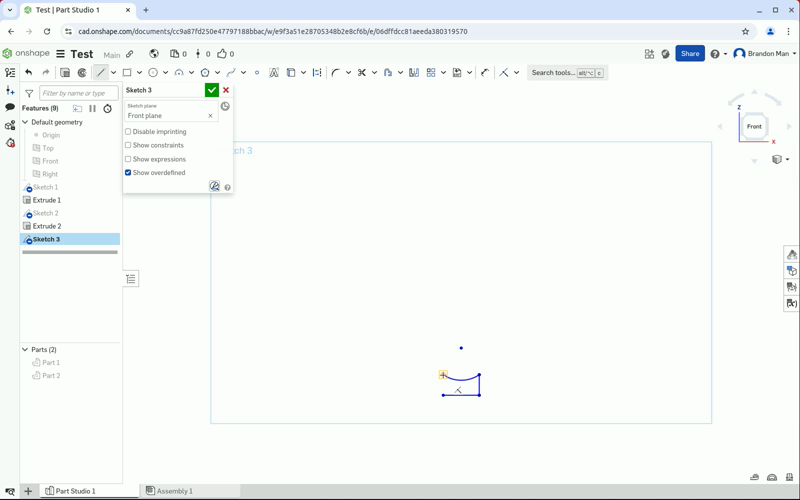
mouse_move(473, 374)
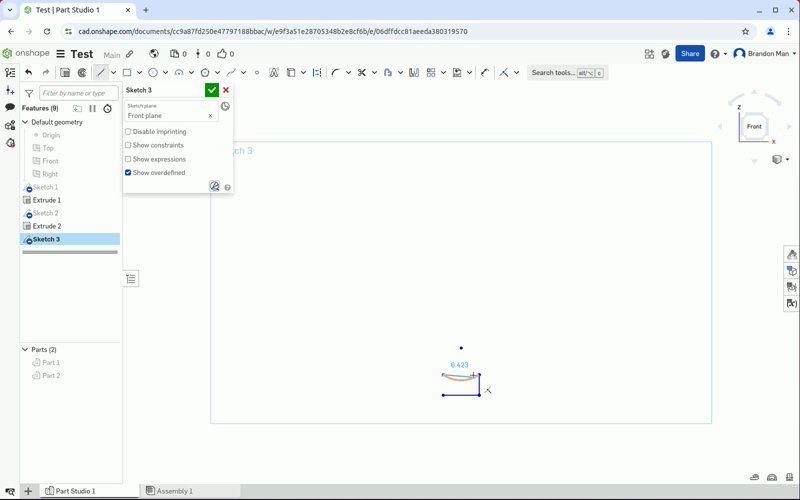
key_down(shift)
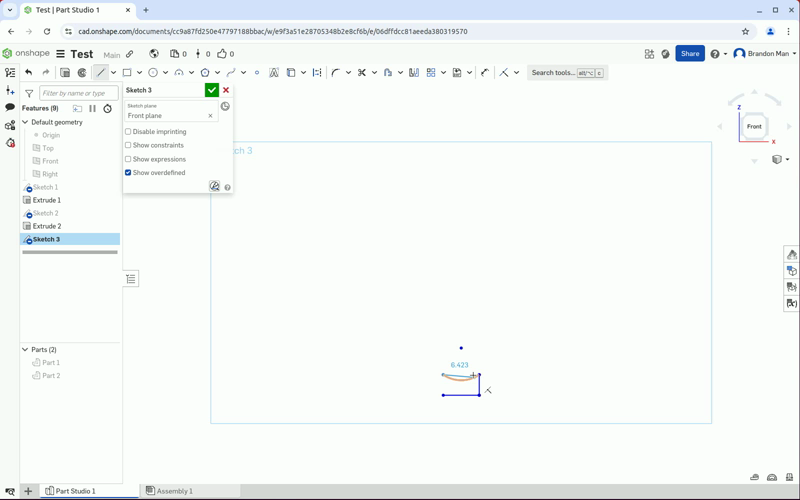
mouse_move(443, 395)
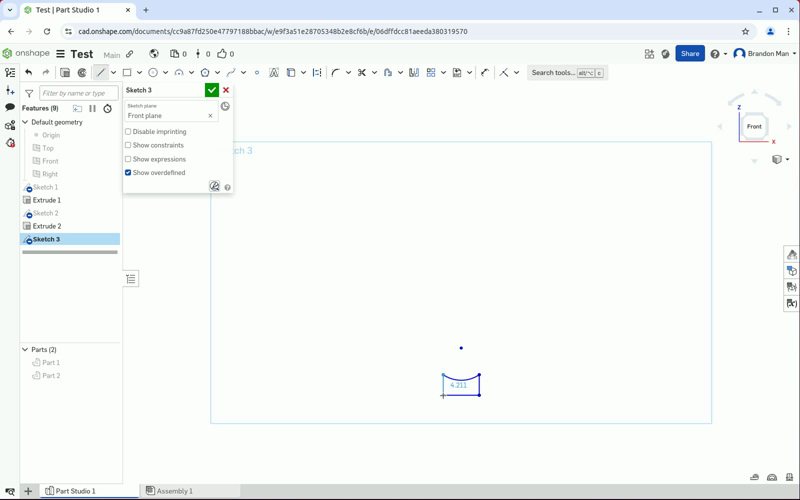
key_up(shift)
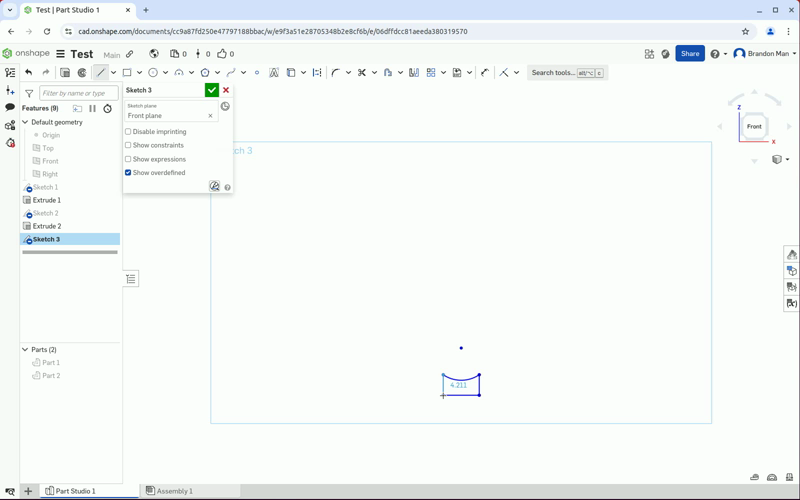
click(443, 395)
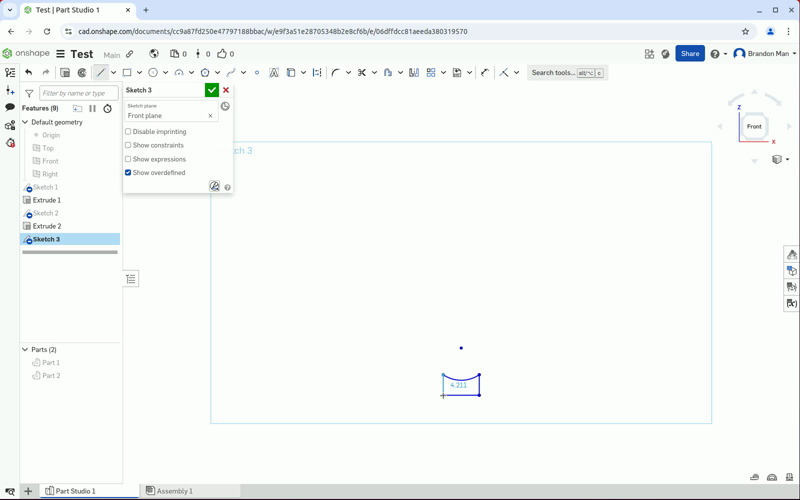
key(esc)
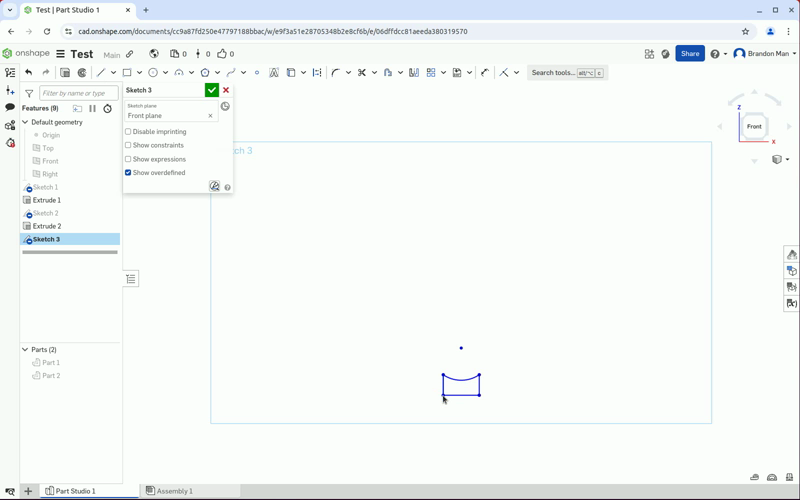
mouse_move(463, 391)
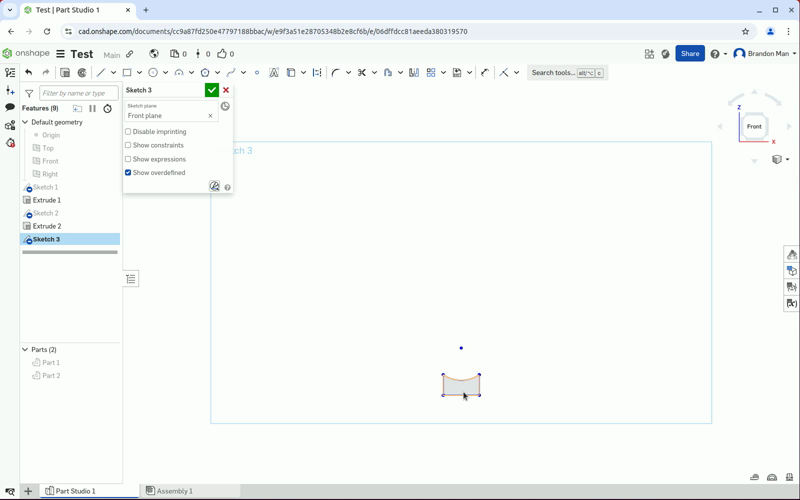
scroll(6)
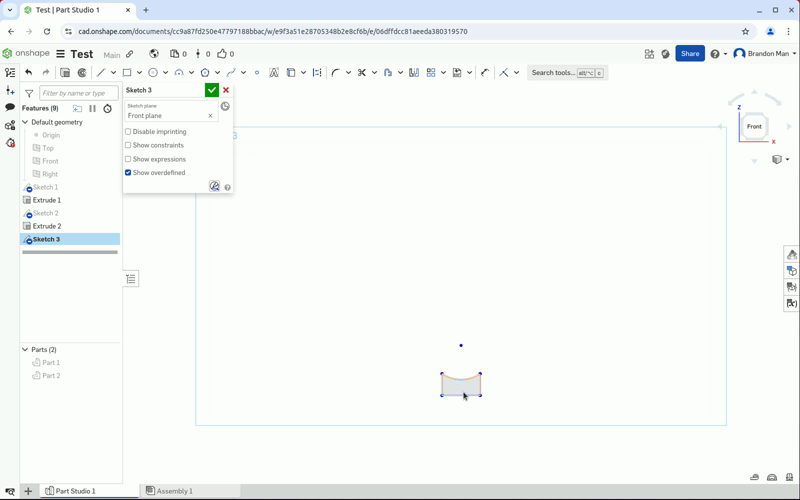
scroll(6)
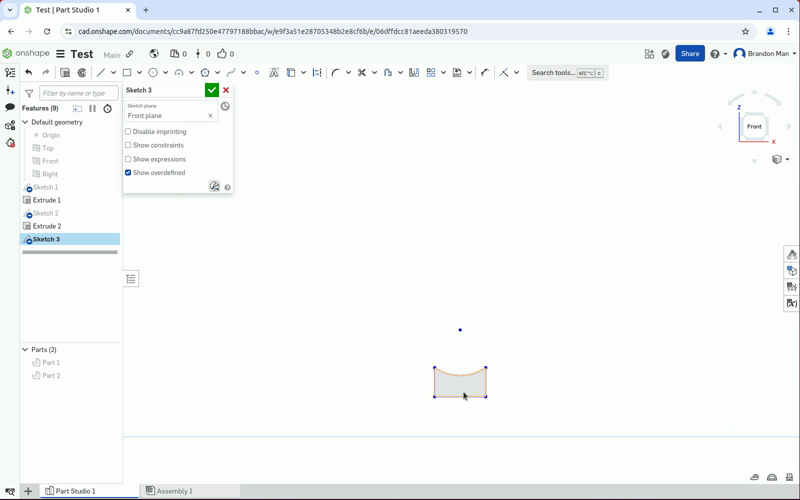
scroll(6)
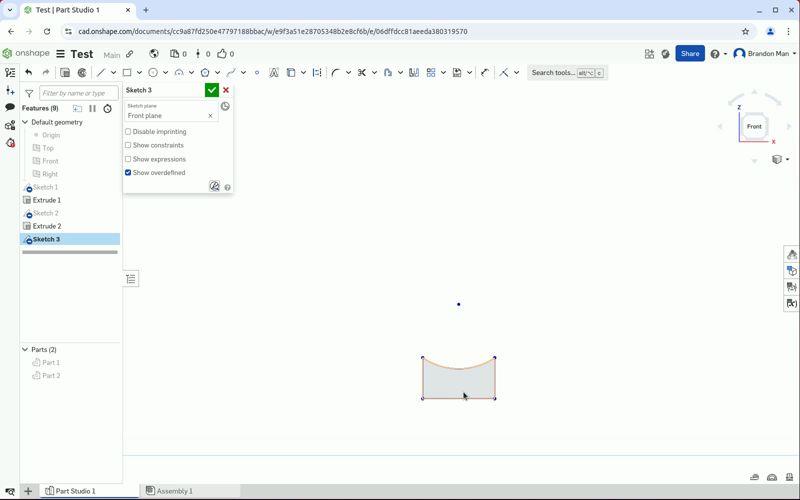
scroll(6)
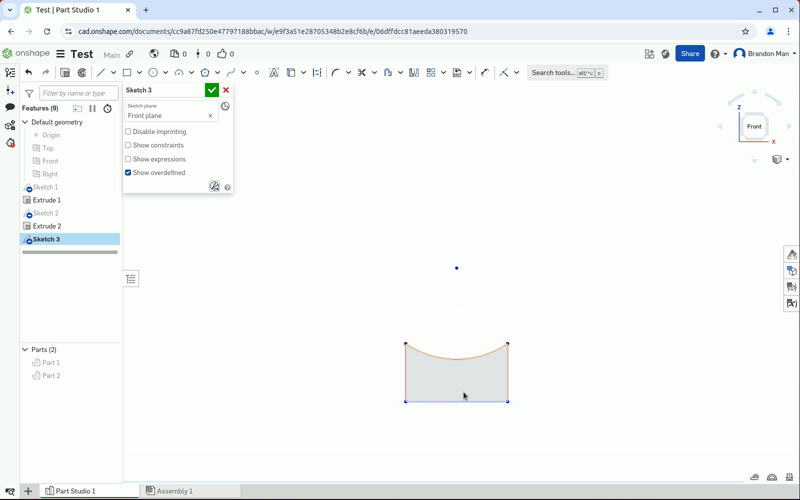
scroll(6)
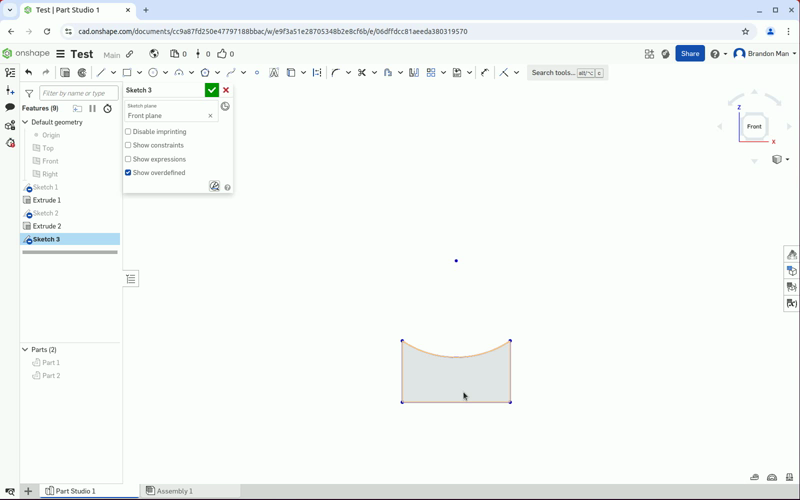
scroll(6)
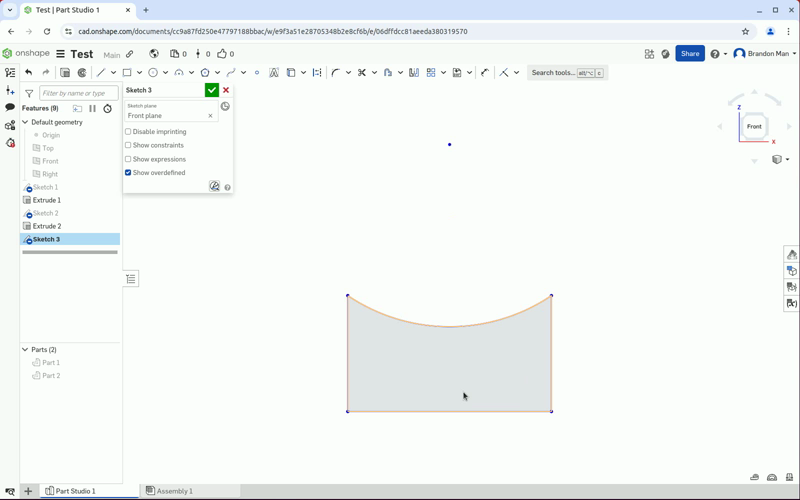
scroll(6)
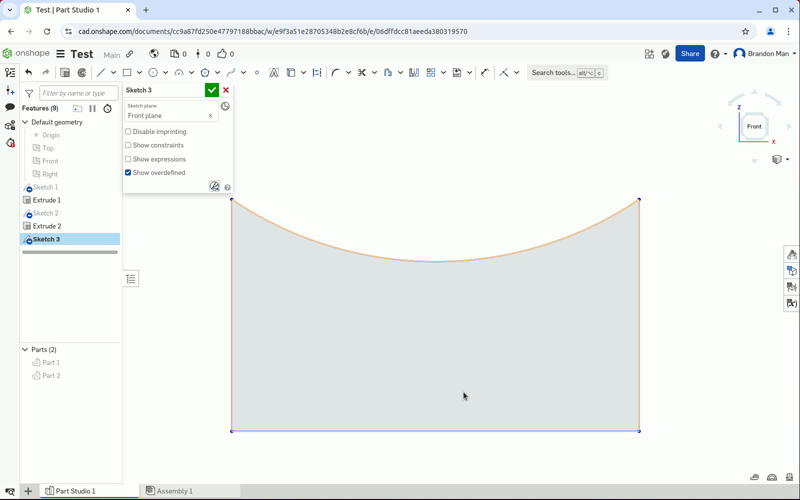
click(463, 391)
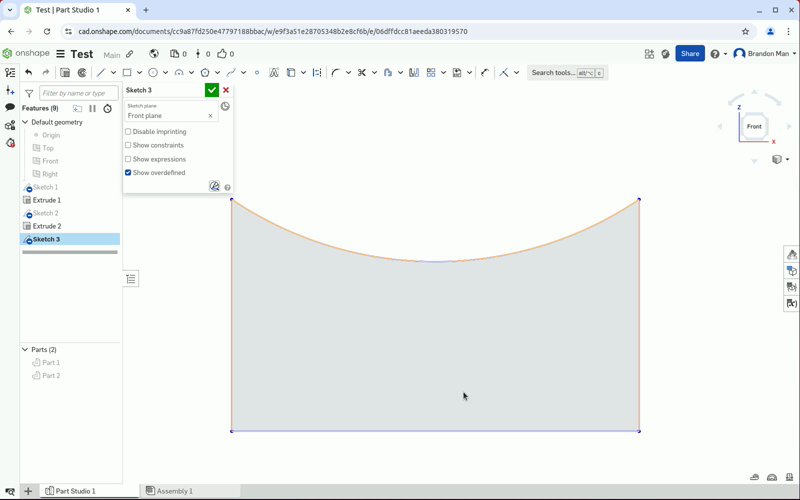
scroll(-6)
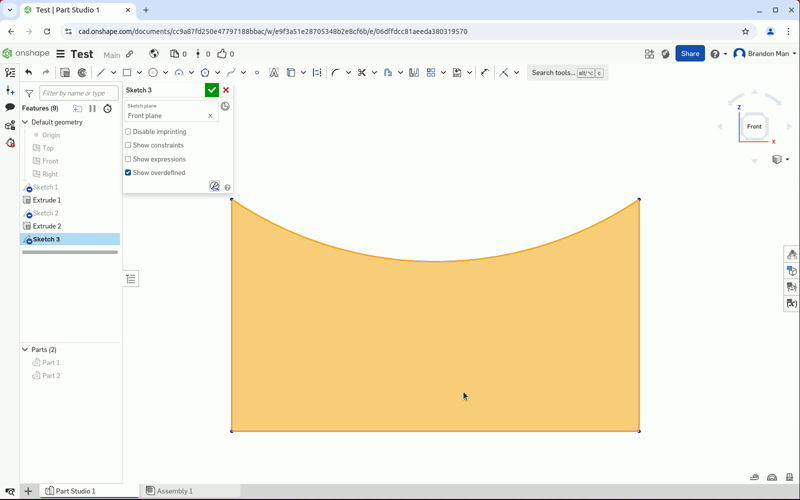
scroll(-6)
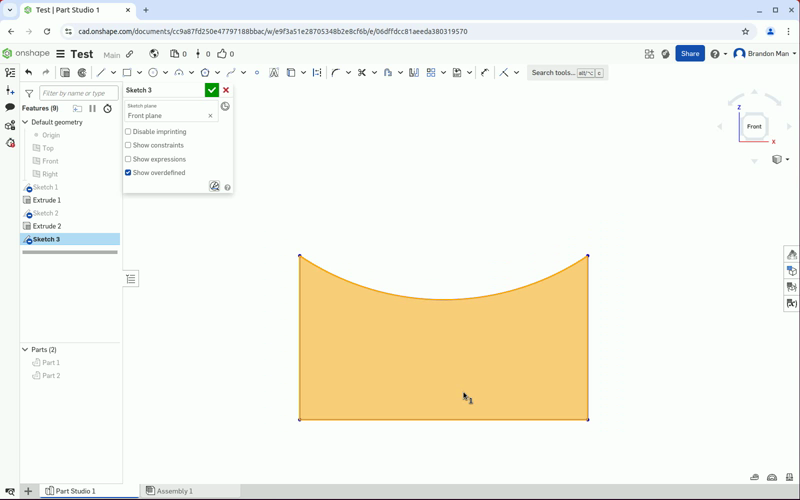
scroll(-6)
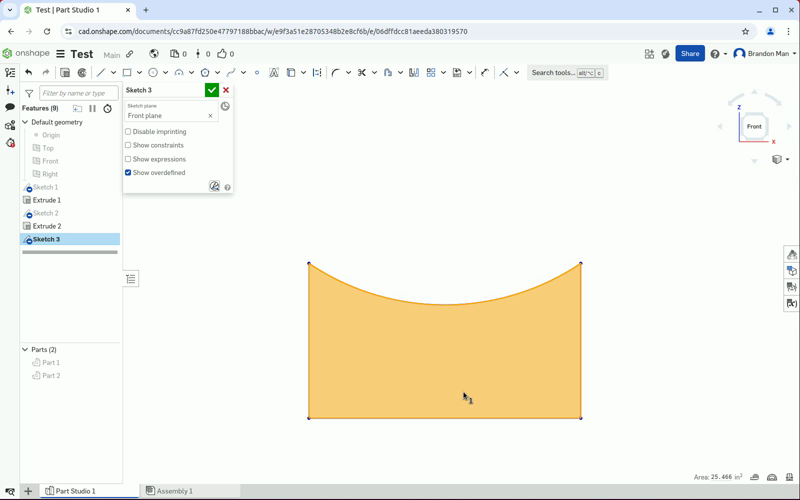
scroll(-6)
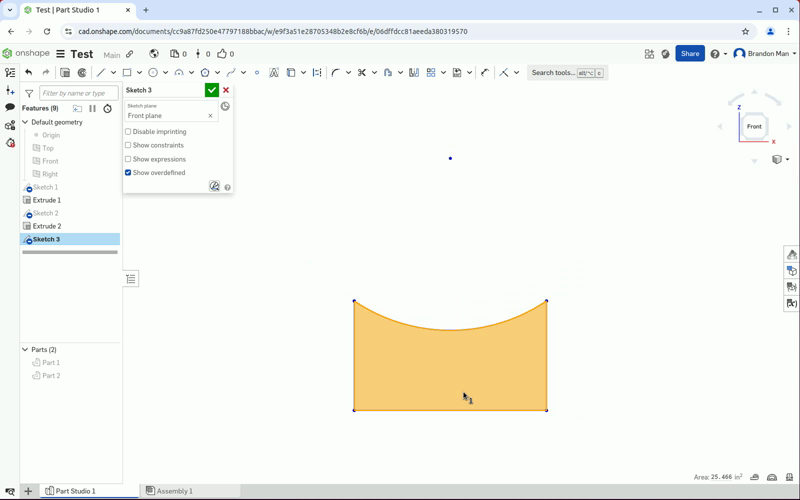
scroll(-6)
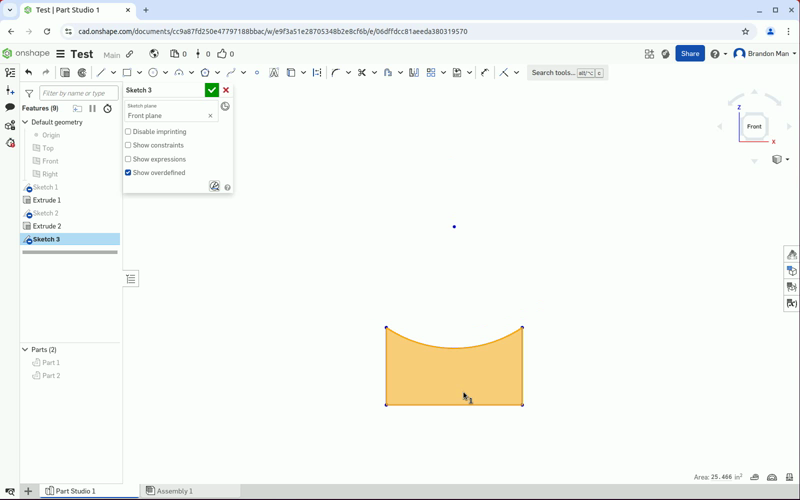
scroll(-6)
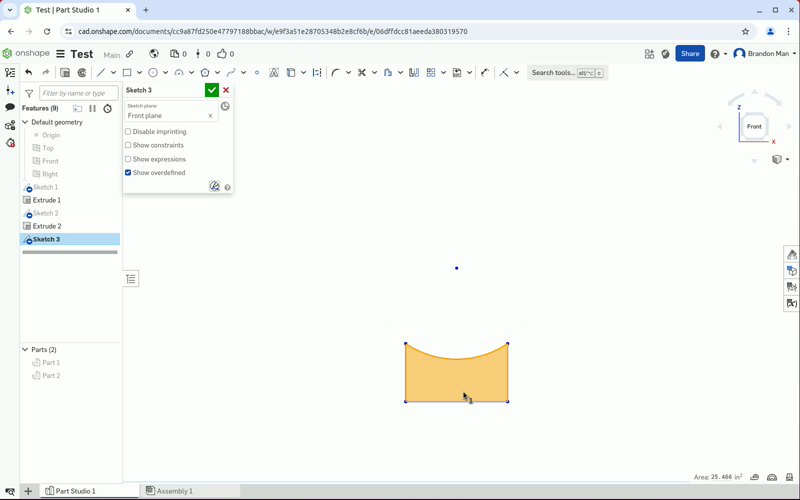
scroll(-6)
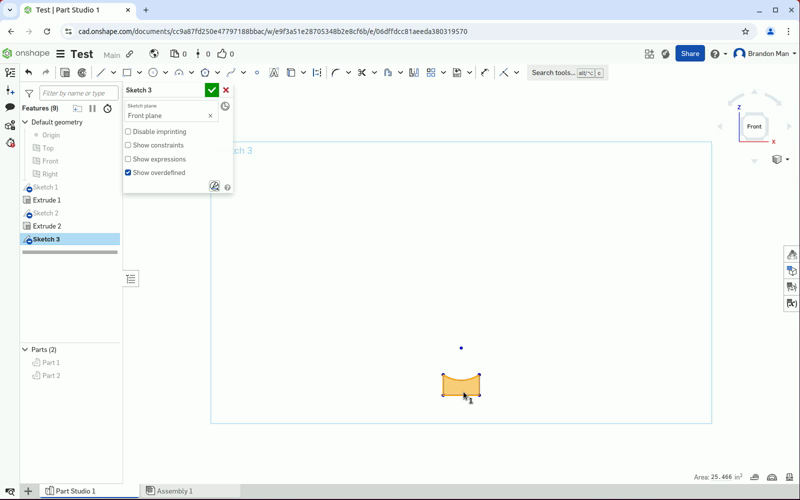
mouse_move(73, 352)
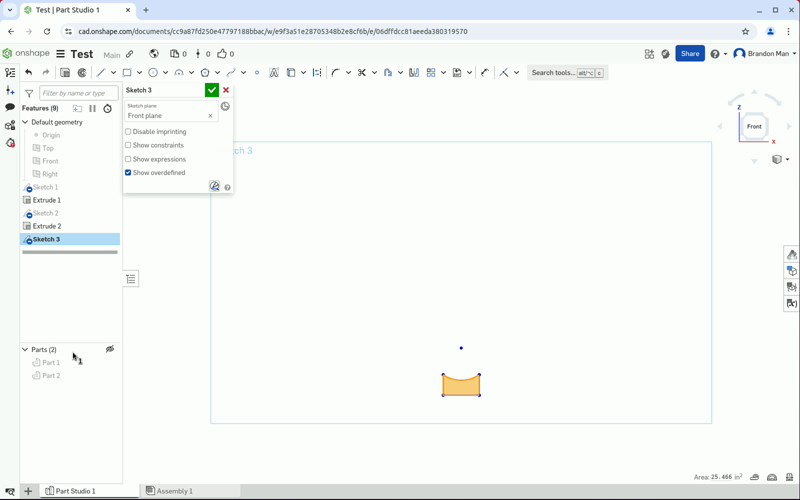
key(shift+y)
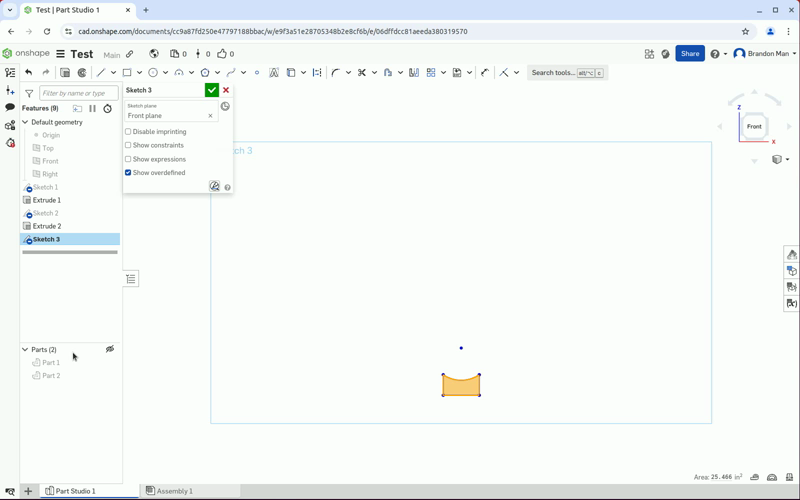
key(shift+e)
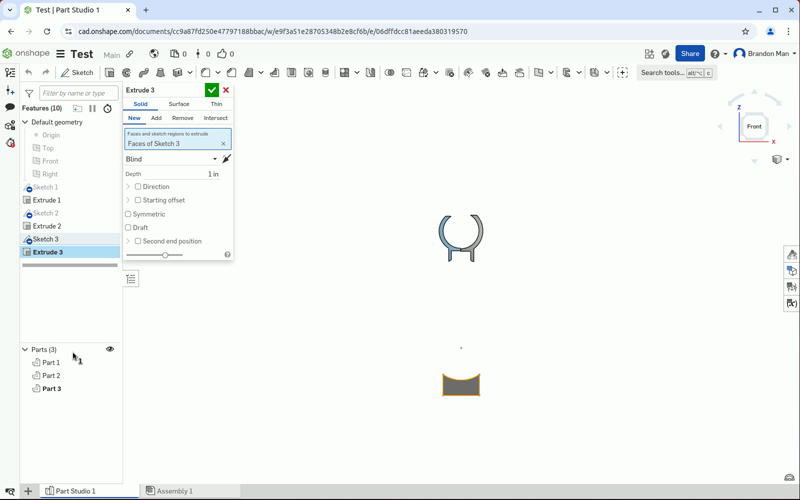
mouse_move(143, 106)
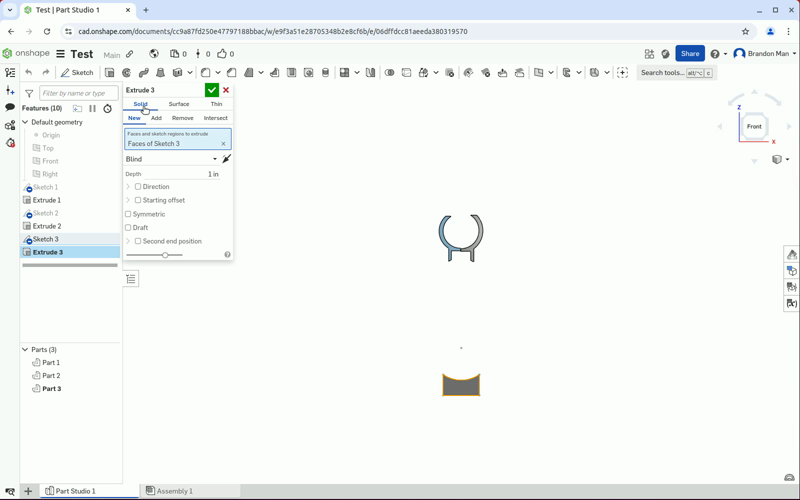
click(143, 106)
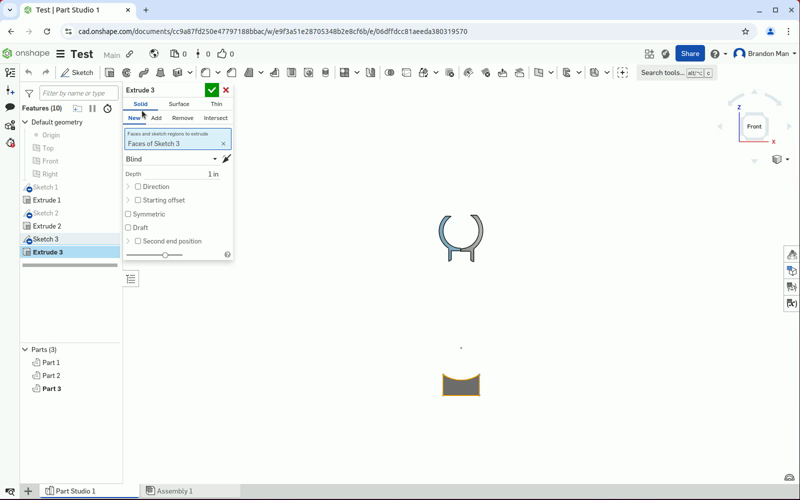
mouse_move(137, 120)
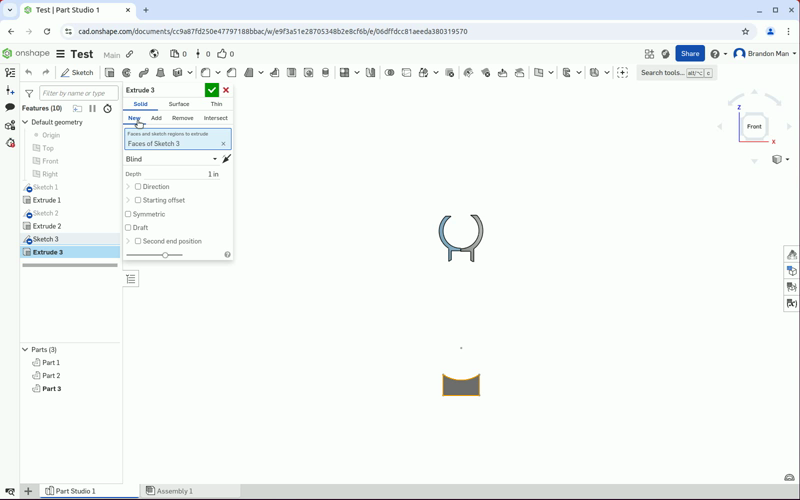
click(137, 120)
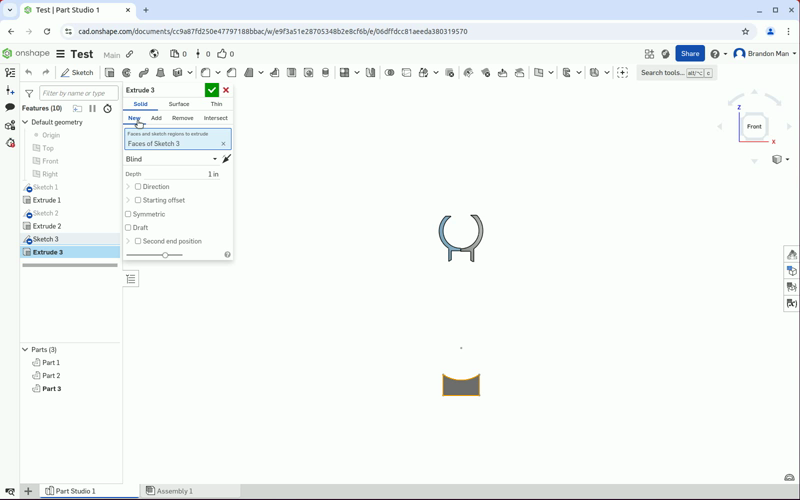
key(tab, 4)
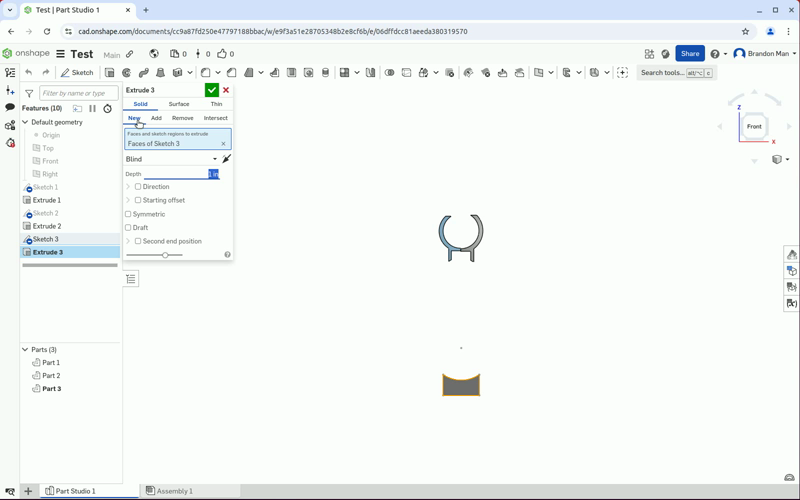
text(10.591)
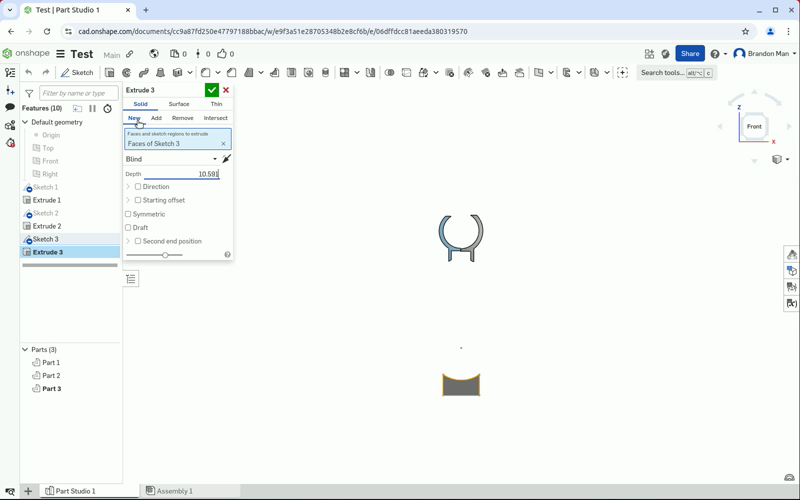
key(enter)
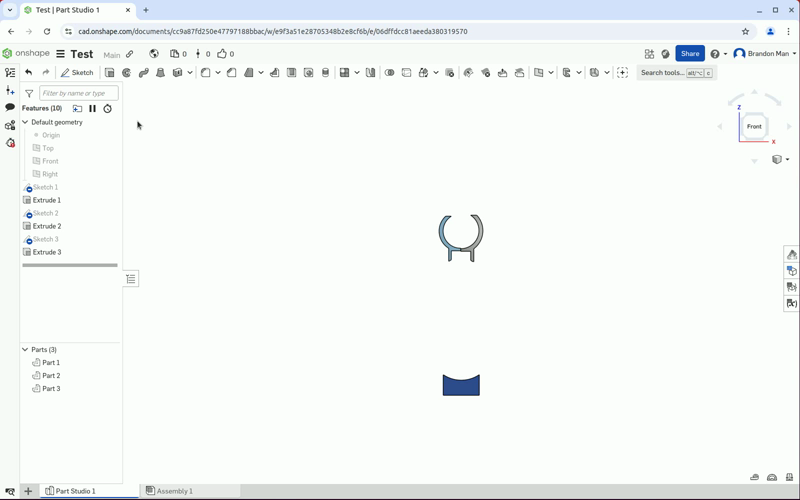
key(shift+h)
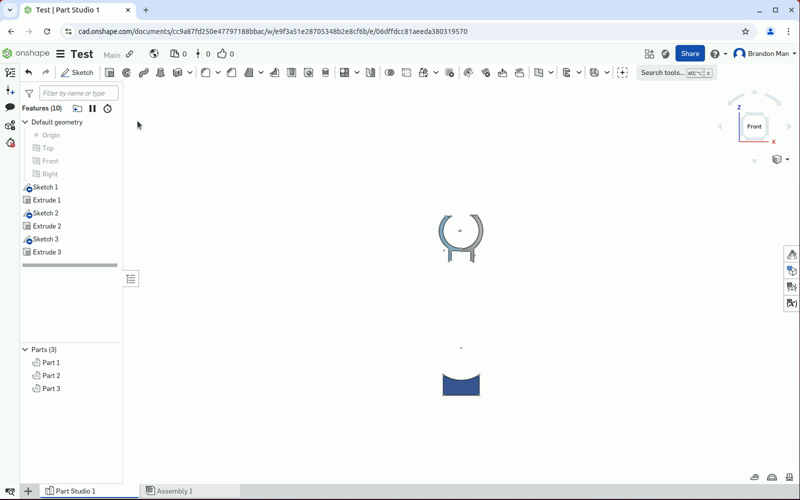
key(shift+h)
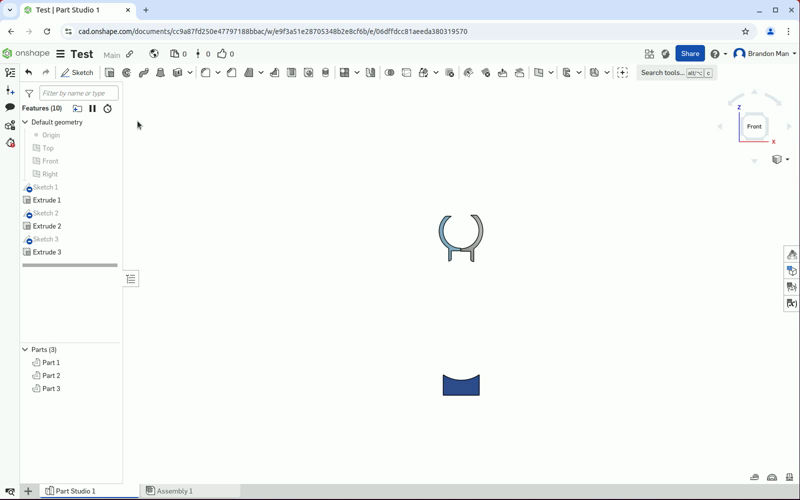
mouse_move(73, 189)
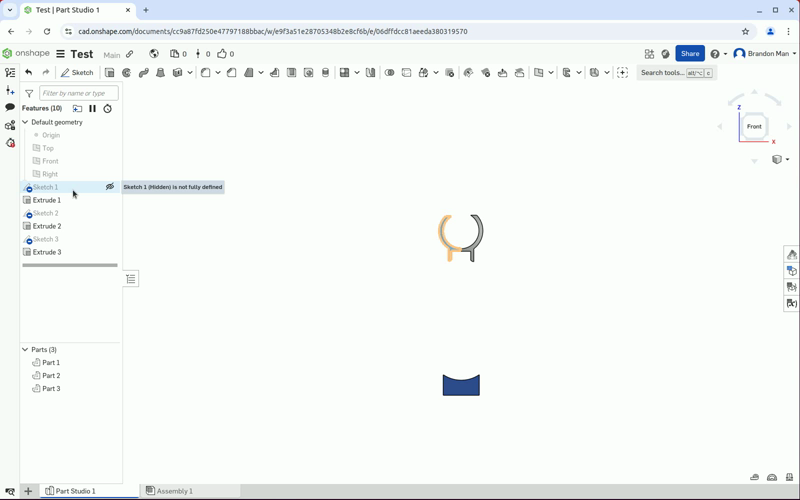
click(73, 189)
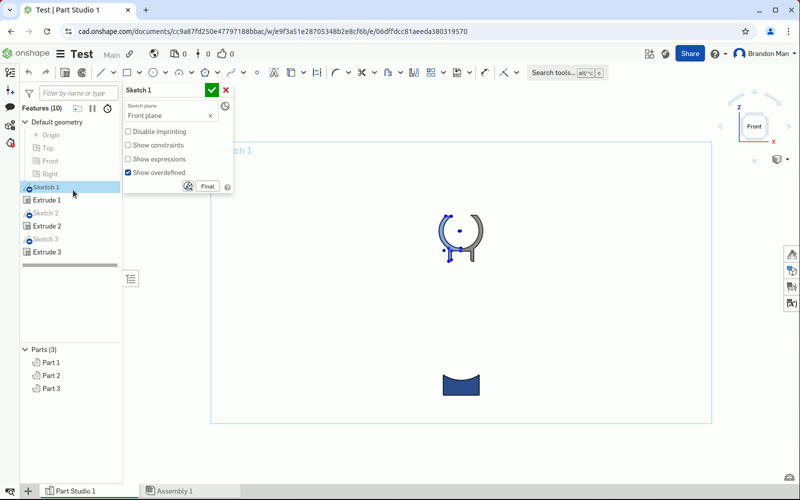
mouse_move(229, 92)
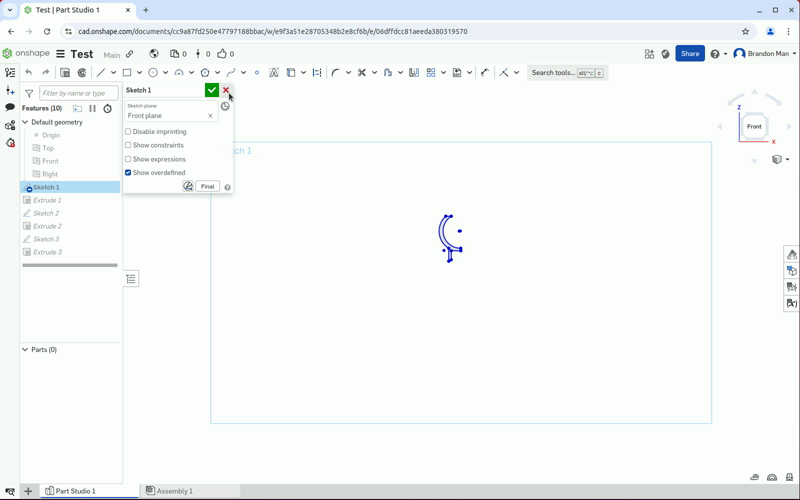
click(229, 92)
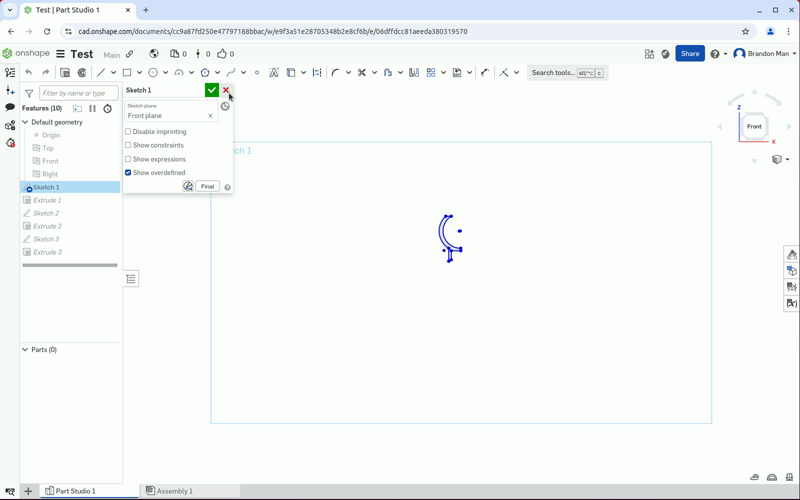
key(shift+s)
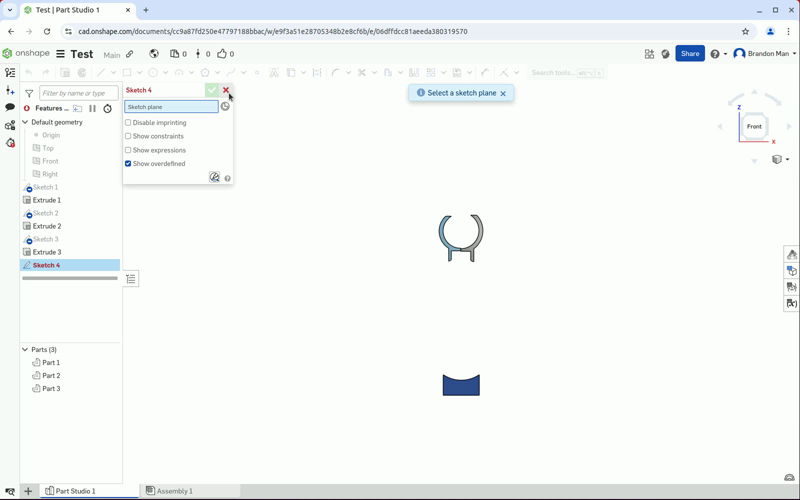
mouse_move(73, 163)
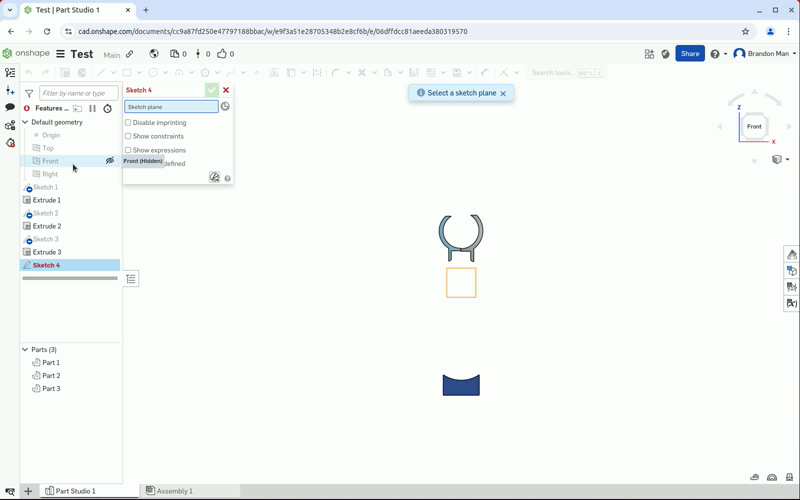
click(73, 163)
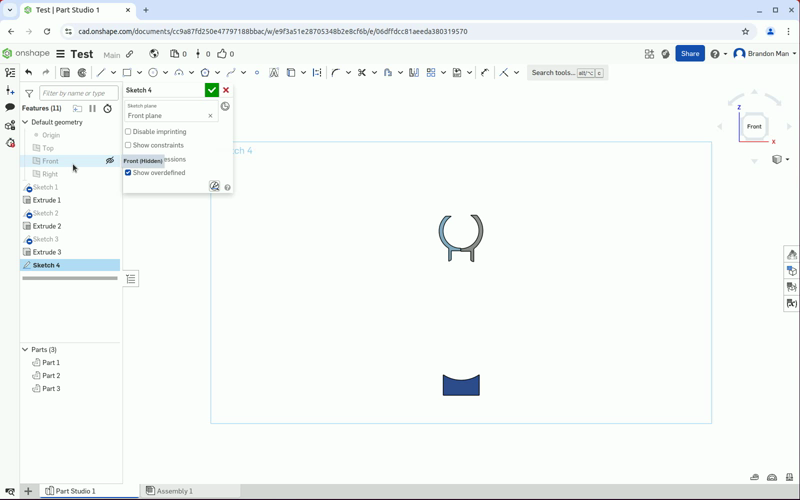
mouse_move(73, 352)
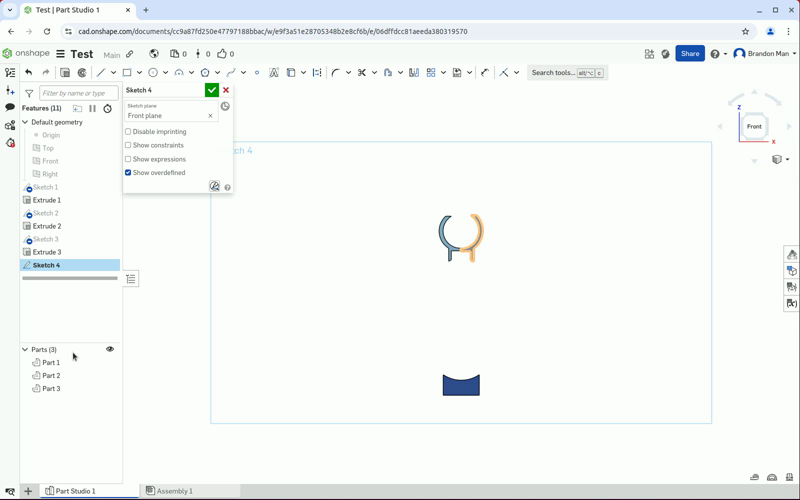
key(y)
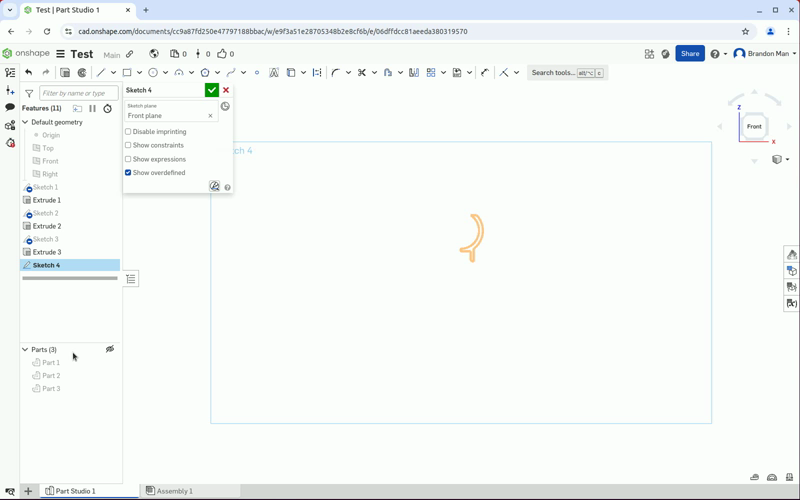
key(a)
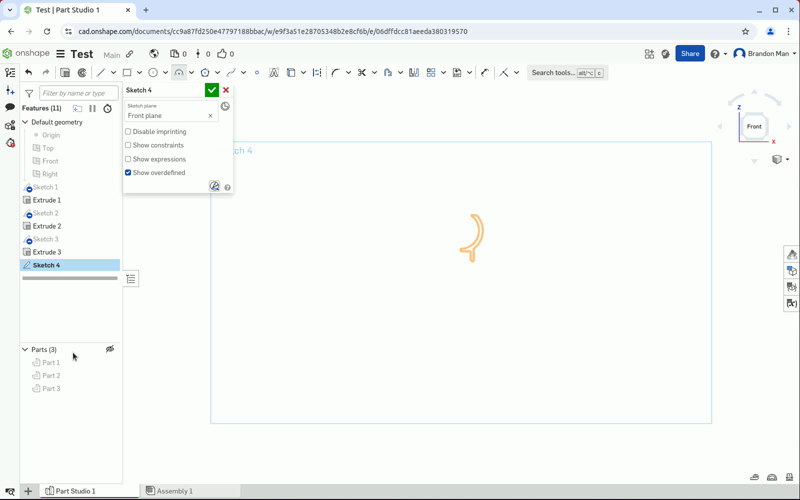
key_down(shift)
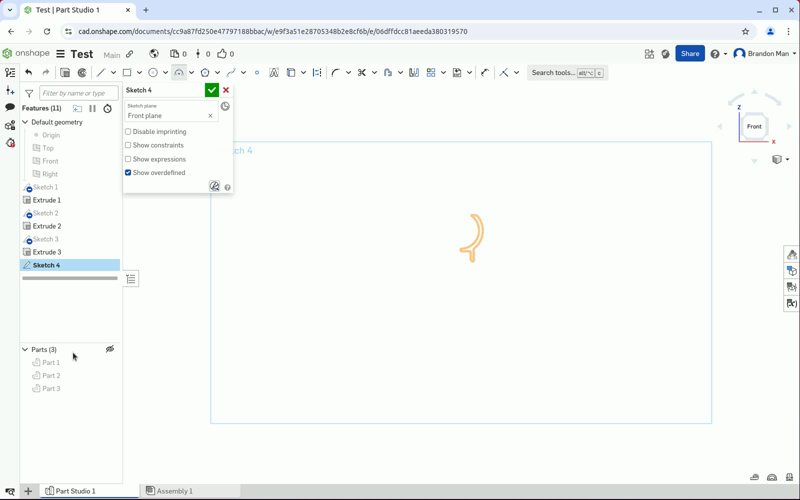
mouse_move(443, 322)
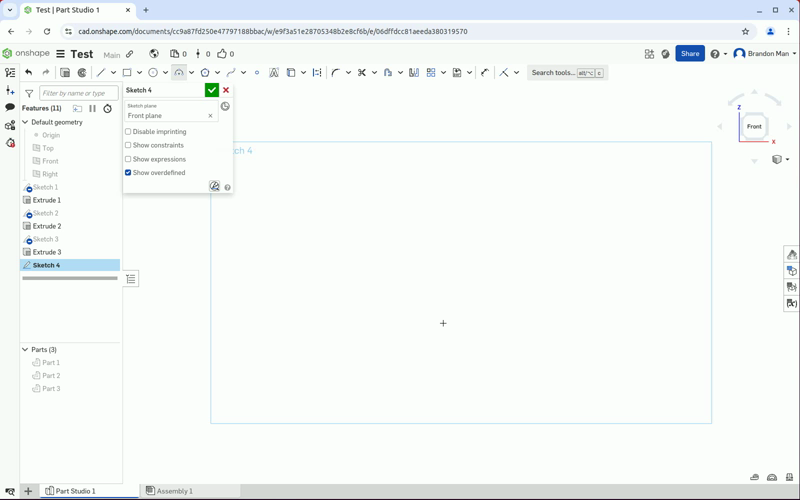
click(443, 322)
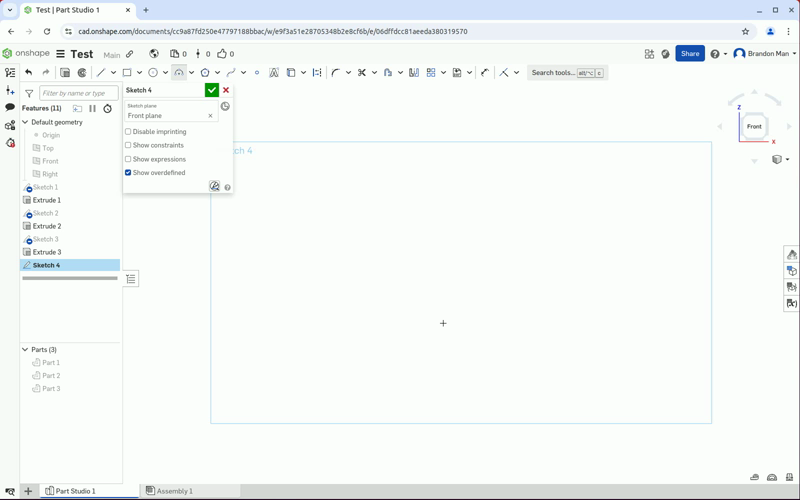
key_up(shift)
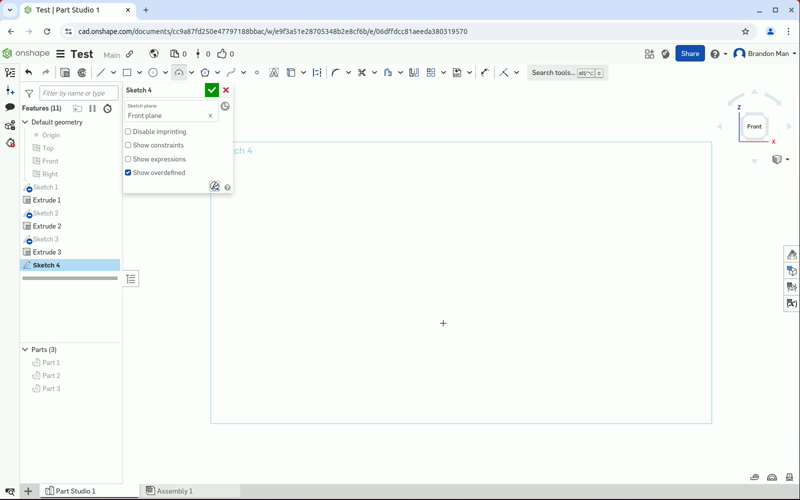
key_down(shift)
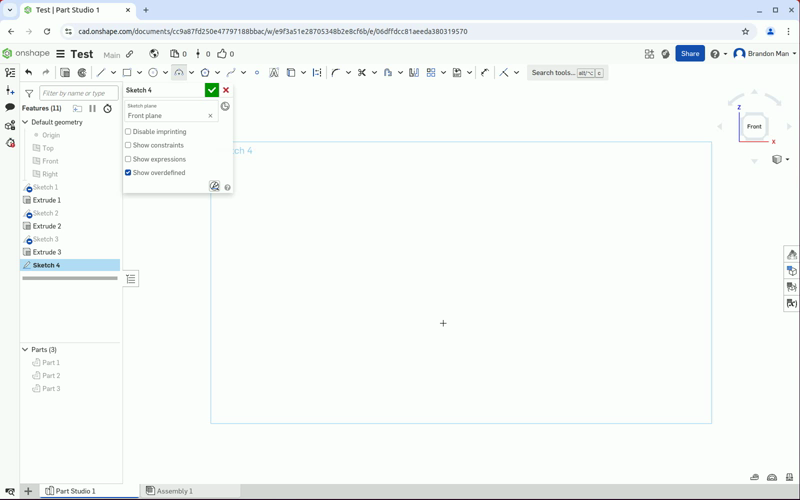
mouse_move(445, 301)
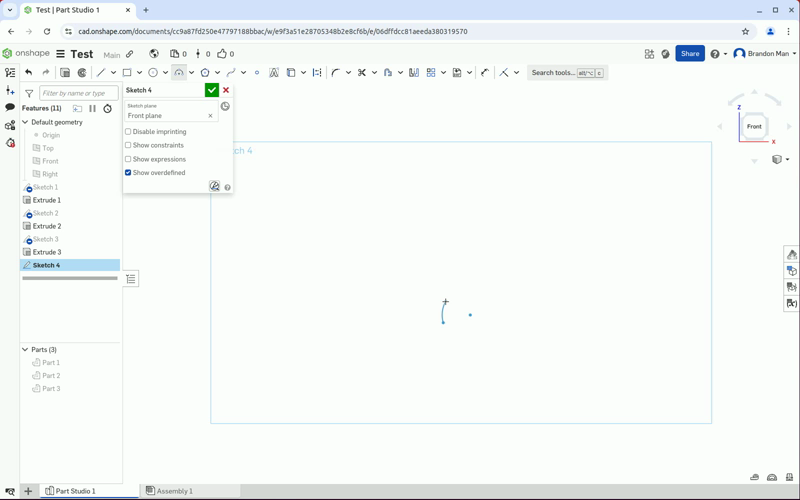
click(445, 301)
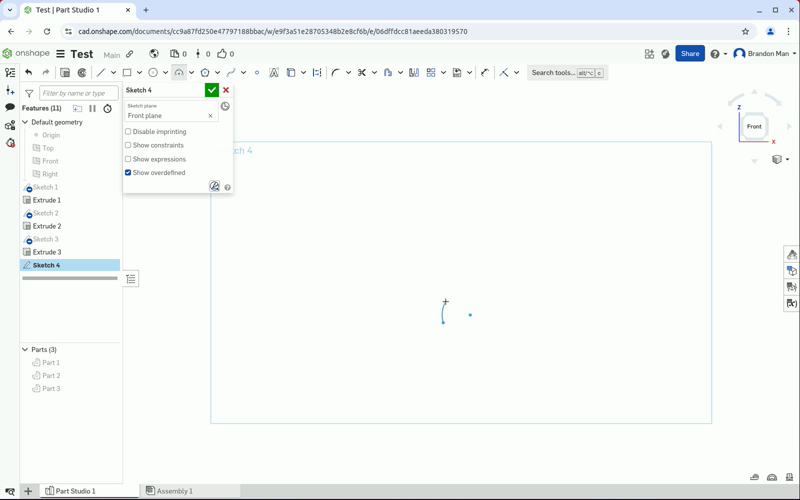
mouse_move(449, 312)
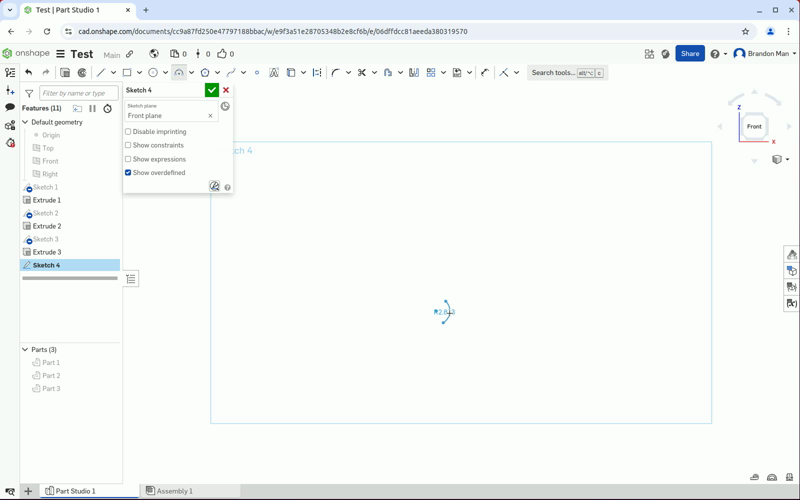
click(449, 312)
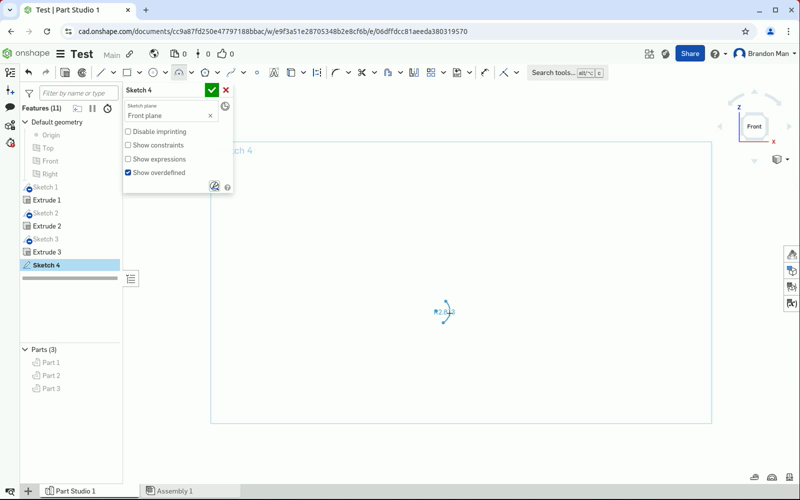
key_up(shift)
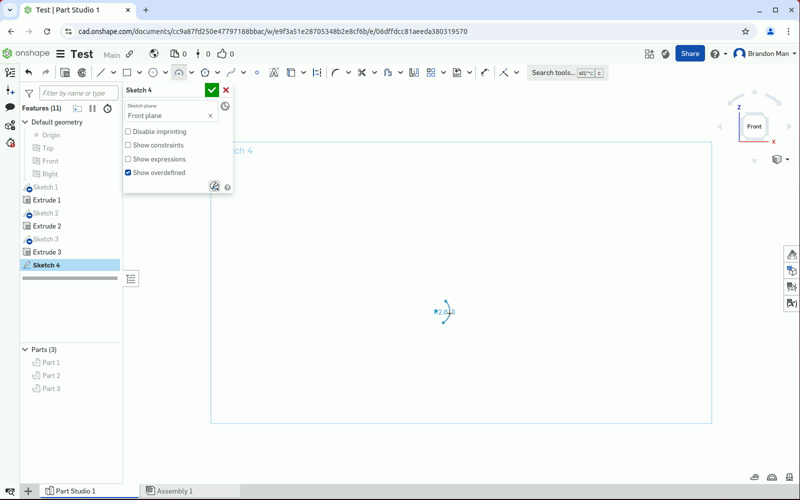
mouse_move(445, 301)
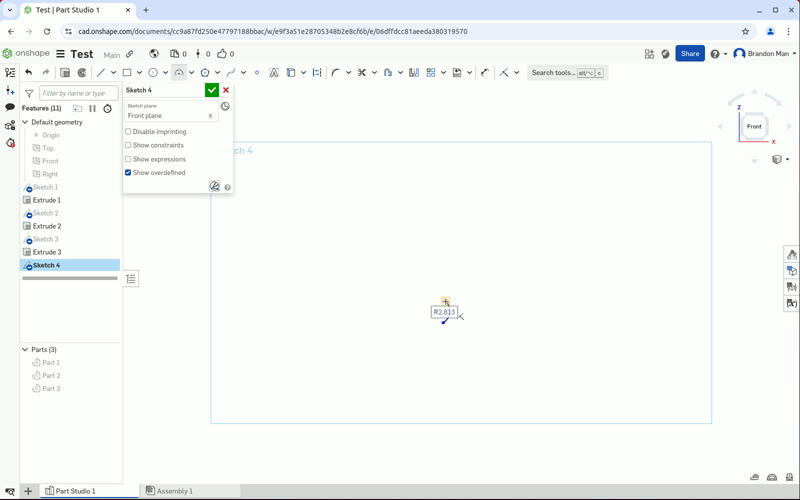
click(445, 301)
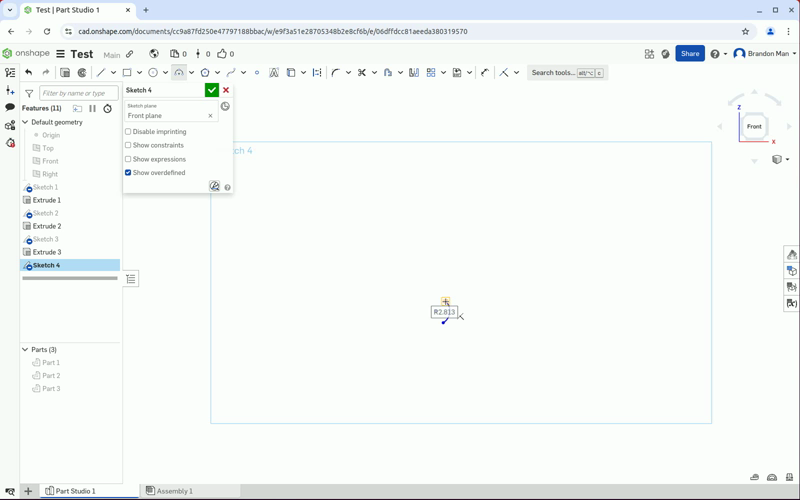
key_down(shift)
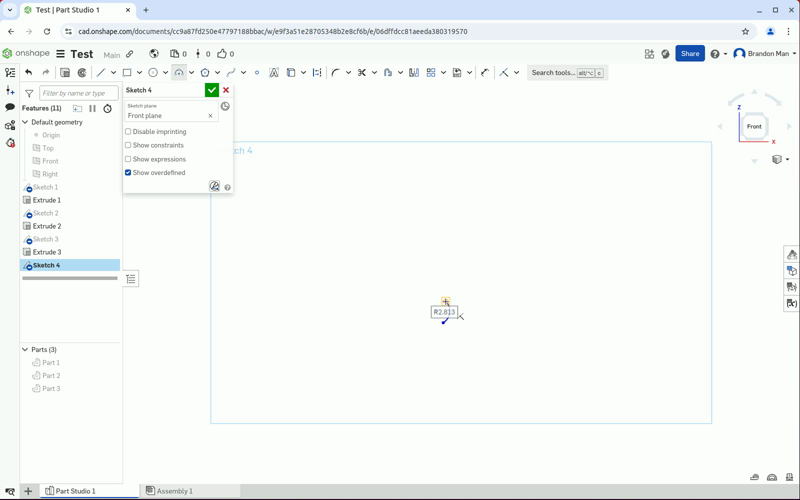
mouse_move(477, 301)
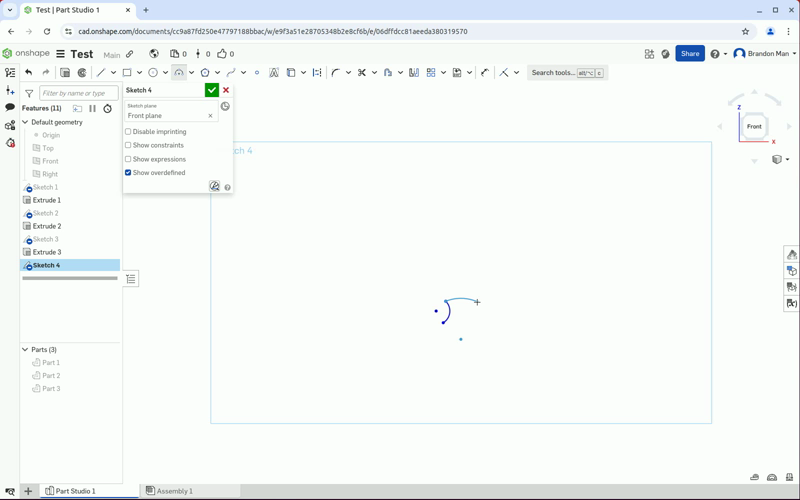
click(477, 301)
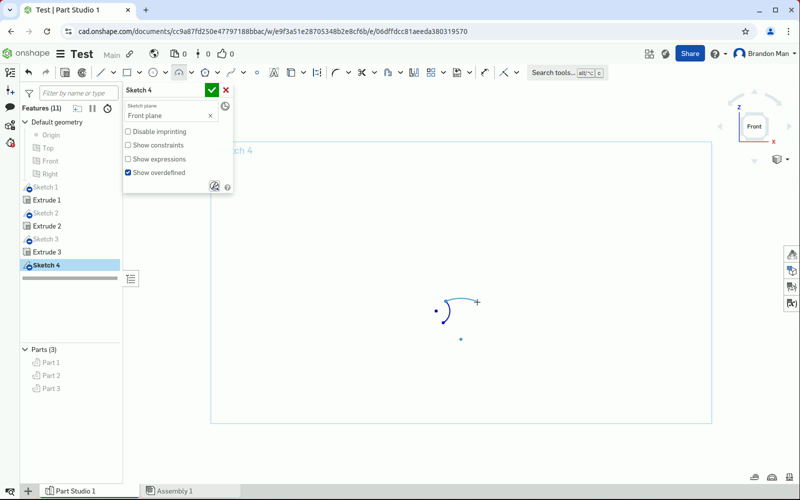
mouse_move(461, 306)
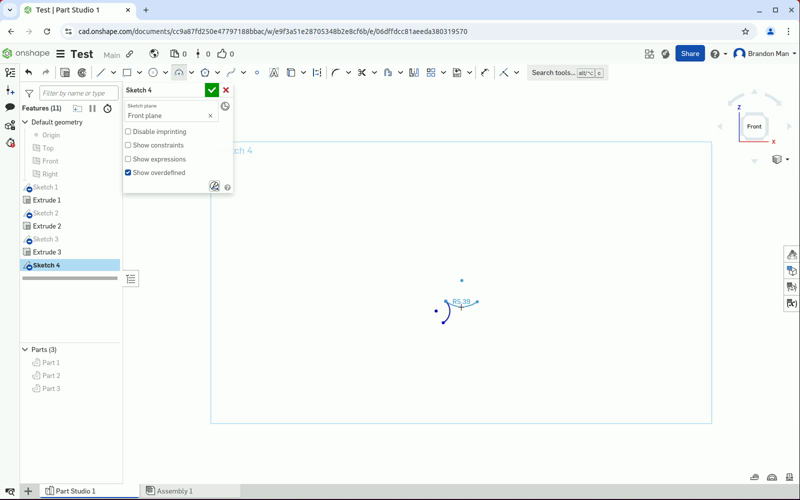
click(461, 306)
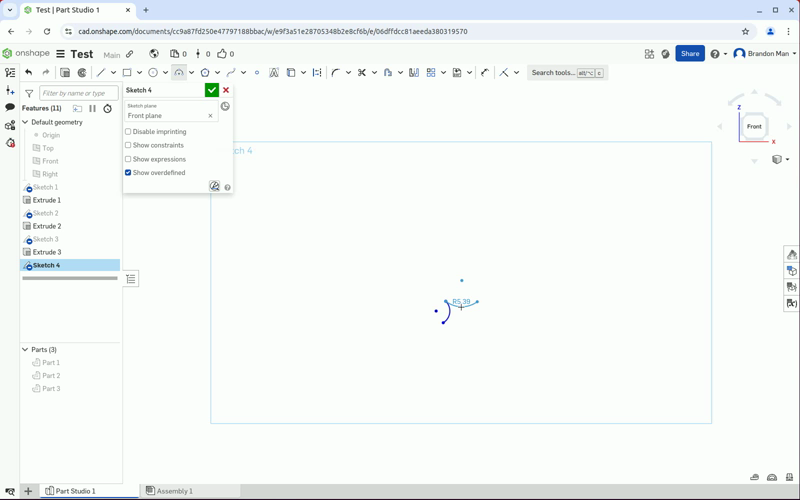
key_up(shift)
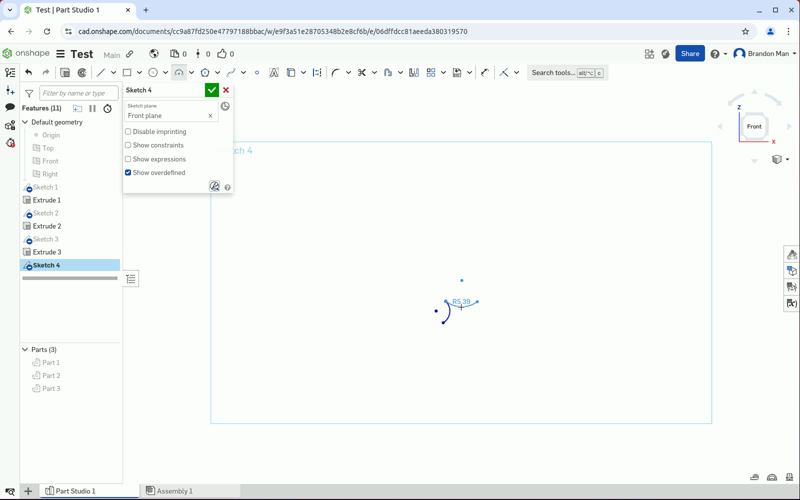
mouse_move(477, 301)
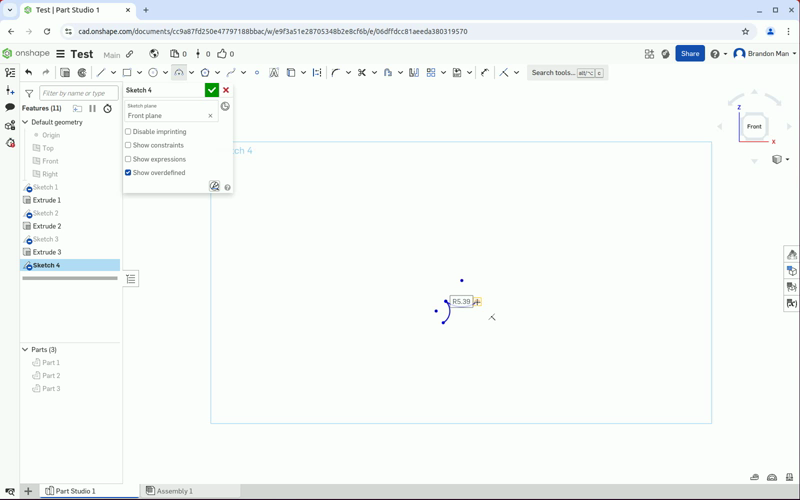
click(477, 301)
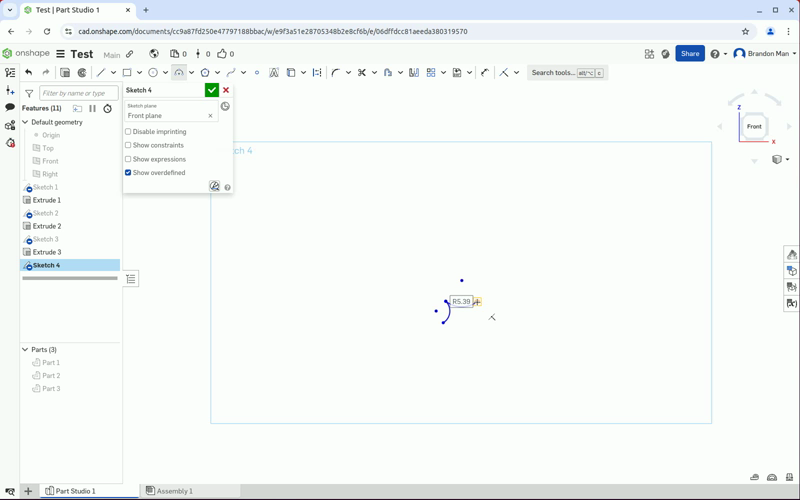
key_down(shift)
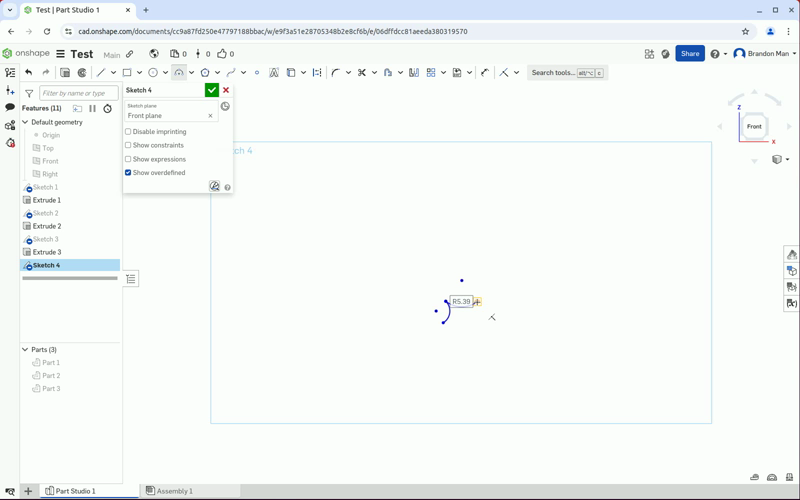
mouse_move(479, 322)
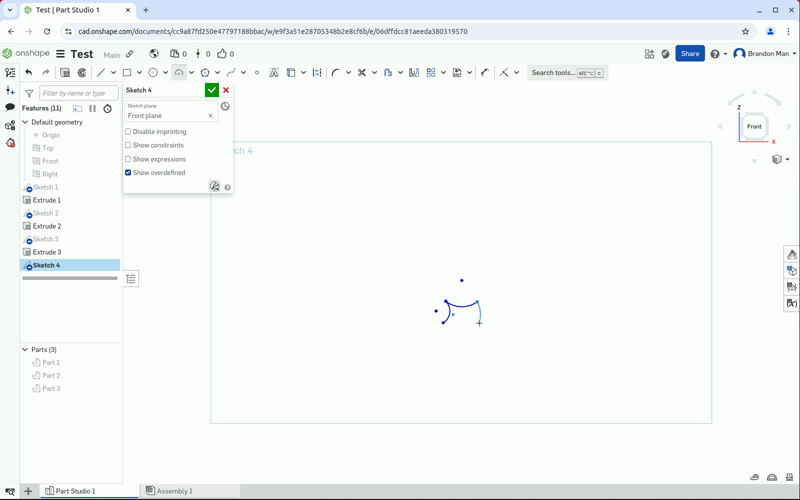
click(479, 322)
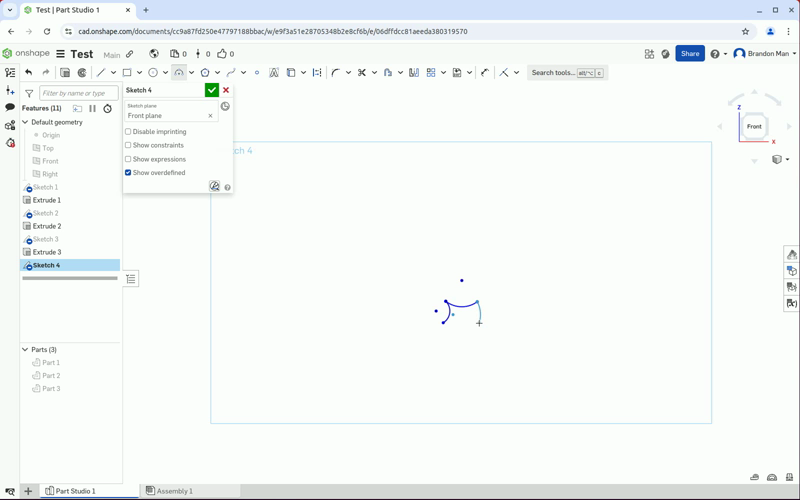
mouse_move(473, 312)
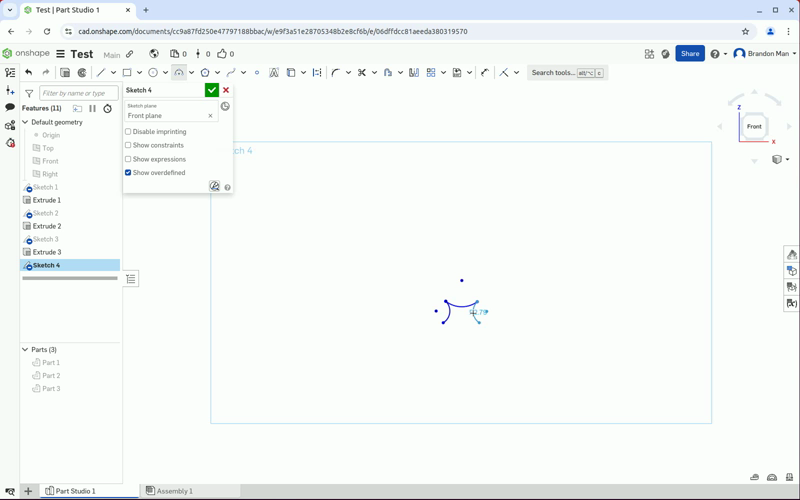
click(473, 312)
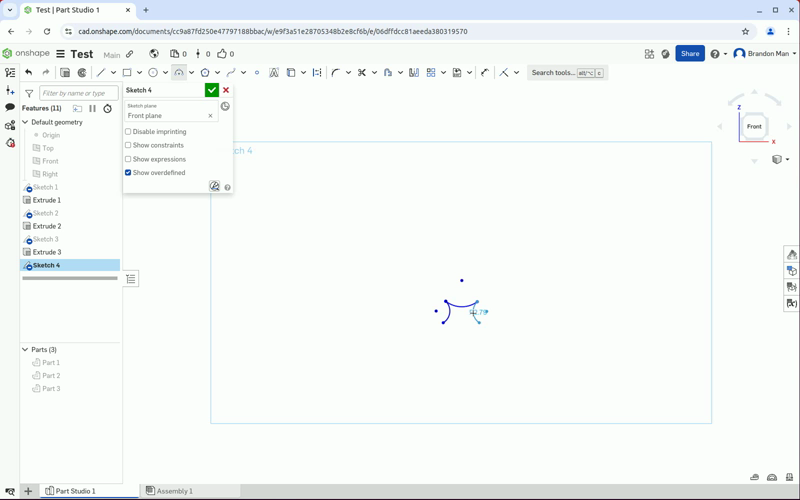
key_up(shift)
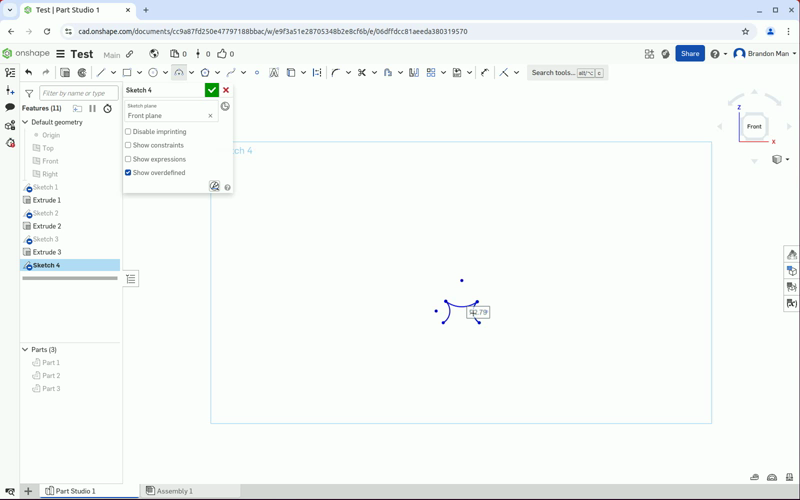
mouse_move(479, 322)
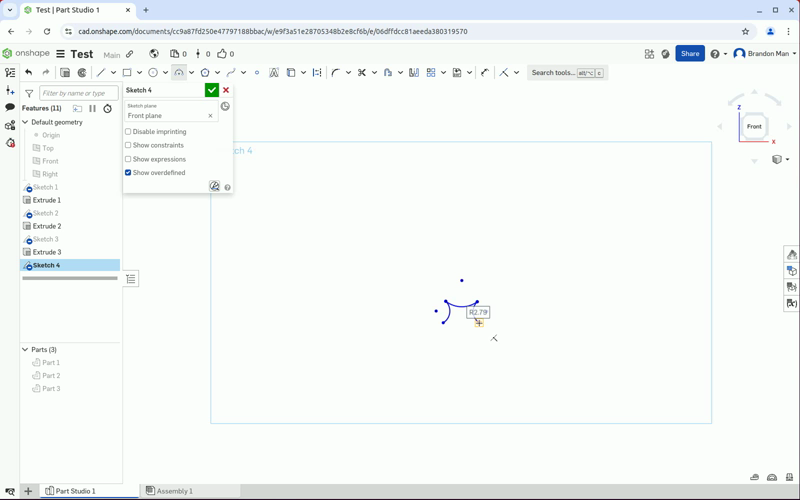
click(479, 322)
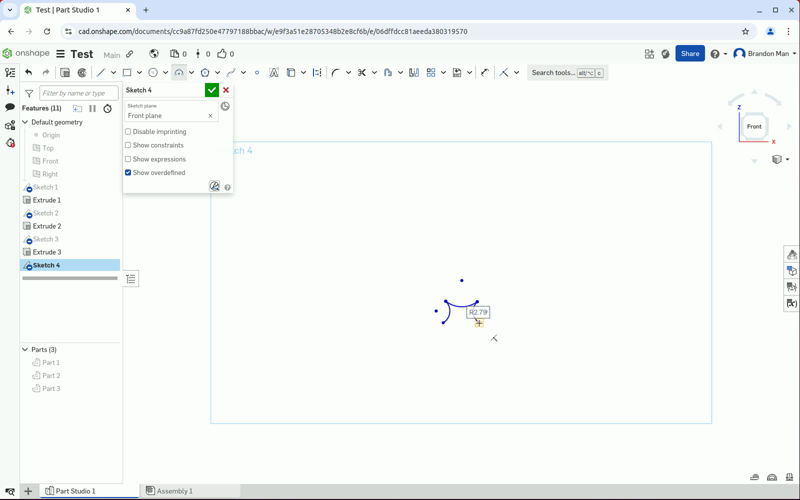
key_down(shift)
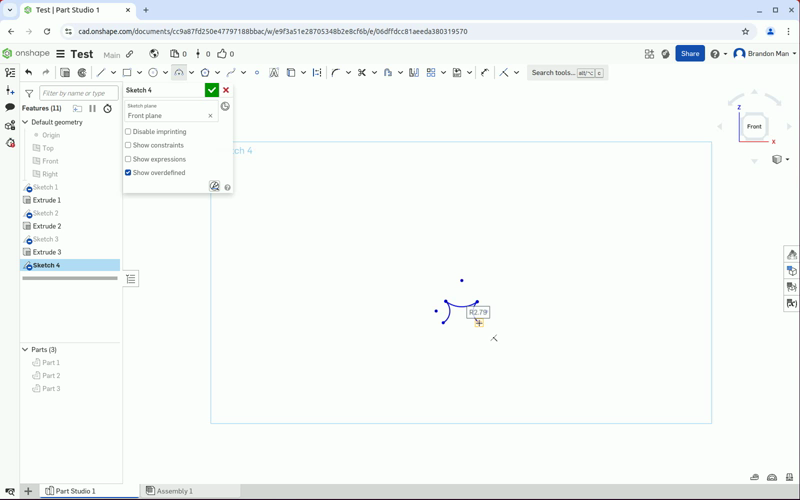
mouse_move(443, 322)
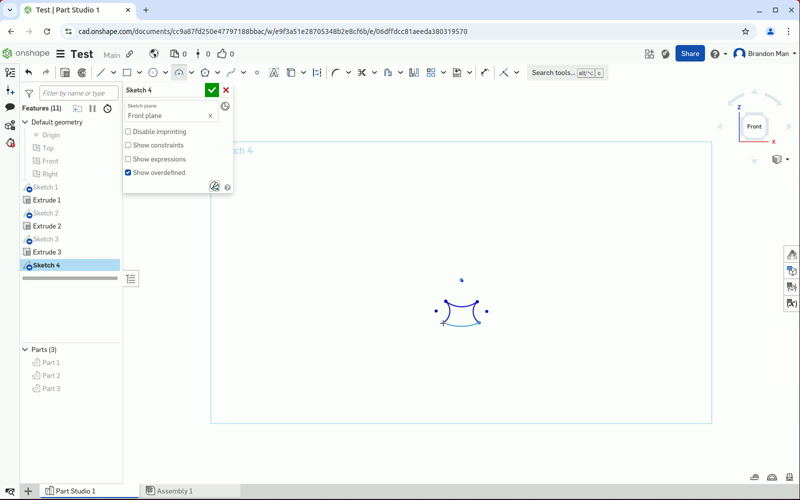
click(443, 322)
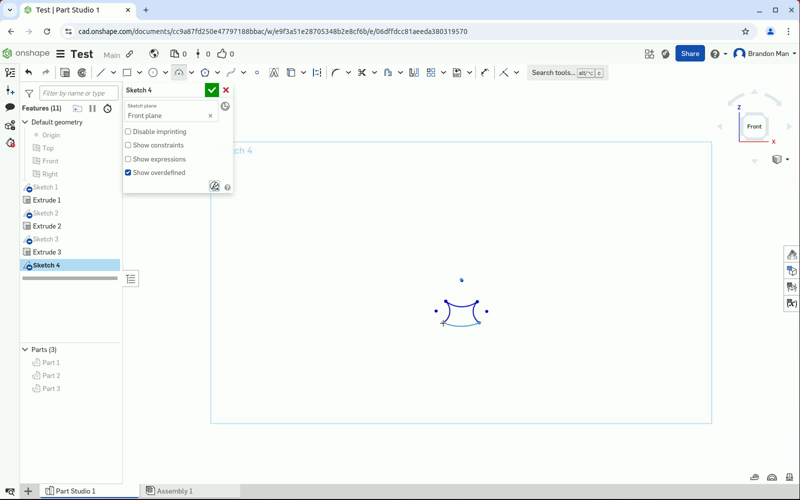
mouse_move(461, 317)
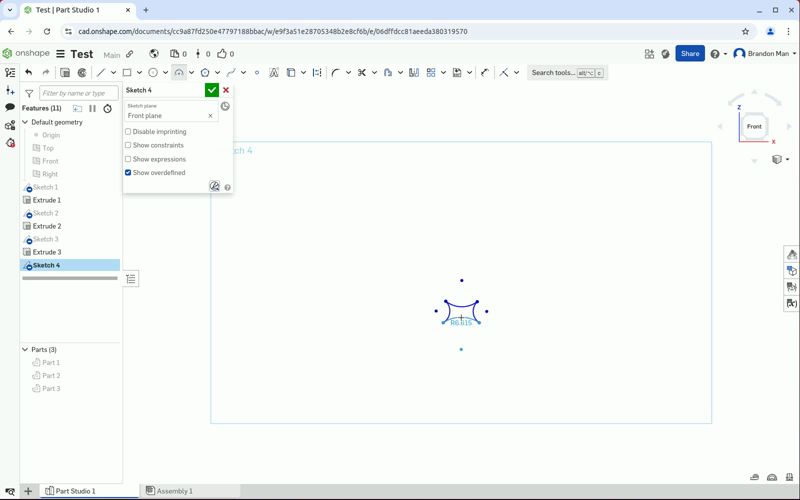
click(461, 317)
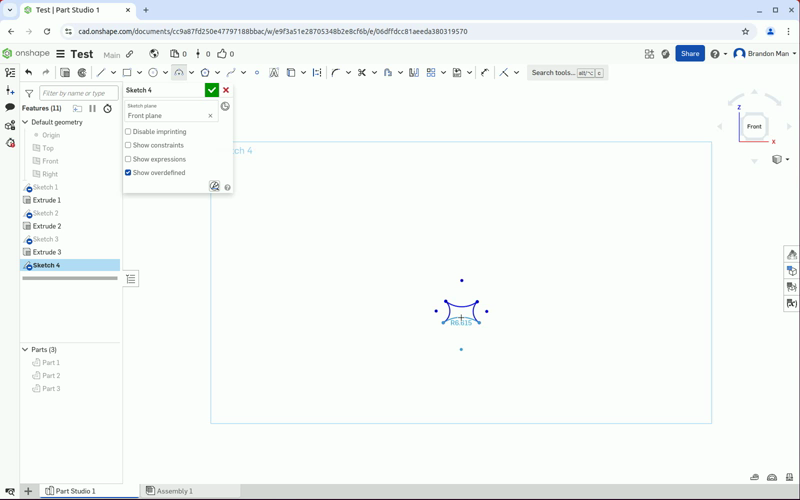
key_up(shift)
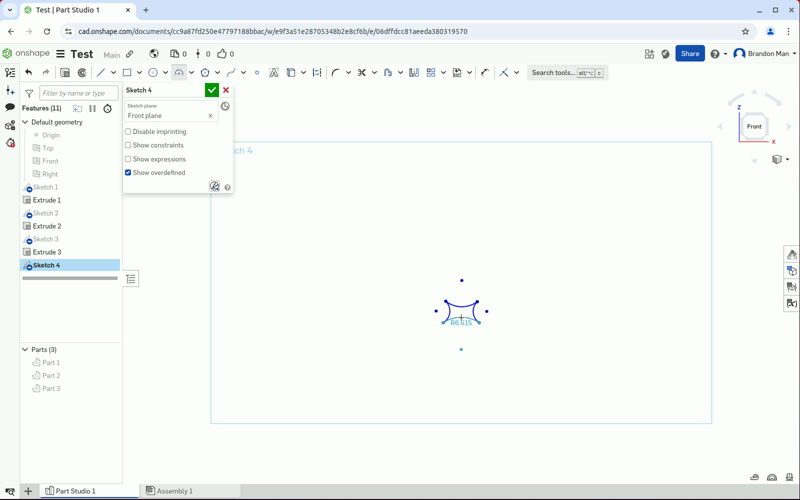
key(esc)
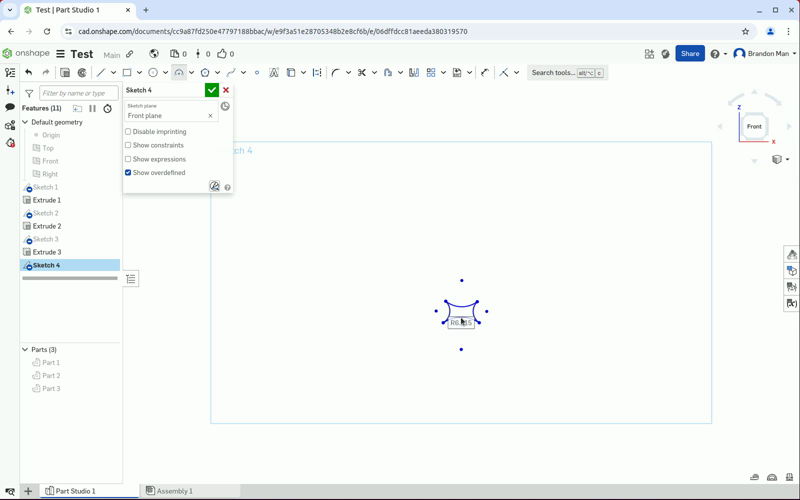
key(l)
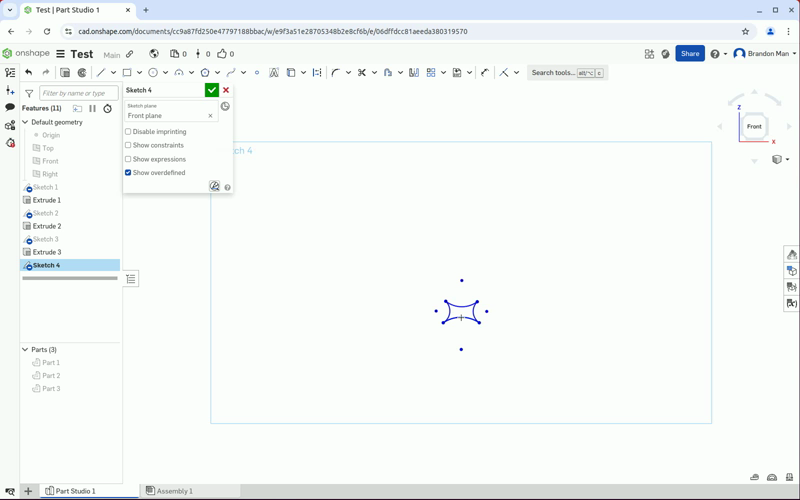
mouse_move(443, 322)
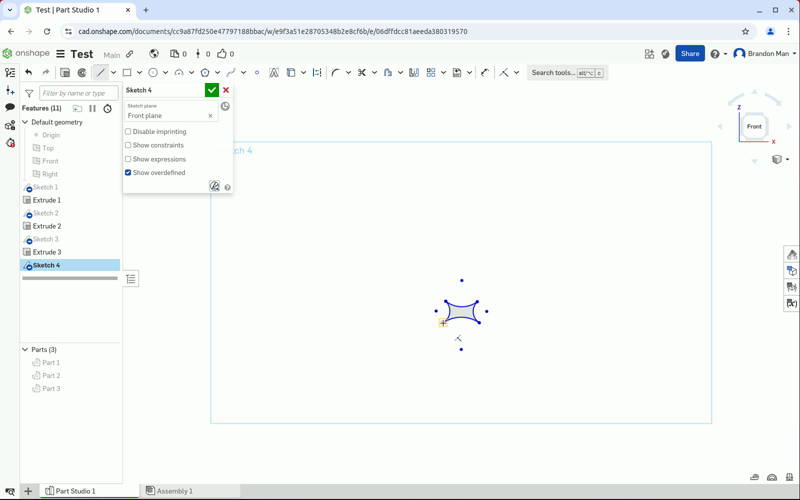
click(443, 322)
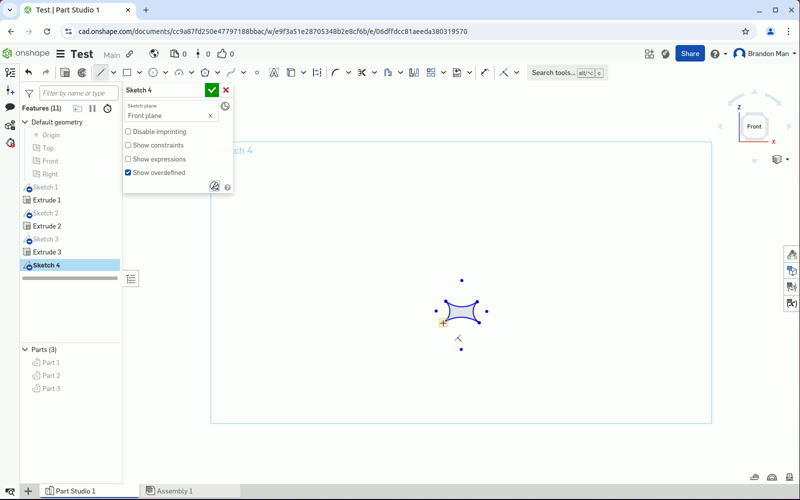
key(esc)
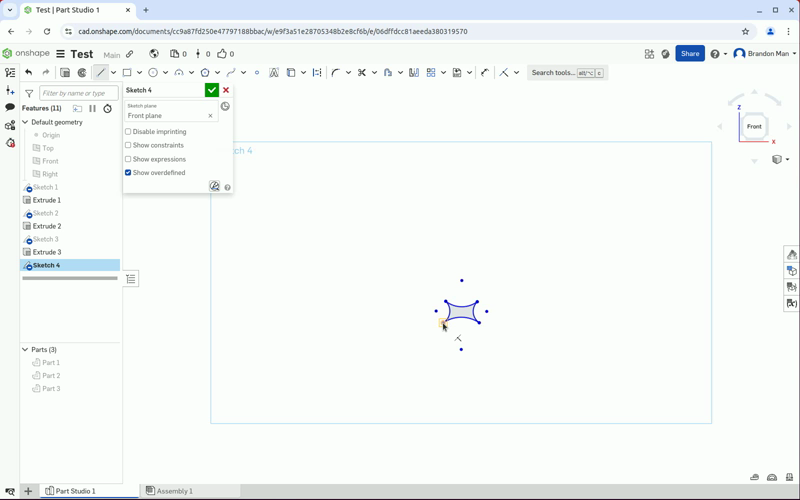
mouse_move(453, 314)
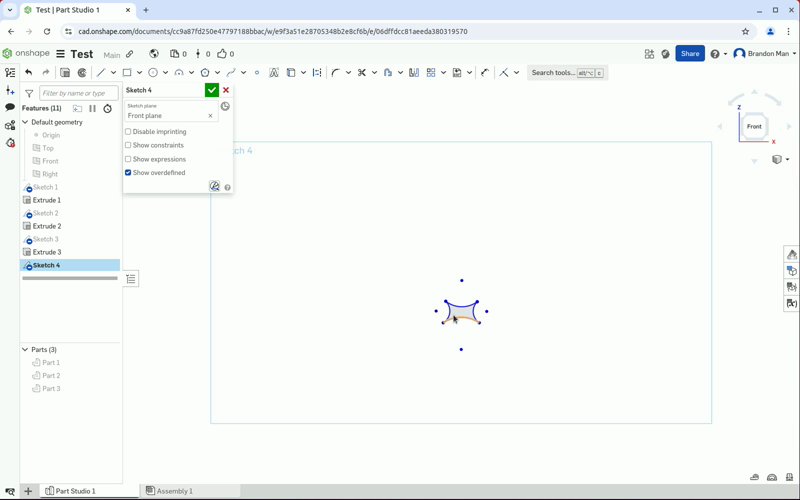
scroll(6)
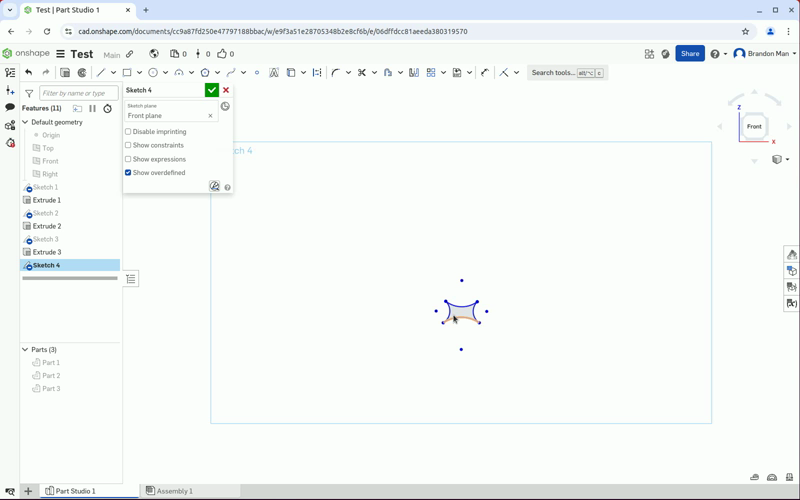
scroll(6)
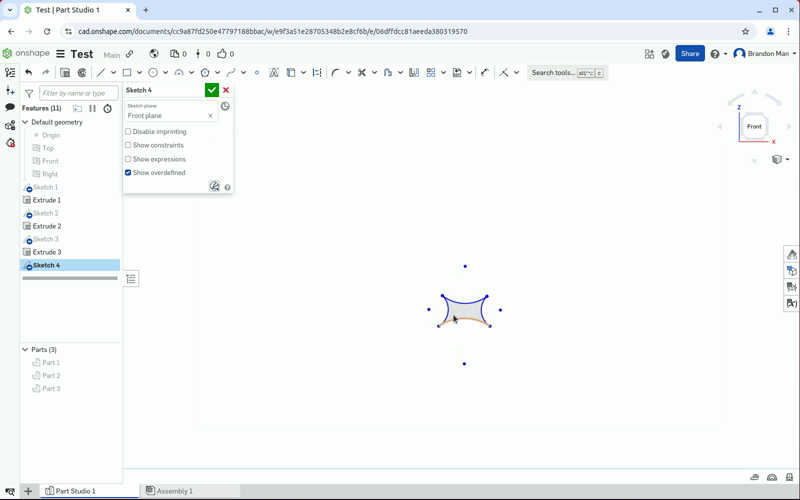
scroll(6)
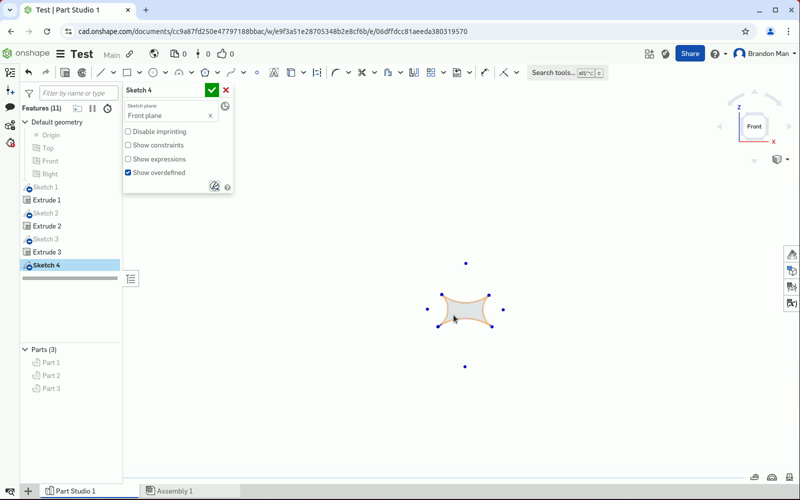
scroll(6)
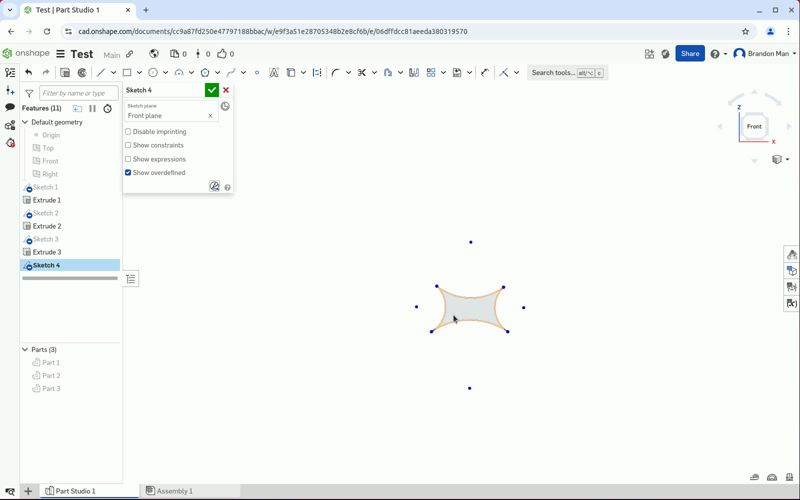
scroll(6)
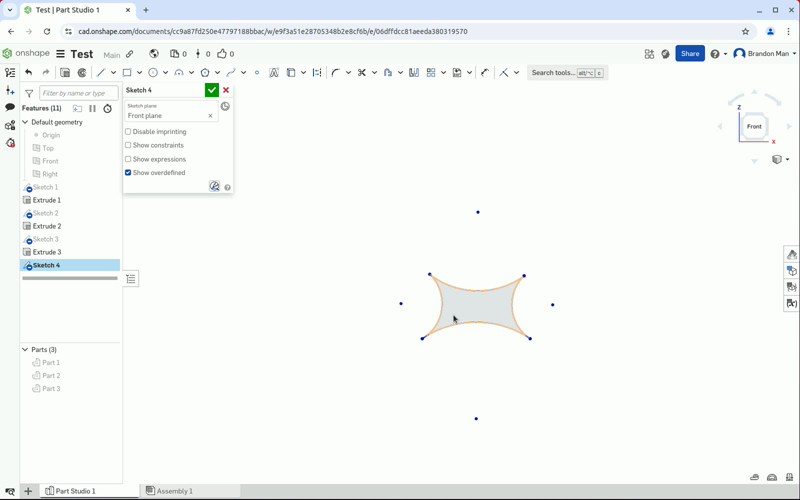
scroll(6)
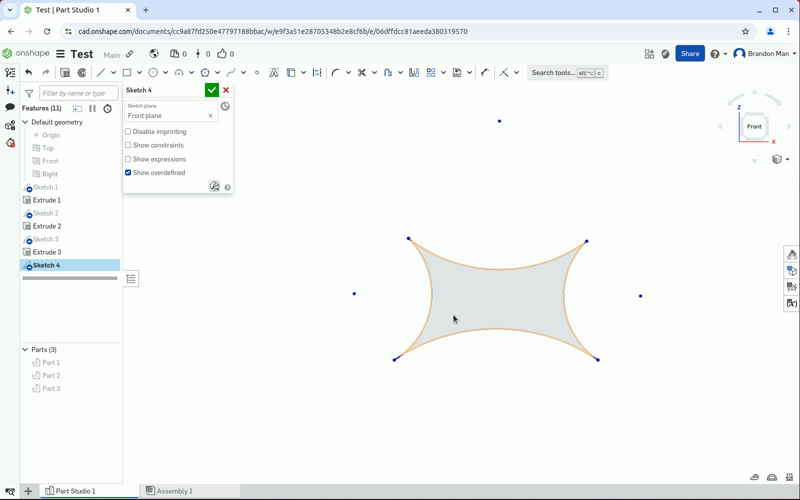
scroll(6)
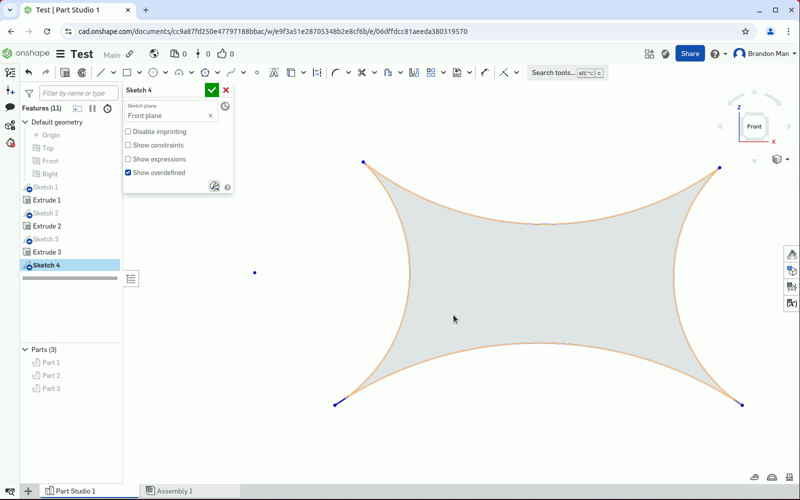
click(453, 314)
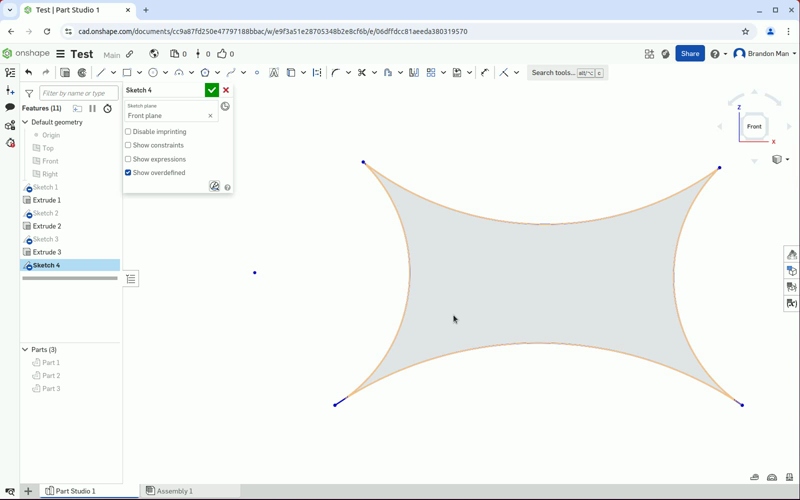
scroll(-6)
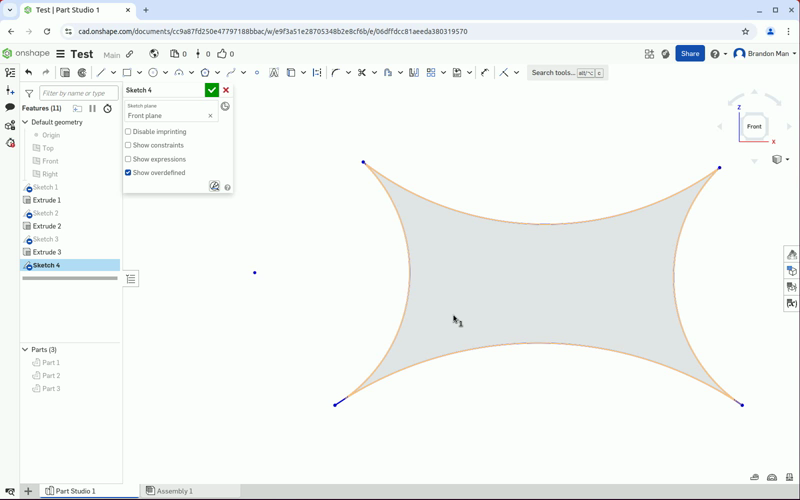
scroll(-6)
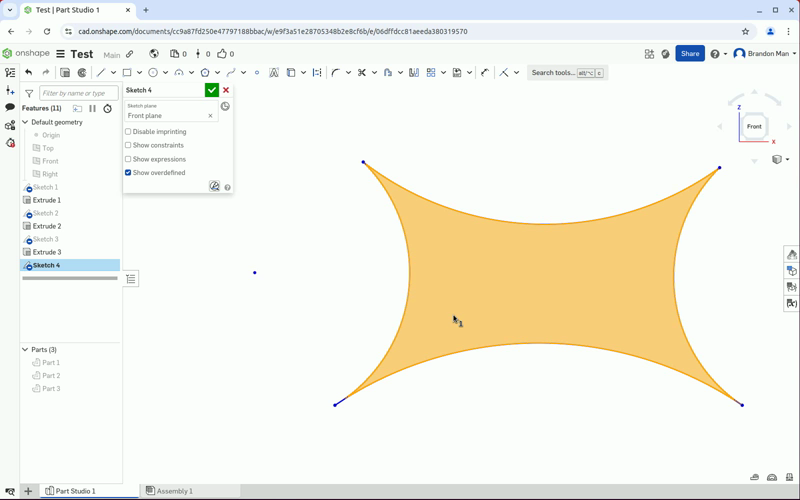
scroll(-6)
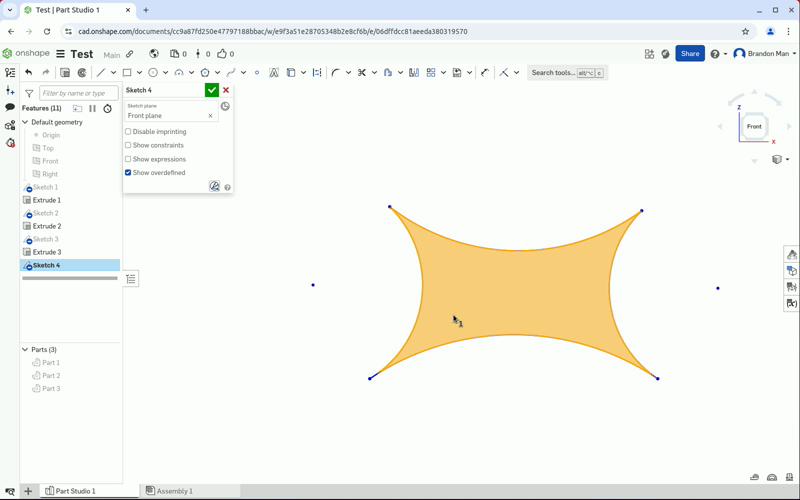
scroll(-6)
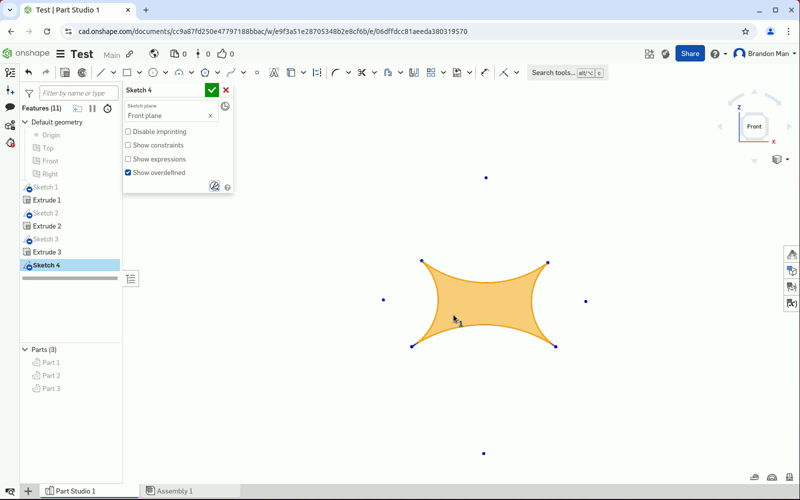
scroll(-6)
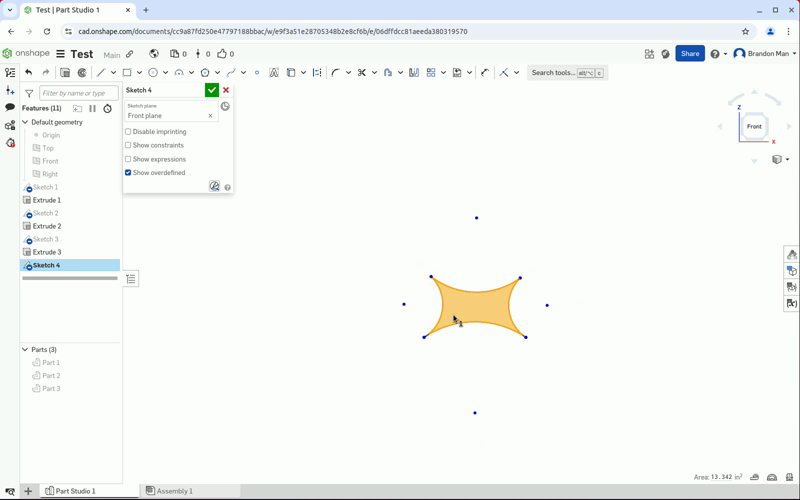
scroll(-6)
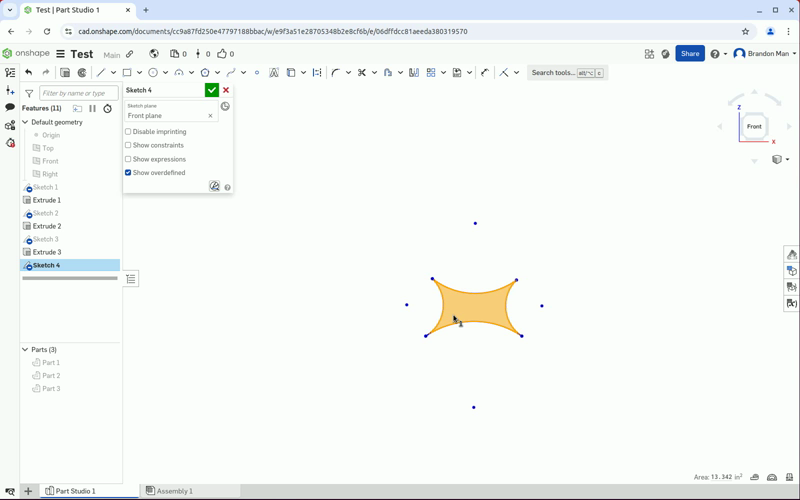
scroll(-6)
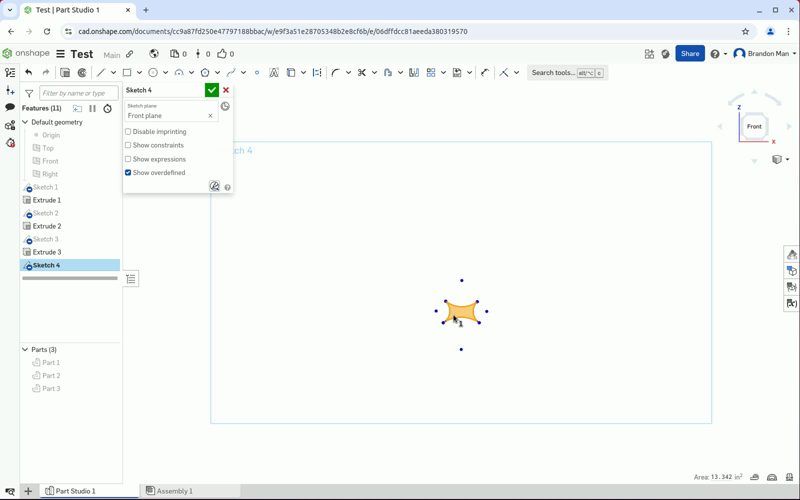
mouse_move(73, 352)
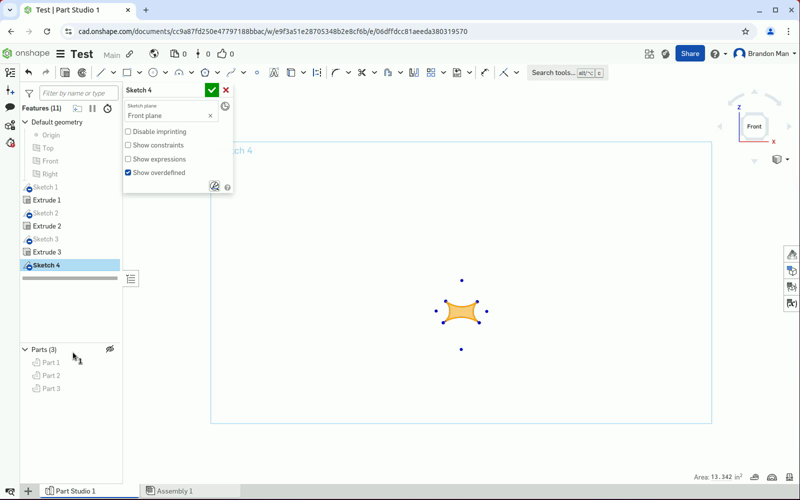
key(shift+y)
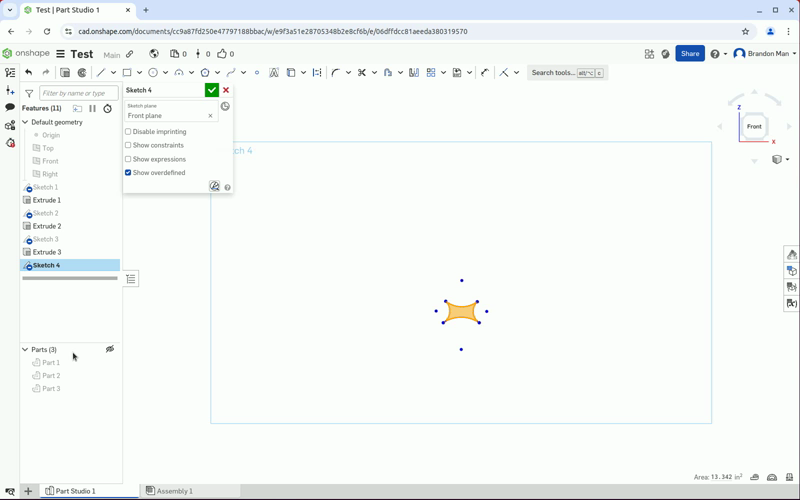
key(shift+e)
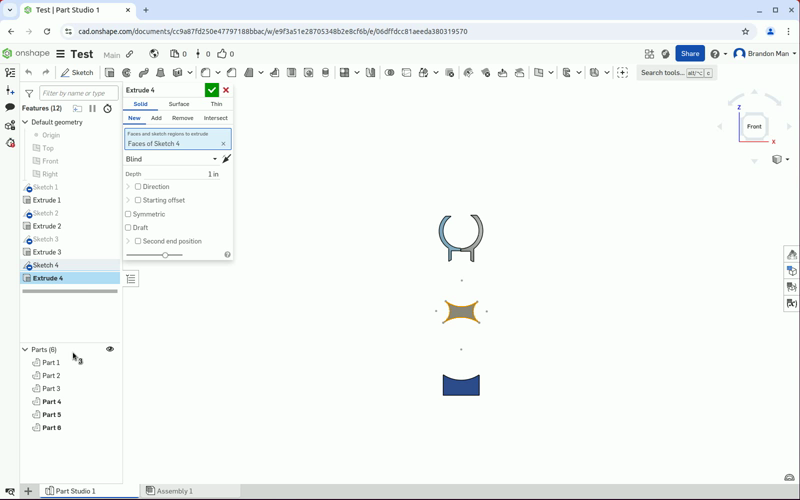
mouse_move(143, 106)
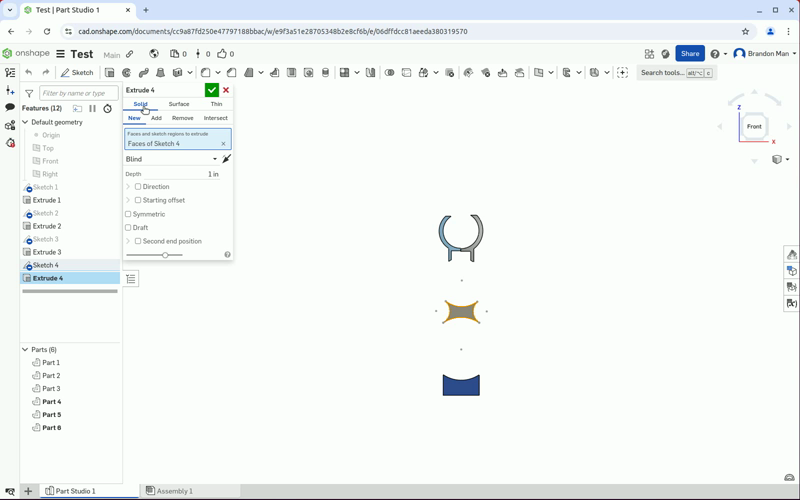
click(143, 106)
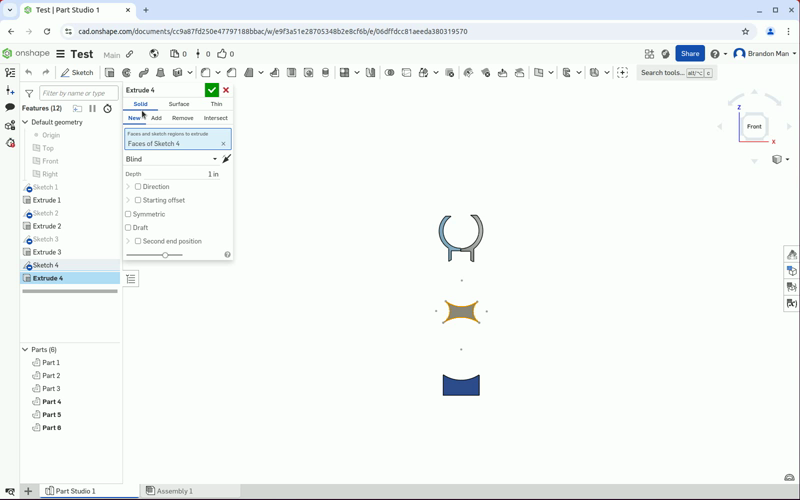
mouse_move(137, 120)
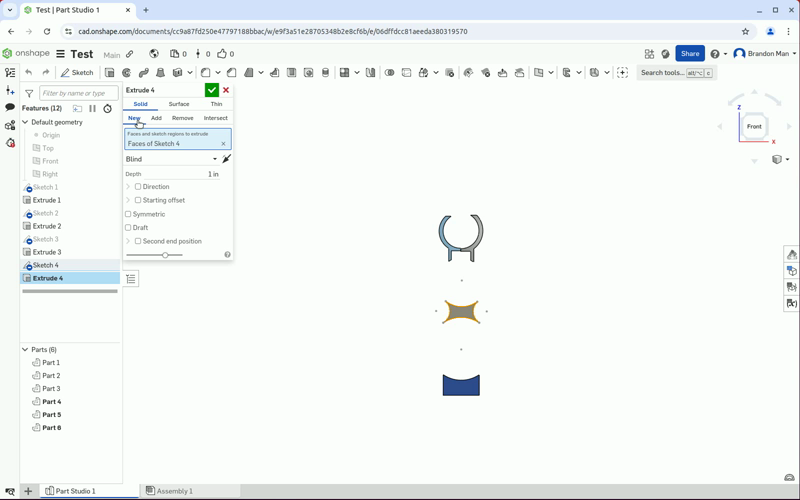
click(137, 120)
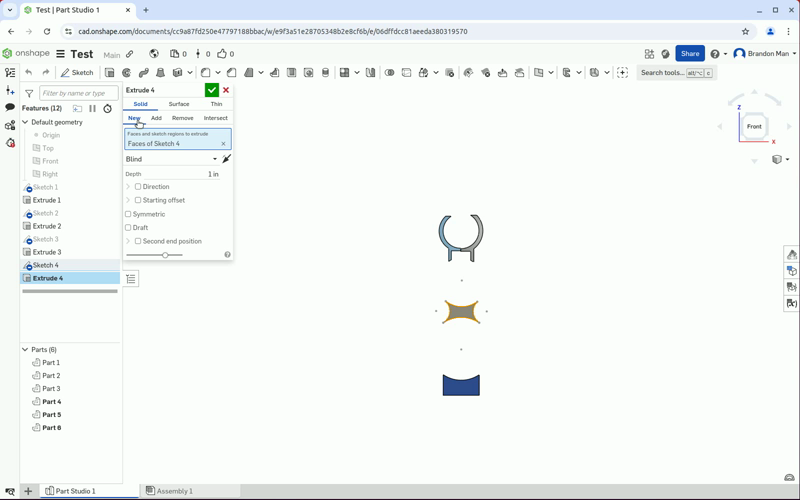
key(tab, 4)
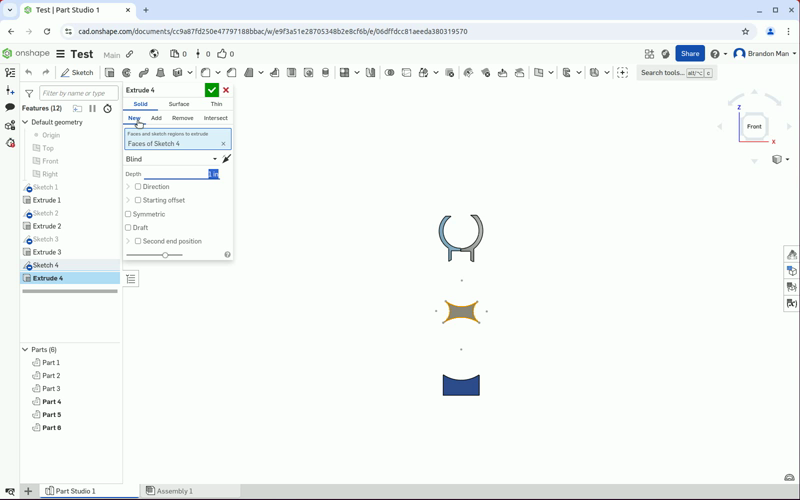
text(10.591)
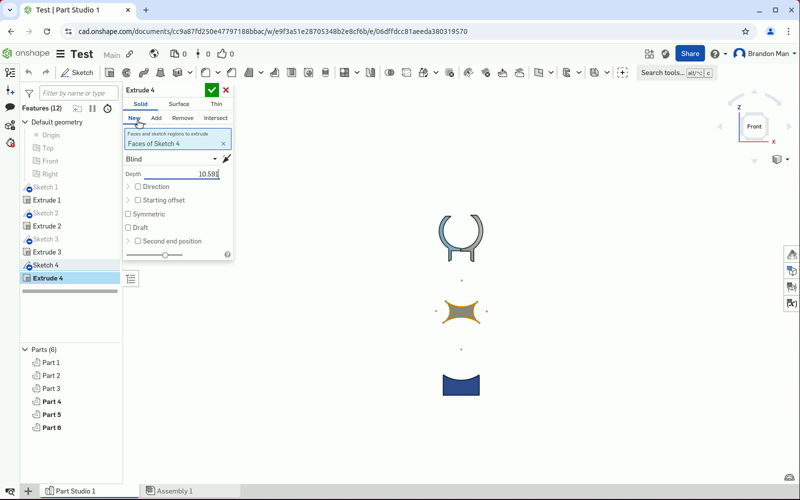
key(enter)
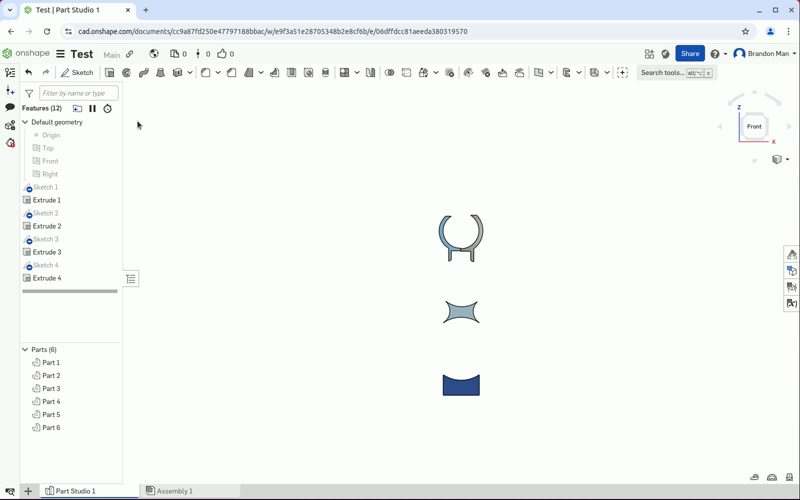
key(shift+h)
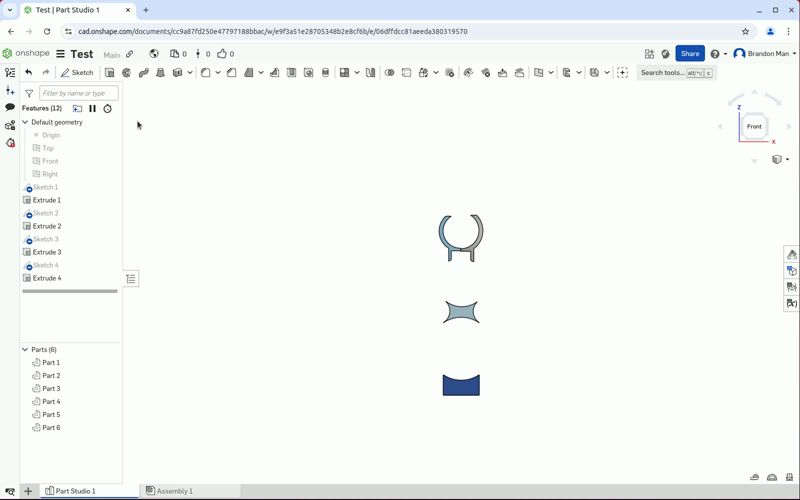
key(shift+h)
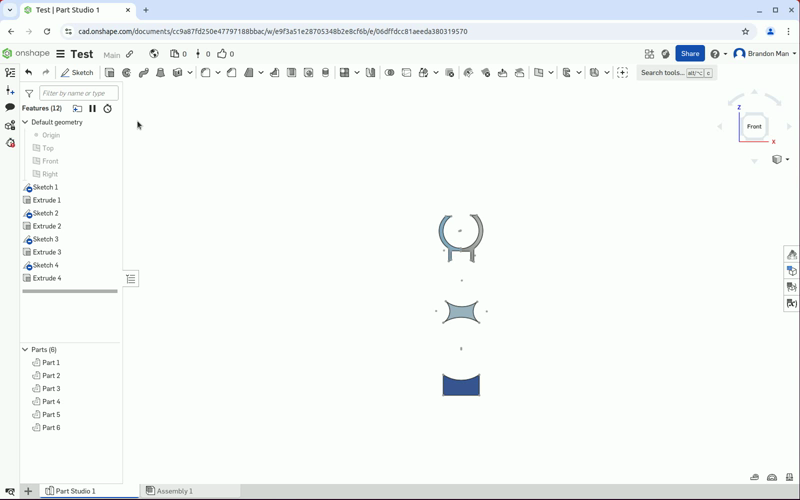
key(shift+7)
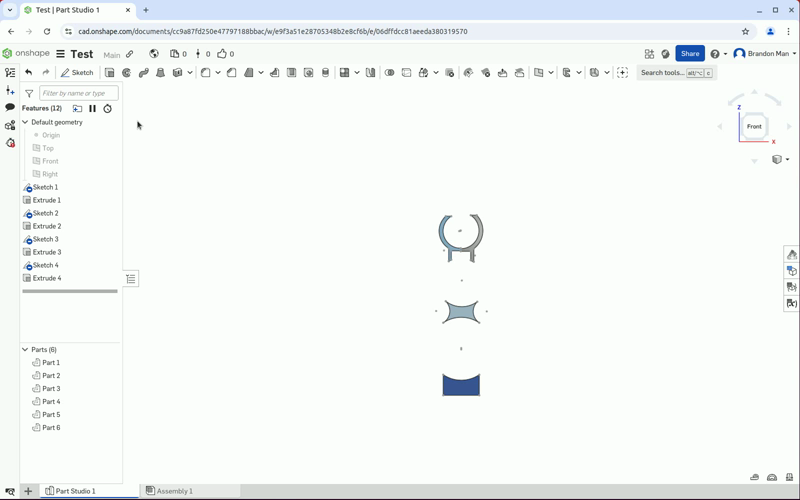
key(left, 2)
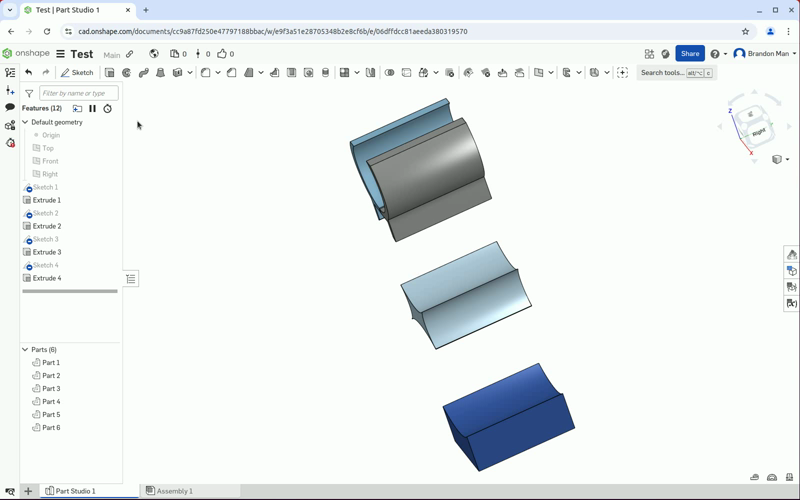
key(down, 2)
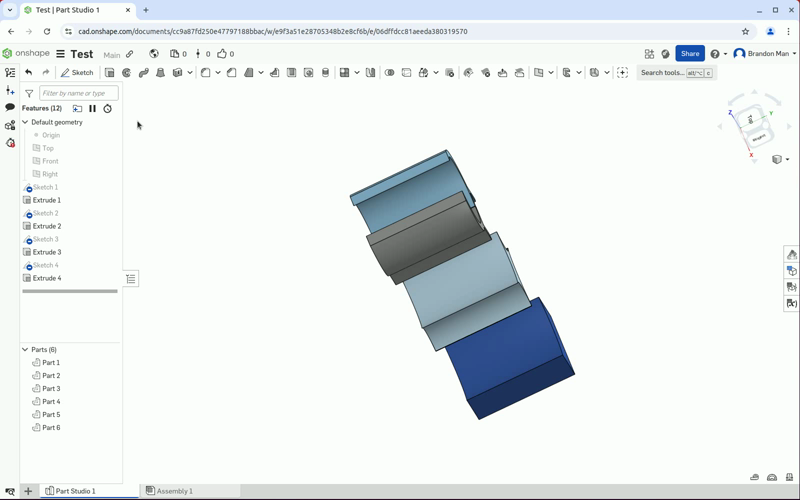
key(up, 2)
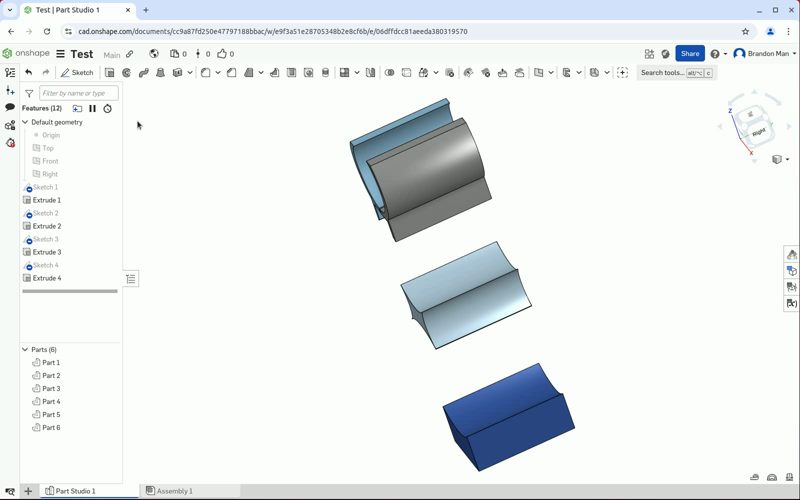
key(right, 2)
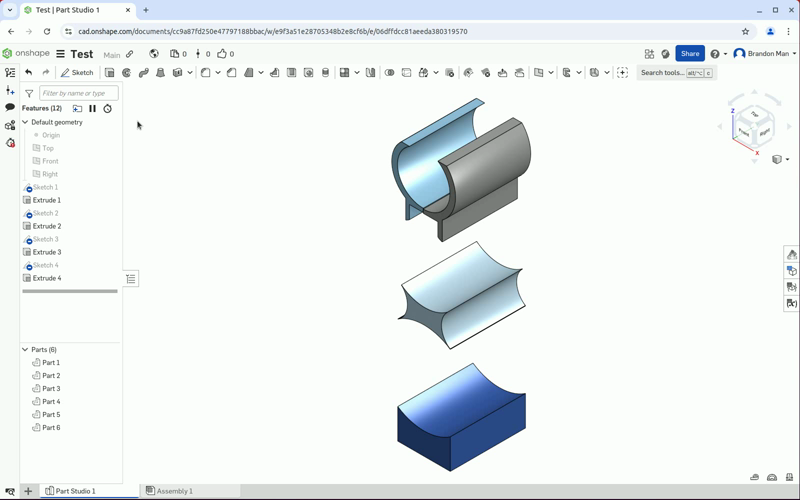
mouse_move(73, 189)
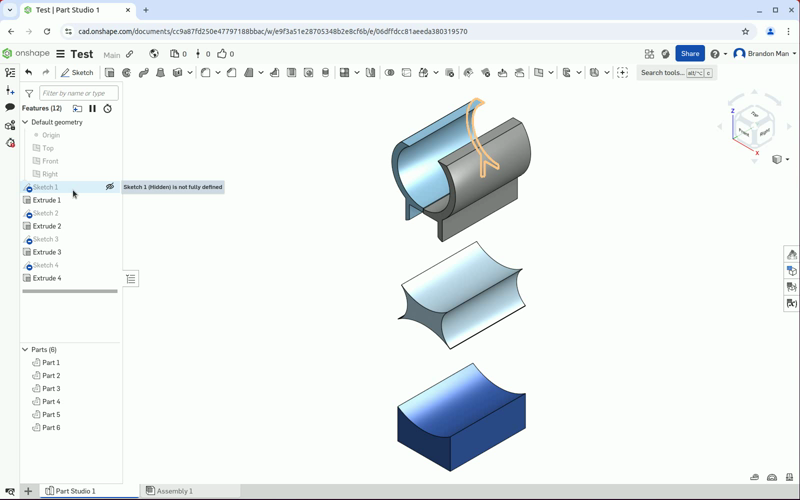
click(73, 189)